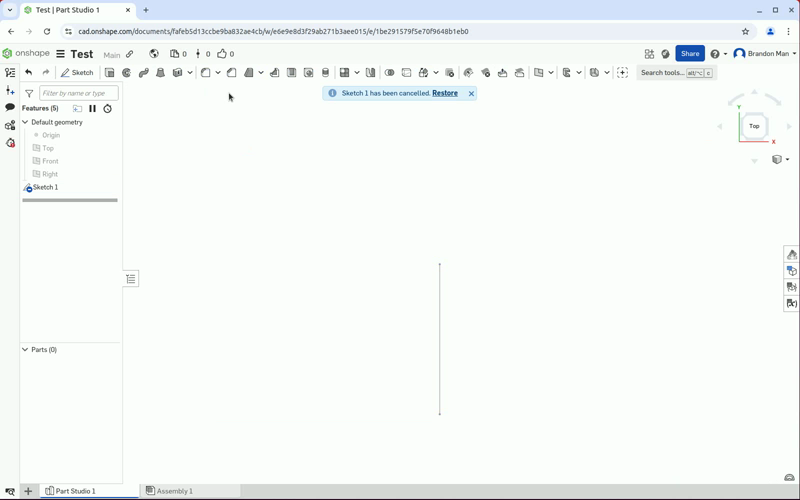
key(shift+h)
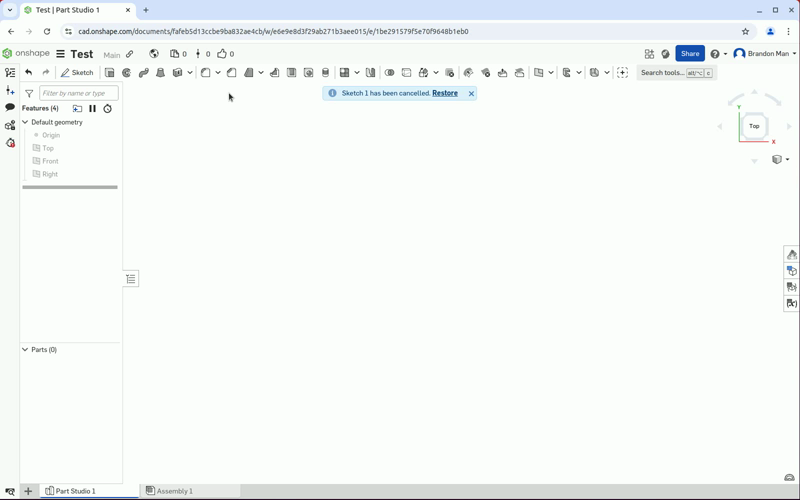
mouse_move(73, 352)
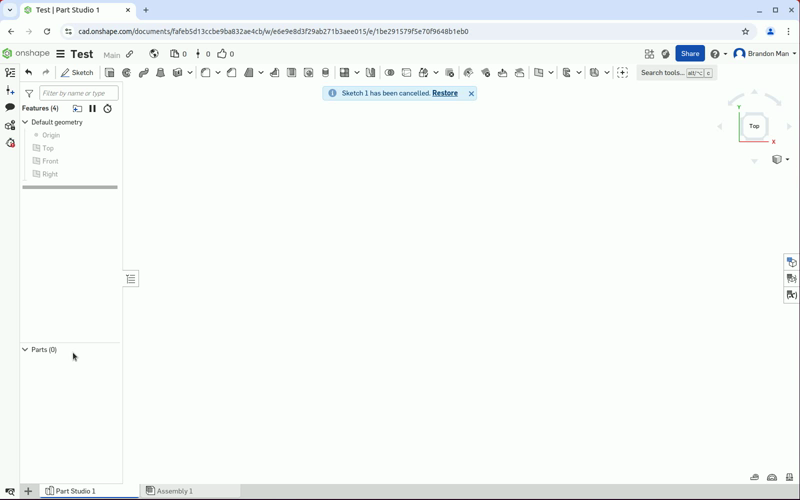
key(y)
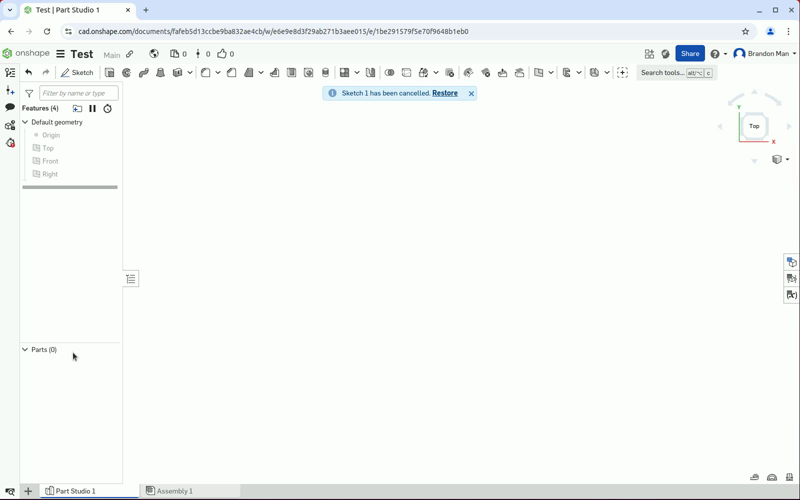
key(shift+p)
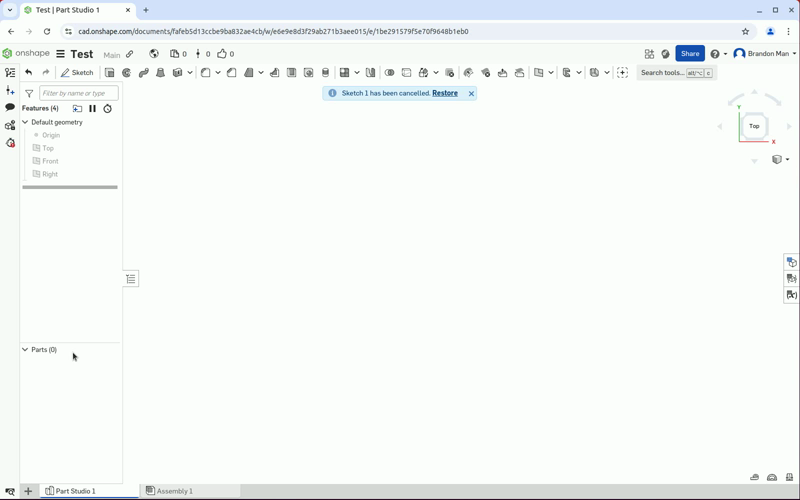
key(space)
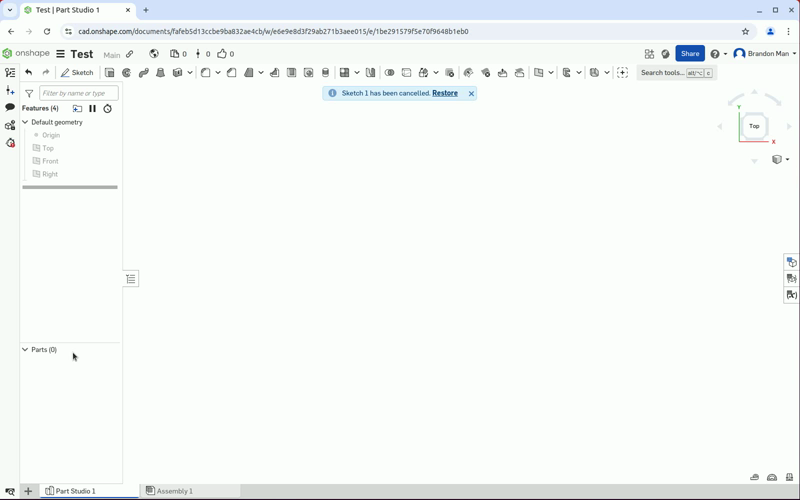
key_down(shift)
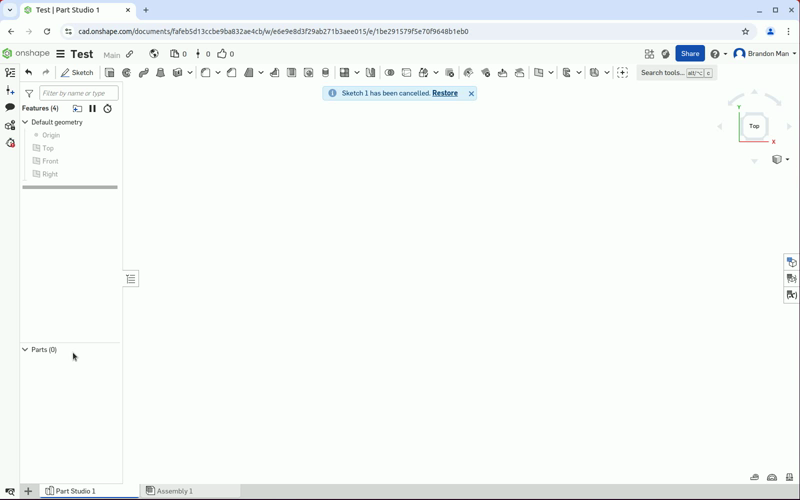
key(up)
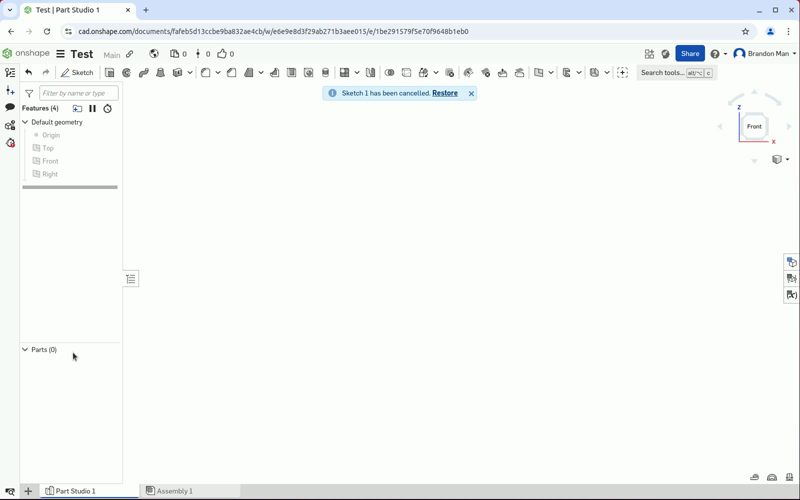
key_up(shift)
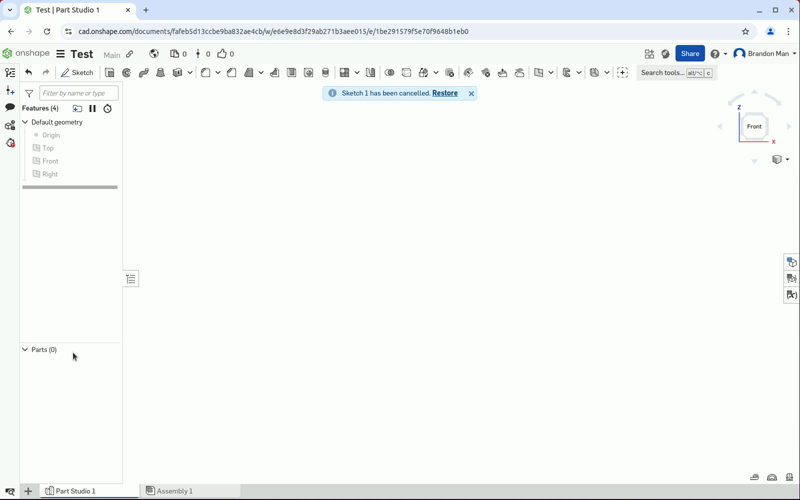
key(space)
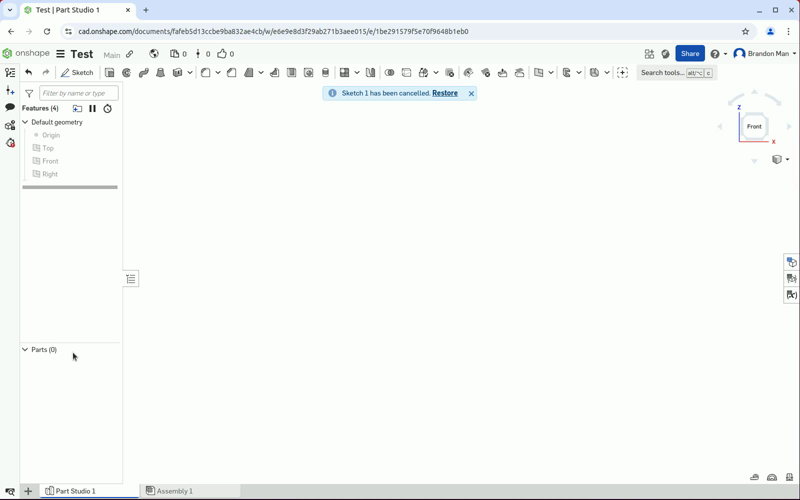
key_down(shift)
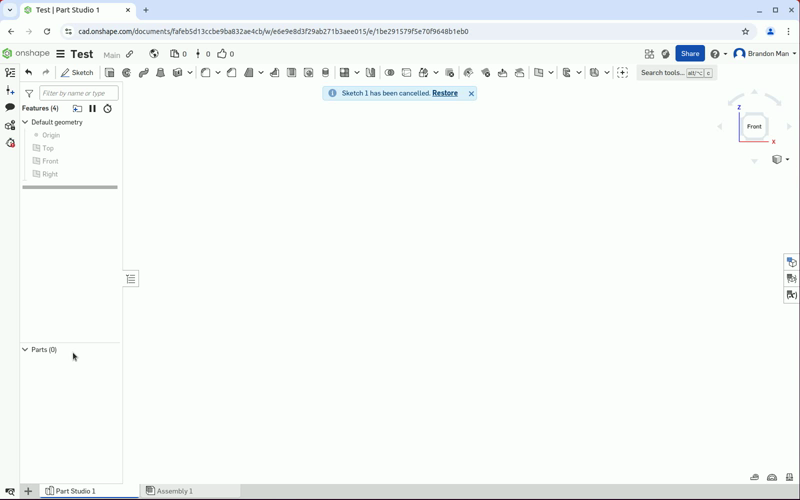
key(left)
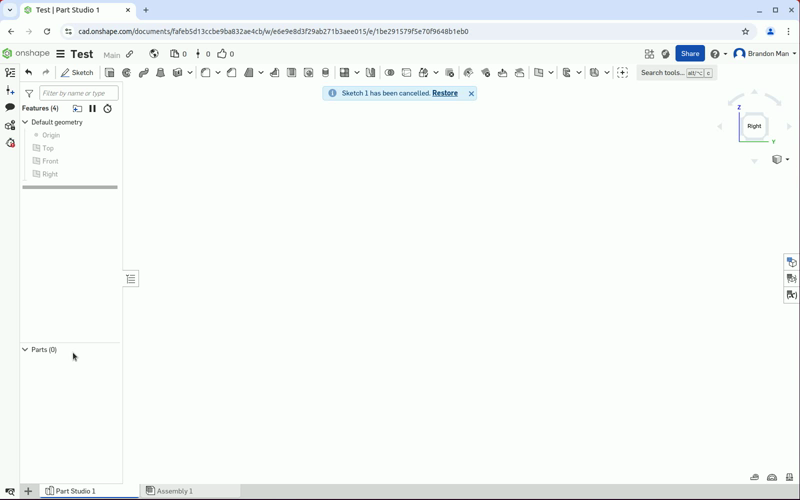
key_up(shift)
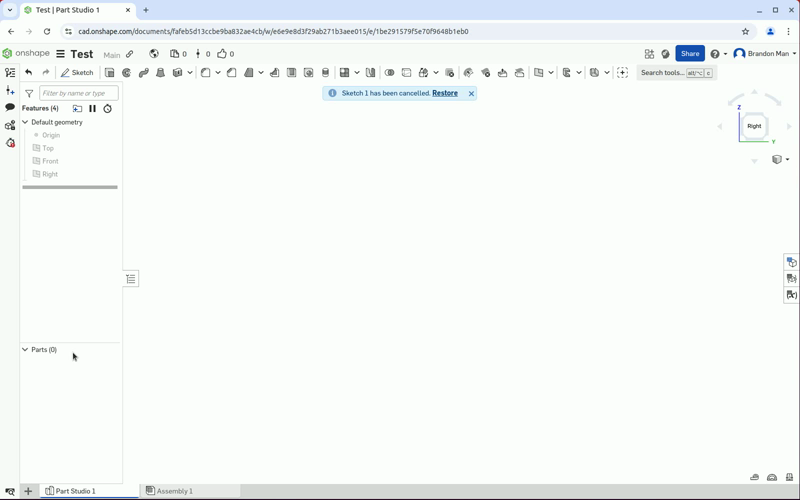
mouse_move(73, 352)
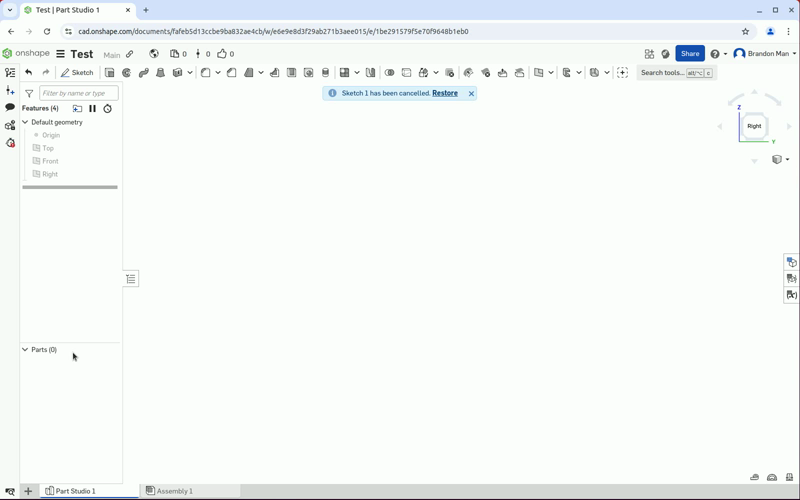
key(shift+y)
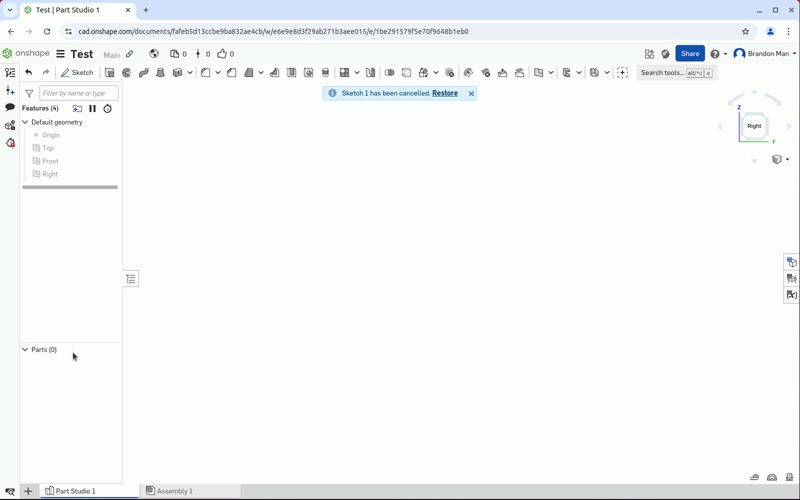
key(shift+s)
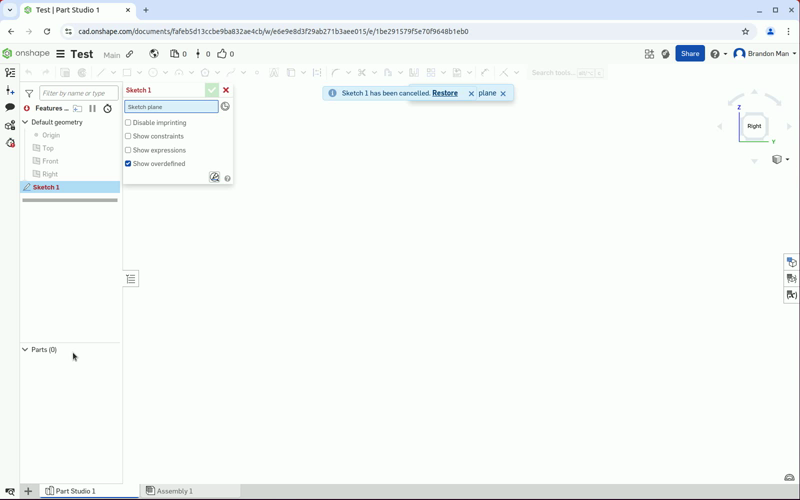
mouse_move(73, 176)
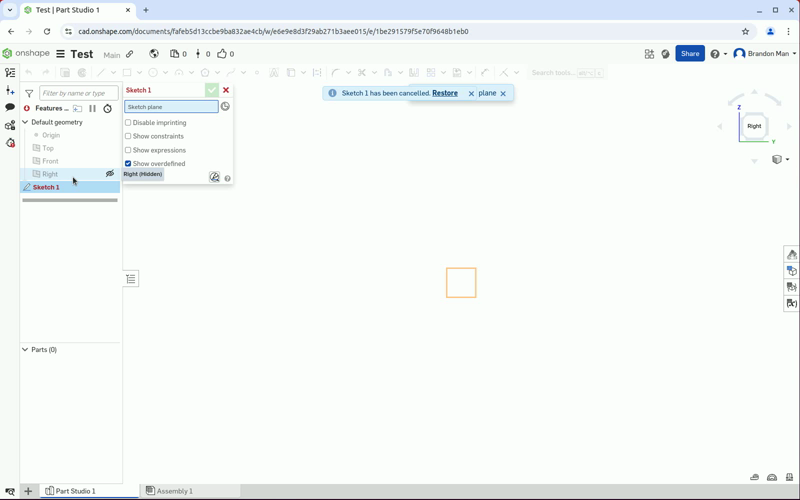
click(73, 176)
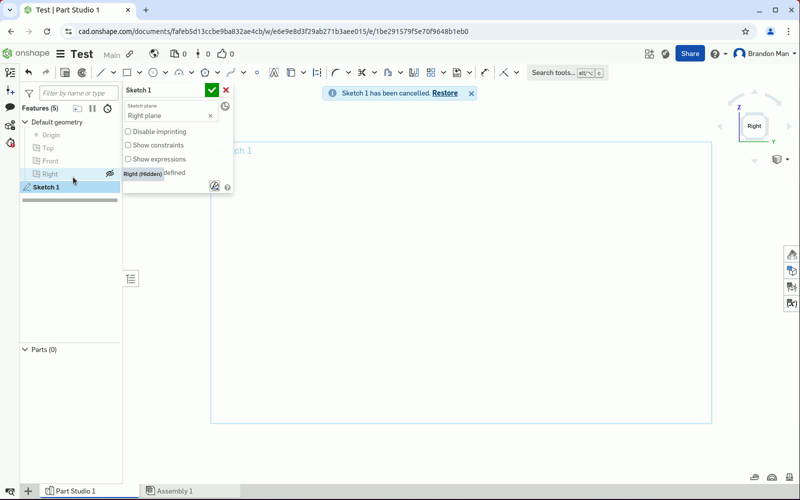
mouse_move(73, 352)
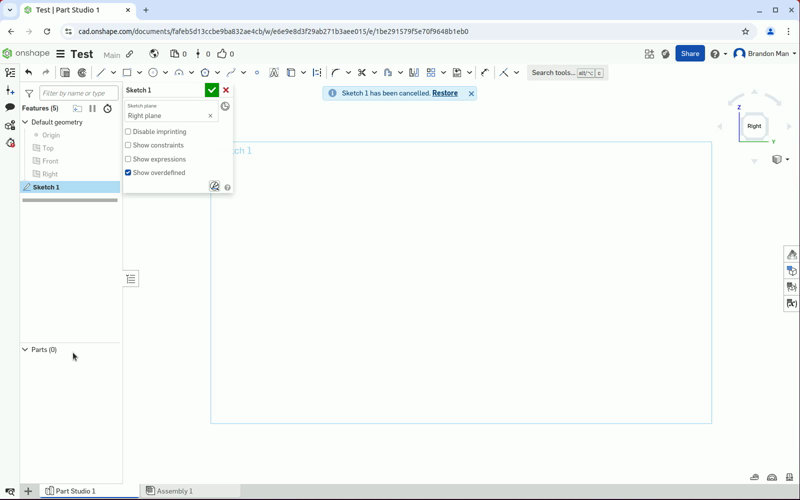
key(y)
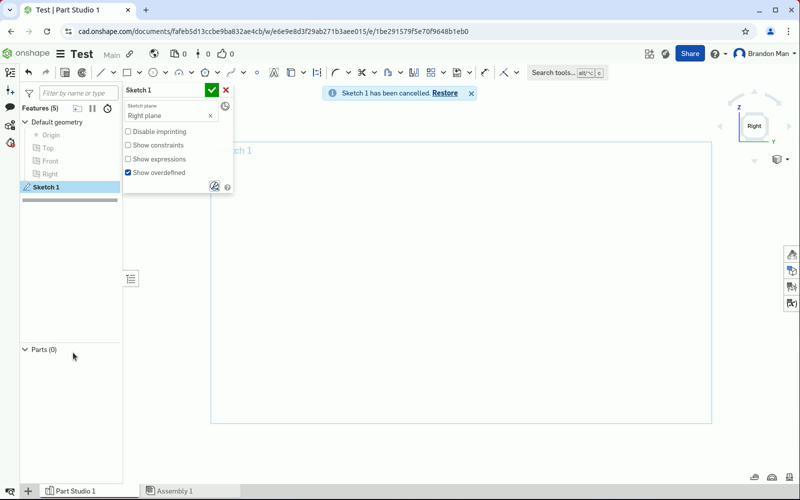
key(l)
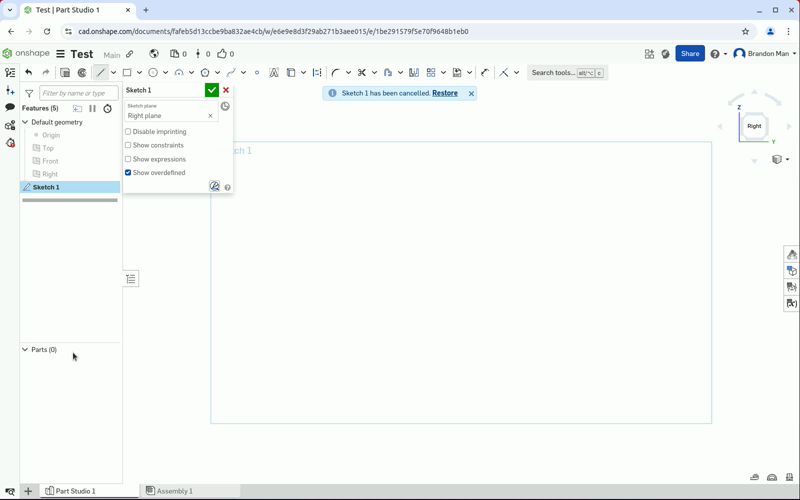
key_down(shift)
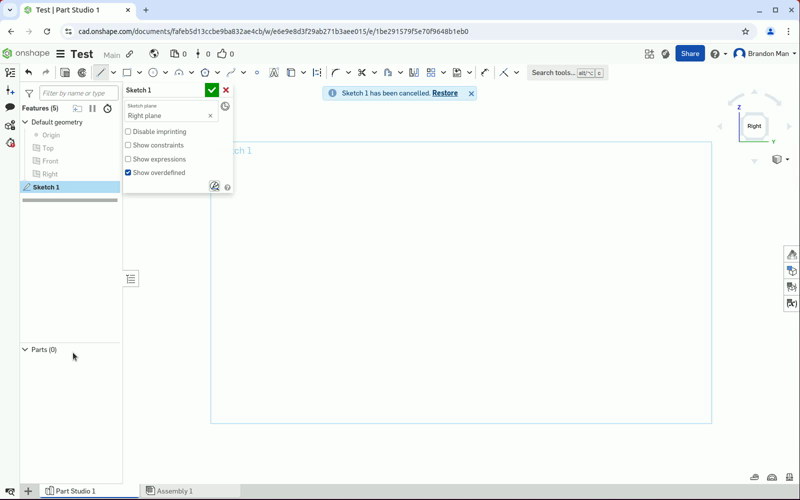
mouse_move(460, 282)
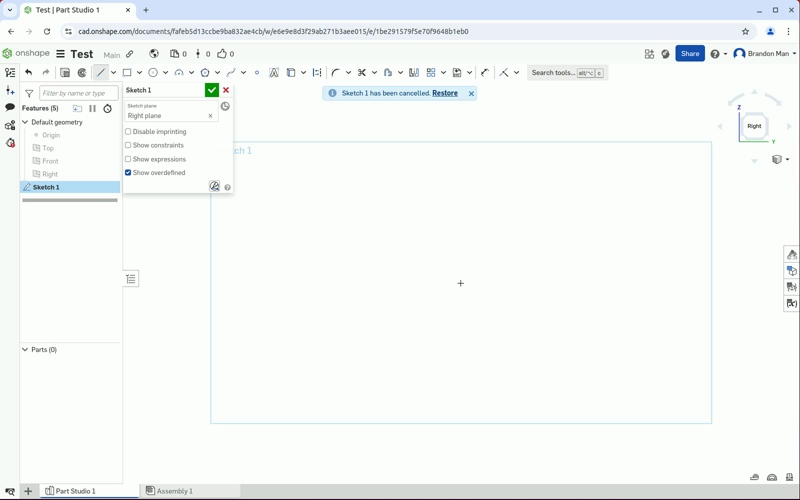
click(460, 282)
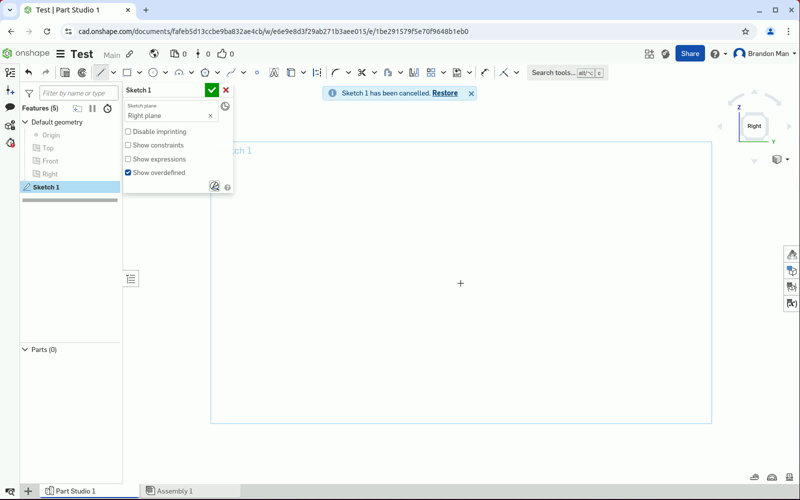
key_up(shift)
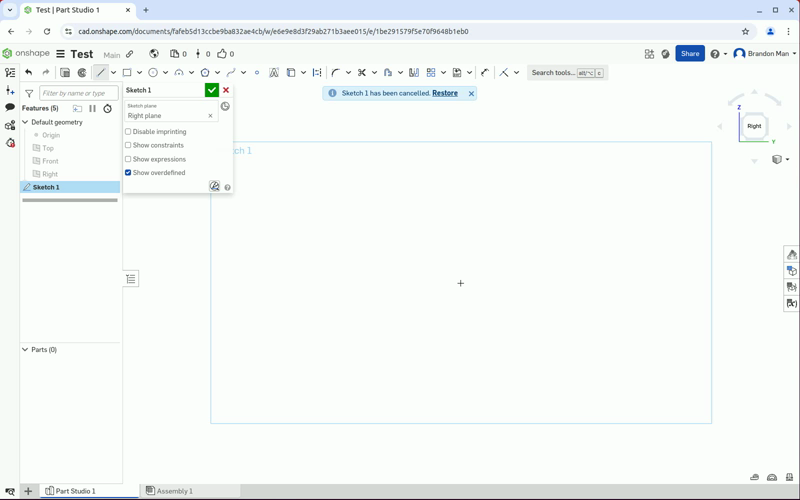
key_down(shift)
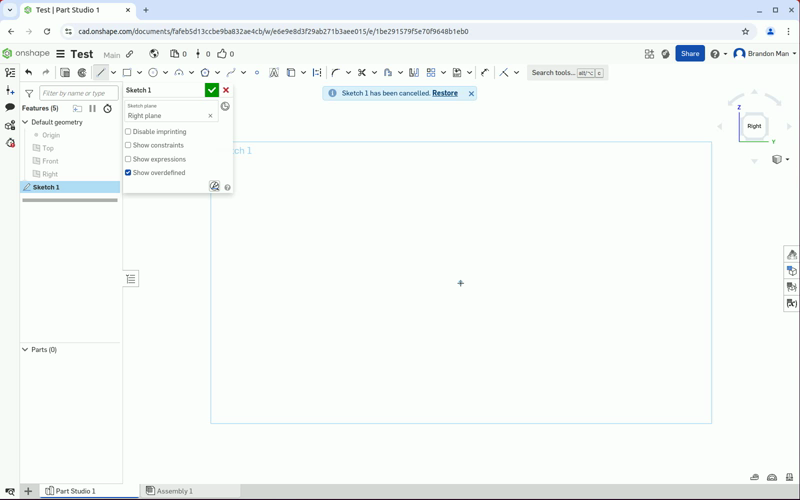
mouse_move(490, 282)
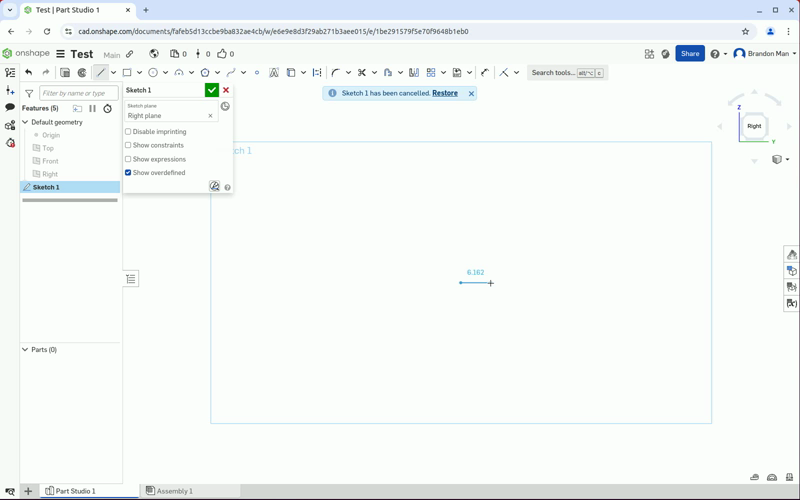
mouse_move(517, 276)
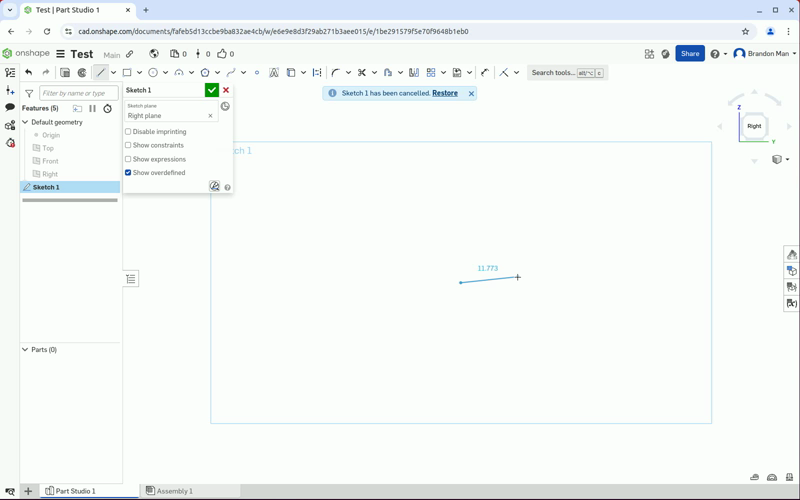
click(517, 276)
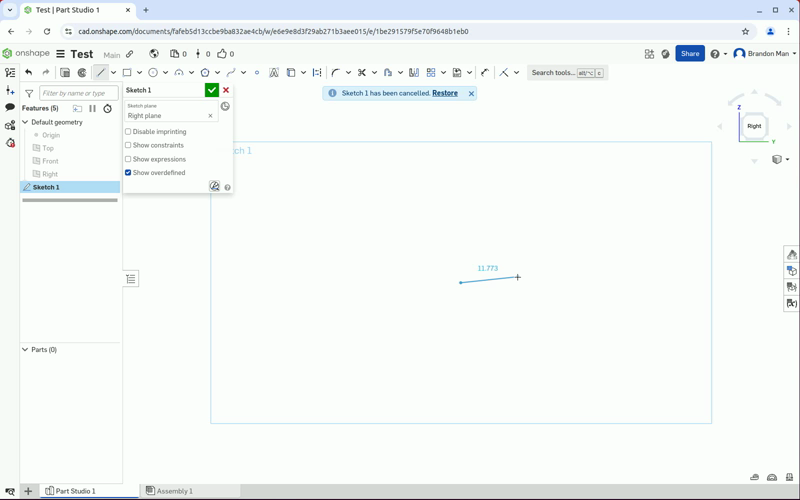
key_up(shift)
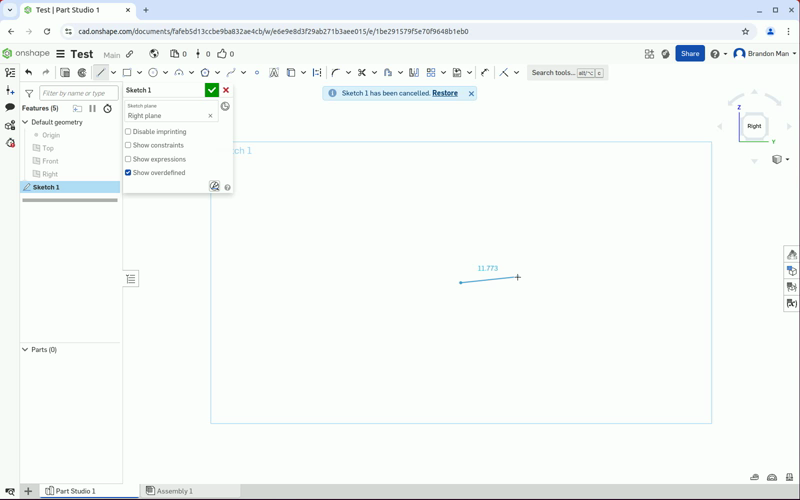
key(esc)
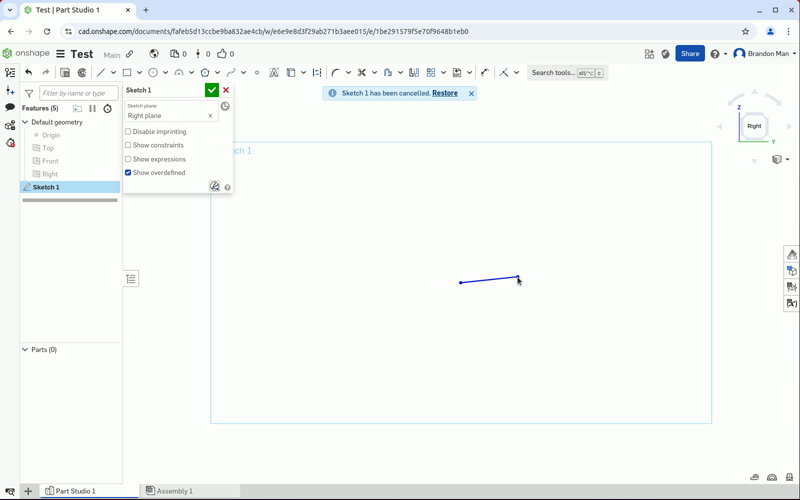
key(a)
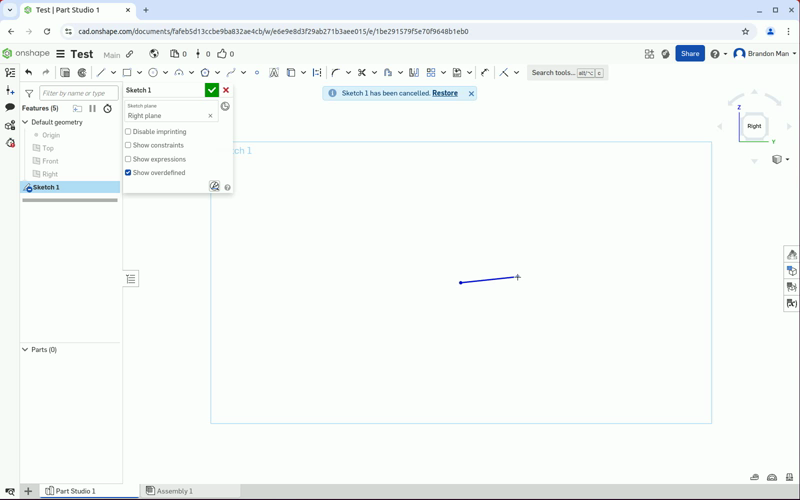
mouse_move(517, 276)
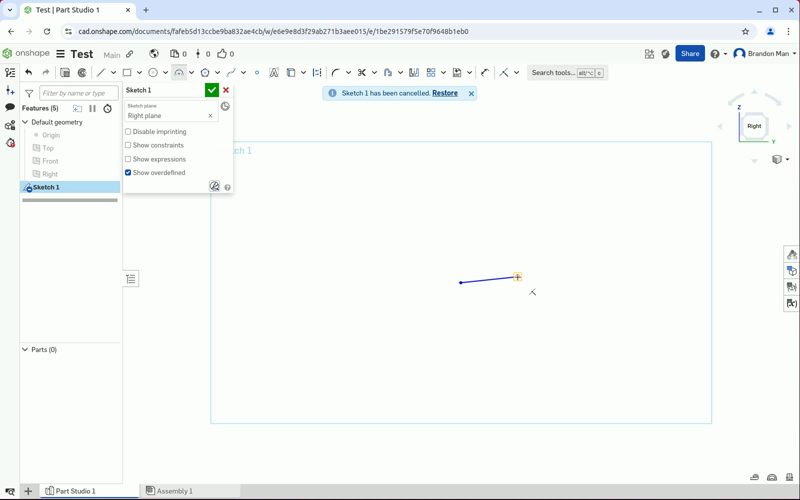
click(517, 276)
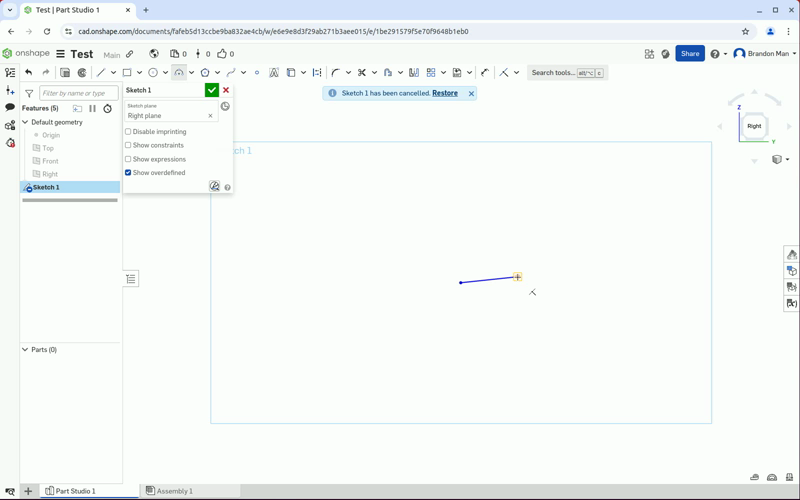
key_down(shift)
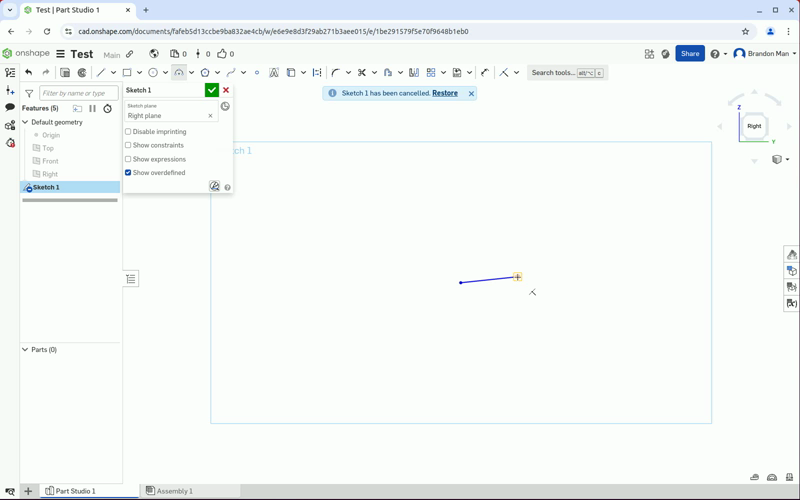
mouse_move(529, 274)
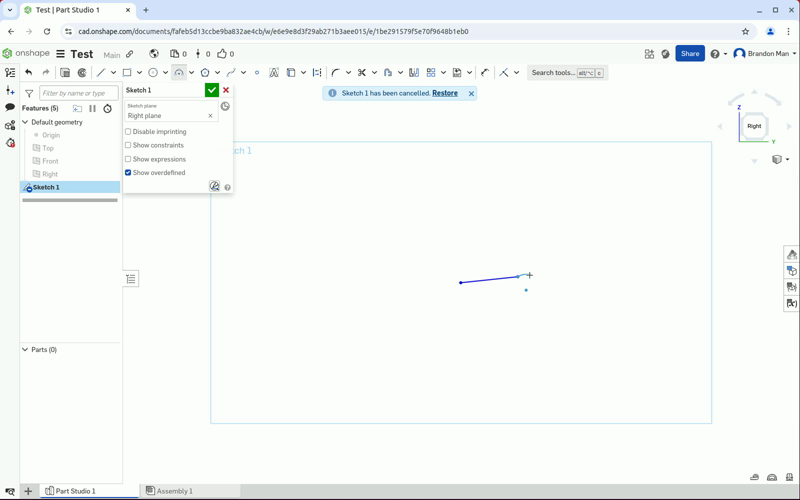
click(529, 274)
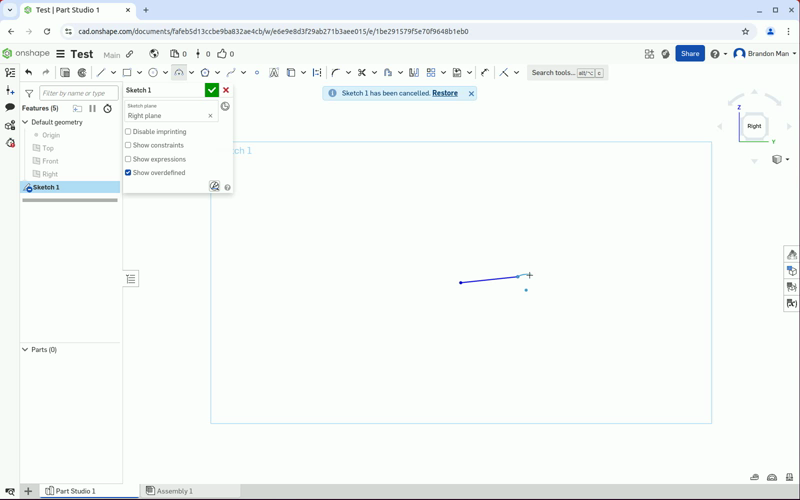
mouse_move(524, 281)
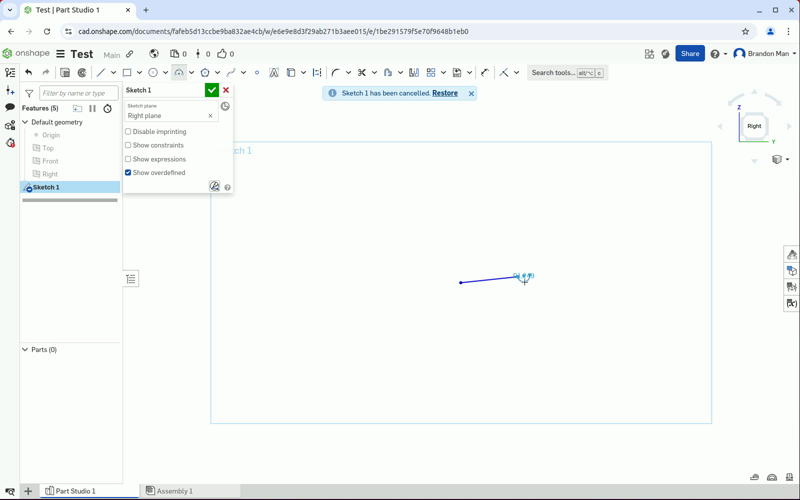
click(524, 281)
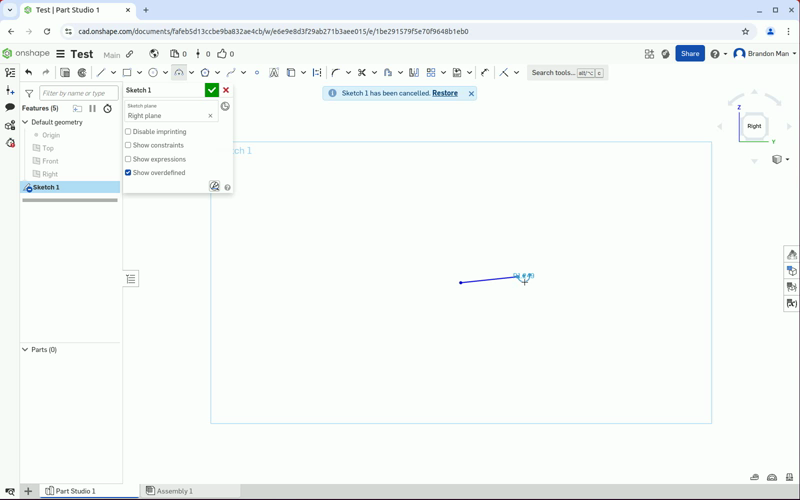
key_up(shift)
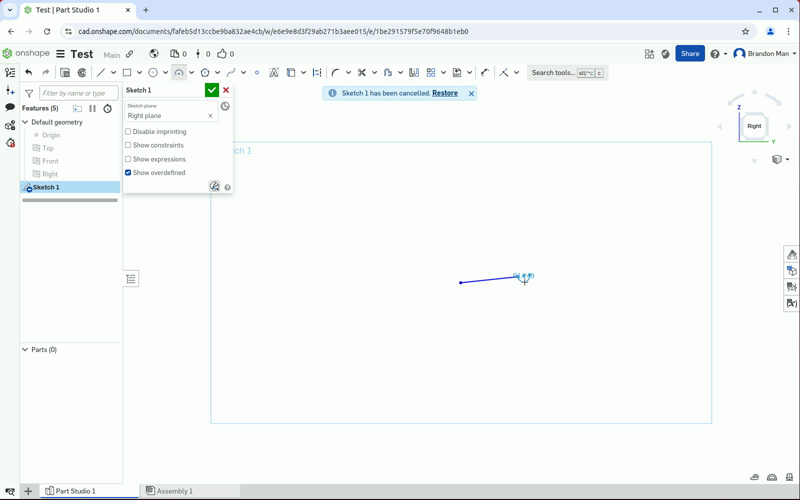
key(esc)
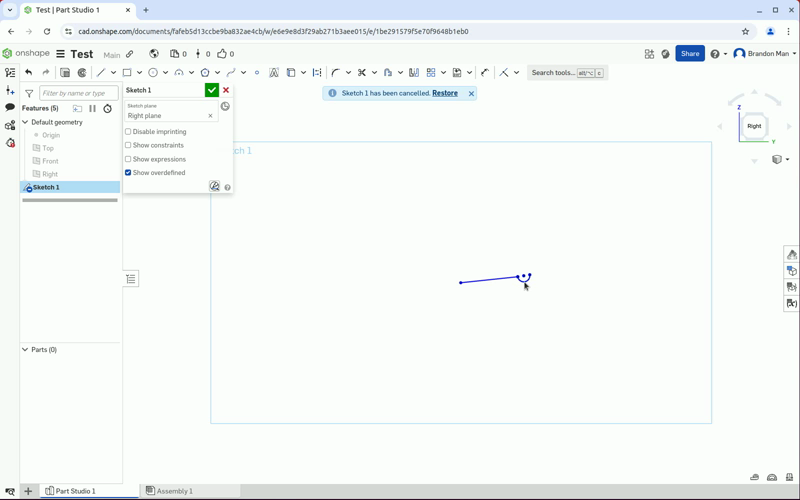
key(l)
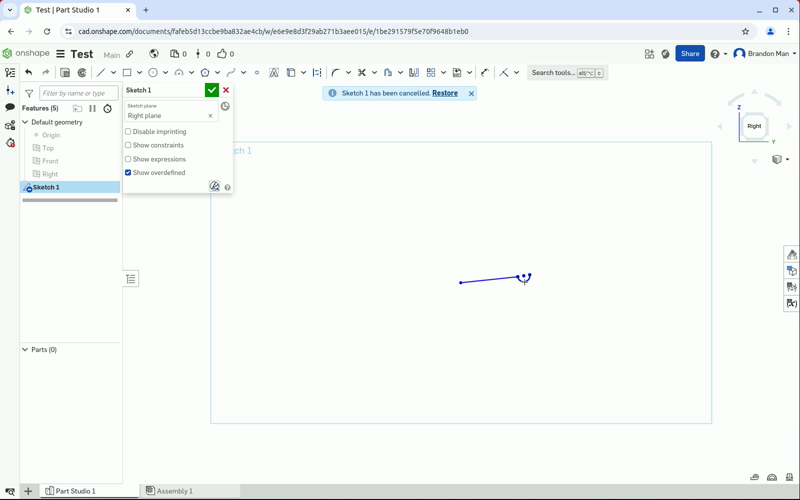
mouse_move(529, 274)
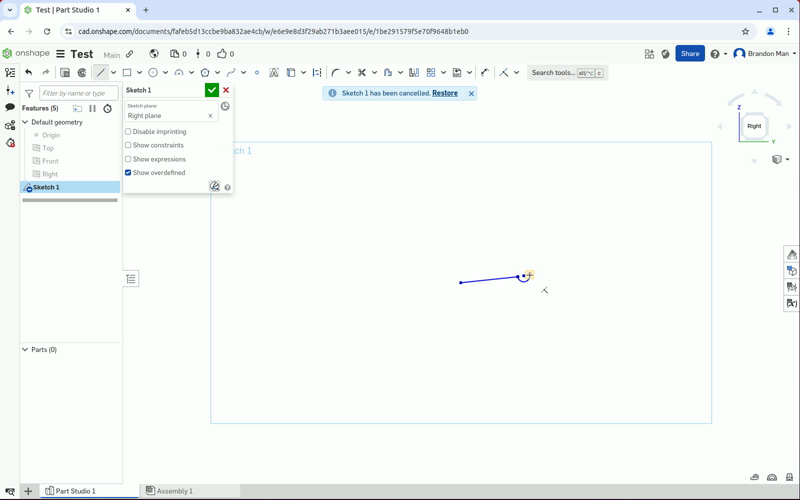
click(529, 274)
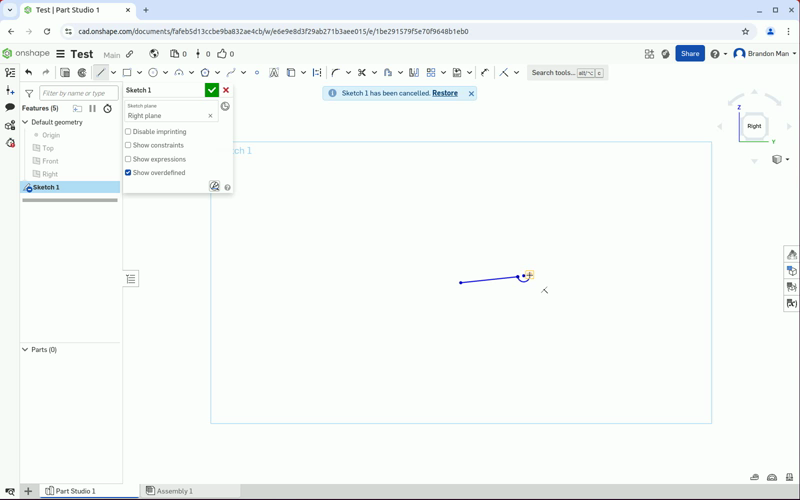
key_down(shift)
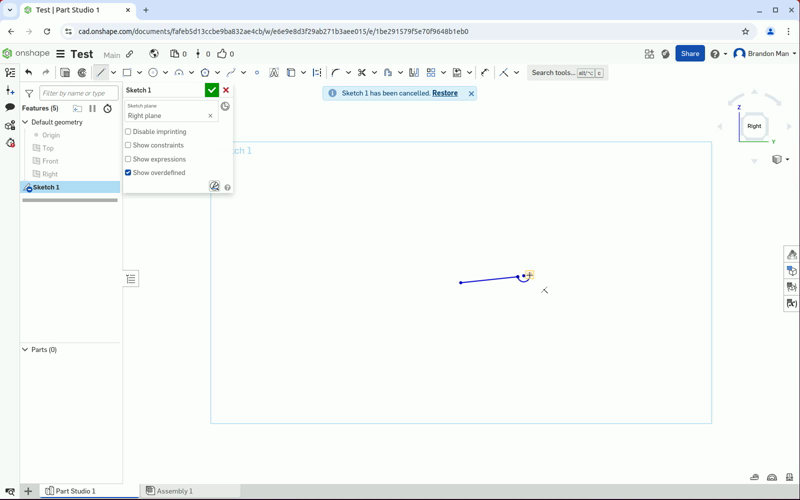
mouse_move(517, 170)
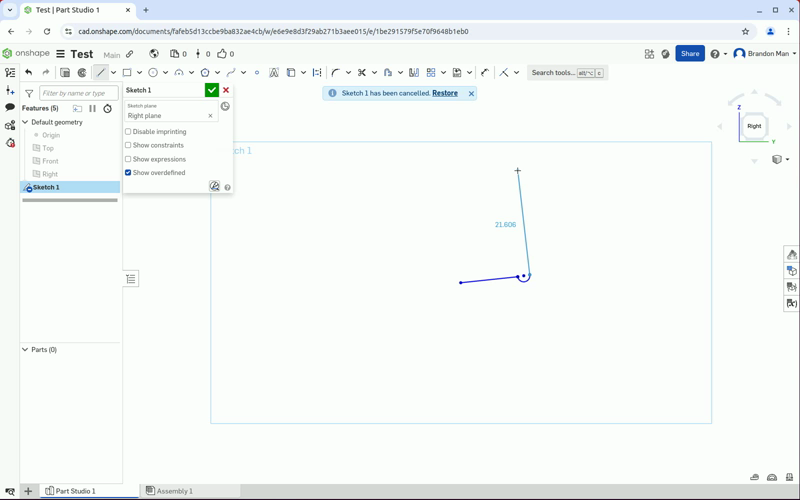
click(517, 170)
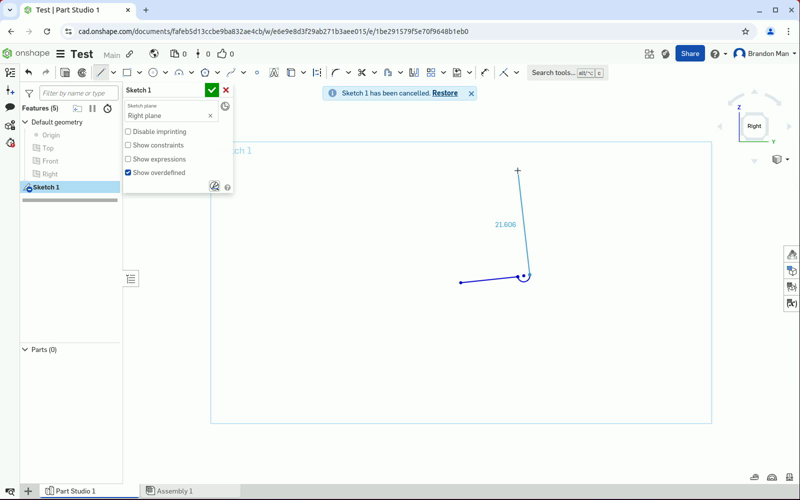
key_up(shift)
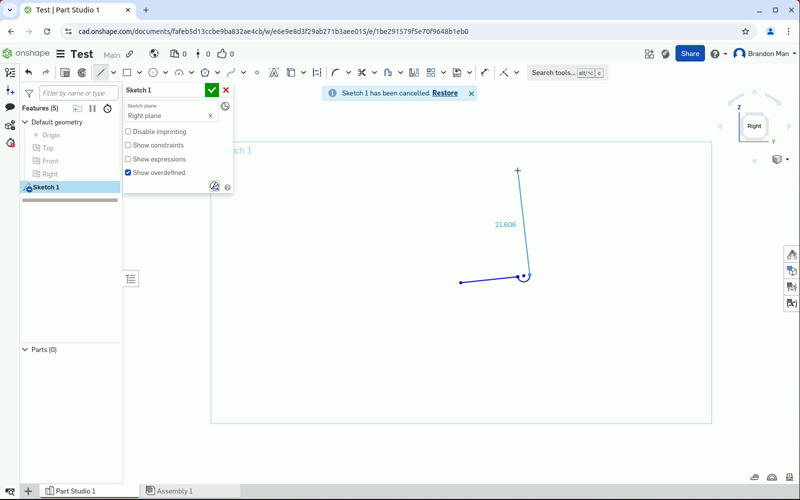
key_down(shift)
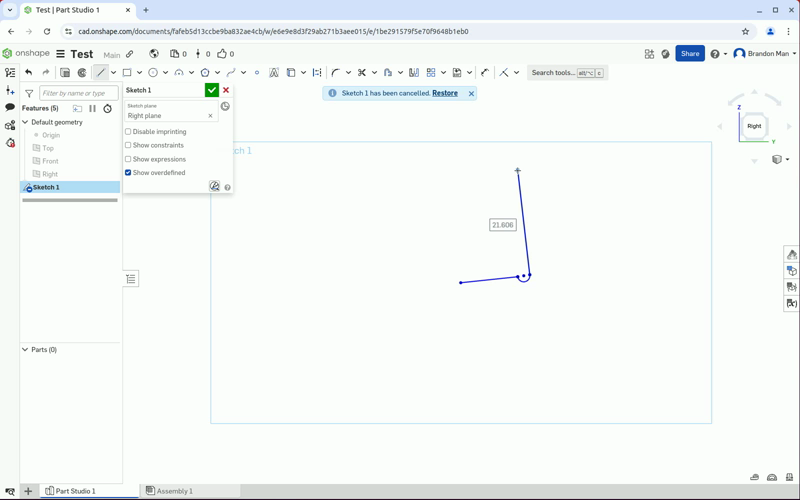
mouse_move(547, 170)
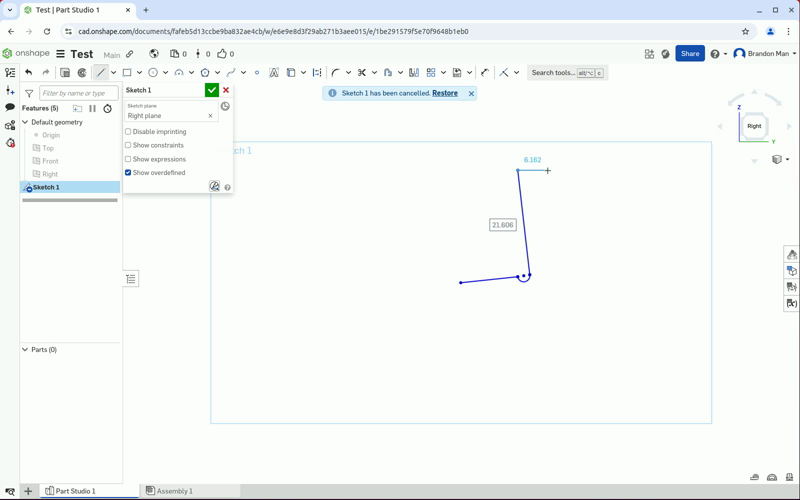
mouse_move(460, 170)
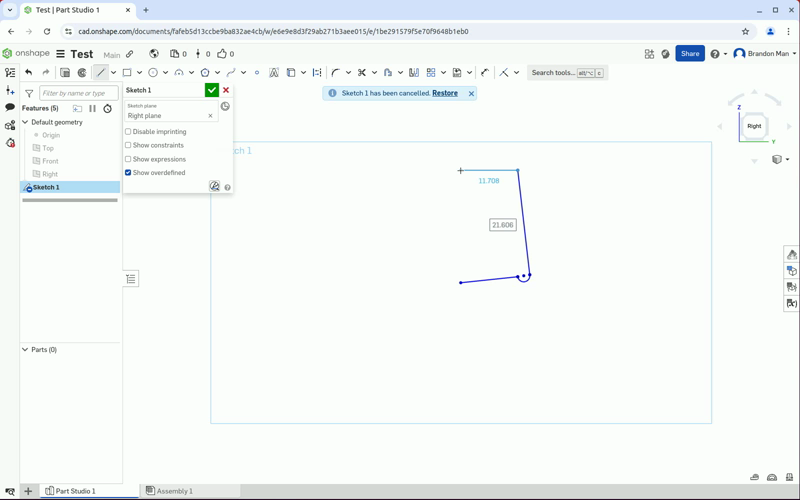
click(460, 170)
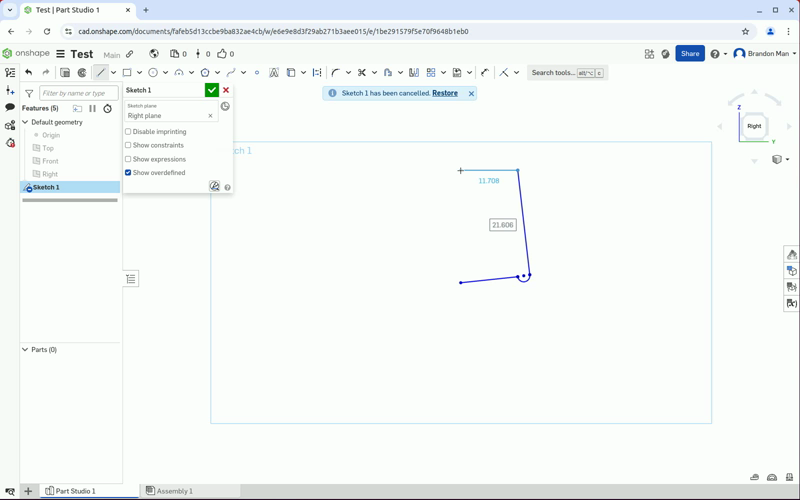
key_up(shift)
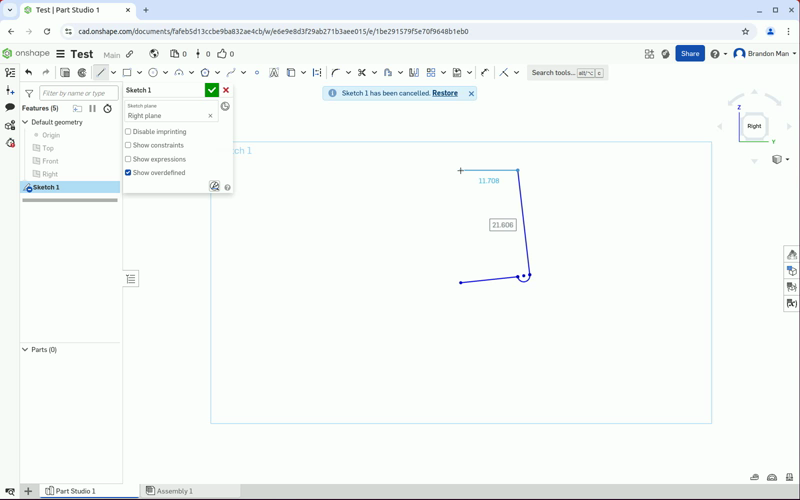
key_down(shift)
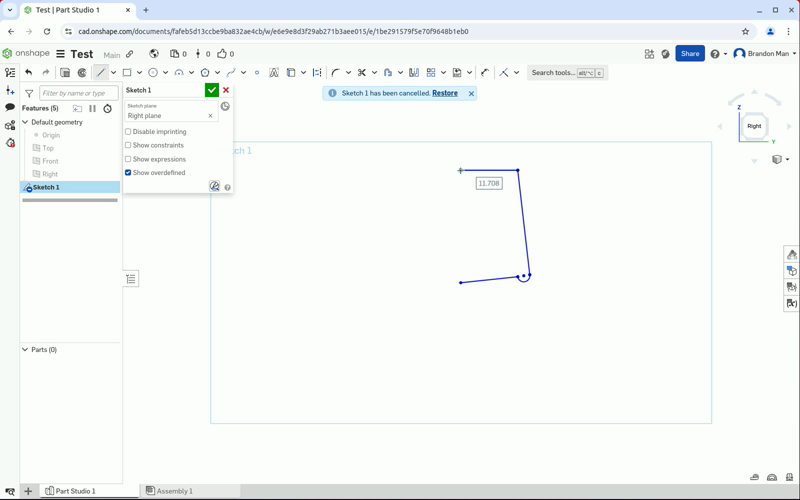
mouse_move(460, 282)
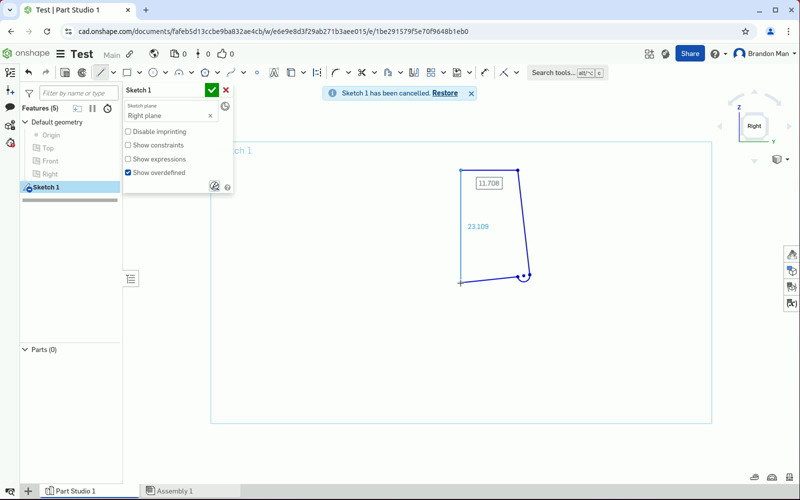
key_up(shift)
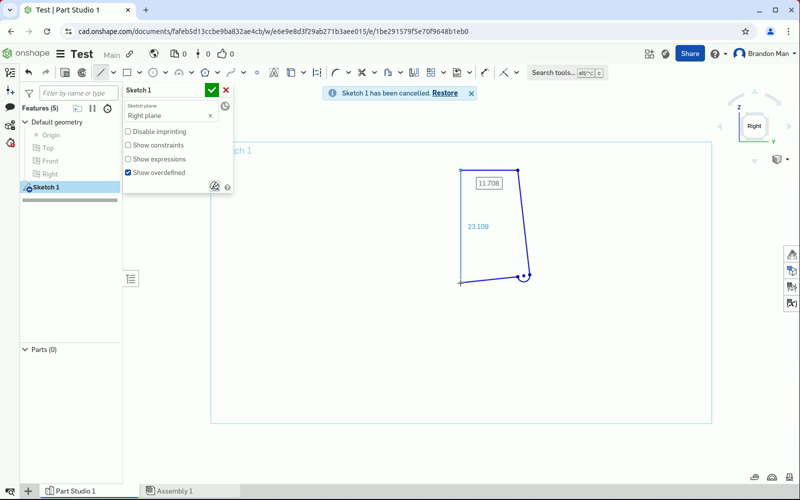
click(460, 282)
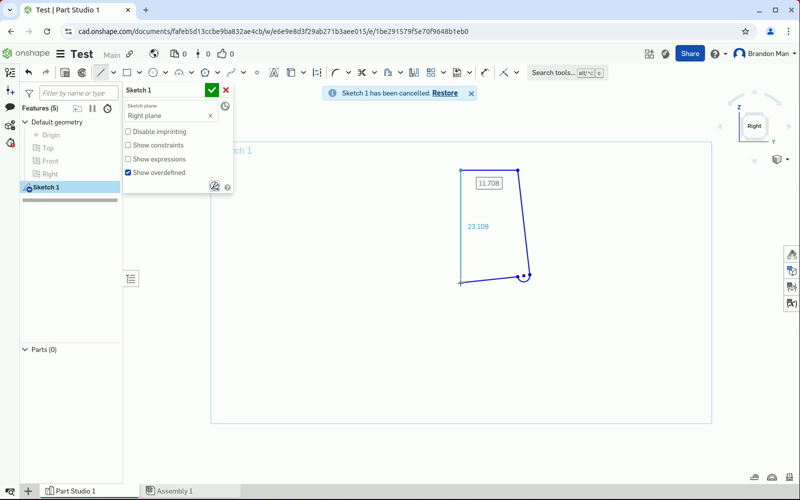
key(esc)
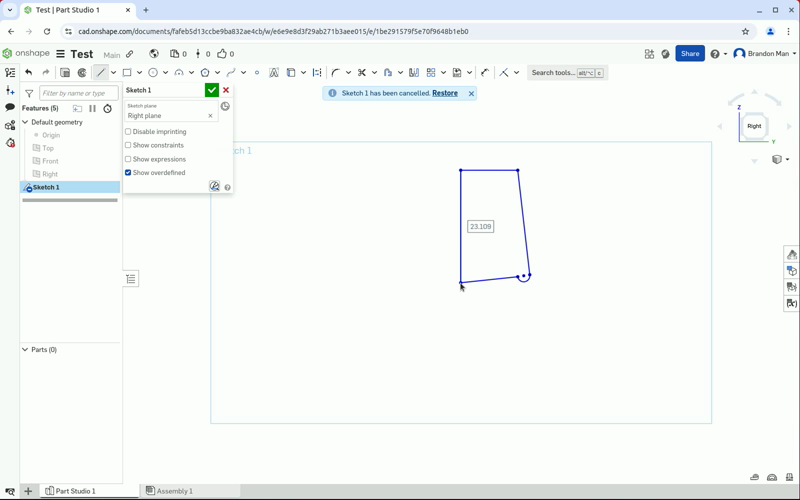
mouse_move(475, 239)
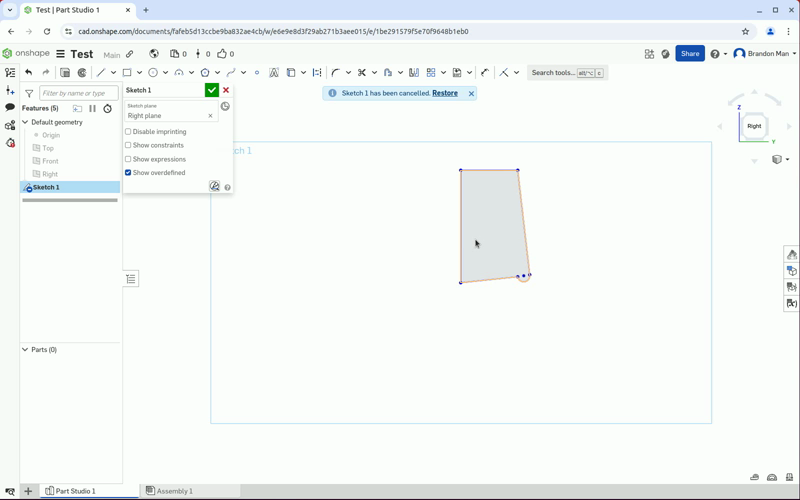
click(475, 239)
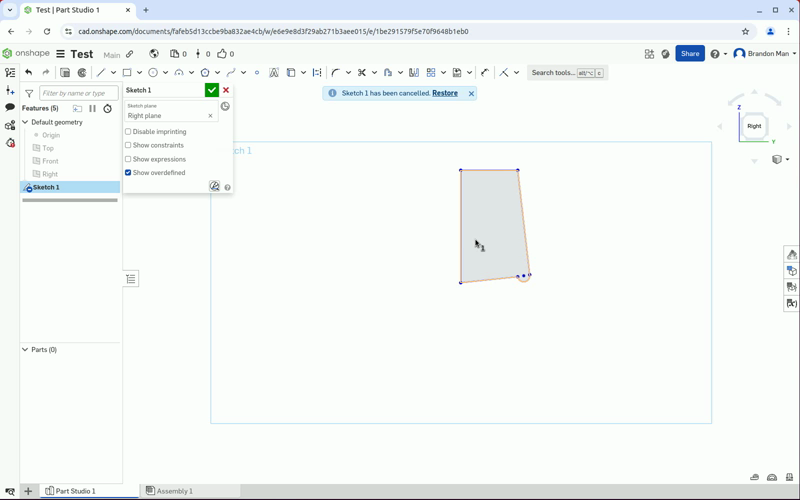
mouse_move(73, 352)
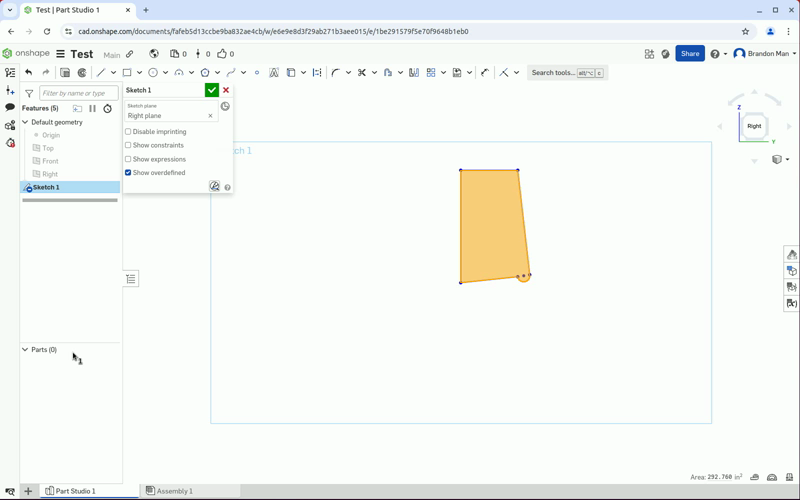
key(shift+y)
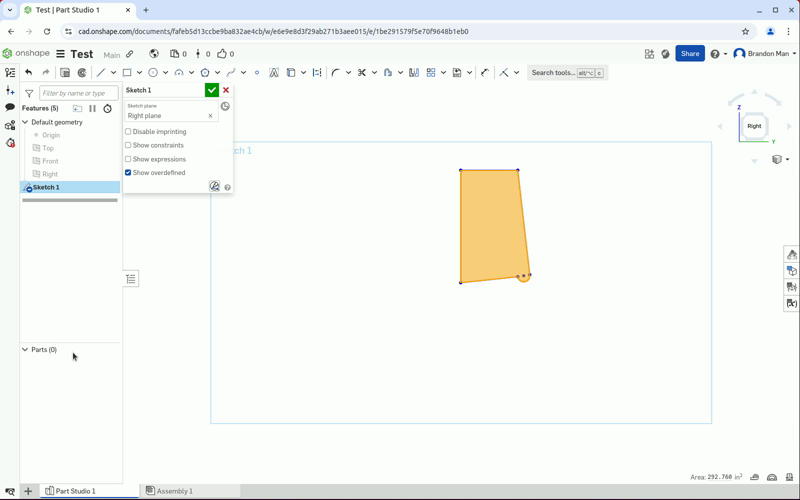
key(shift+e)
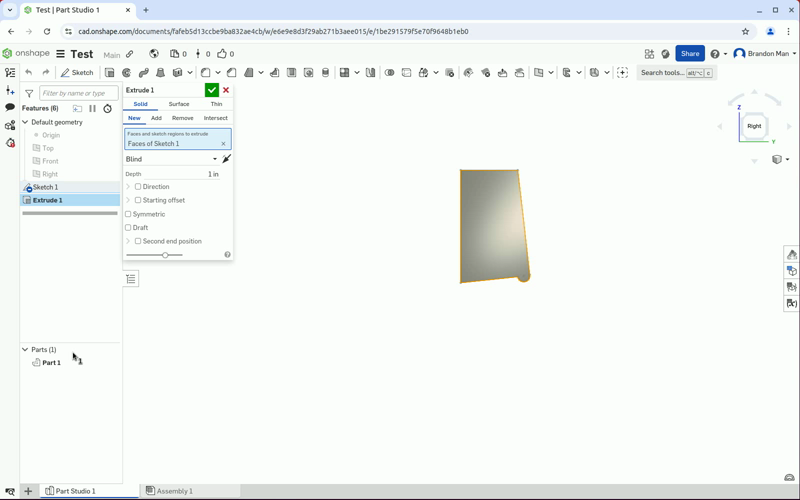
mouse_move(143, 106)
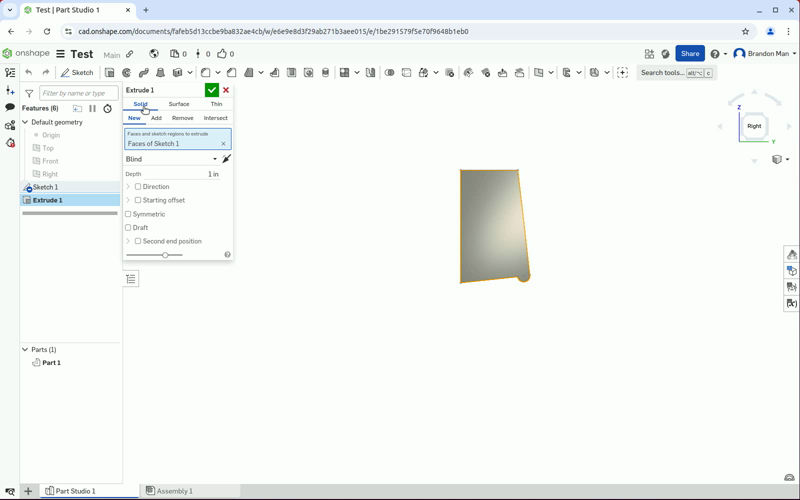
click(143, 106)
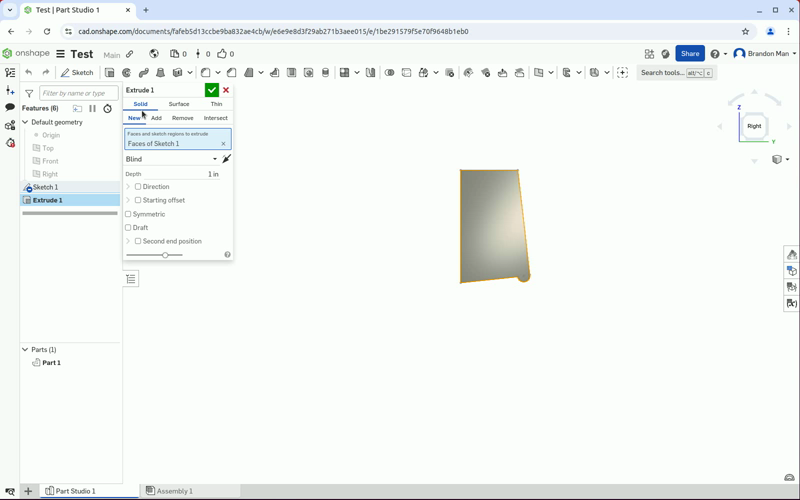
mouse_move(137, 120)
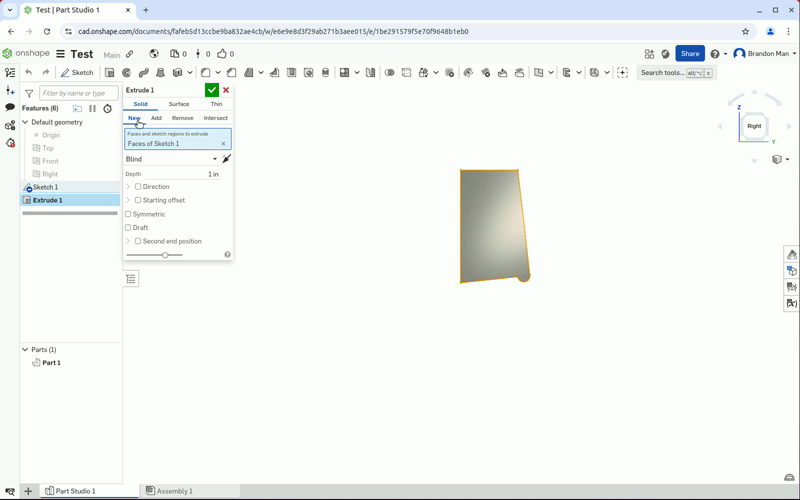
click(137, 120)
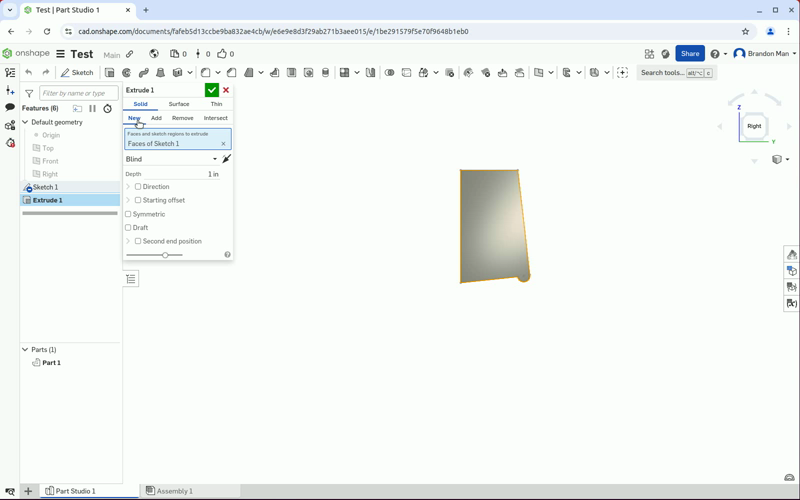
key(tab, 4)
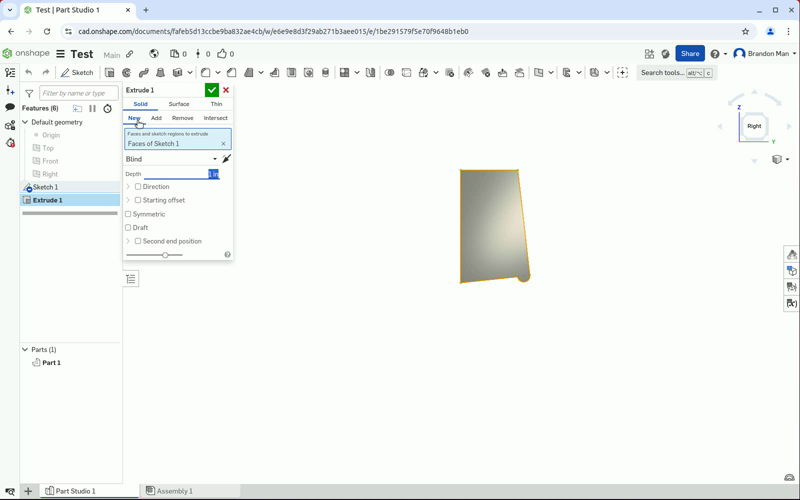
text(-0.481)
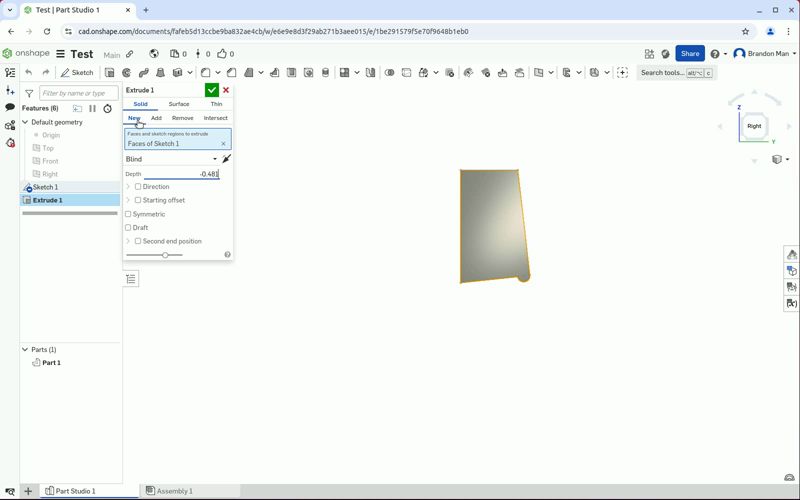
key(enter)
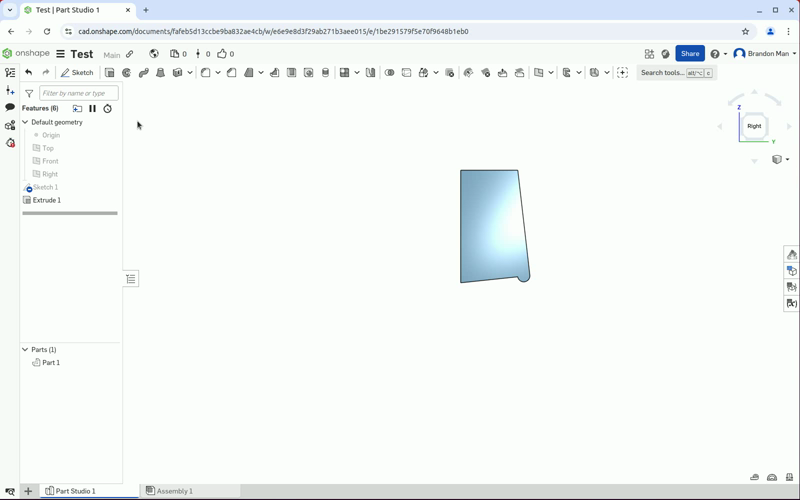
key(shift+h)
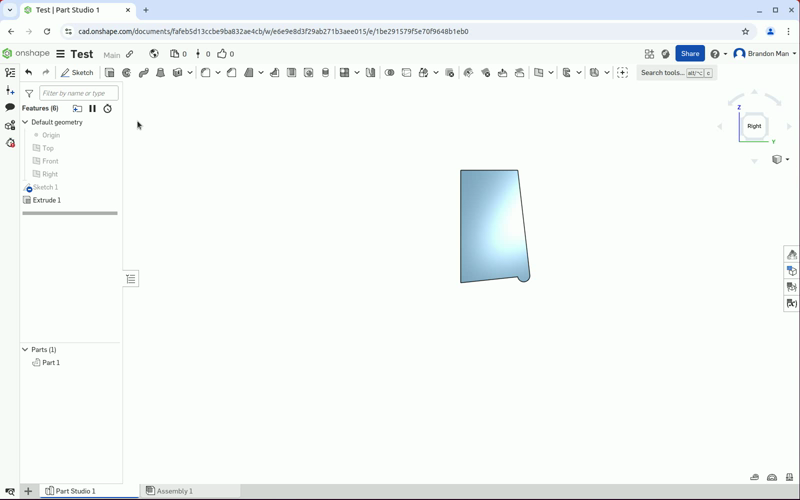
key(shift+h)
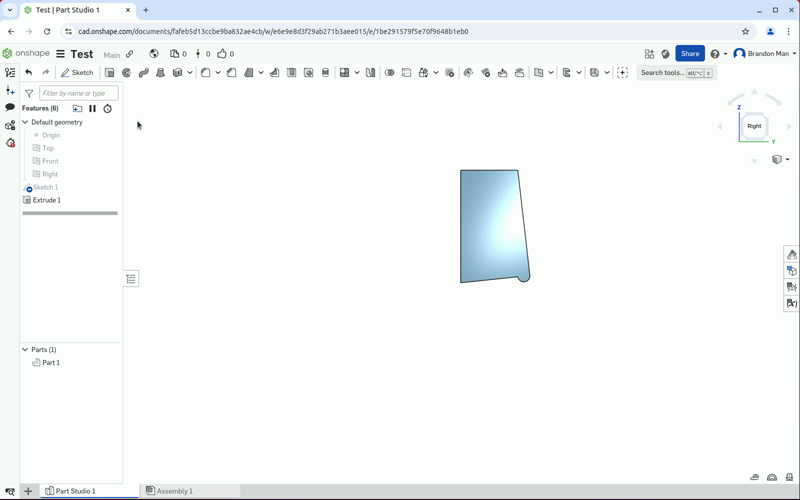
mouse_move(73, 189)
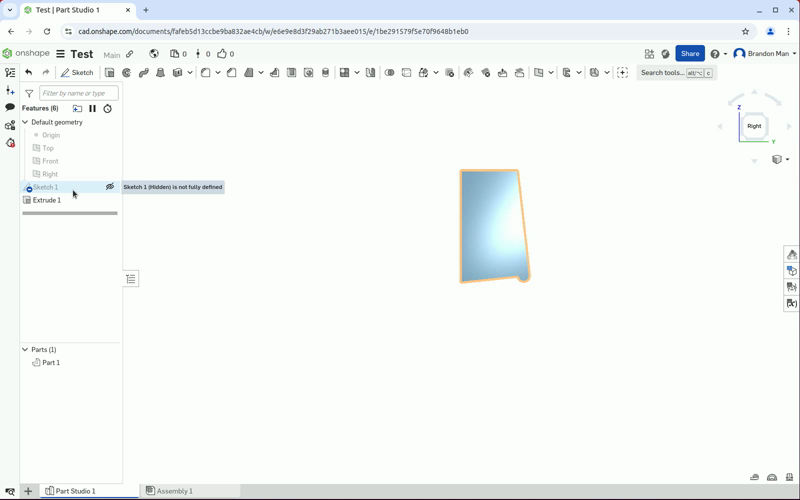
click(73, 189)
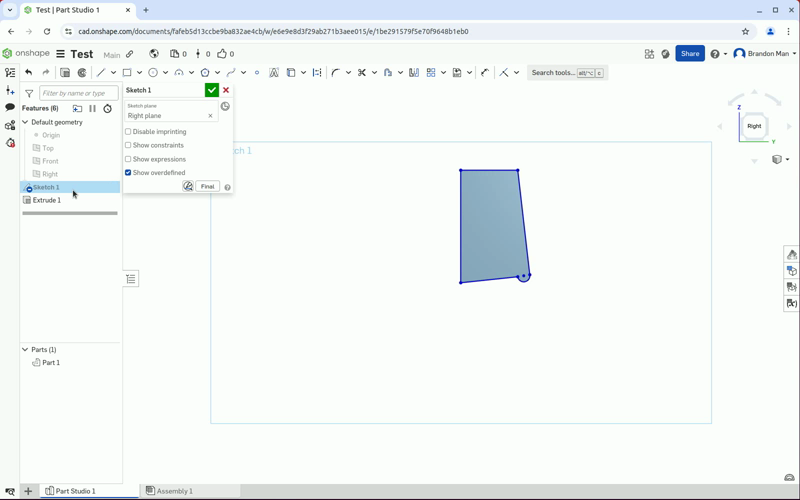
mouse_move(229, 92)
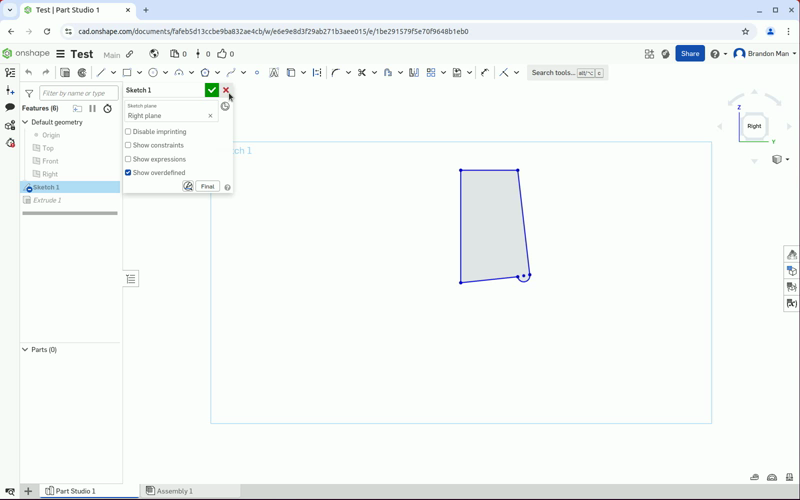
click(229, 92)
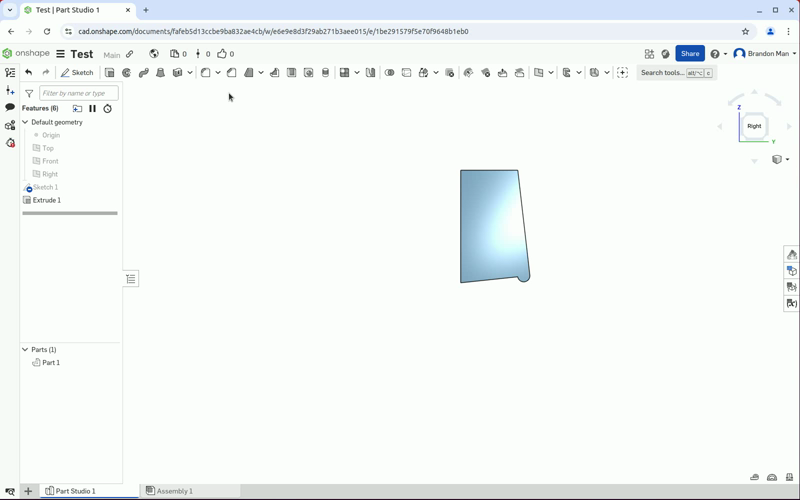
mouse_move(541, 75)
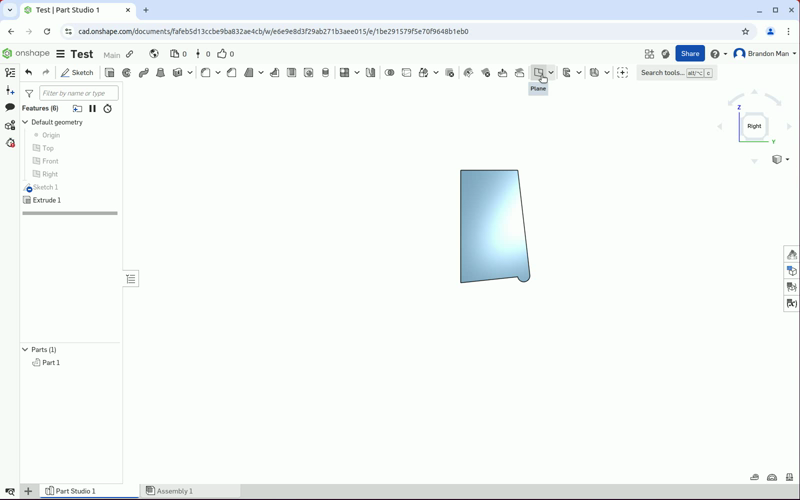
click(541, 75)
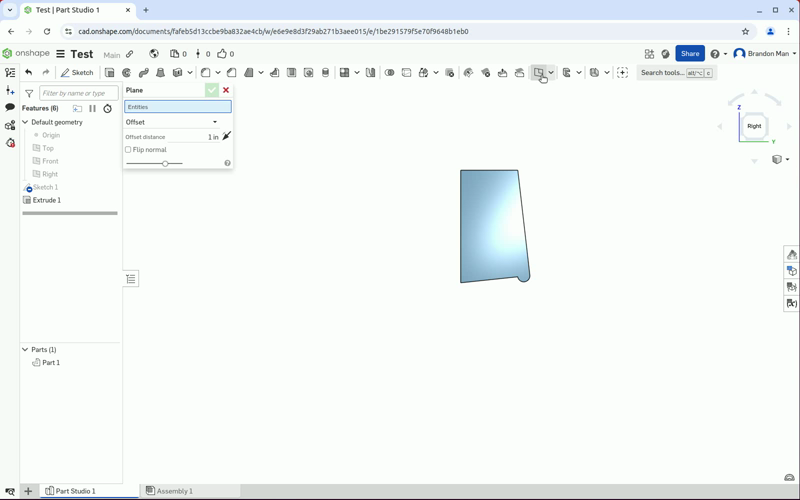
mouse_move(73, 176)
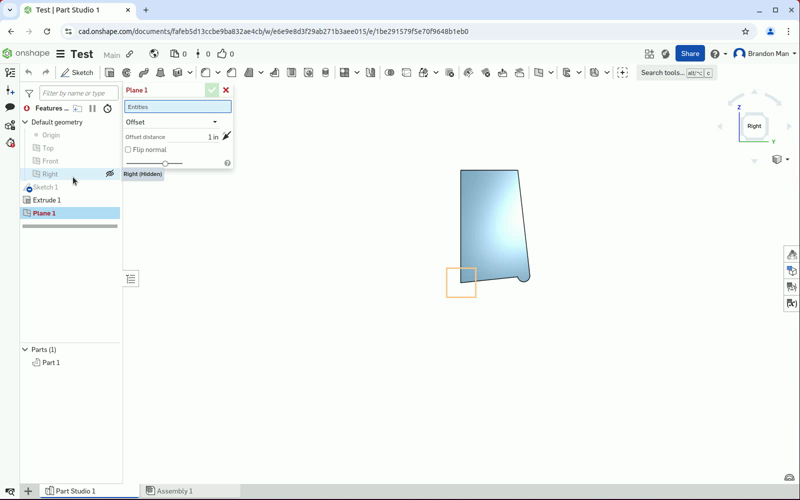
click(73, 176)
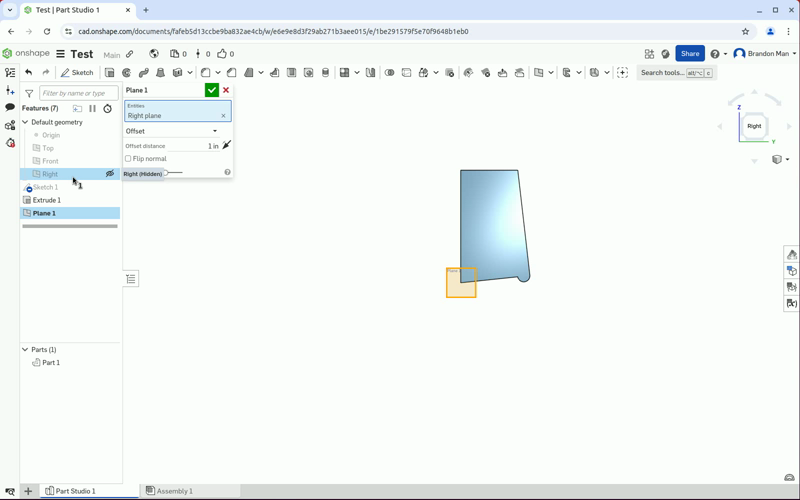
key(tab, 2)
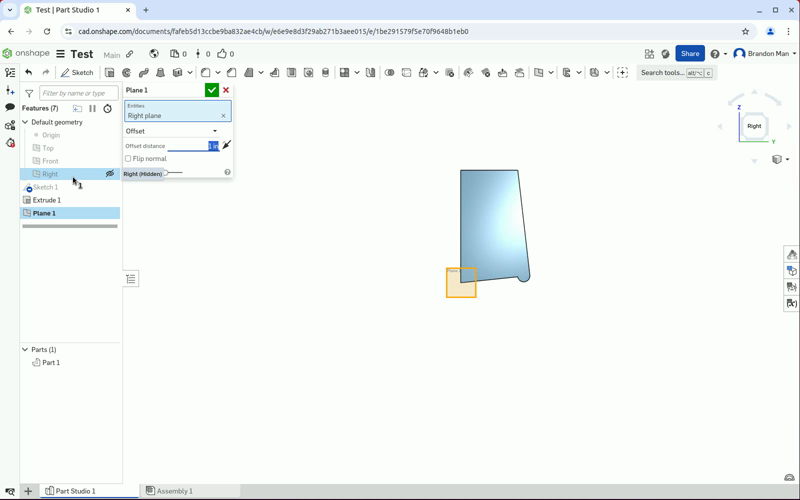
text(0.493)
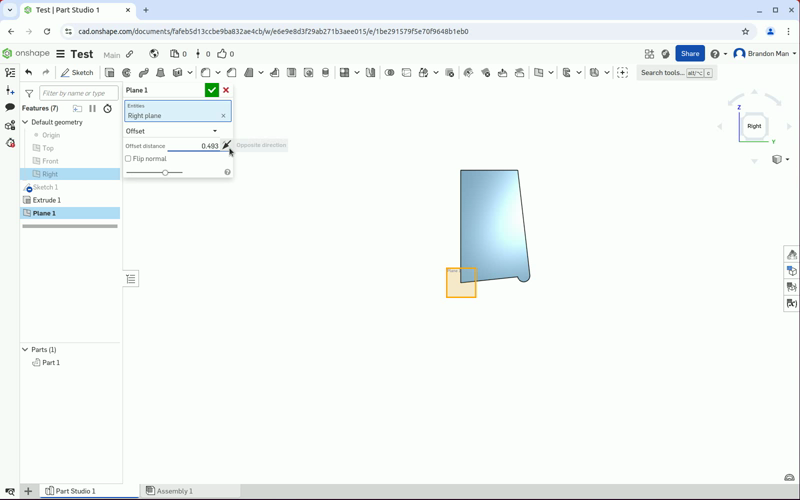
mouse_move(229, 147)
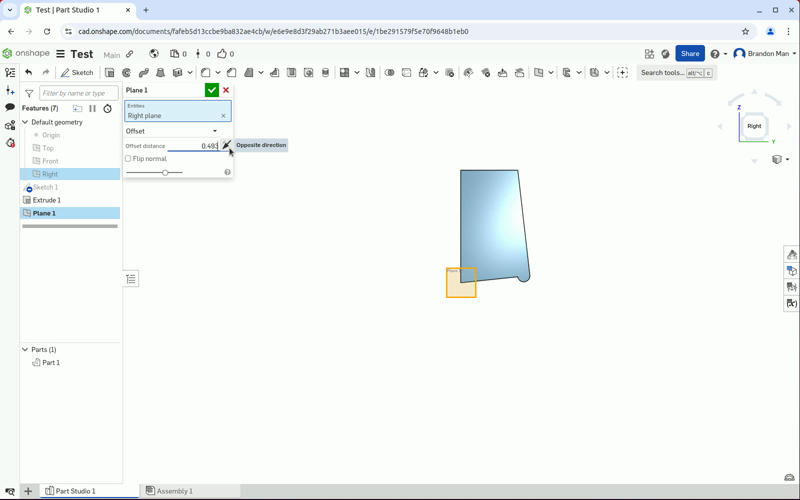
click(229, 147)
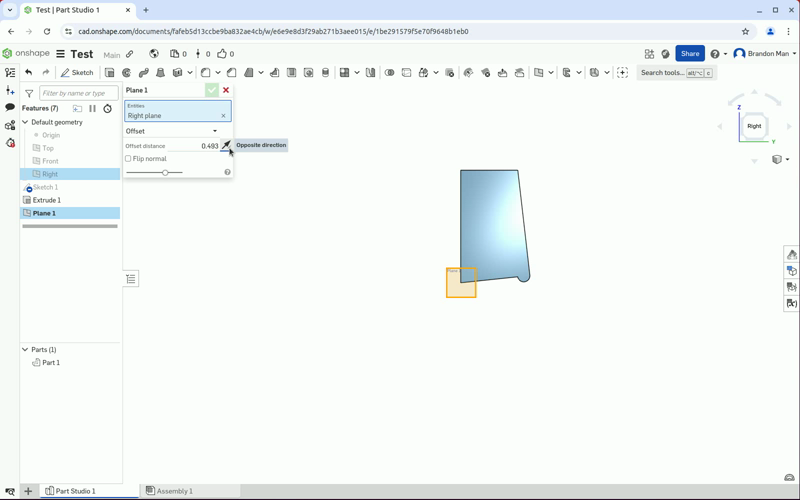
key(enter, 2)
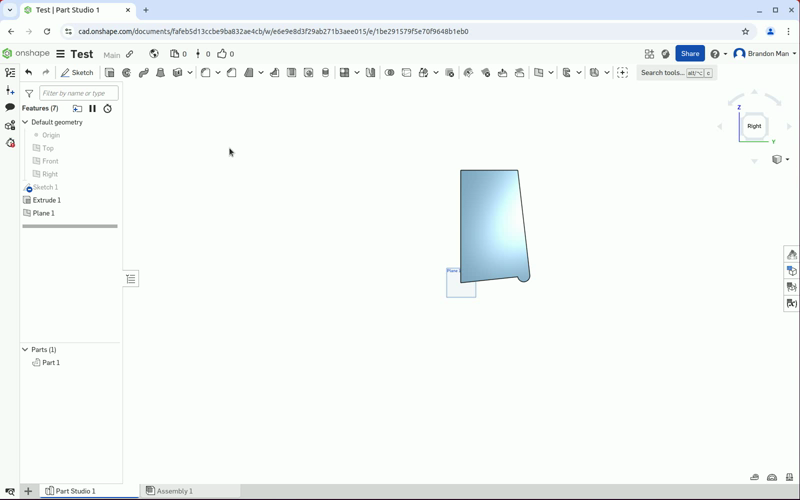
key(shift+s)
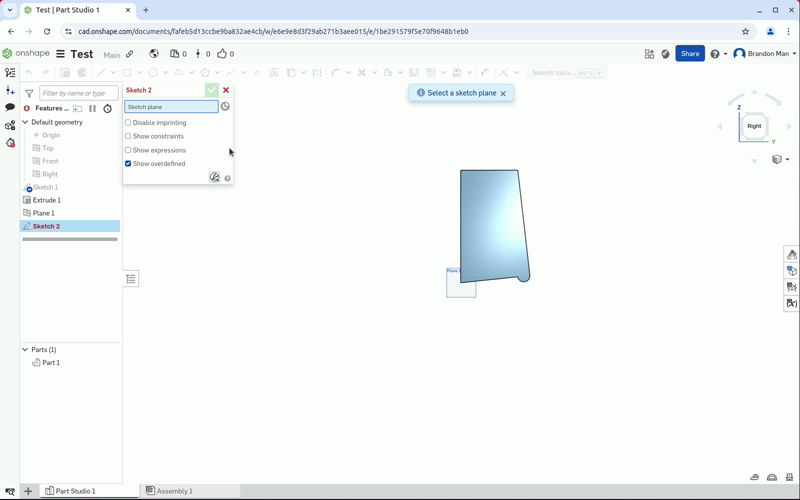
mouse_move(73, 215)
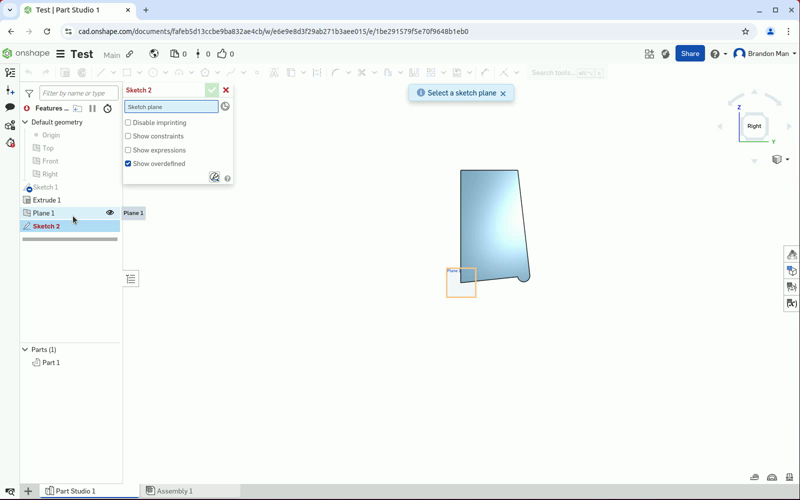
click(73, 215)
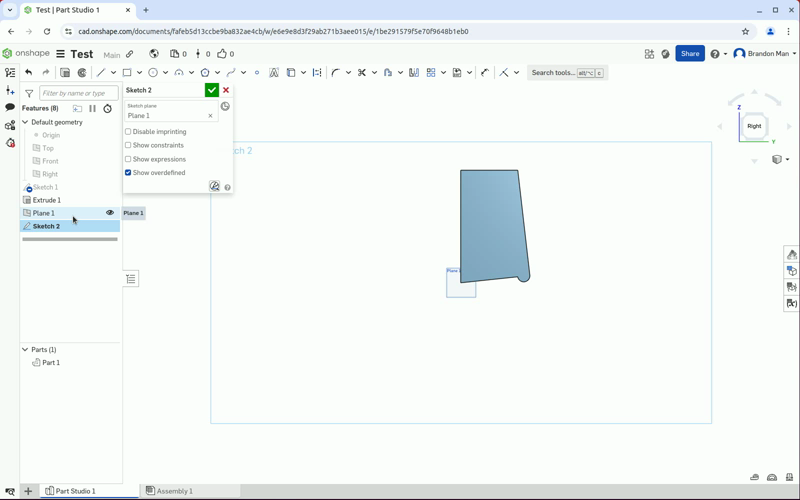
mouse_move(73, 352)
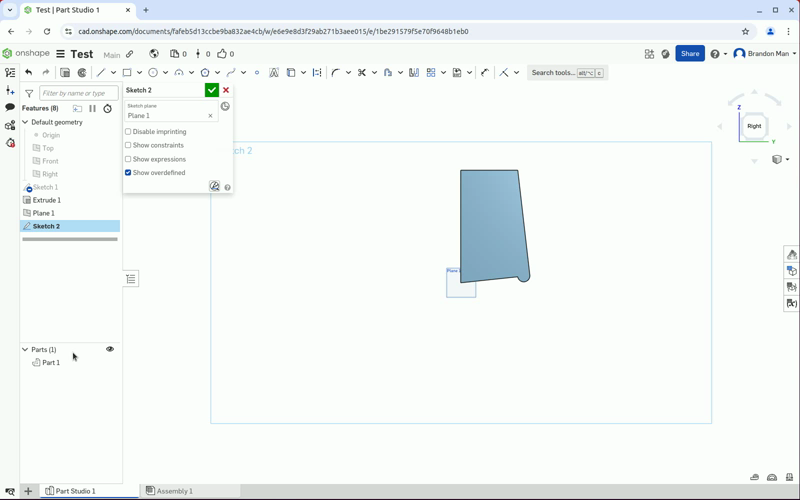
key(y)
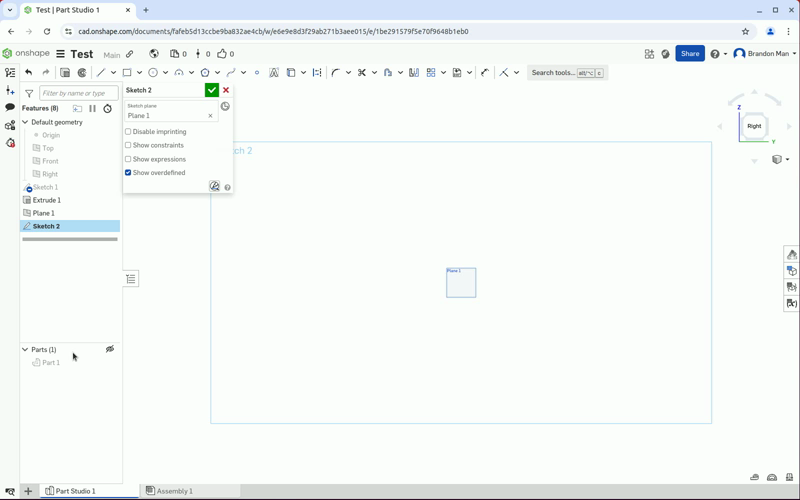
key(a)
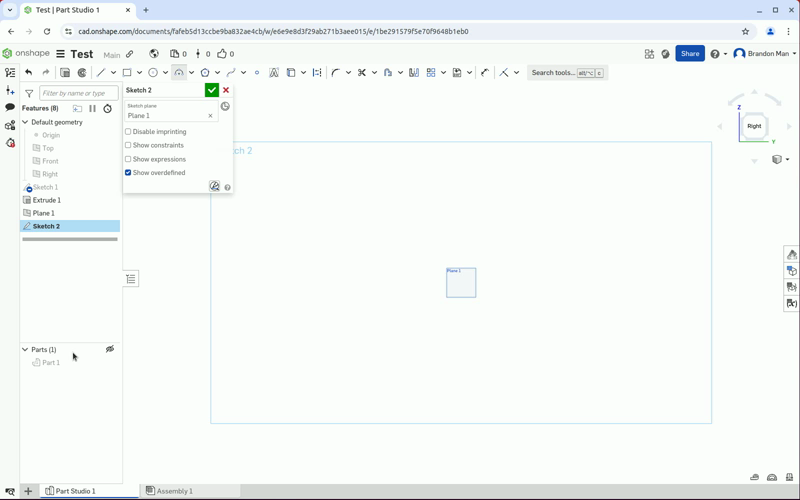
key_down(shift)
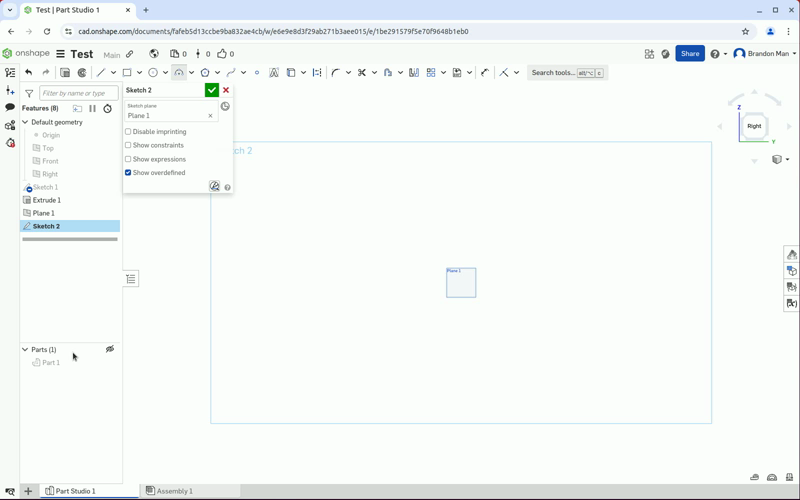
mouse_move(481, 205)
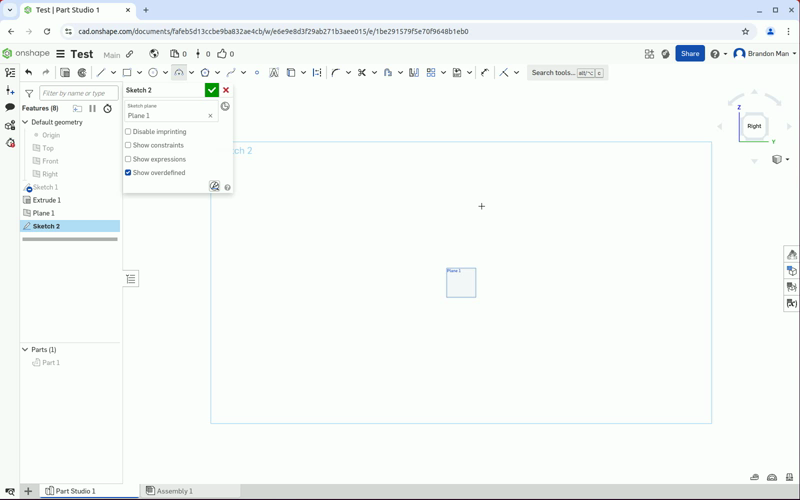
click(481, 205)
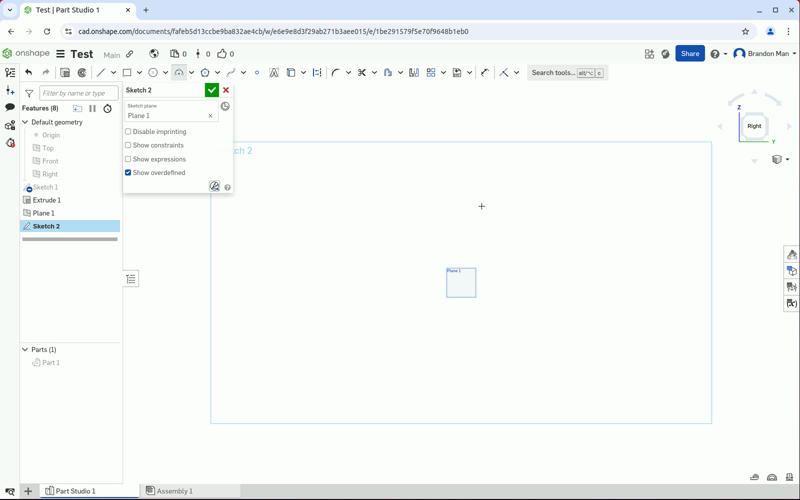
key_up(shift)
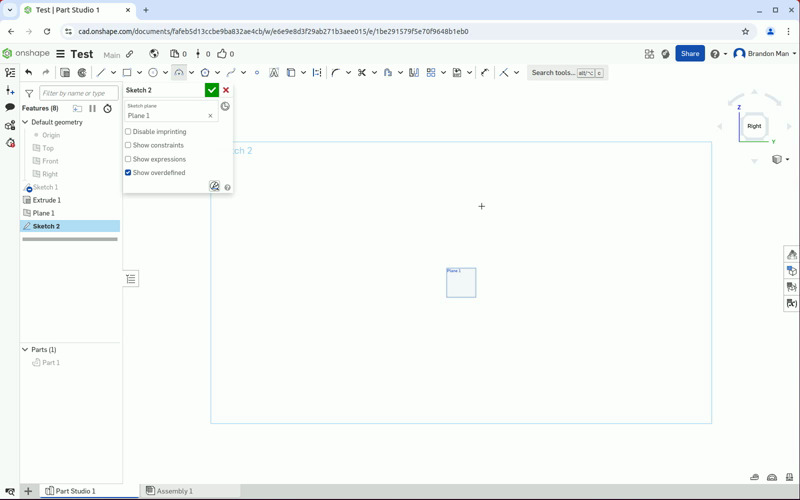
key_down(shift)
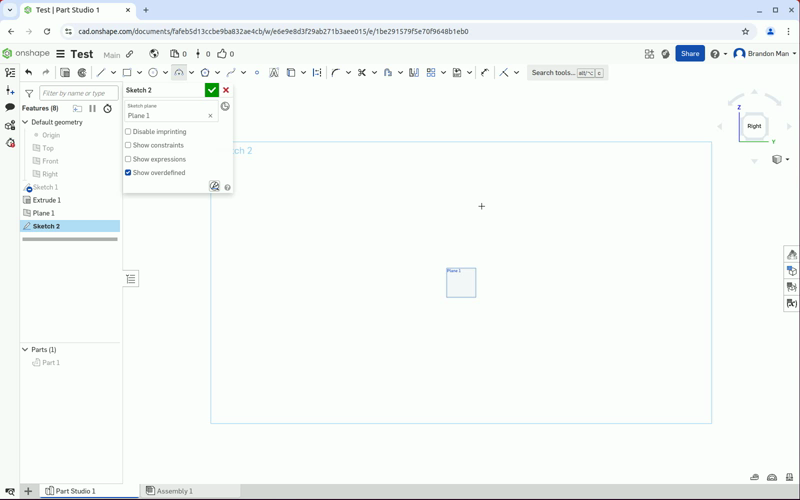
mouse_move(484, 208)
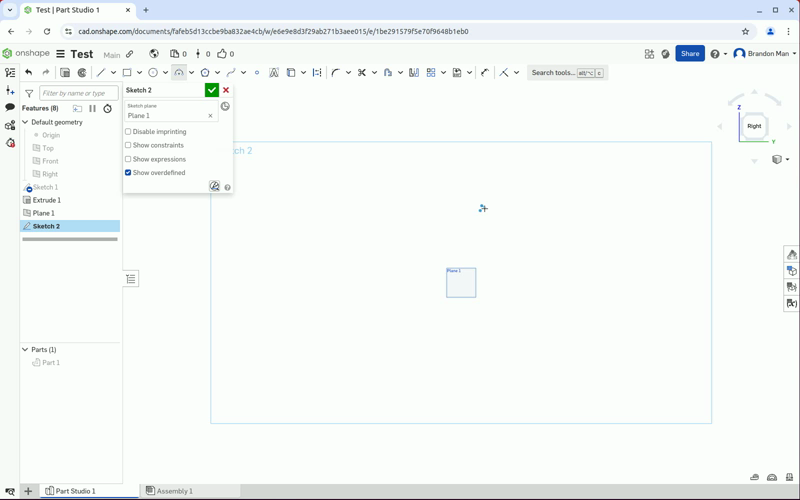
scroll(6)
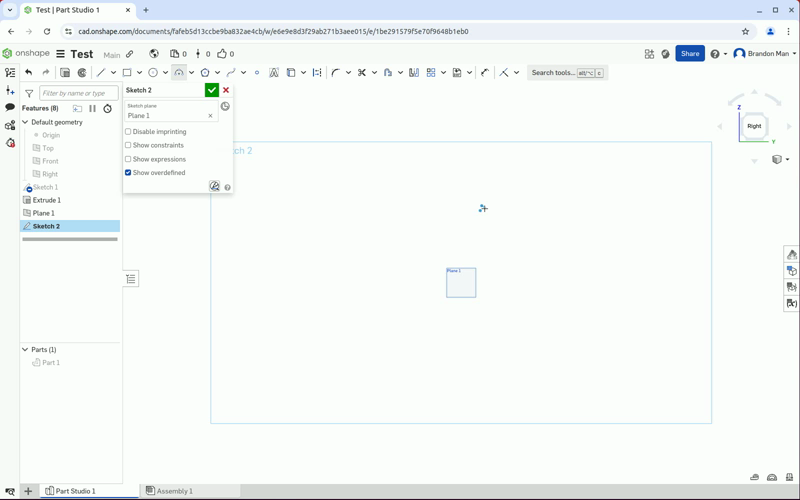
scroll(6)
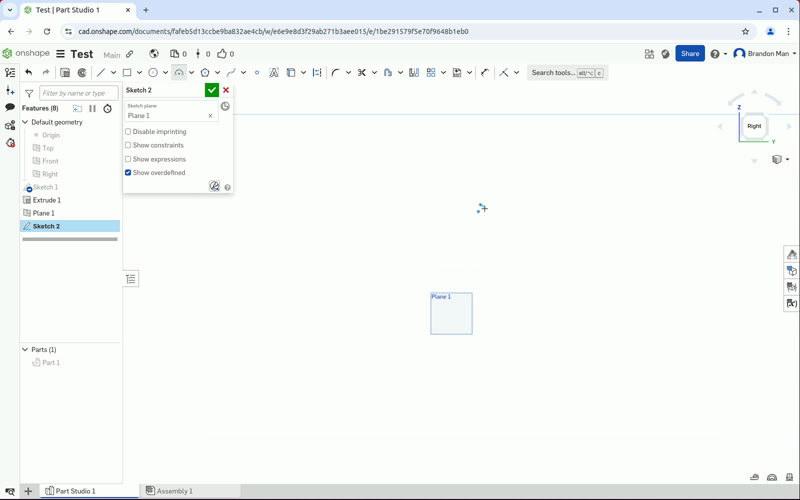
scroll(6)
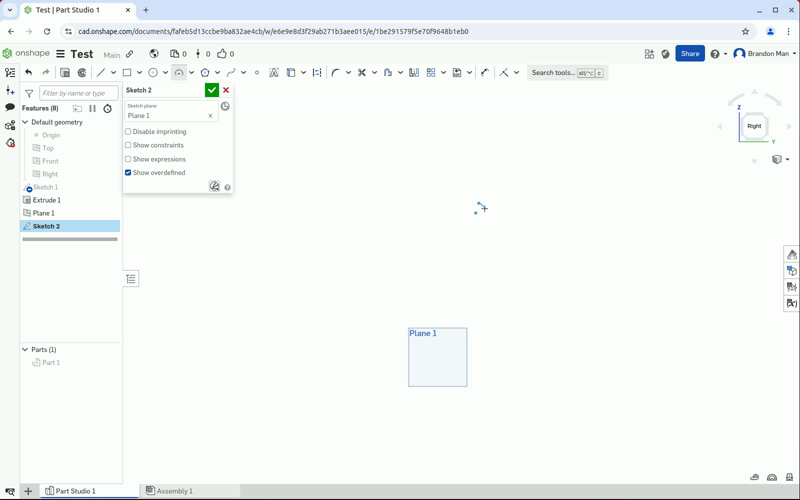
scroll(6)
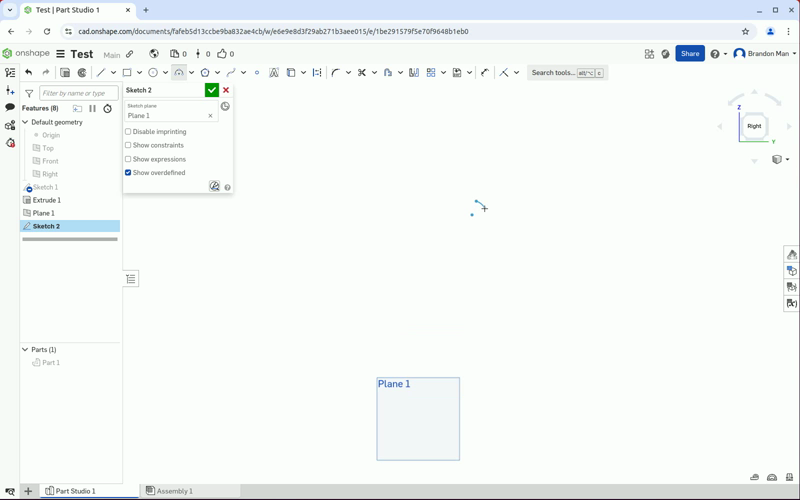
scroll(6)
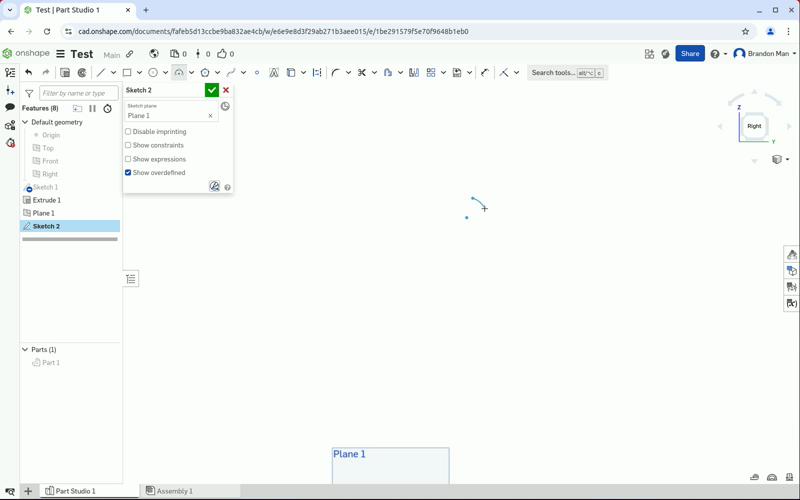
scroll(6)
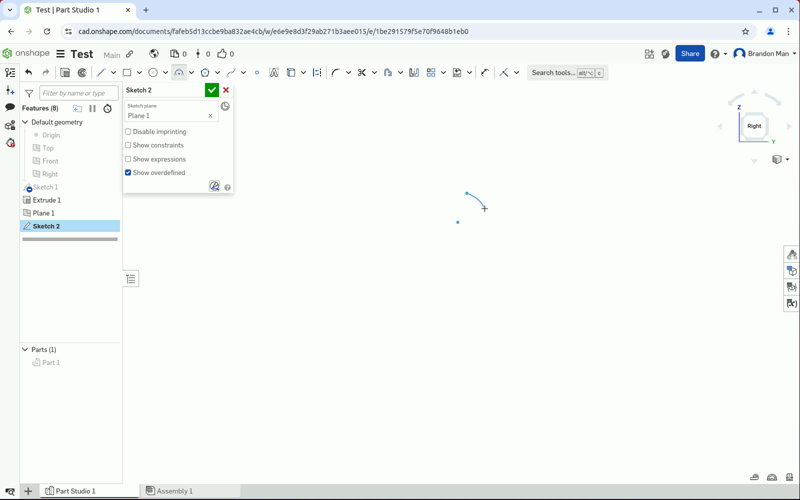
scroll(6)
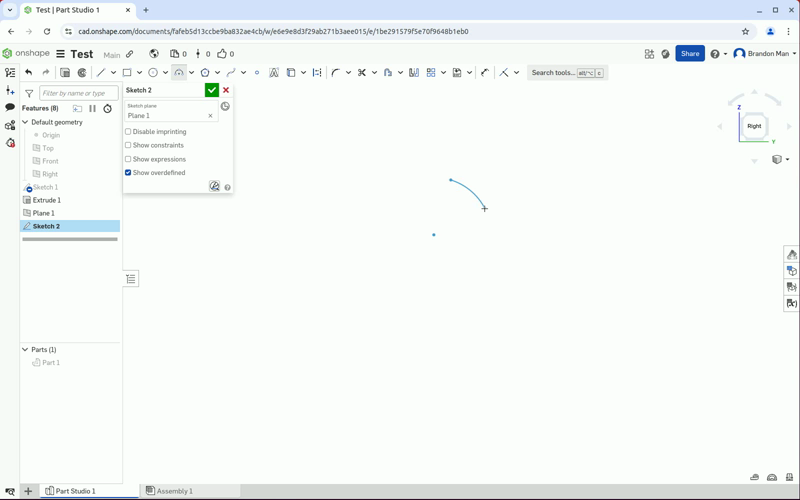
click(484, 208)
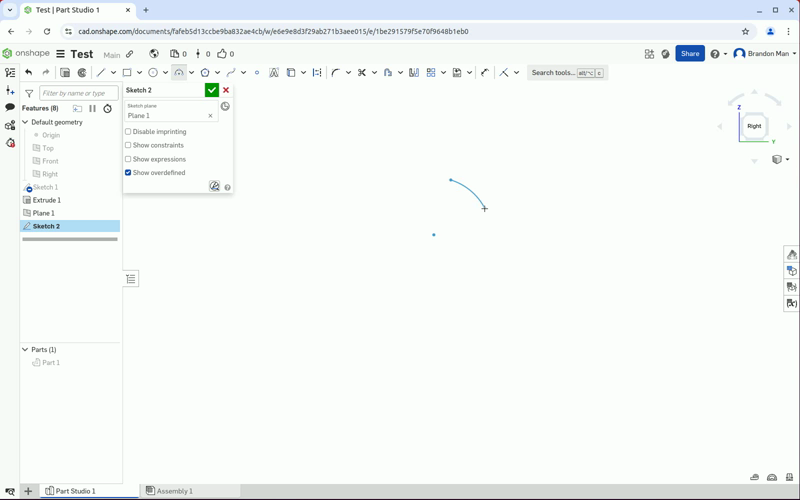
scroll(-6)
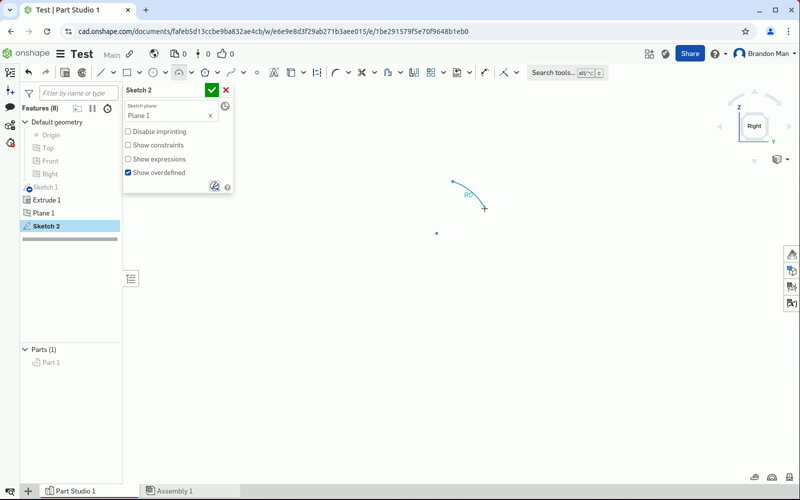
scroll(-6)
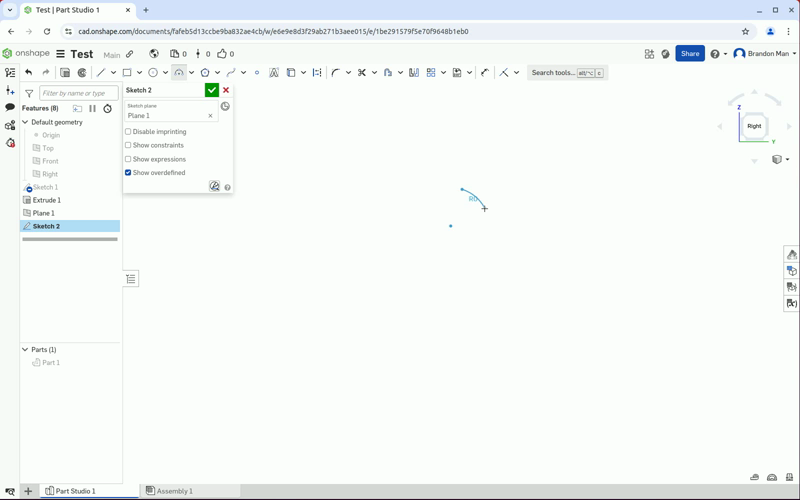
scroll(-6)
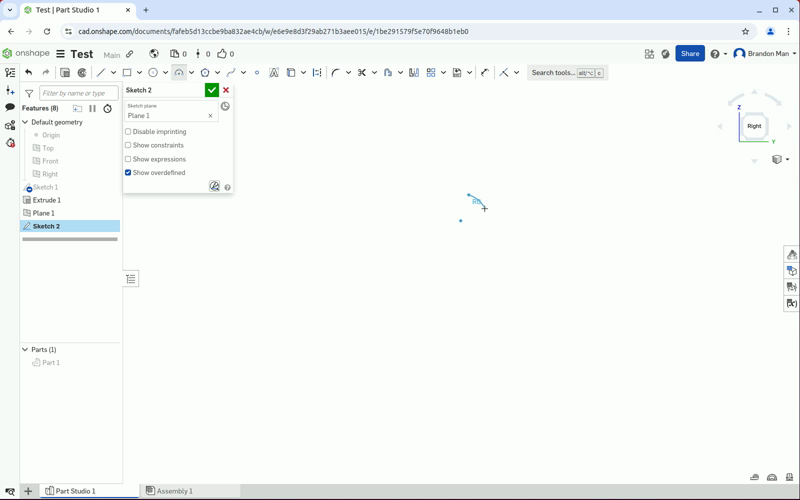
scroll(-6)
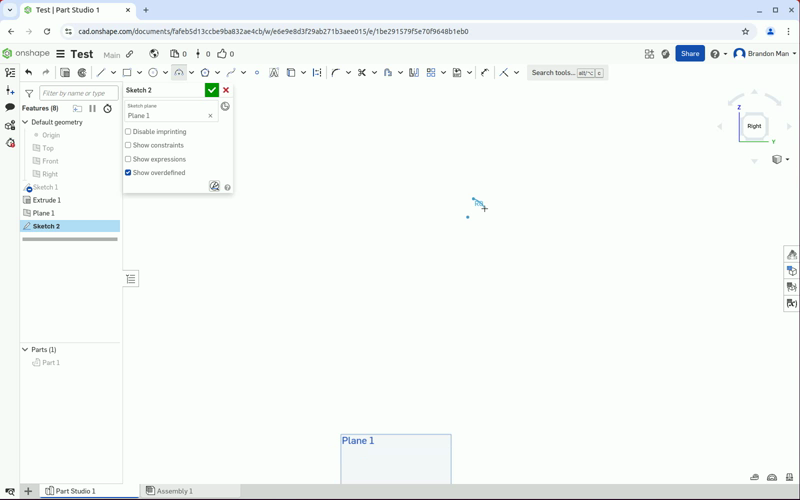
scroll(-6)
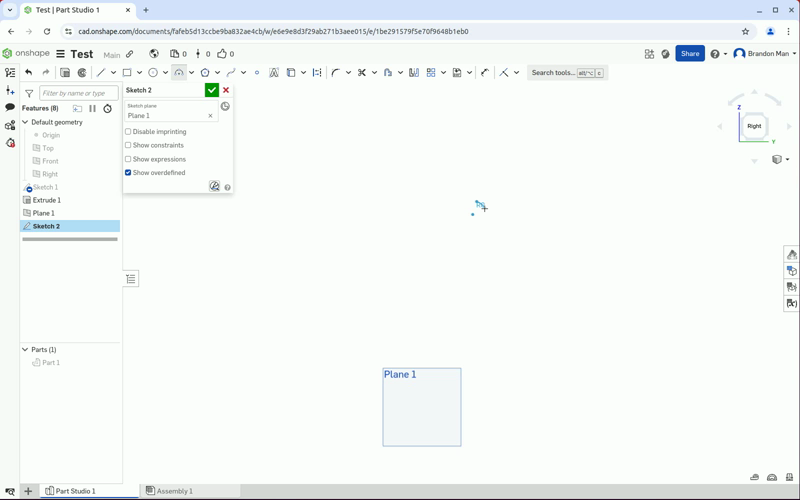
scroll(-6)
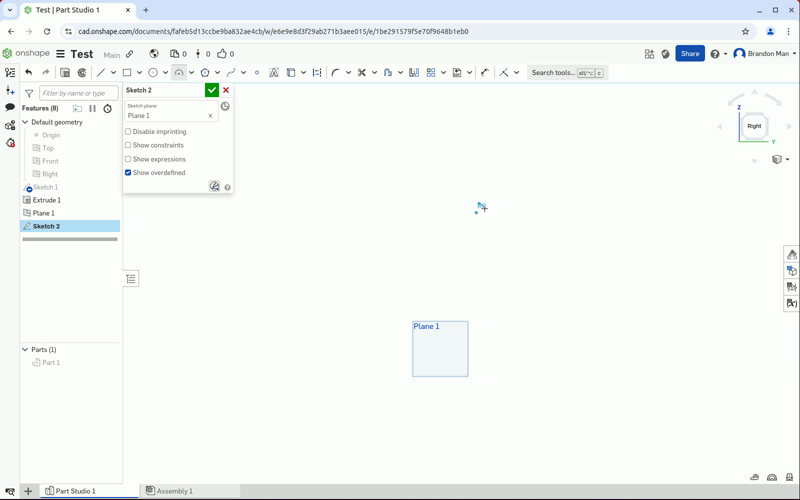
scroll(-6)
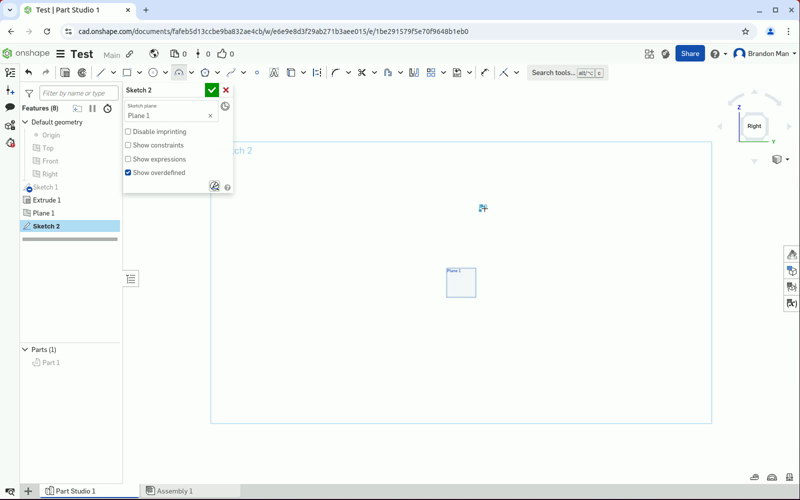
mouse_move(482, 207)
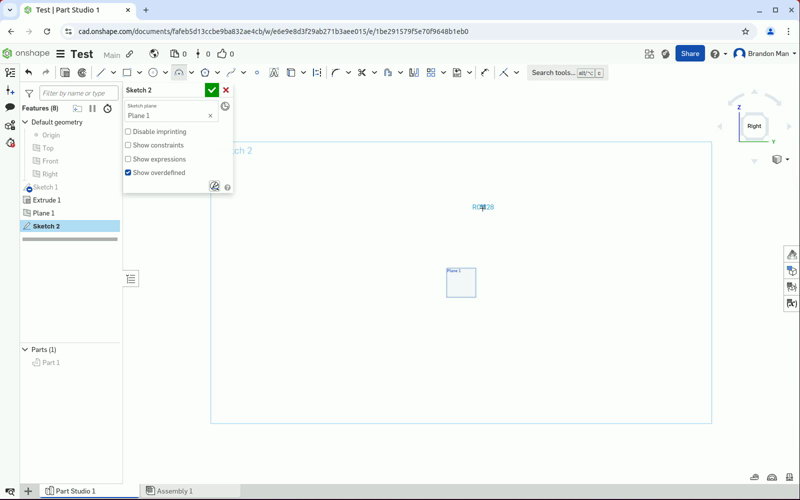
scroll(6)
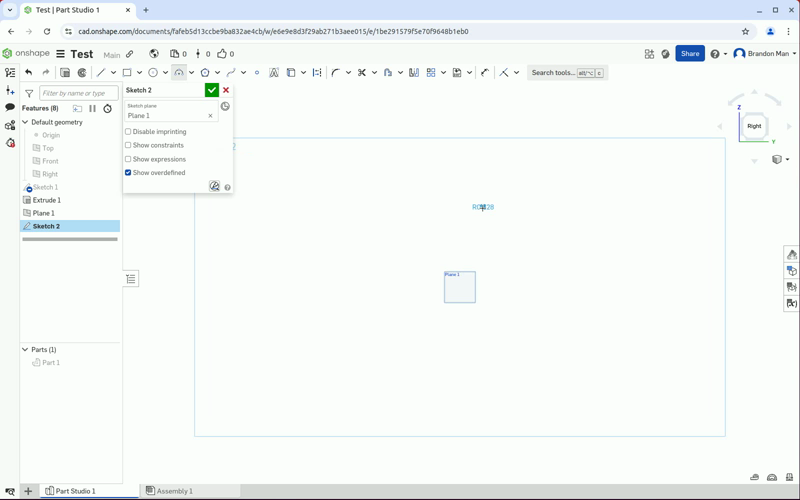
scroll(6)
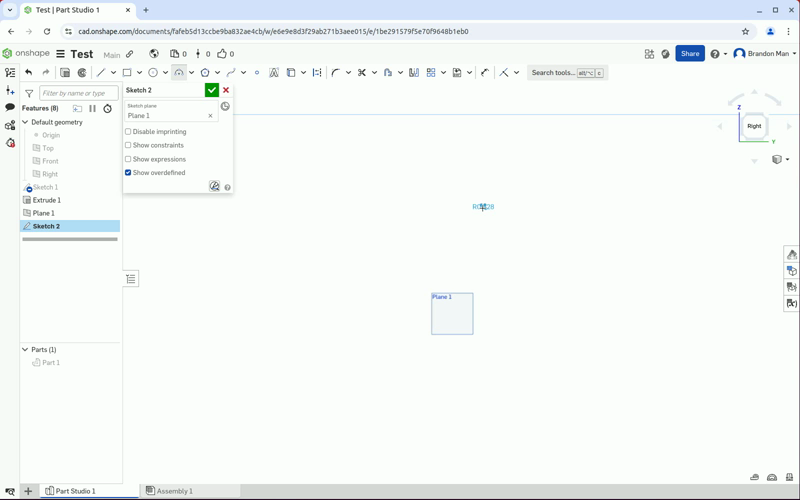
scroll(6)
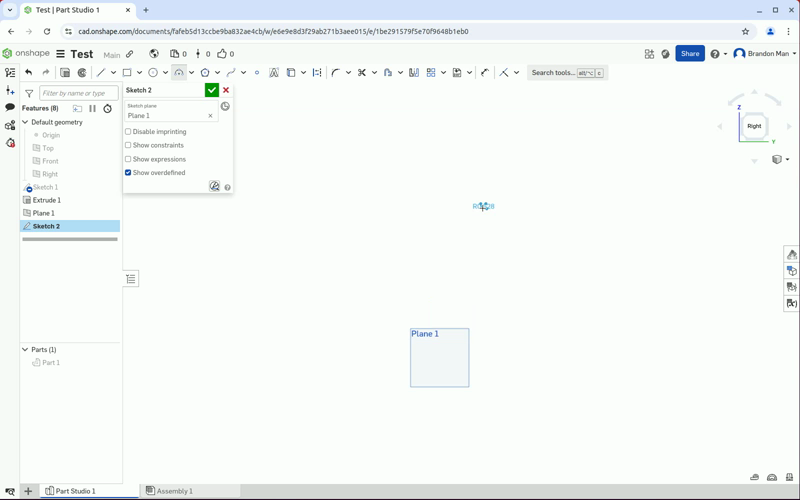
scroll(6)
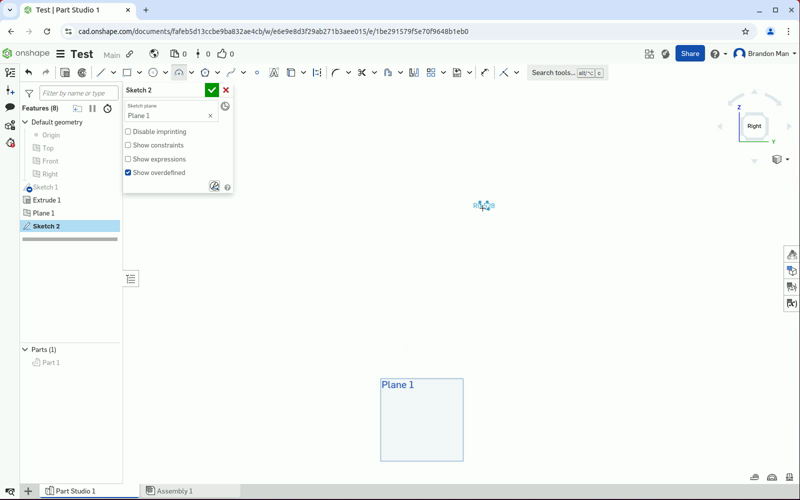
scroll(6)
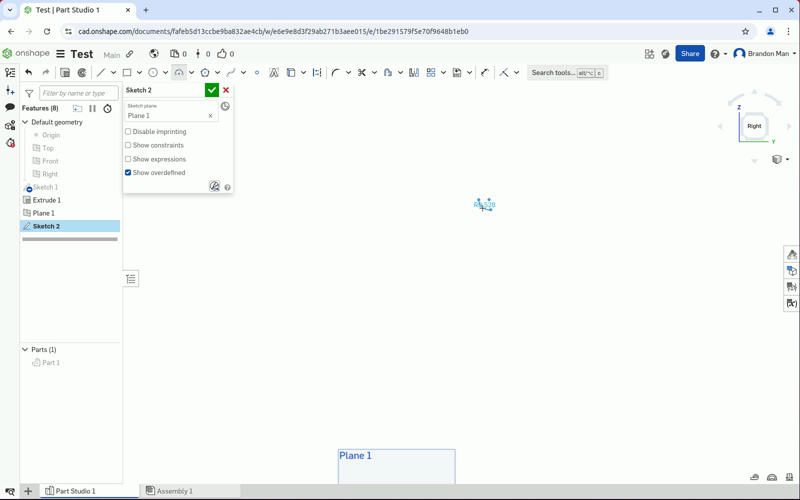
scroll(6)
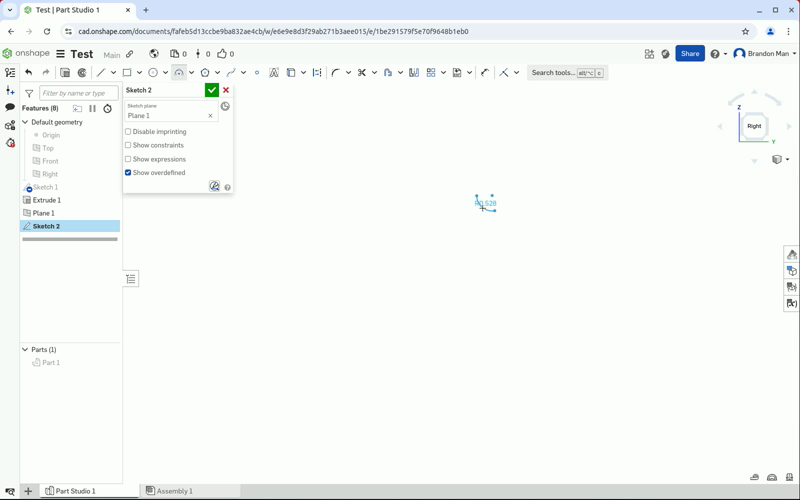
scroll(6)
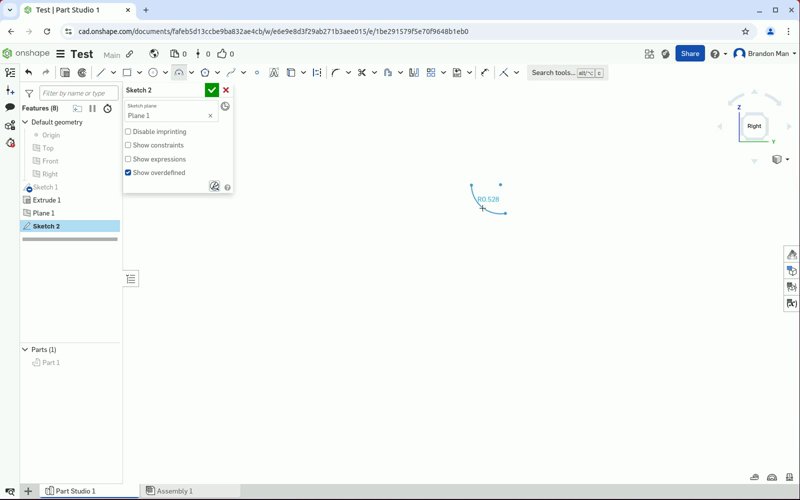
click(482, 207)
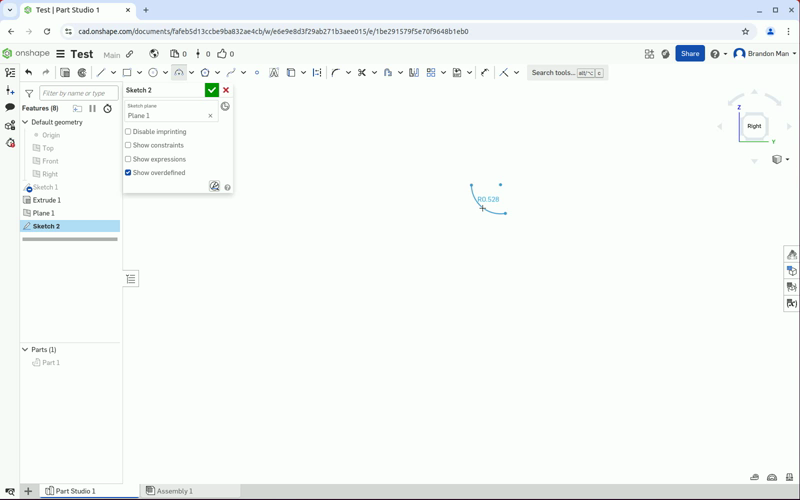
scroll(-6)
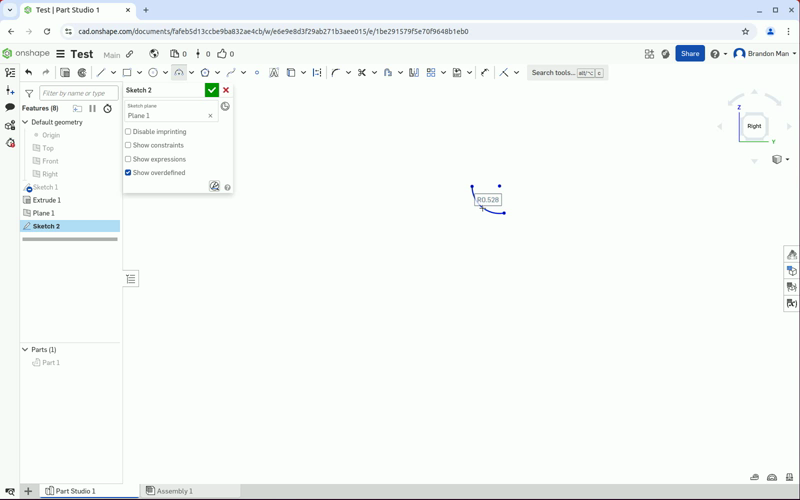
scroll(-6)
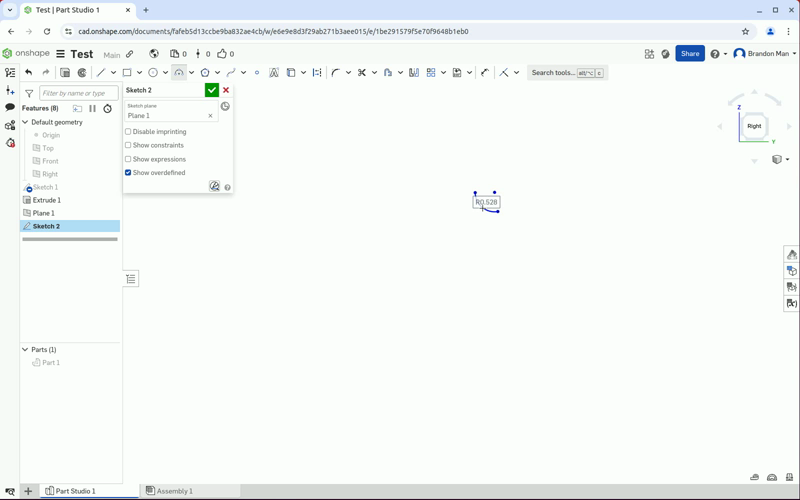
scroll(-6)
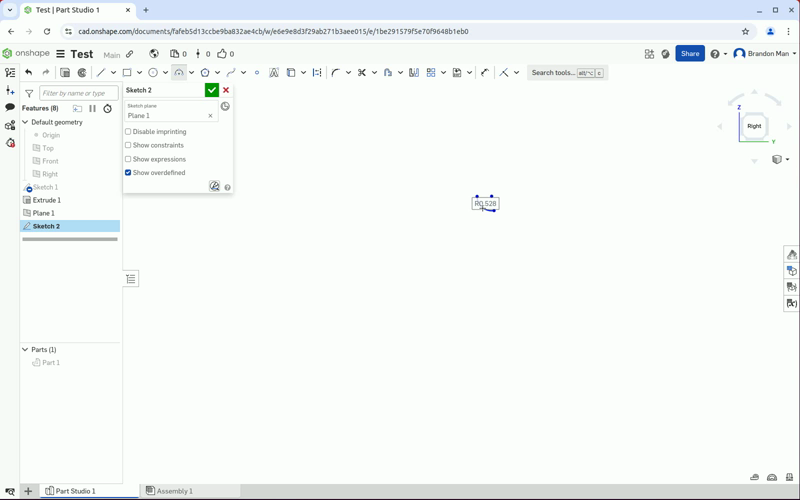
scroll(-6)
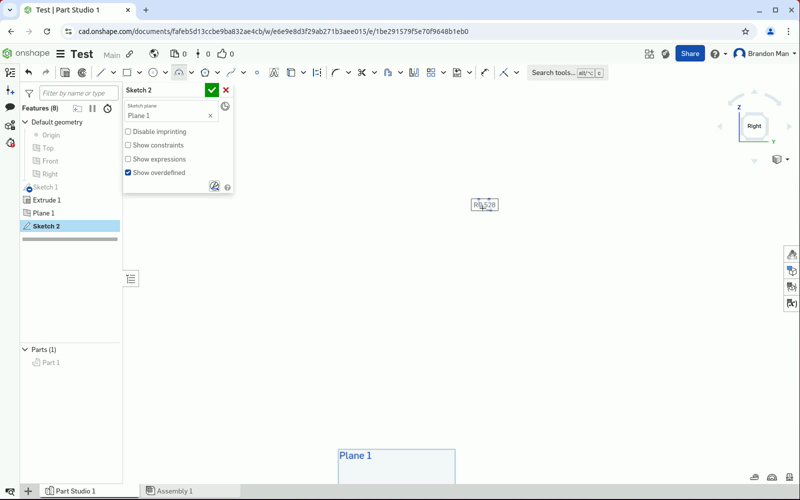
scroll(-6)
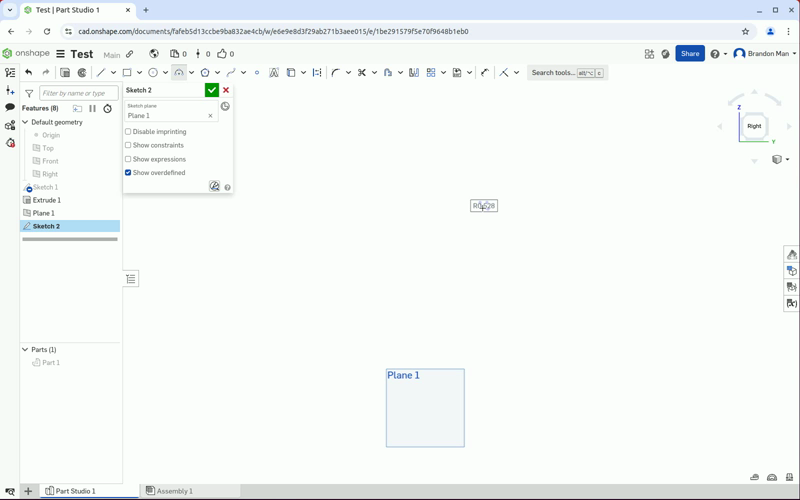
scroll(-6)
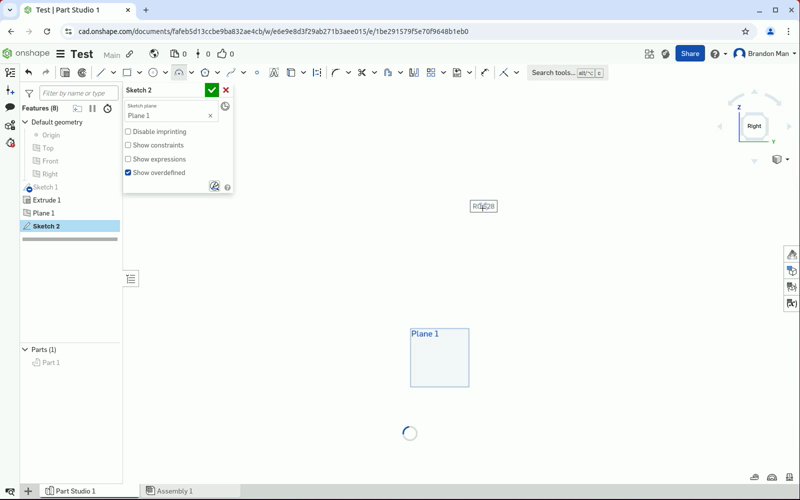
scroll(-6)
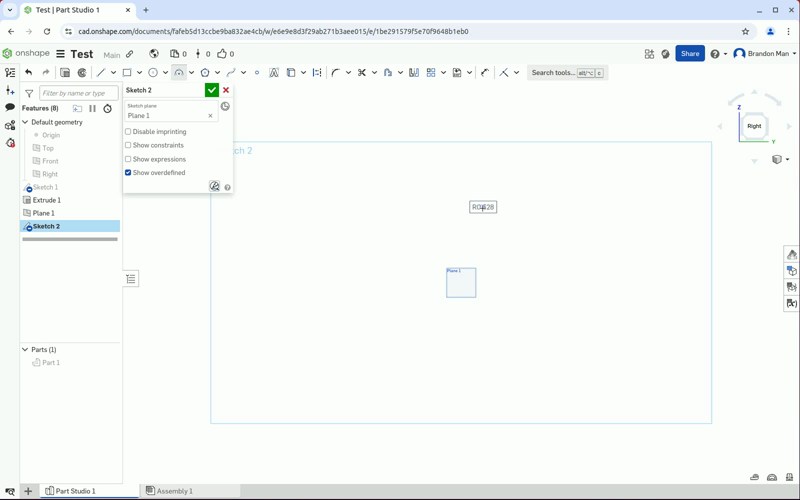
key_up(shift)
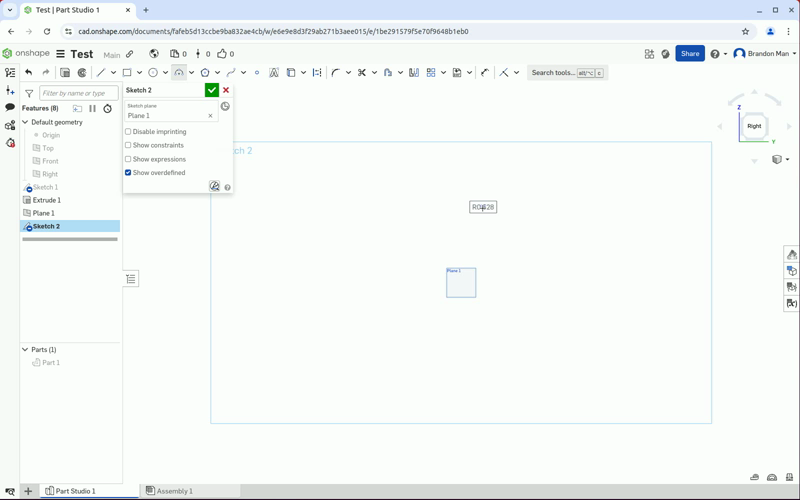
key(esc)
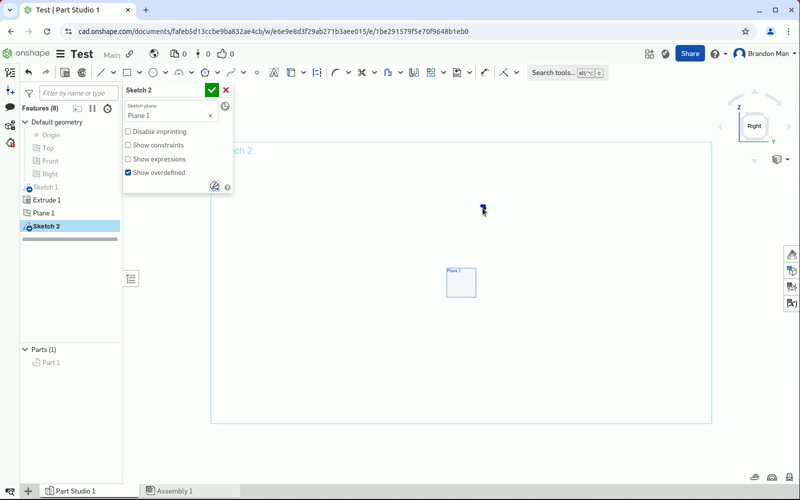
key(l)
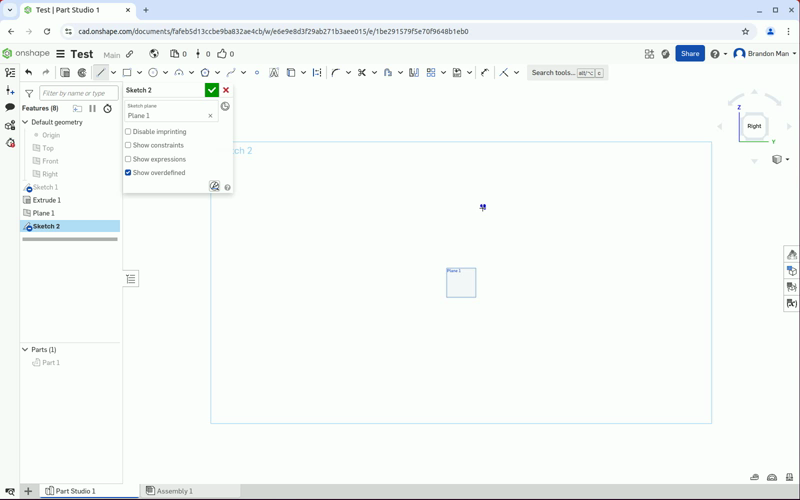
mouse_move(484, 208)
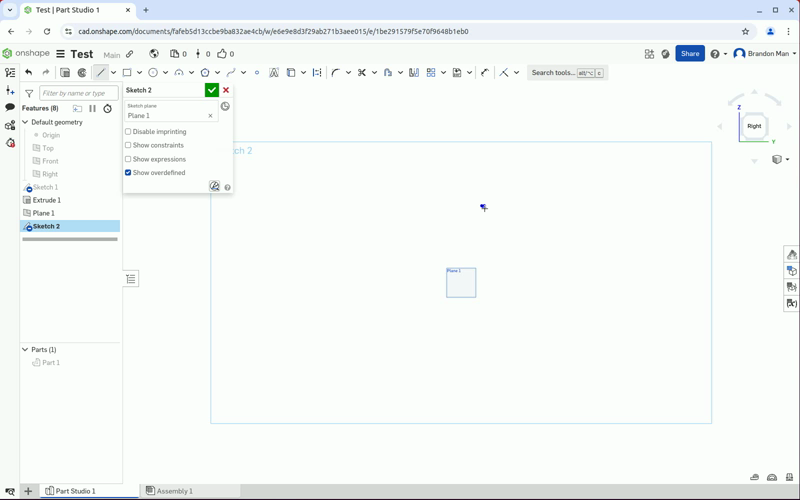
scroll(6)
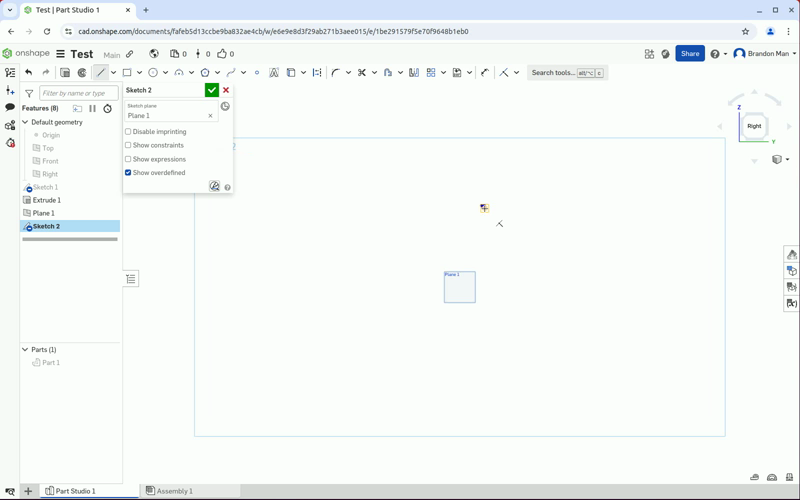
scroll(6)
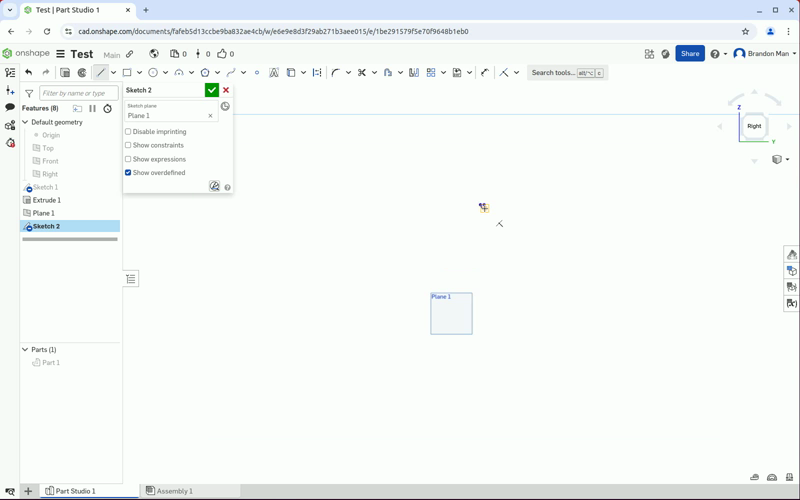
scroll(6)
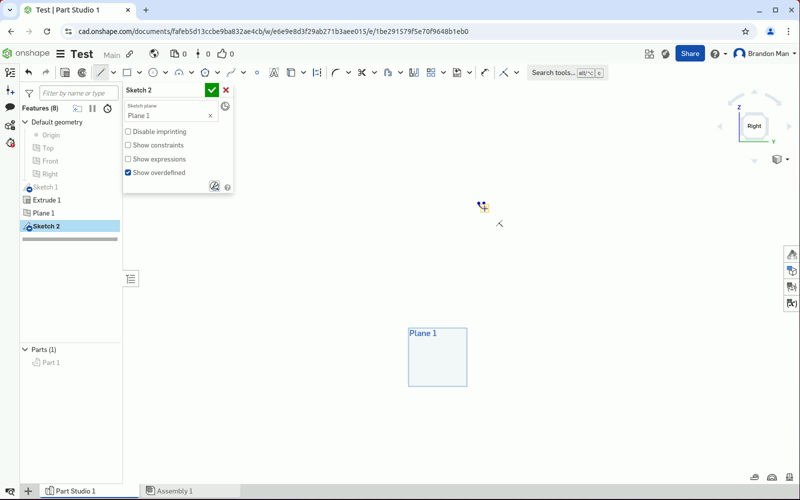
scroll(6)
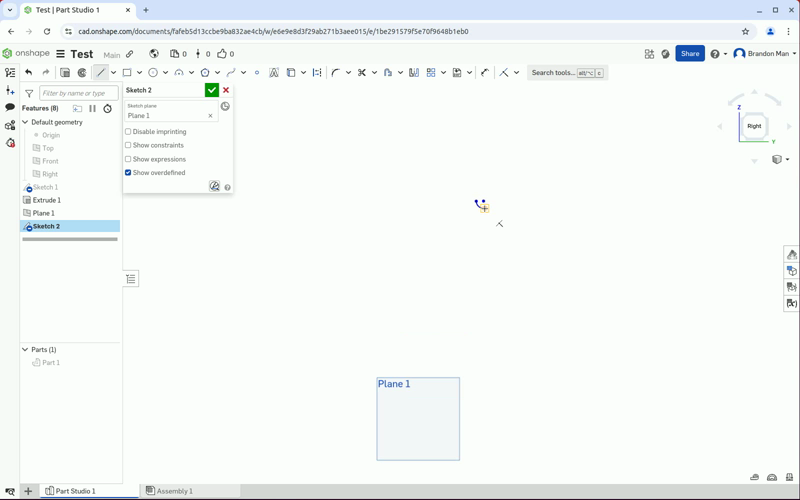
scroll(6)
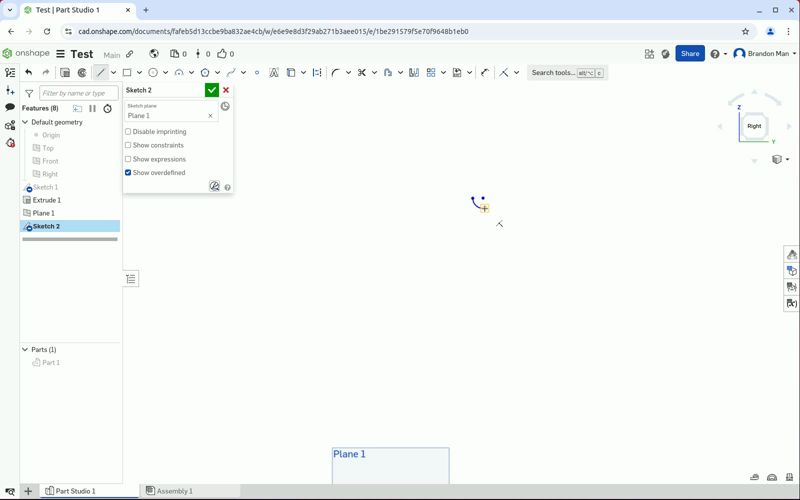
scroll(6)
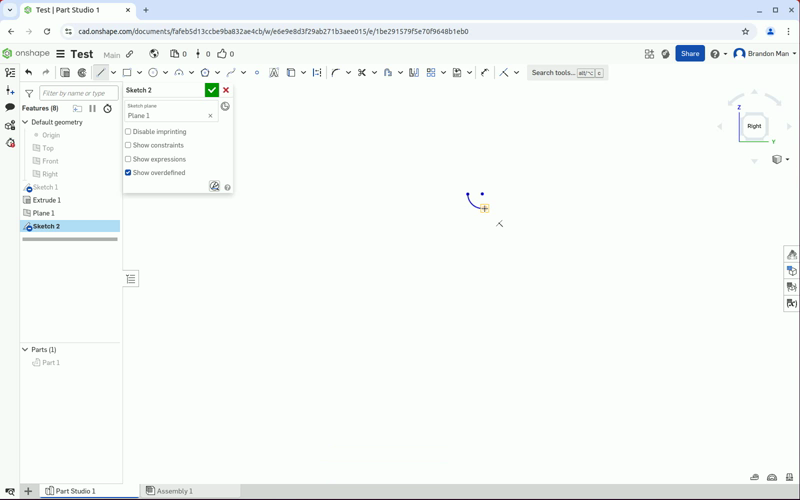
scroll(6)
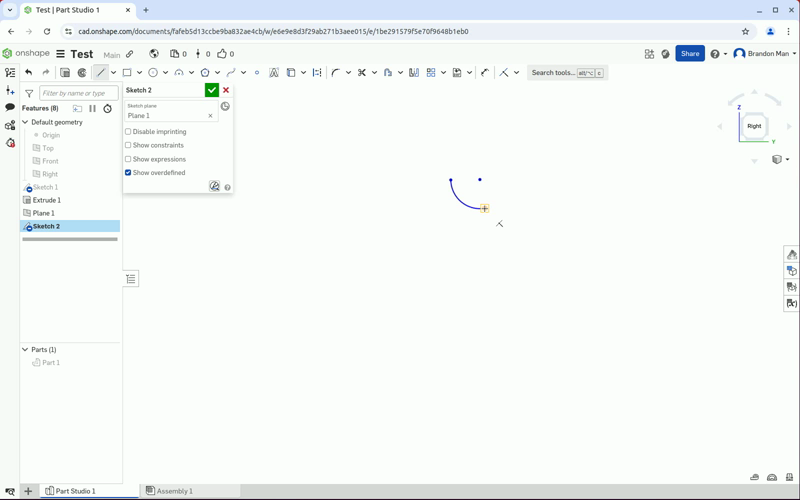
click(484, 208)
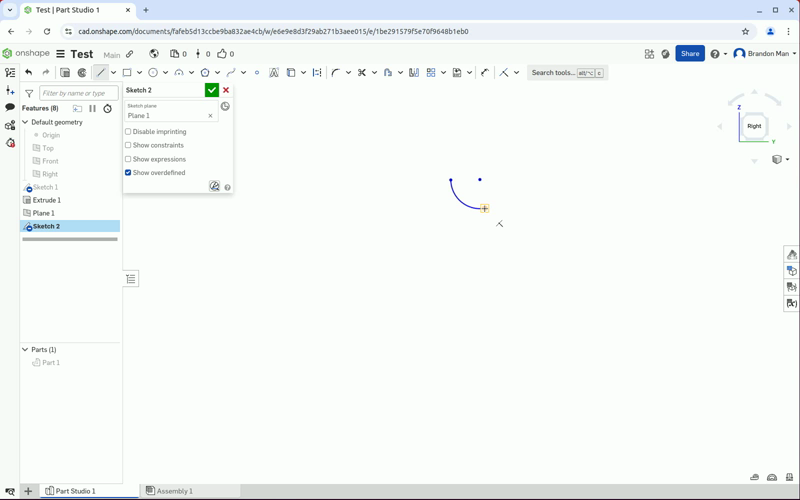
scroll(-6)
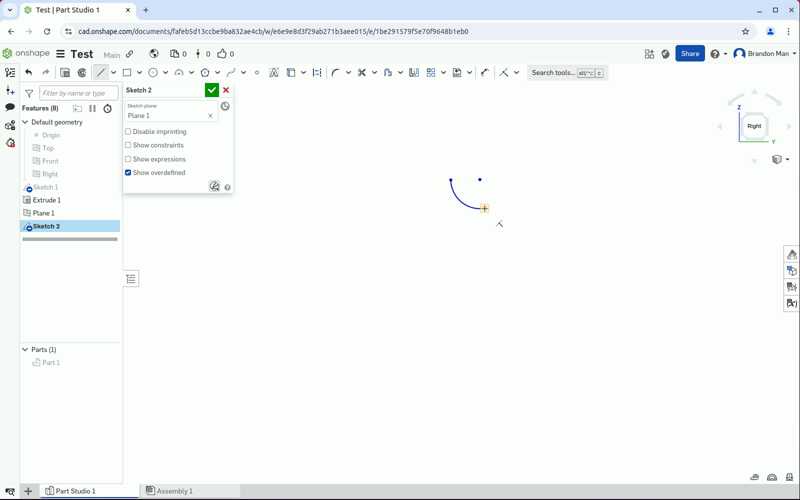
scroll(-6)
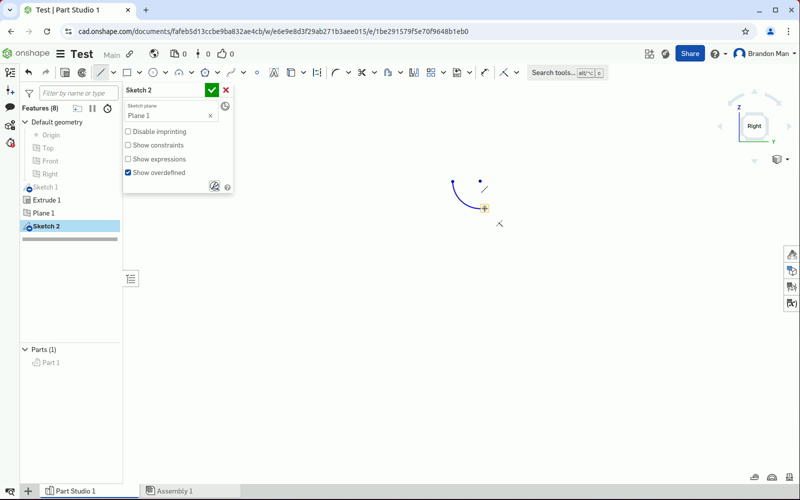
scroll(-6)
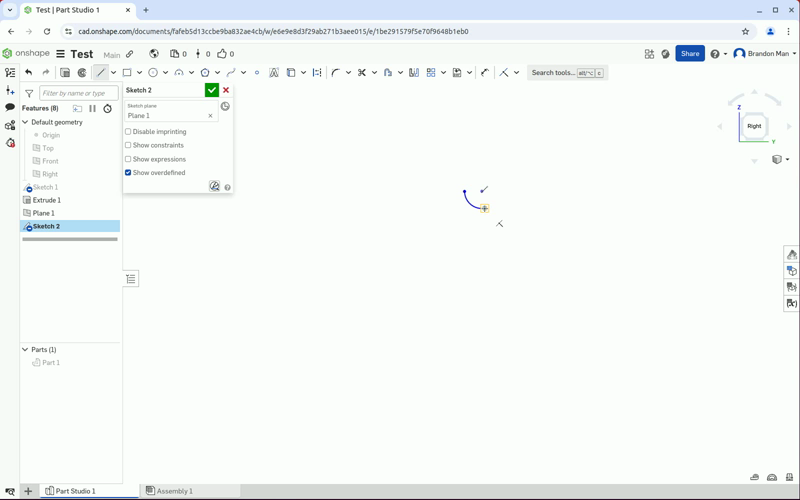
scroll(-6)
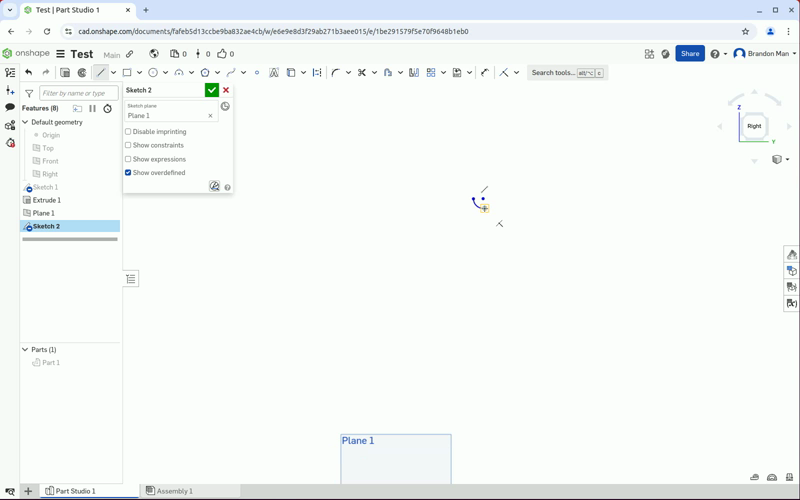
scroll(-6)
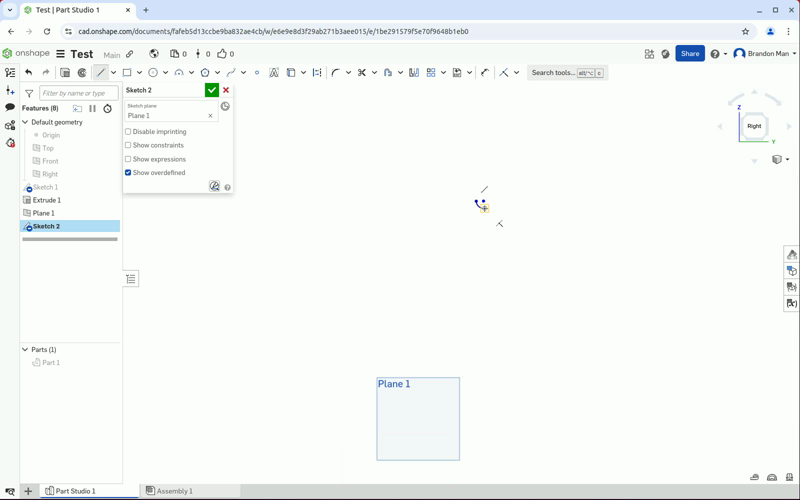
scroll(-6)
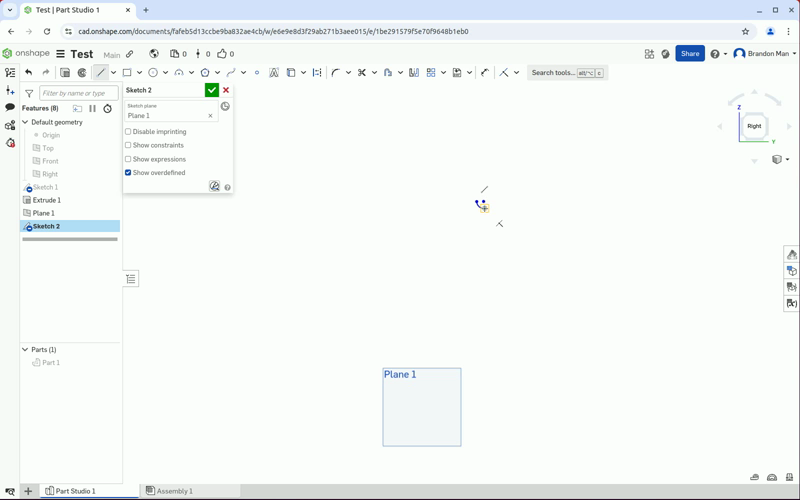
scroll(-6)
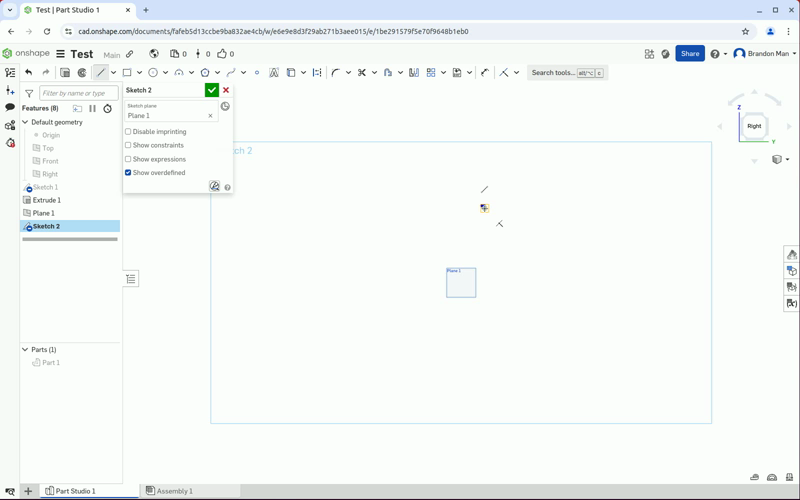
key_down(shift)
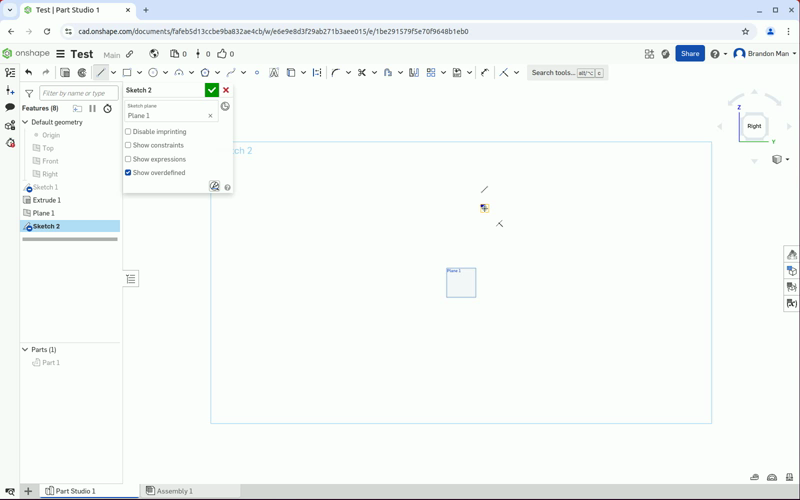
mouse_move(514, 208)
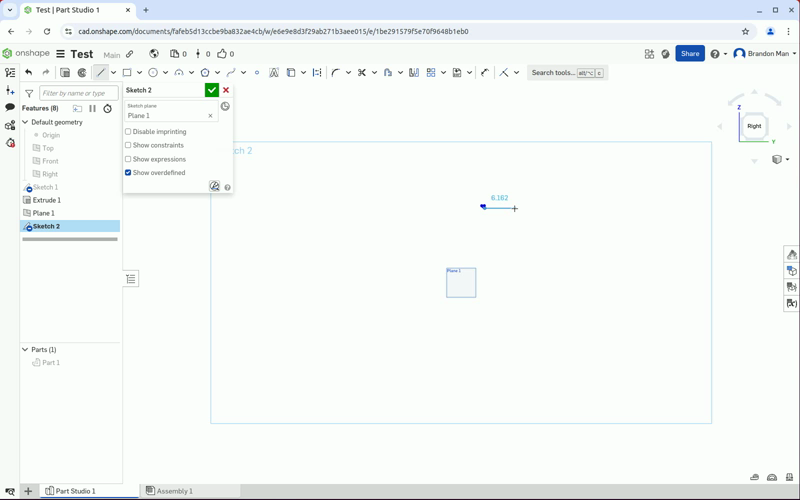
mouse_move(515, 208)
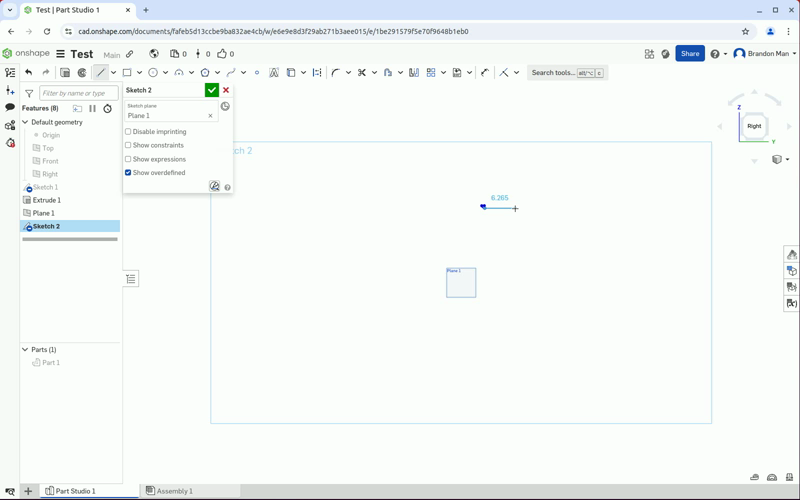
click(515, 208)
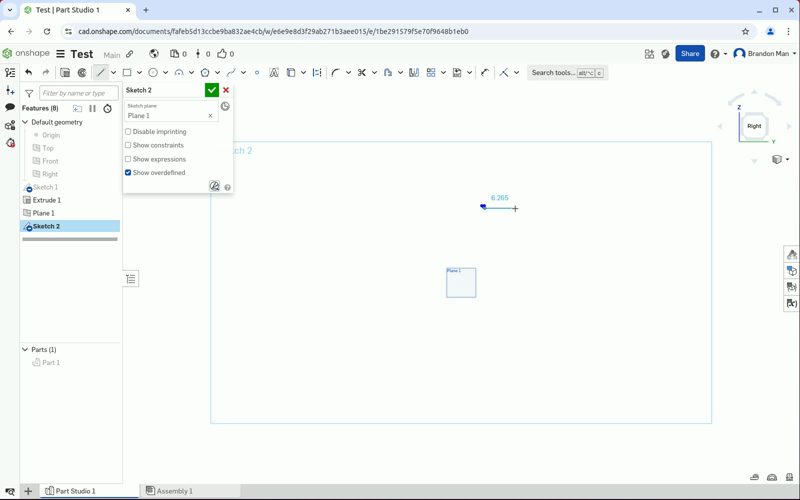
key_up(shift)
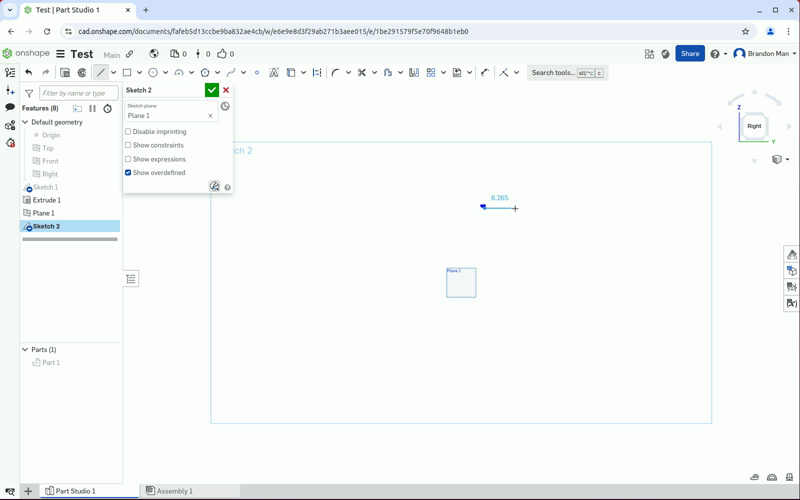
key(esc)
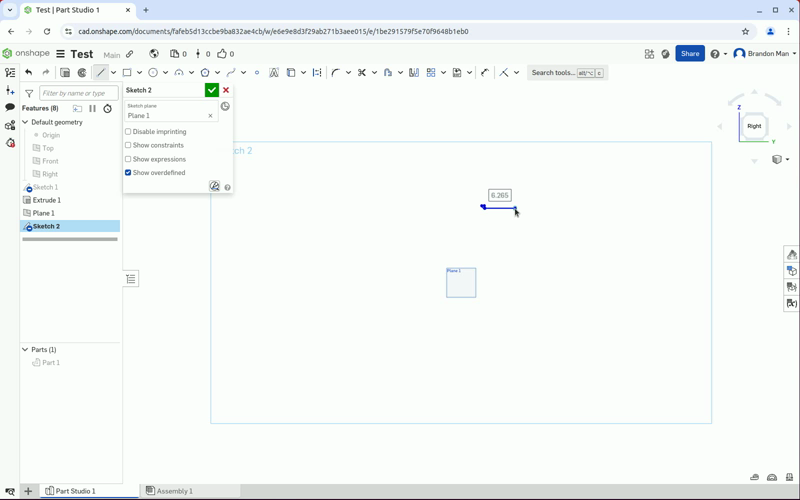
key(a)
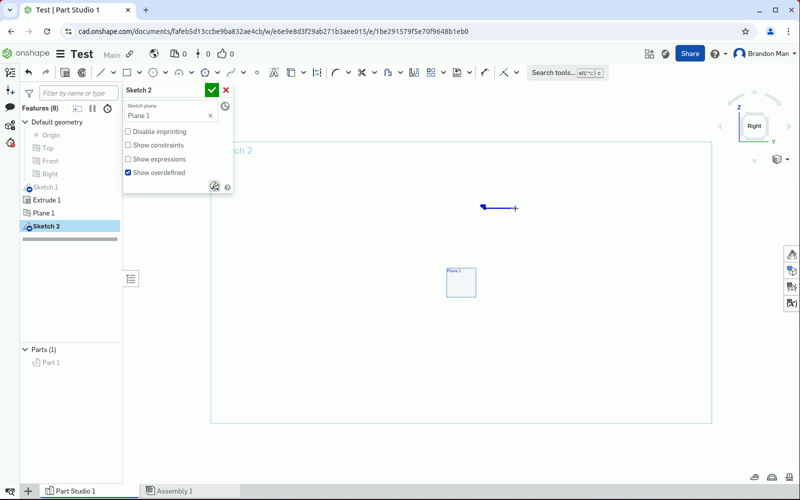
mouse_move(515, 208)
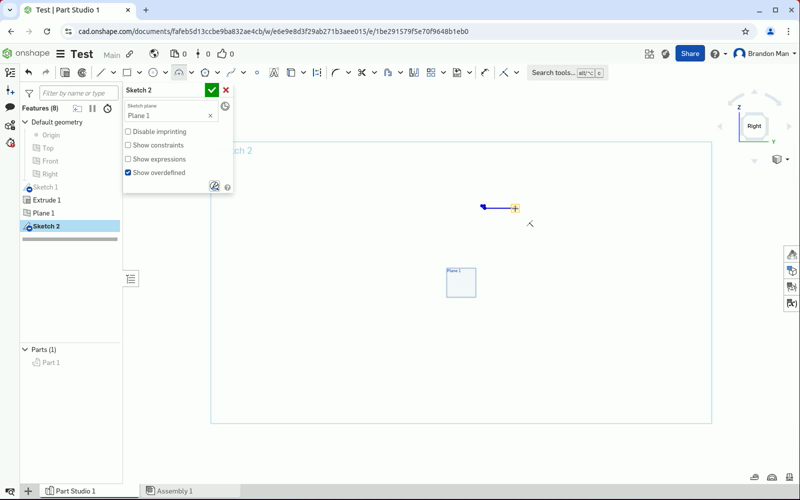
click(515, 208)
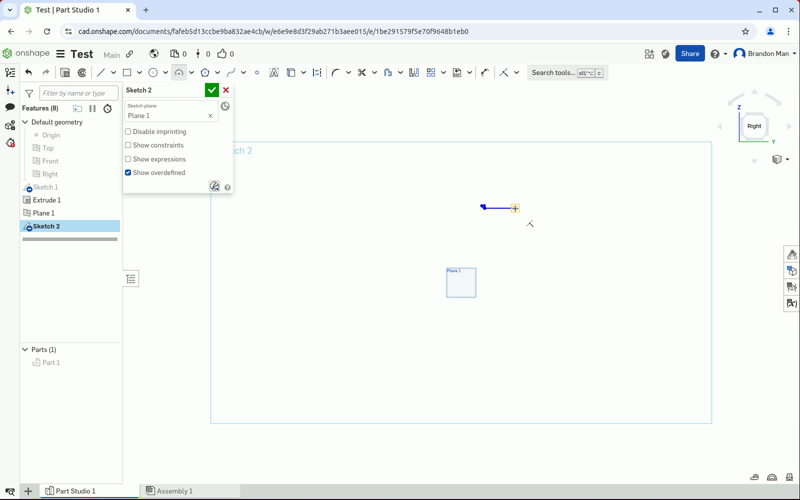
key_down(shift)
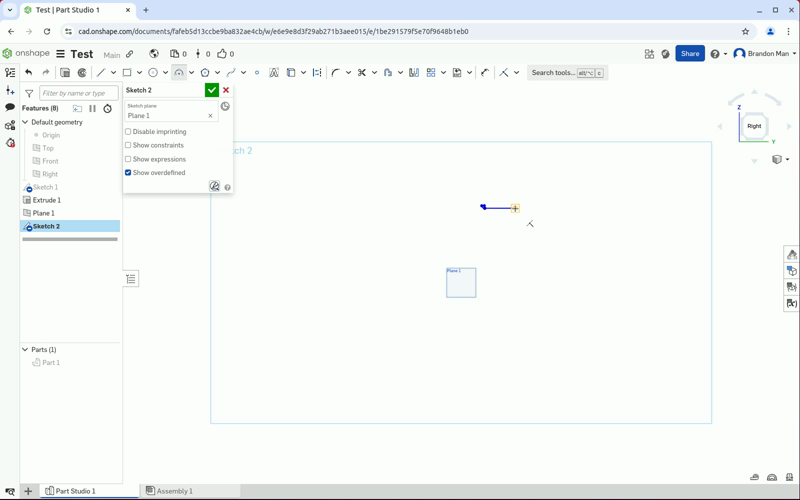
mouse_move(517, 205)
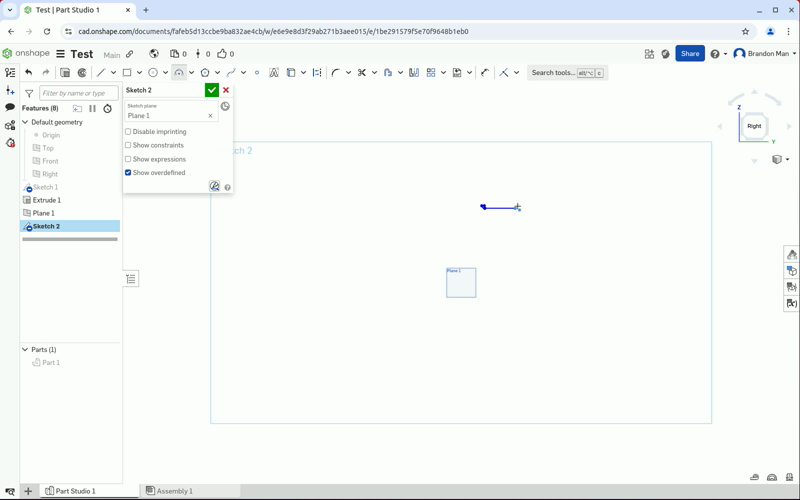
scroll(6)
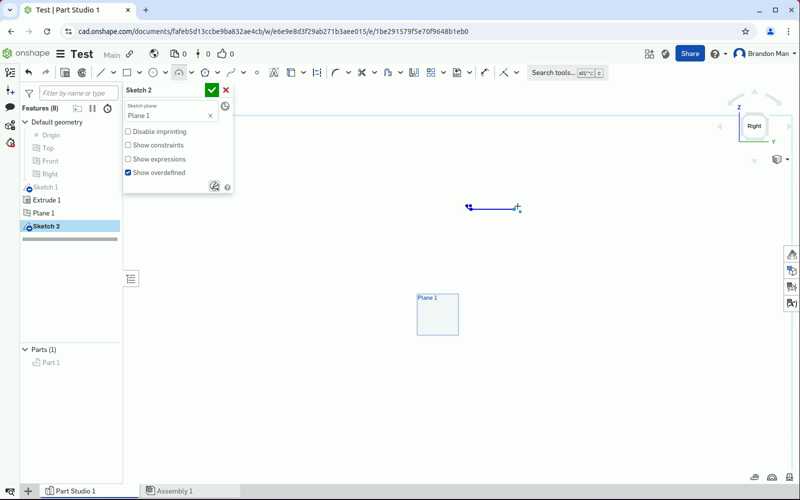
scroll(6)
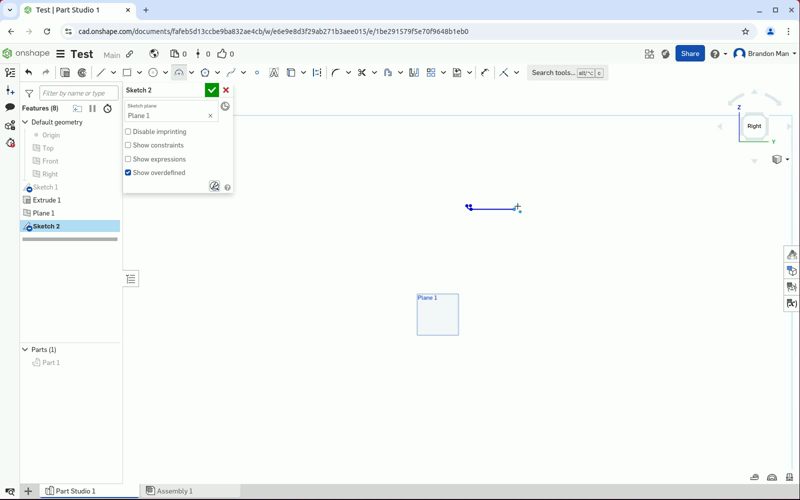
scroll(6)
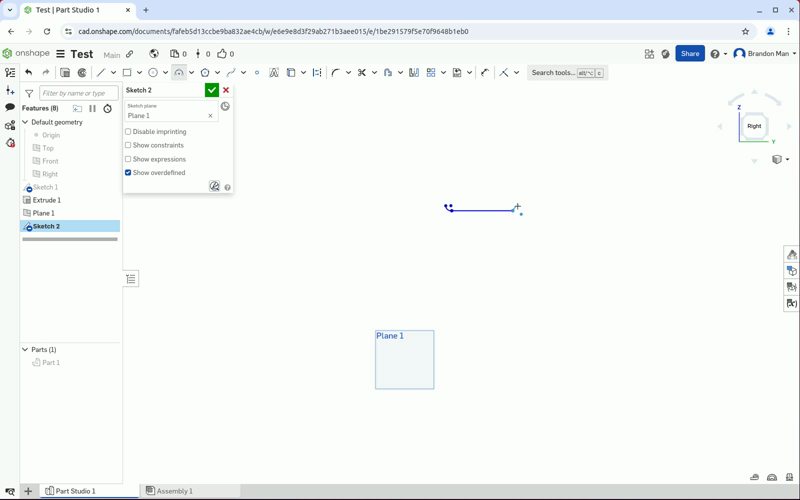
scroll(6)
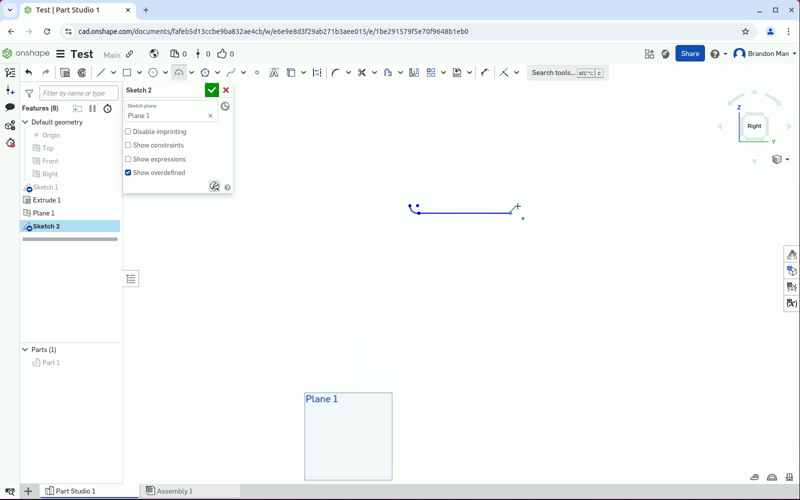
scroll(6)
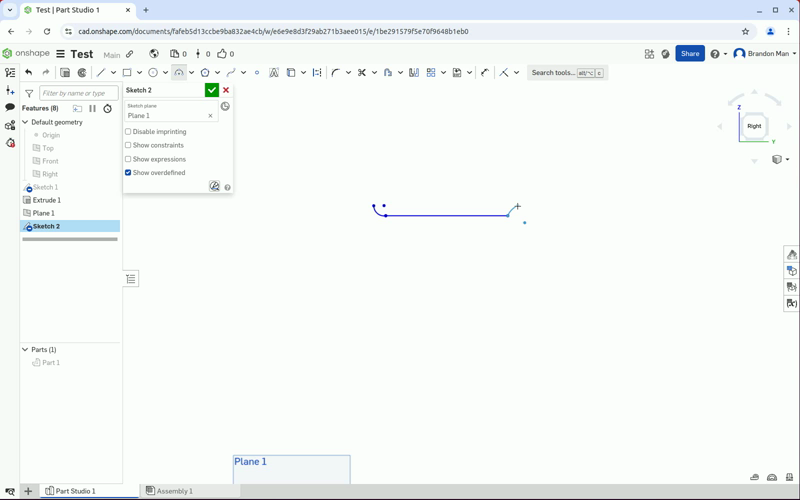
scroll(6)
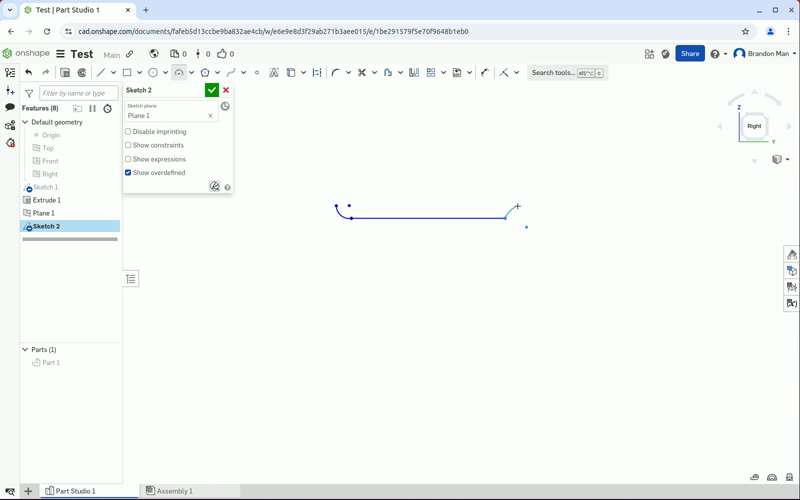
scroll(6)
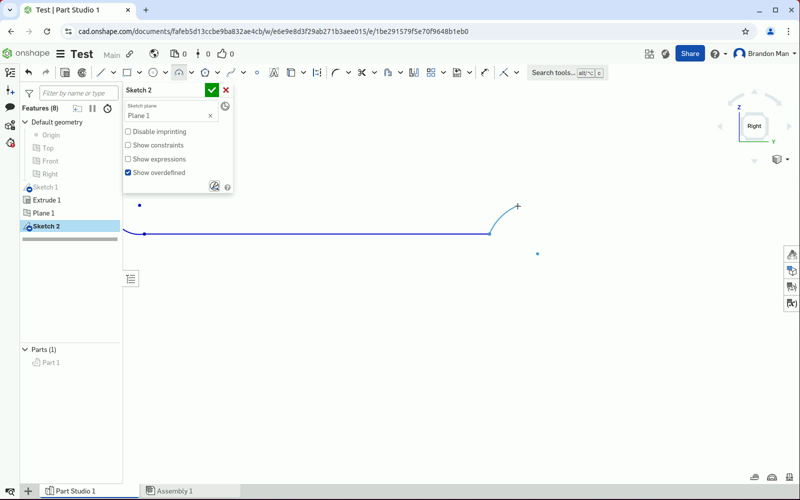
click(517, 205)
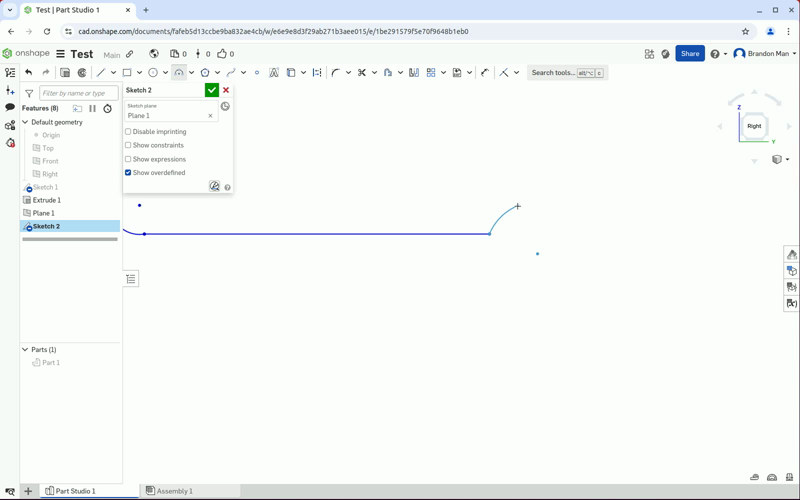
scroll(-6)
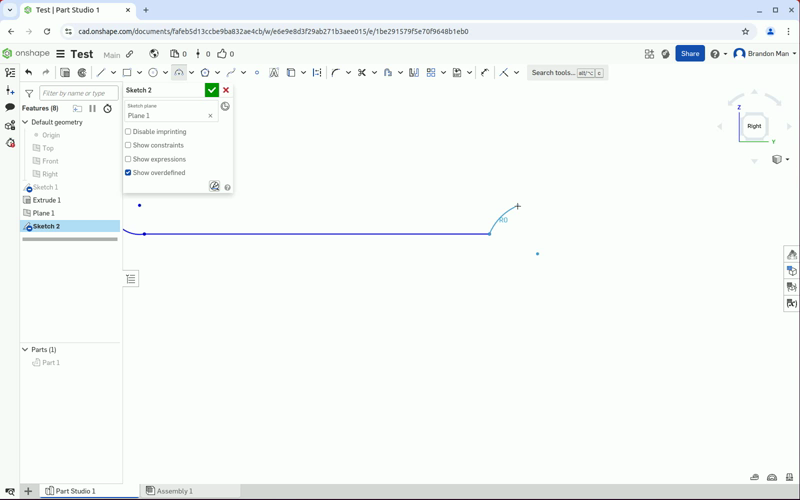
scroll(-6)
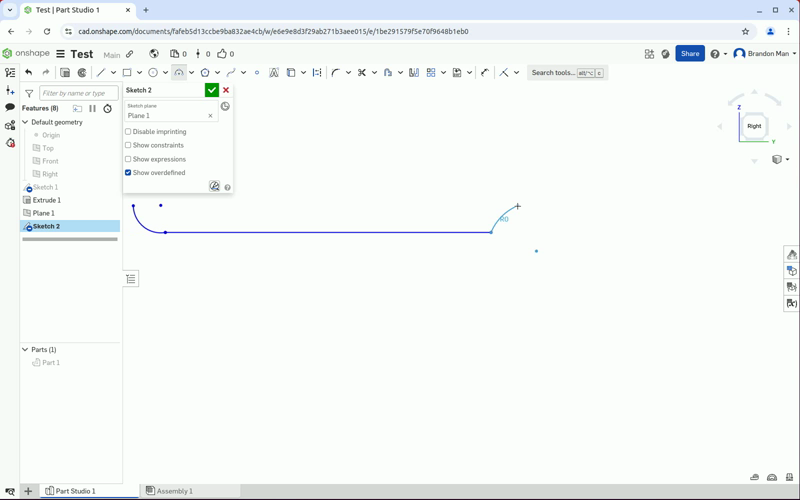
scroll(-6)
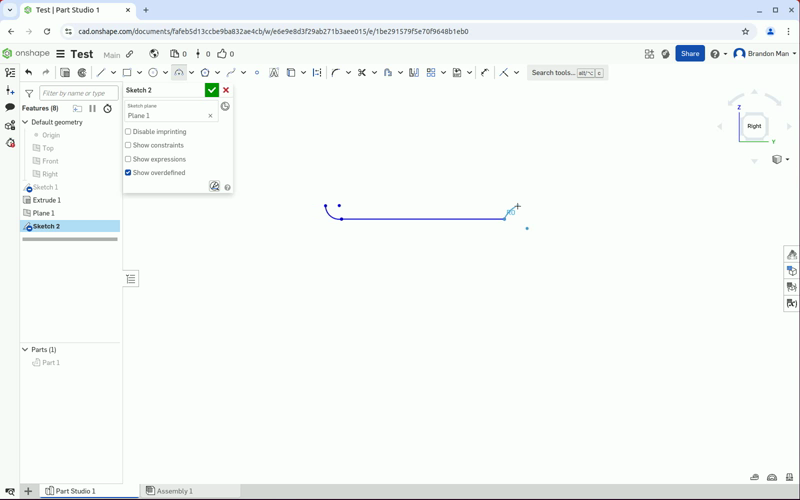
scroll(-6)
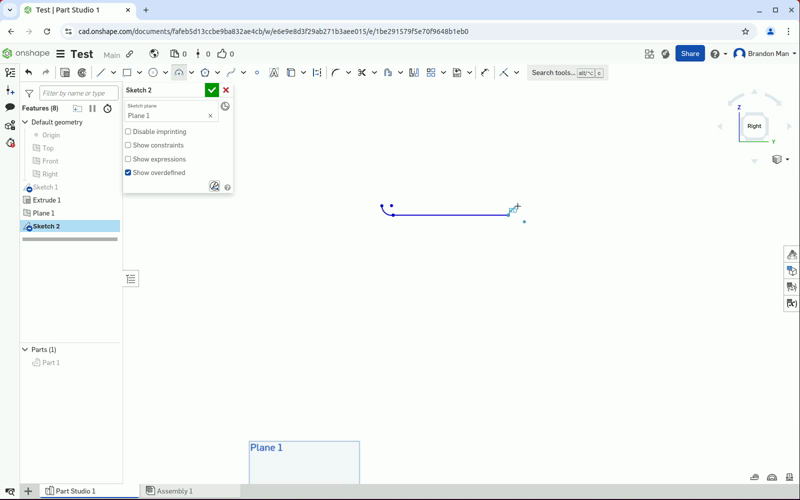
scroll(-6)
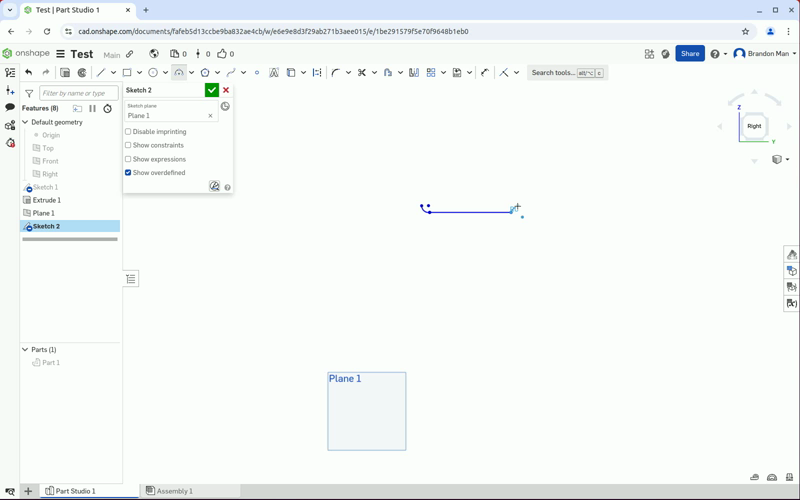
scroll(-6)
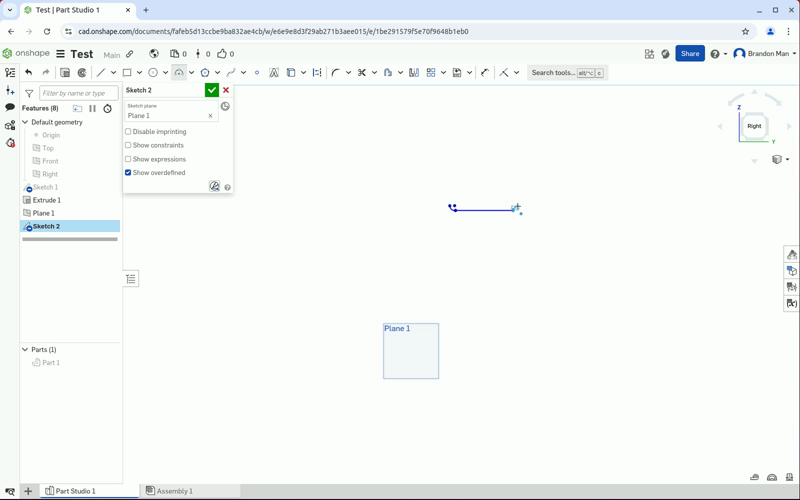
scroll(-6)
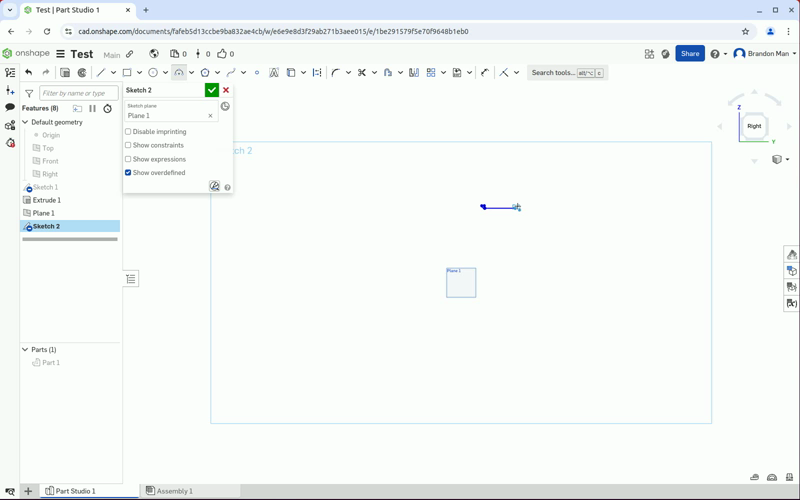
mouse_move(517, 207)
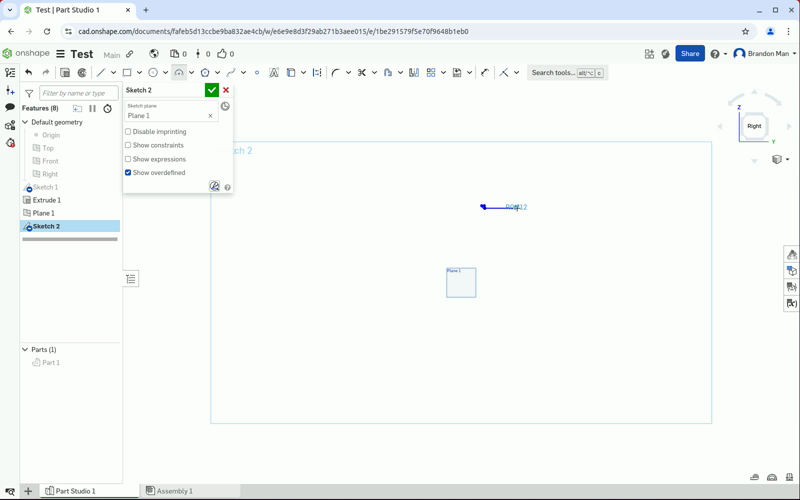
scroll(6)
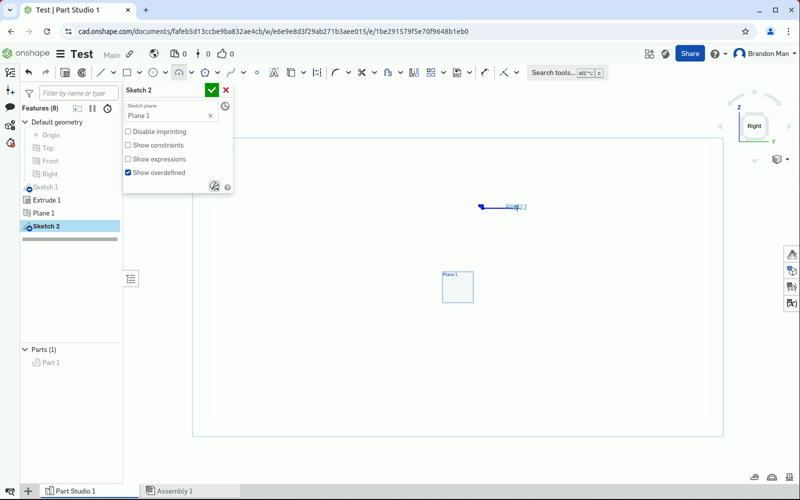
scroll(6)
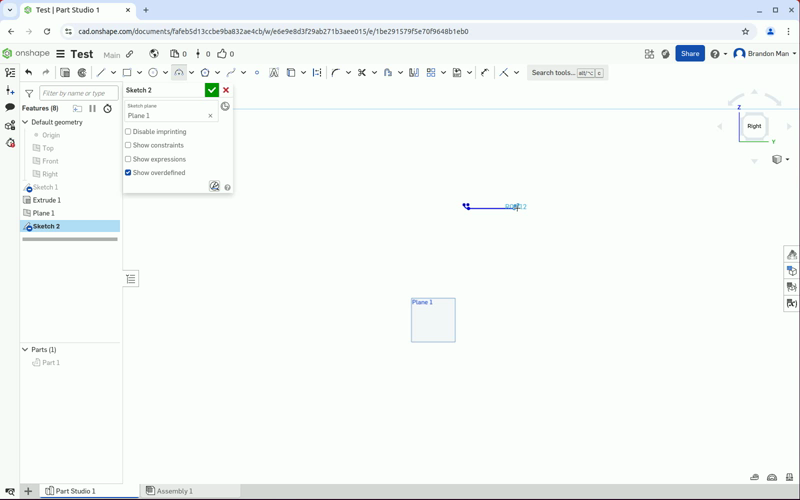
scroll(6)
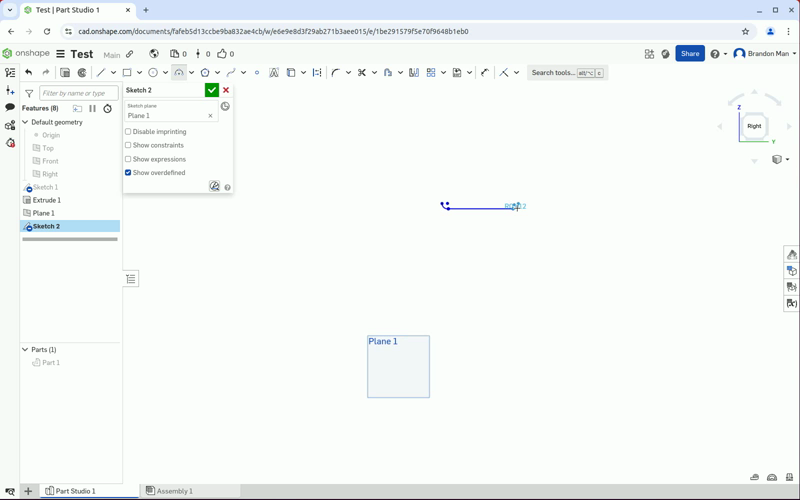
scroll(6)
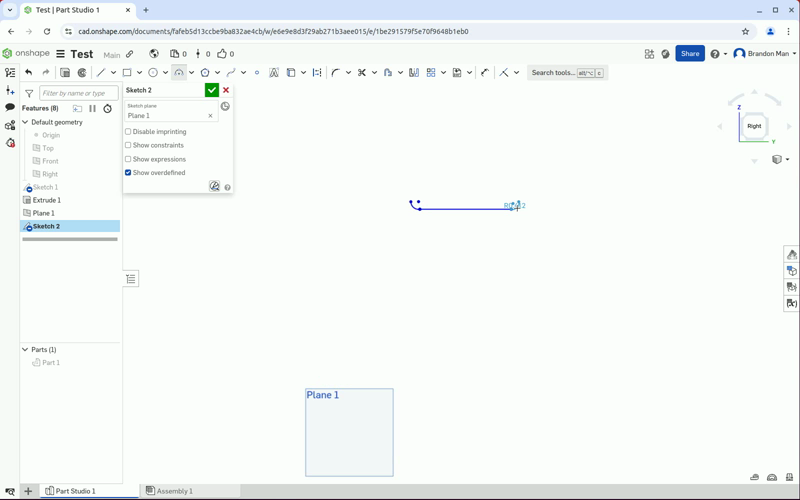
scroll(6)
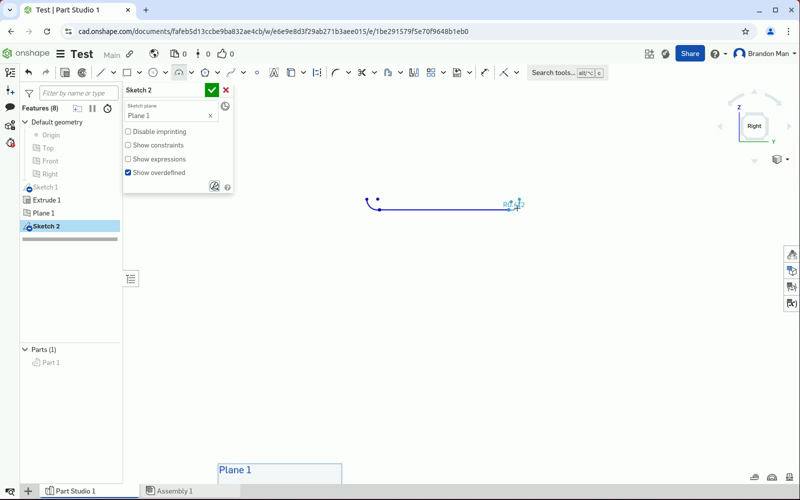
scroll(6)
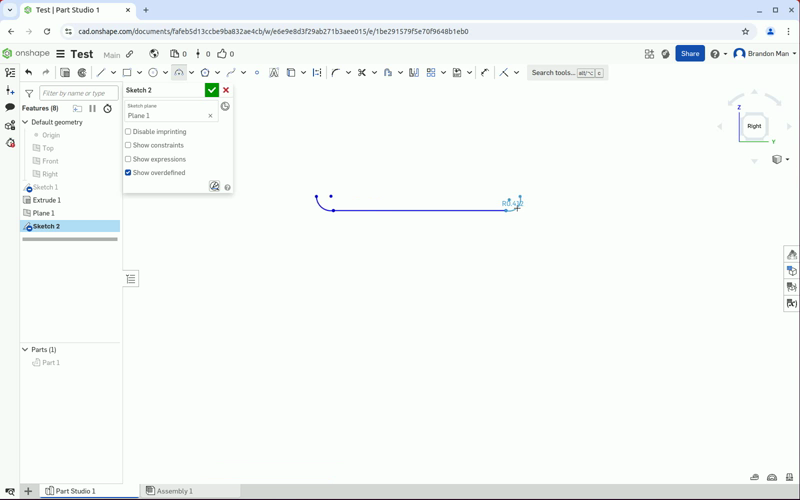
scroll(6)
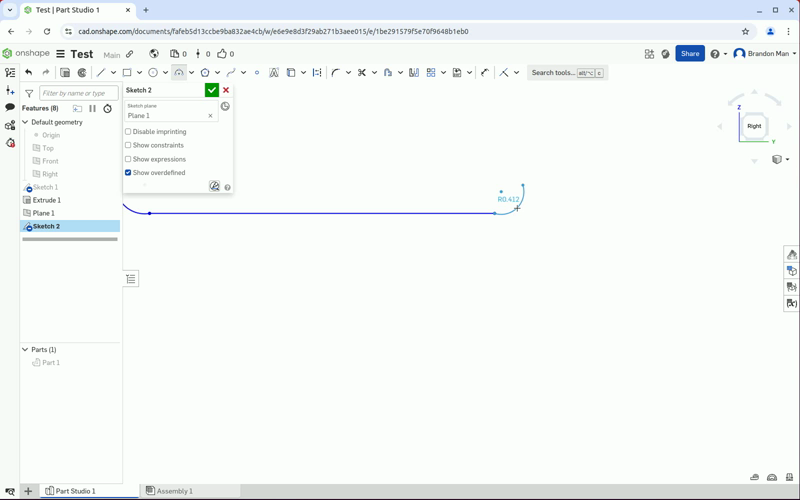
click(517, 207)
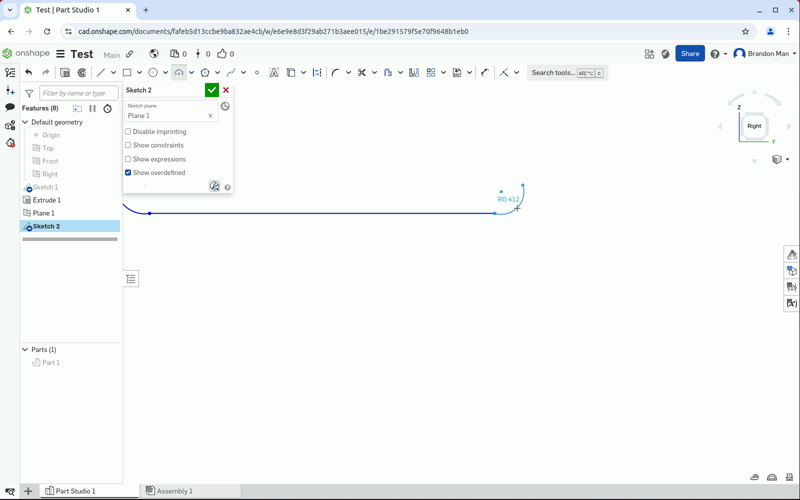
scroll(-6)
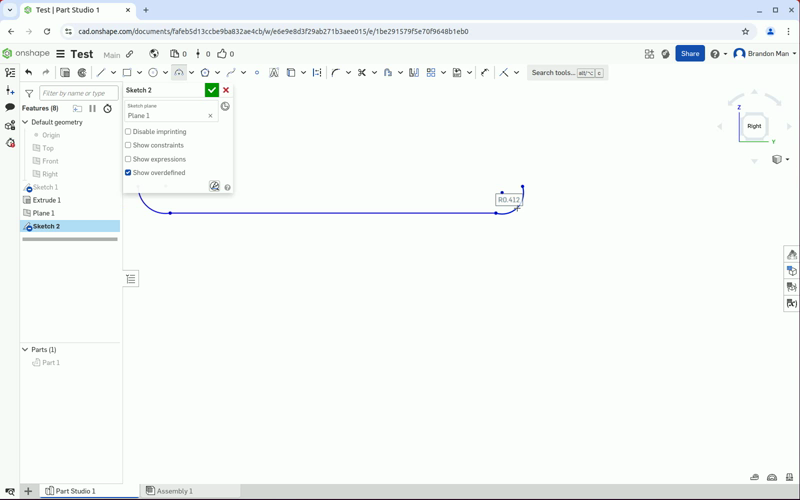
scroll(-6)
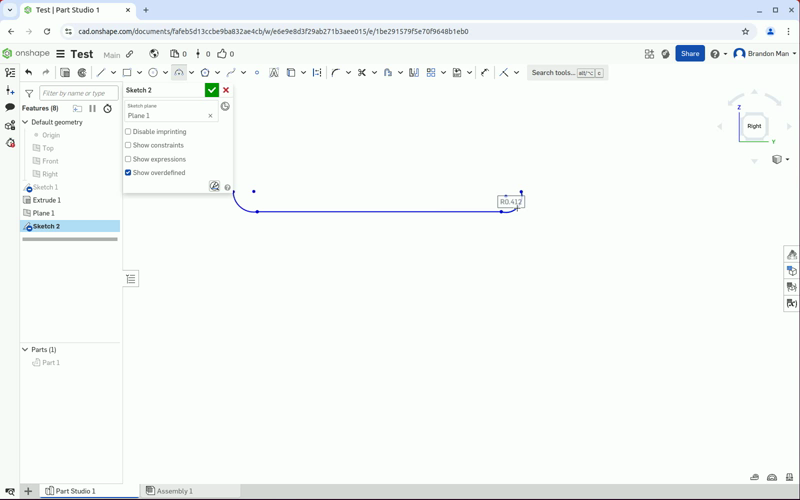
scroll(-6)
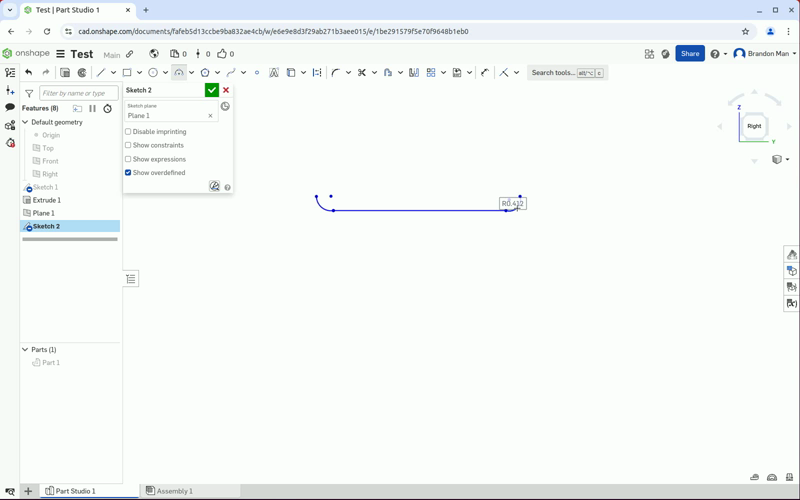
scroll(-6)
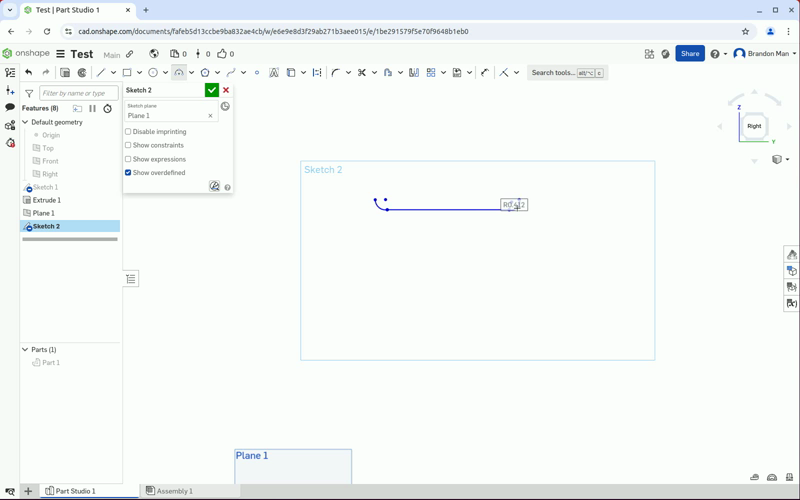
scroll(-6)
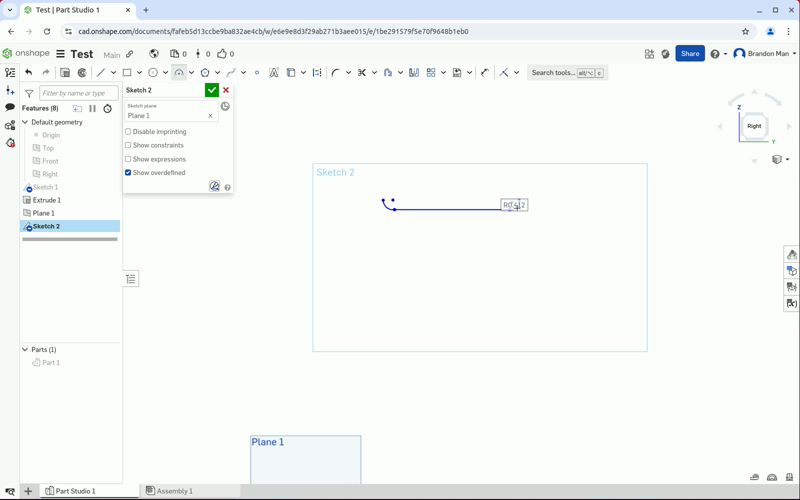
scroll(-6)
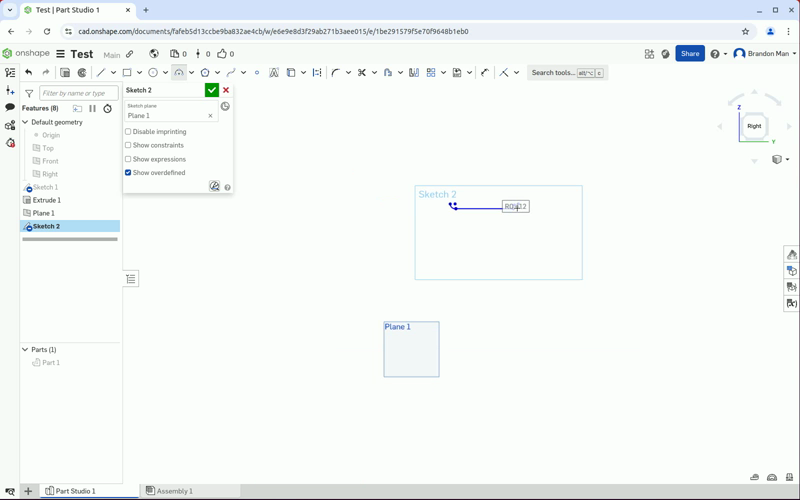
scroll(-6)
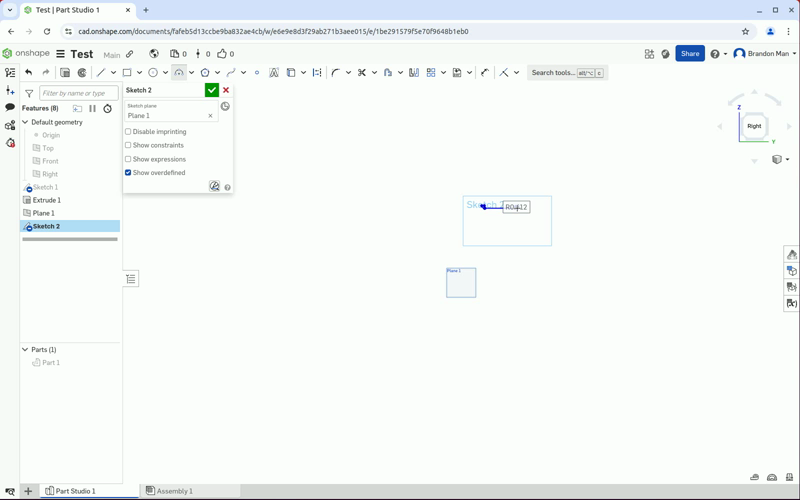
key_up(shift)
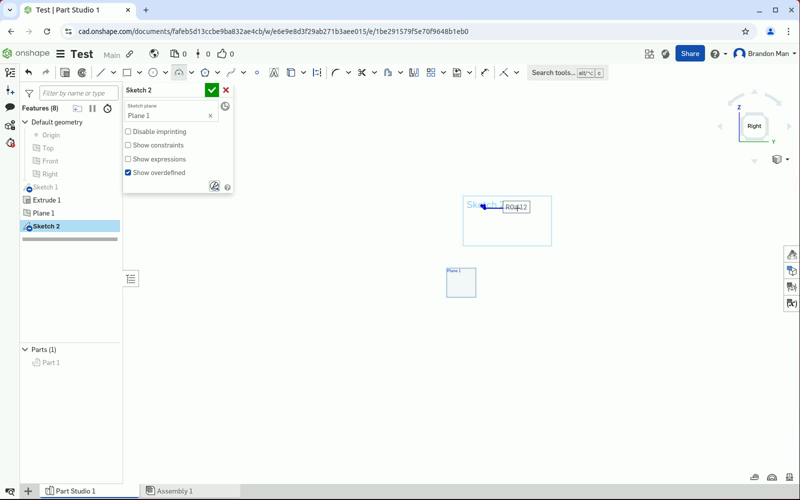
key(esc)
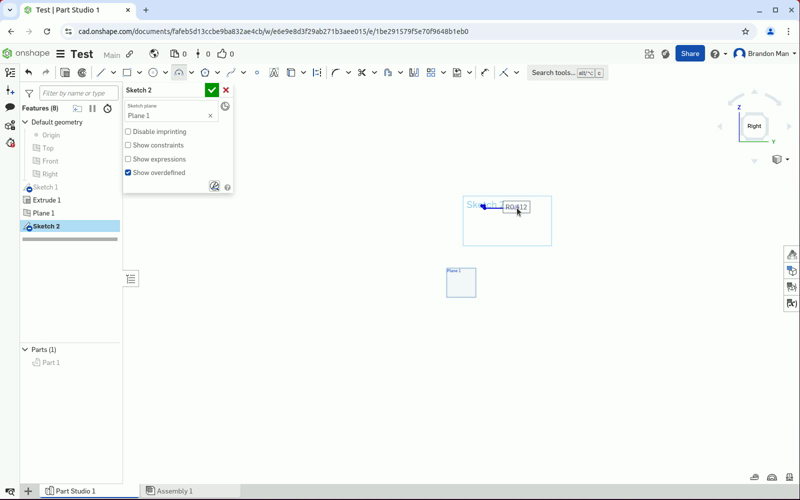
key(l)
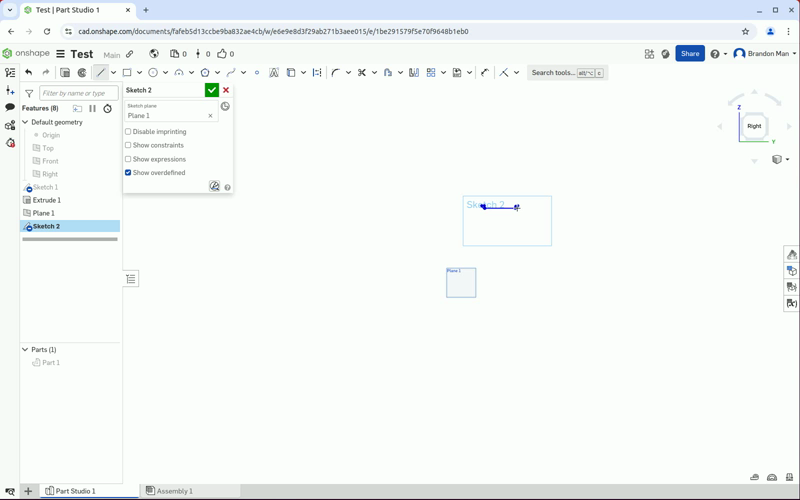
mouse_move(517, 205)
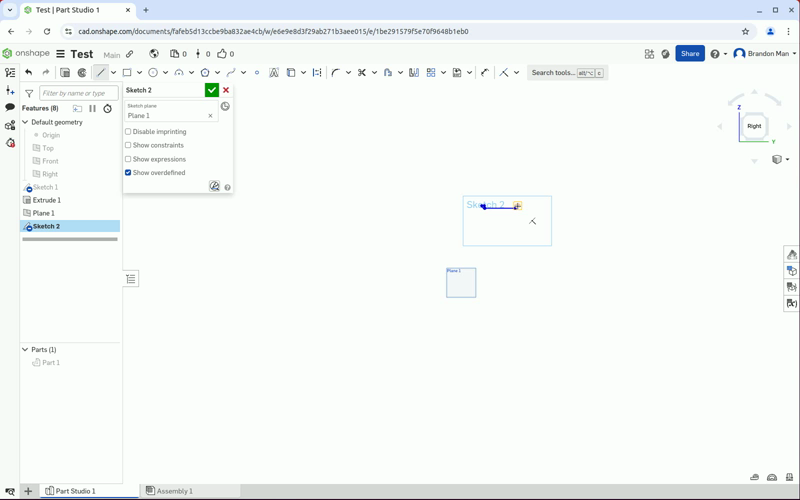
scroll(6)
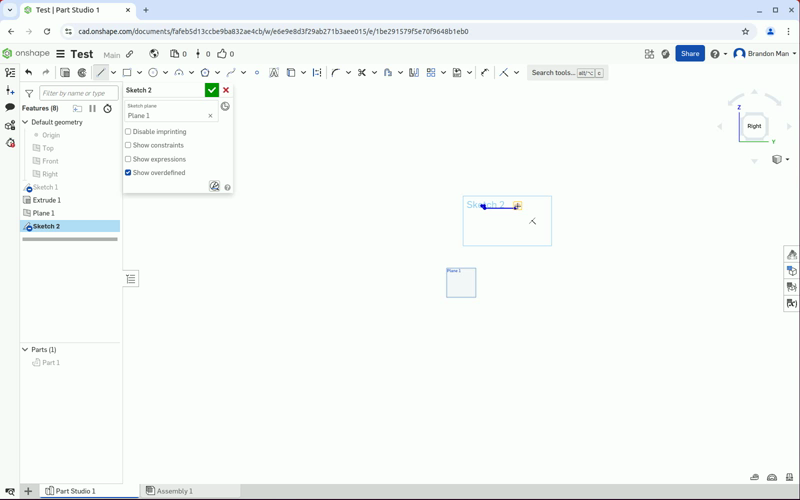
scroll(6)
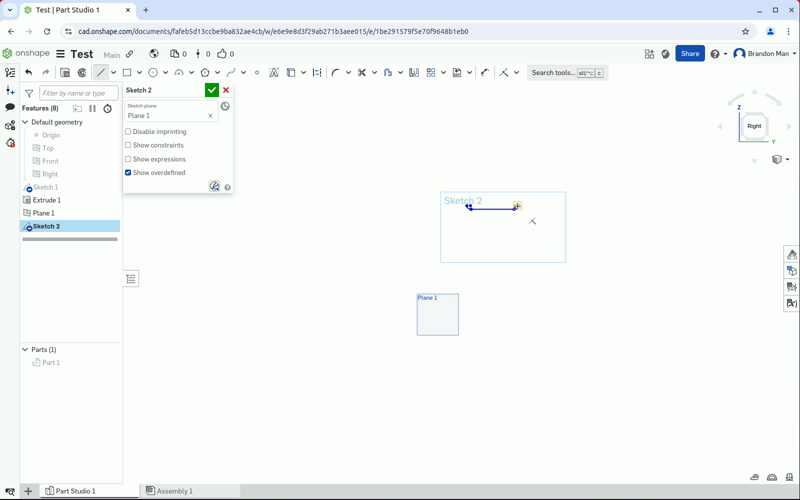
scroll(6)
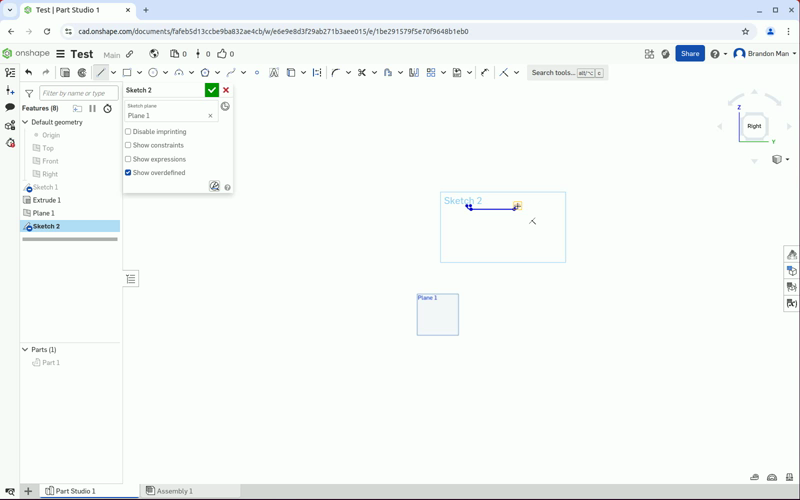
scroll(6)
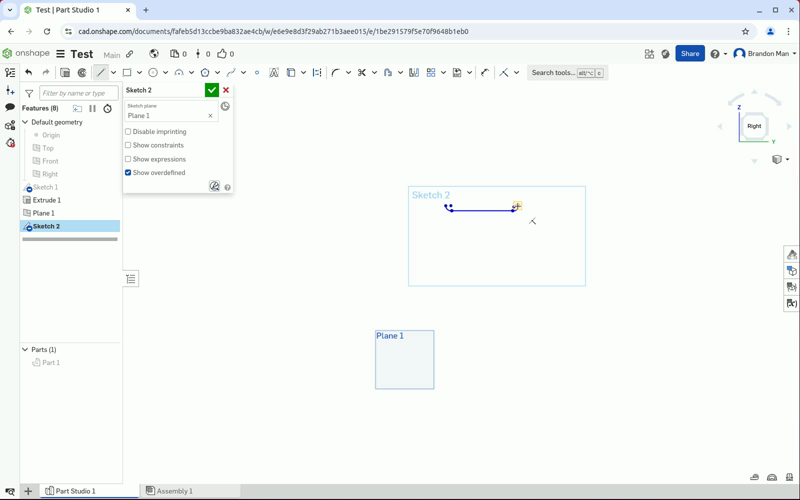
scroll(6)
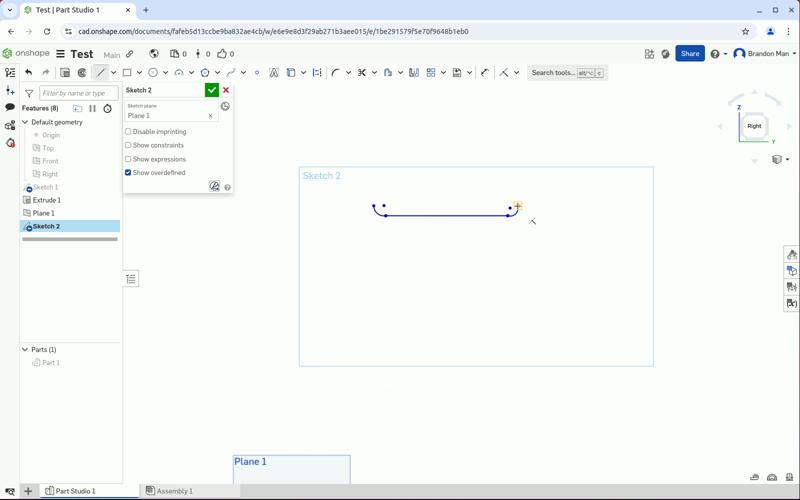
scroll(6)
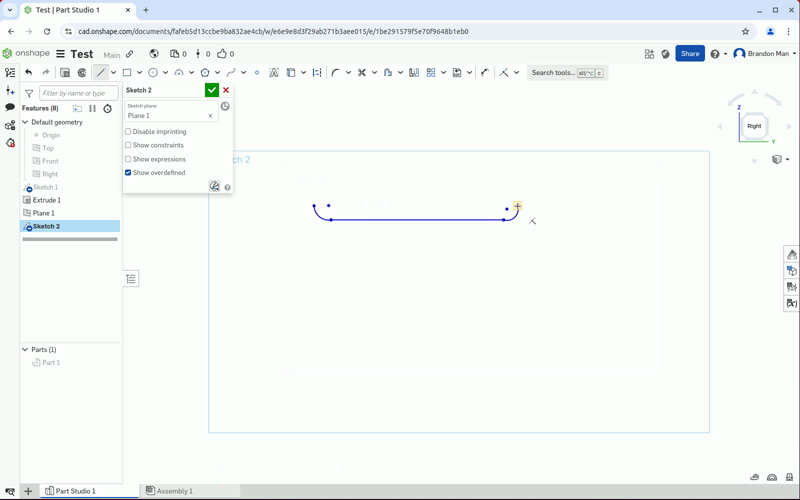
scroll(6)
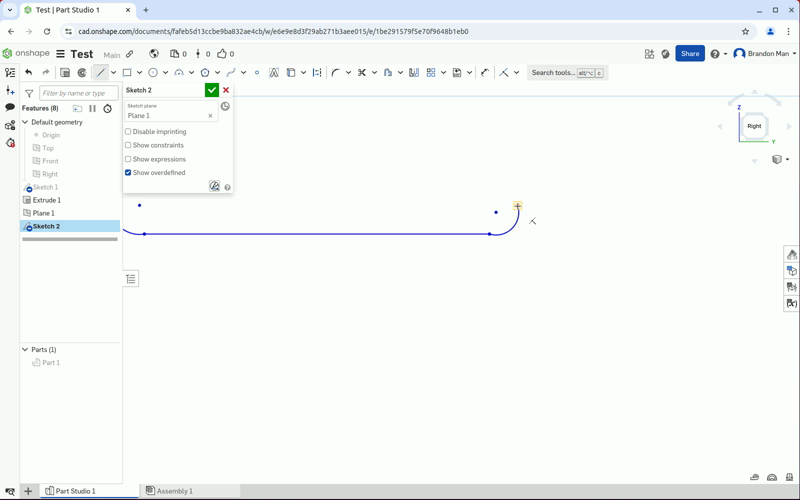
click(517, 205)
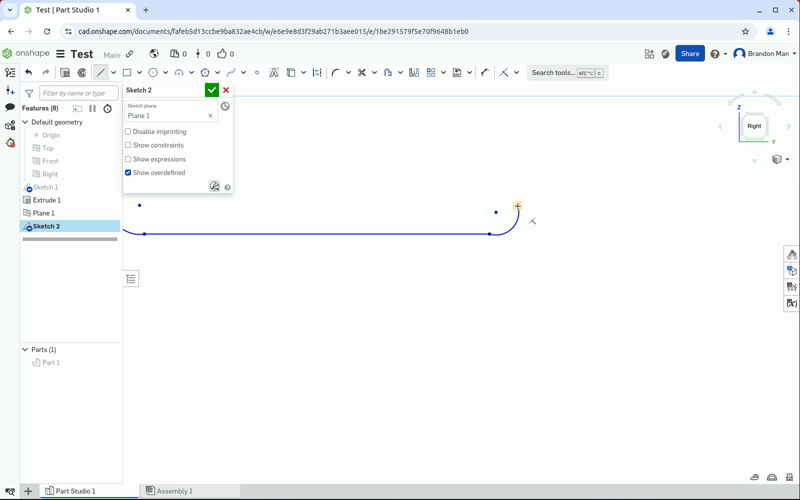
scroll(-6)
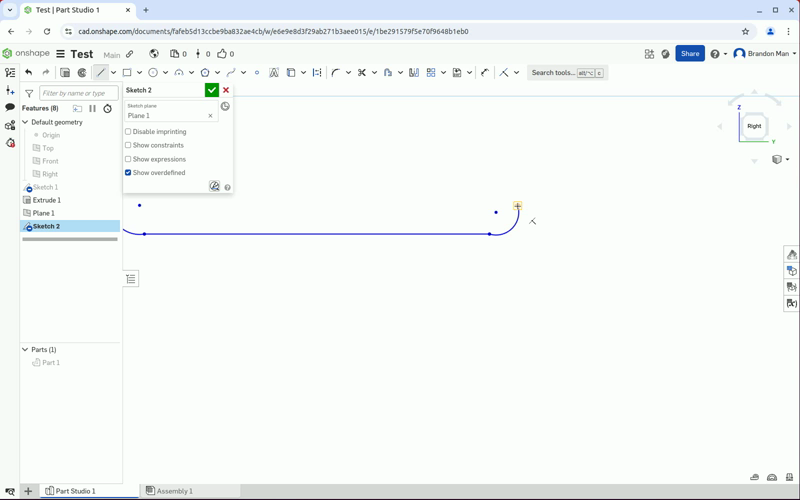
scroll(-6)
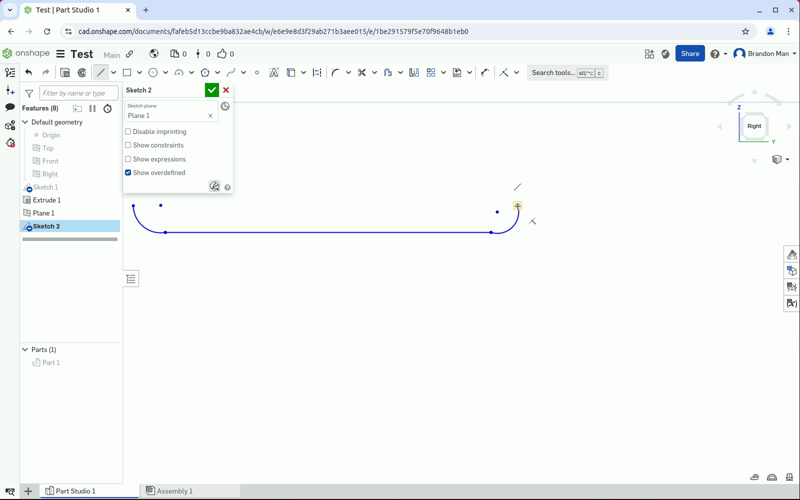
scroll(-6)
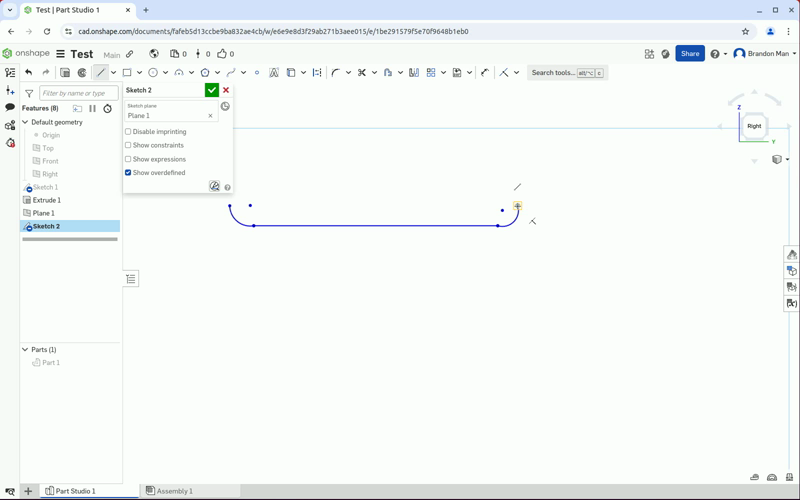
scroll(-6)
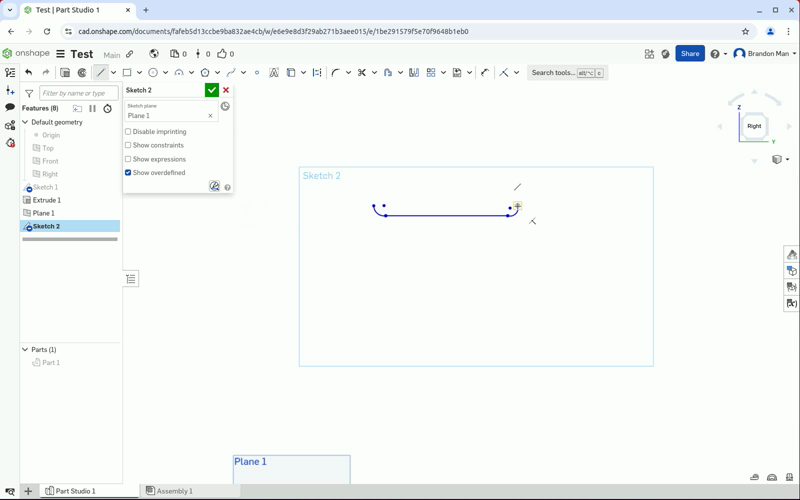
scroll(-6)
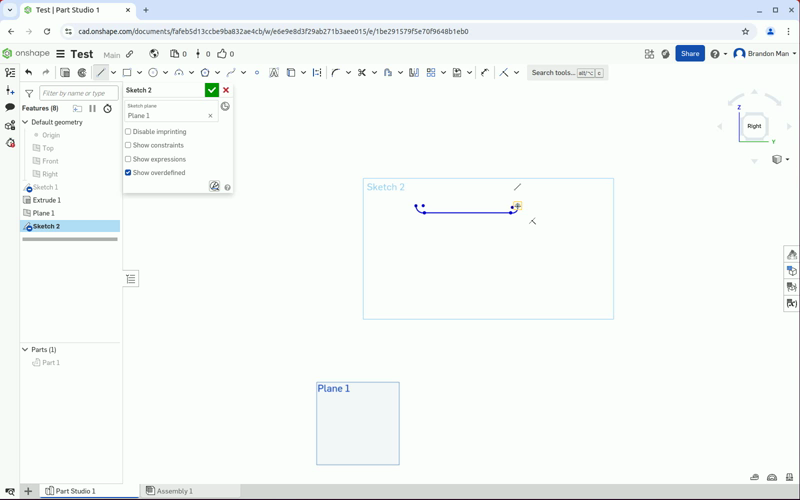
scroll(-6)
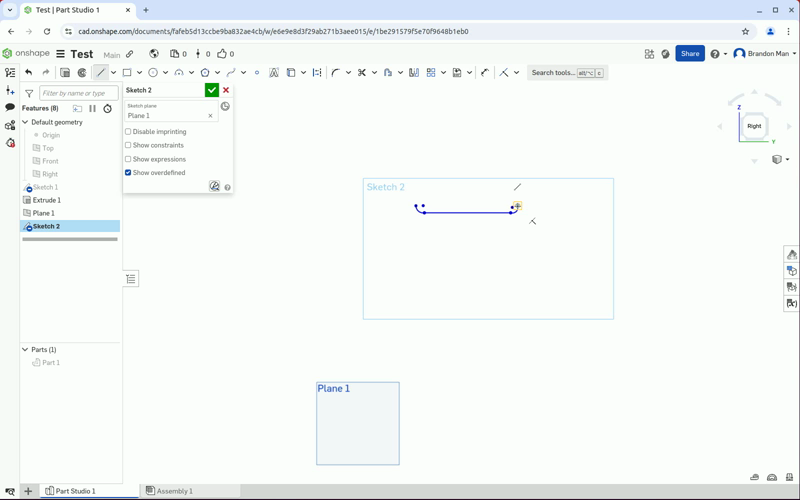
scroll(-6)
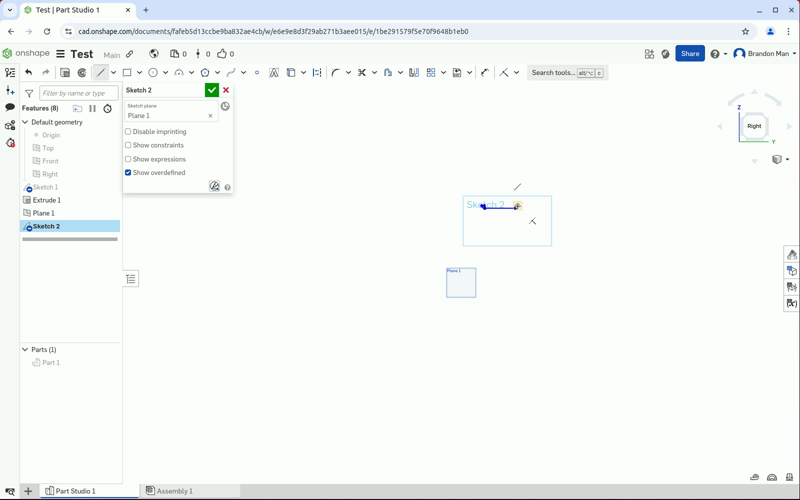
key_down(shift)
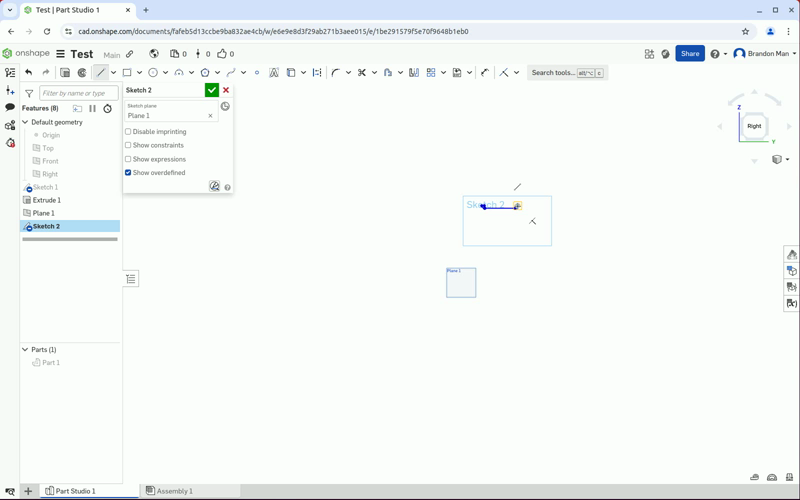
mouse_move(547, 205)
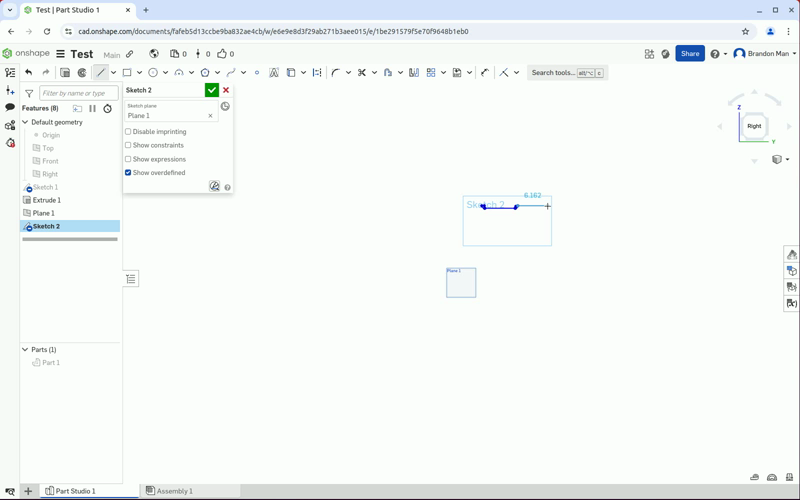
mouse_move(517, 185)
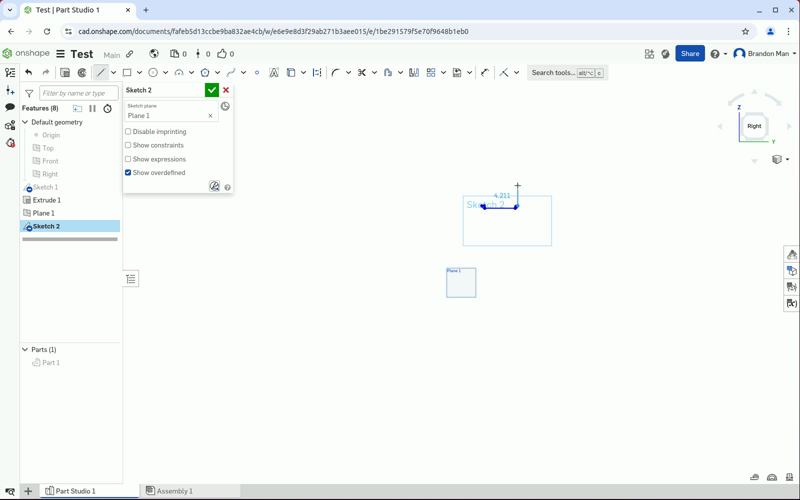
click(517, 185)
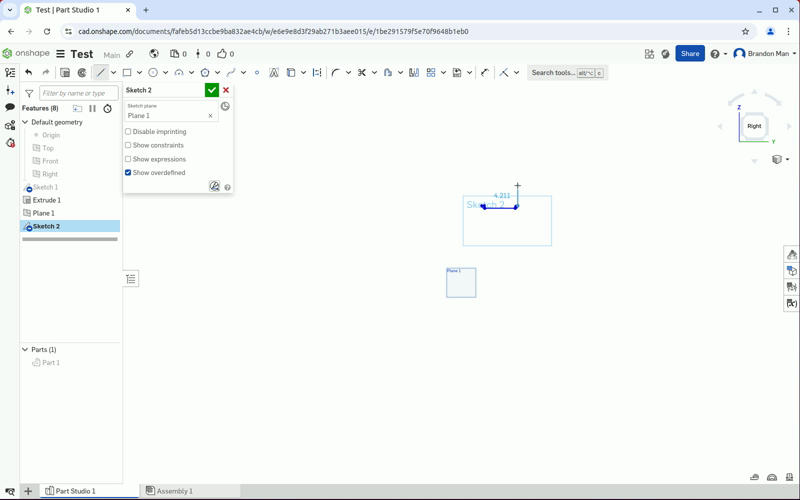
key_up(shift)
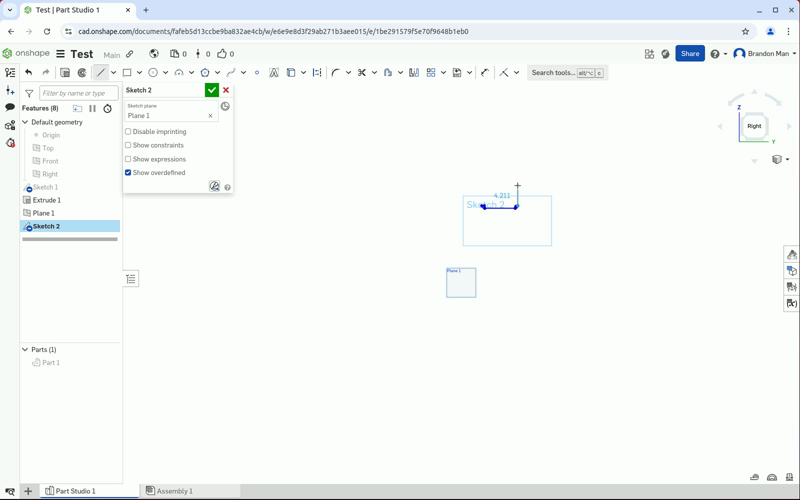
key(esc)
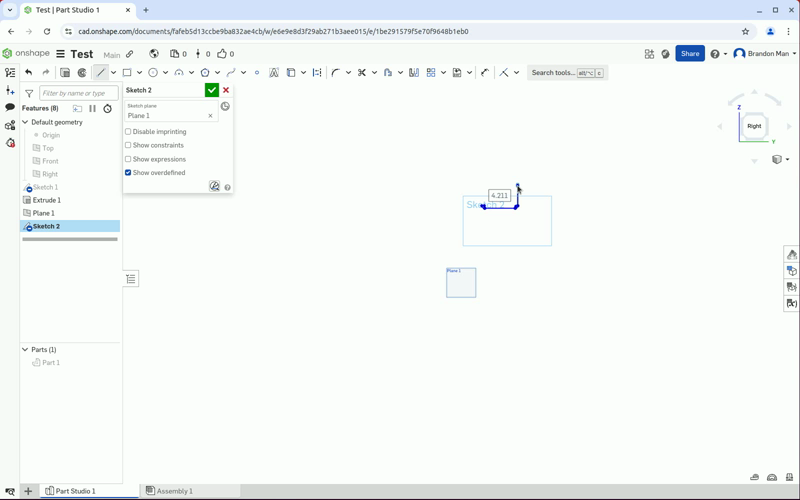
key(a)
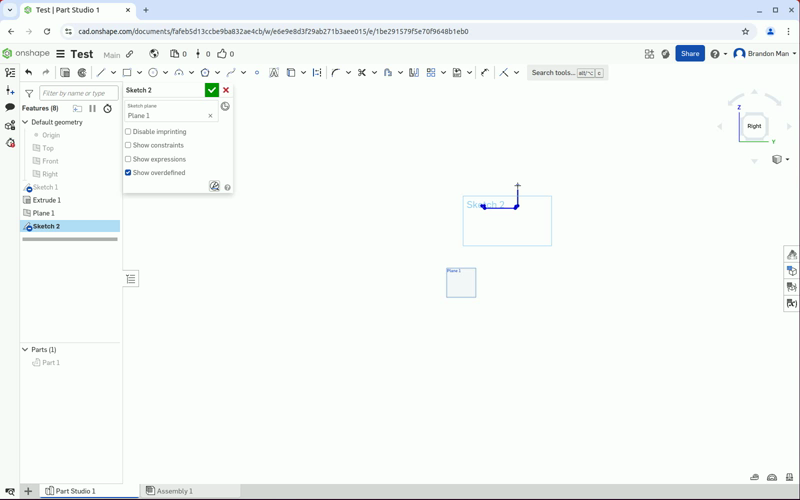
mouse_move(517, 185)
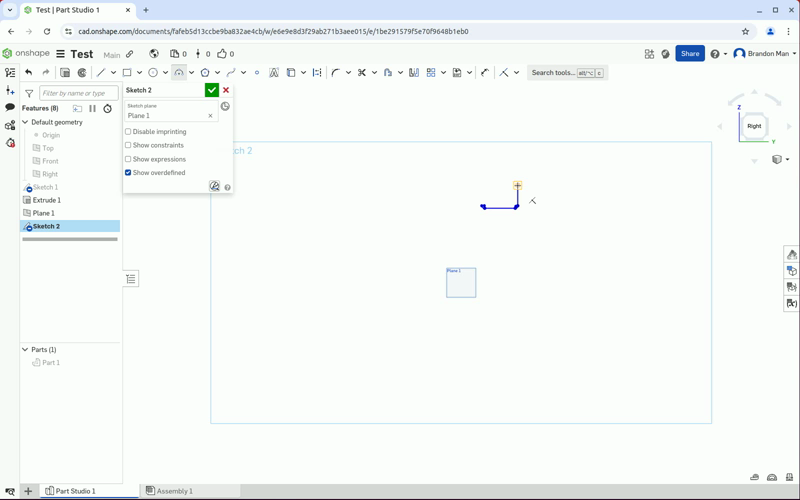
click(517, 185)
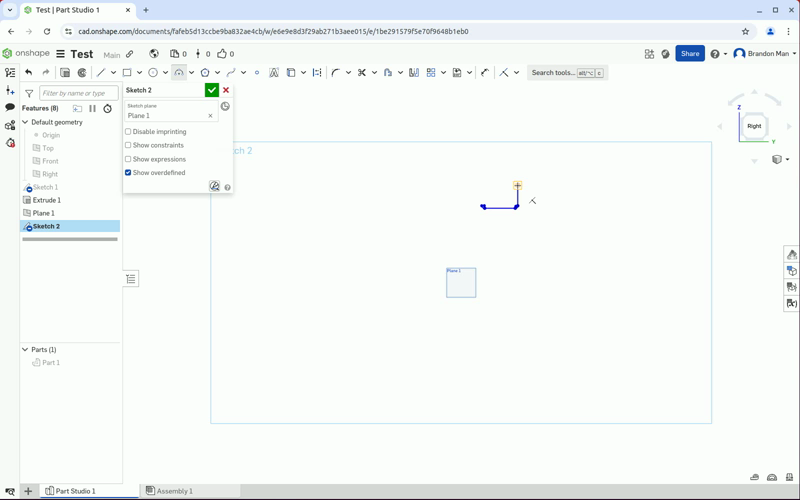
key_down(shift)
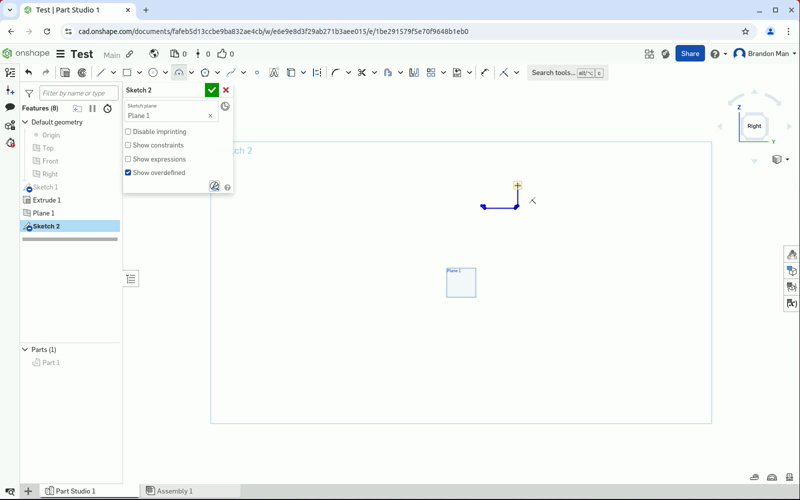
mouse_move(515, 182)
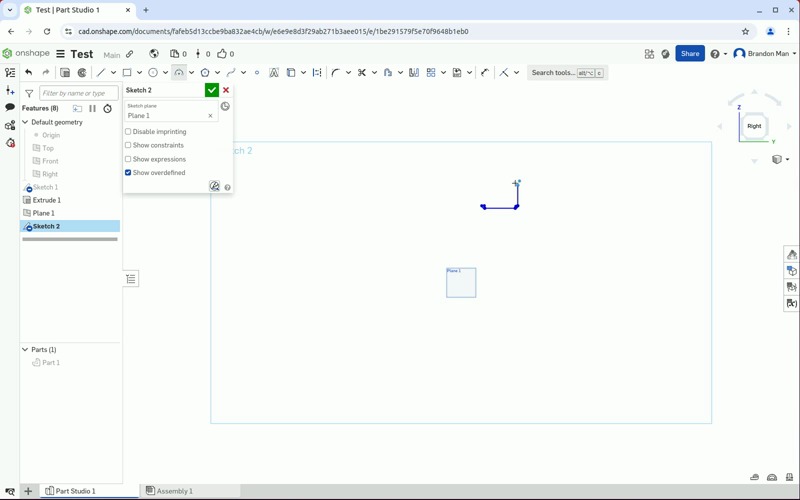
scroll(6)
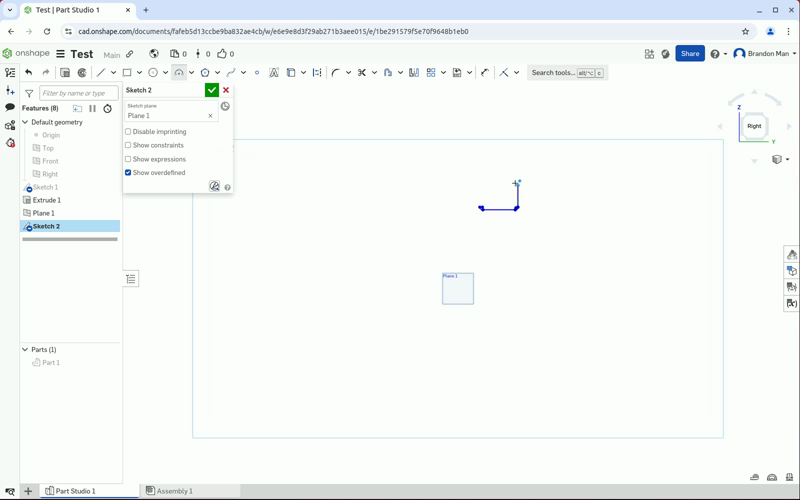
scroll(6)
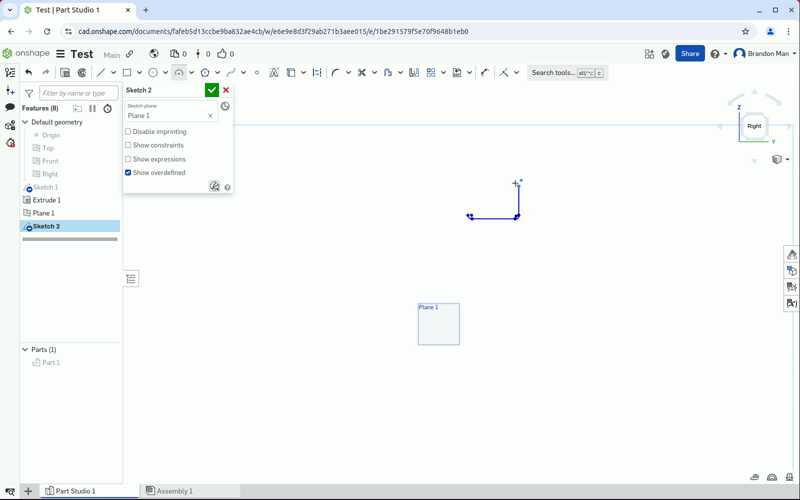
scroll(6)
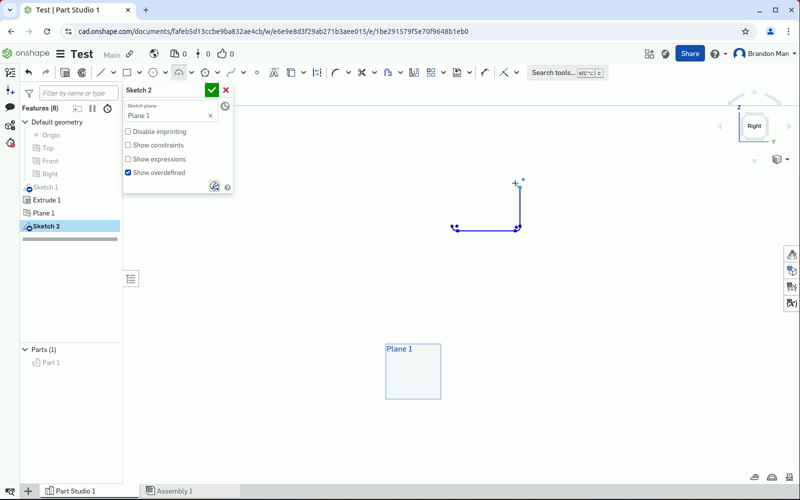
scroll(6)
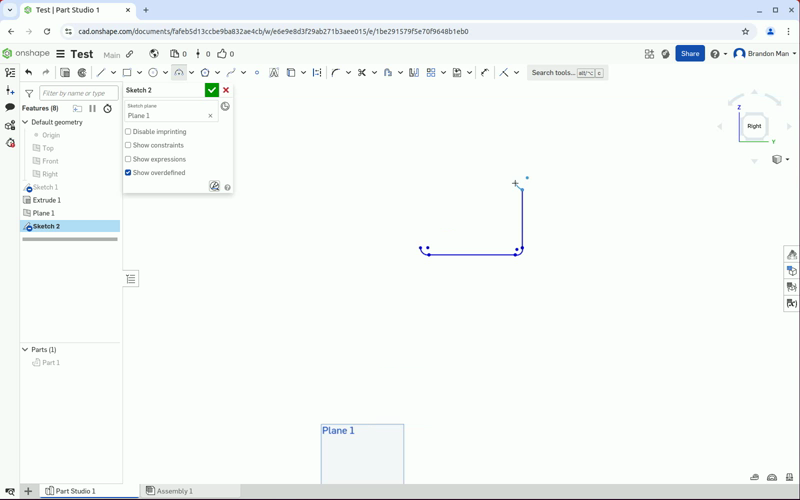
scroll(6)
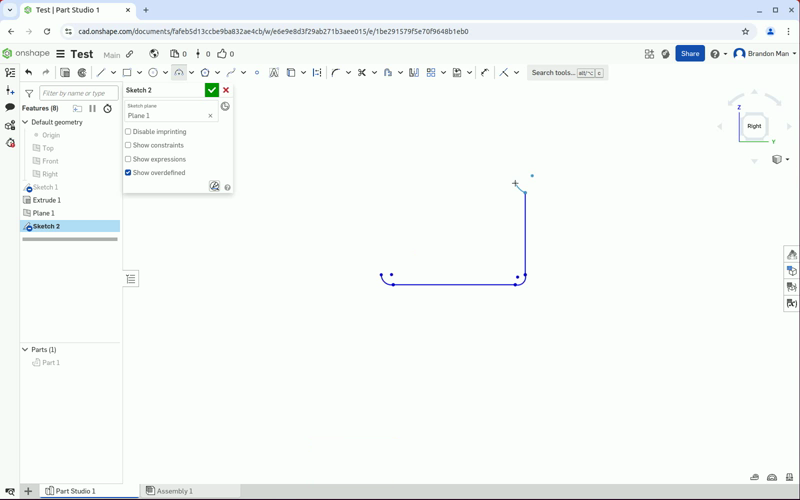
scroll(6)
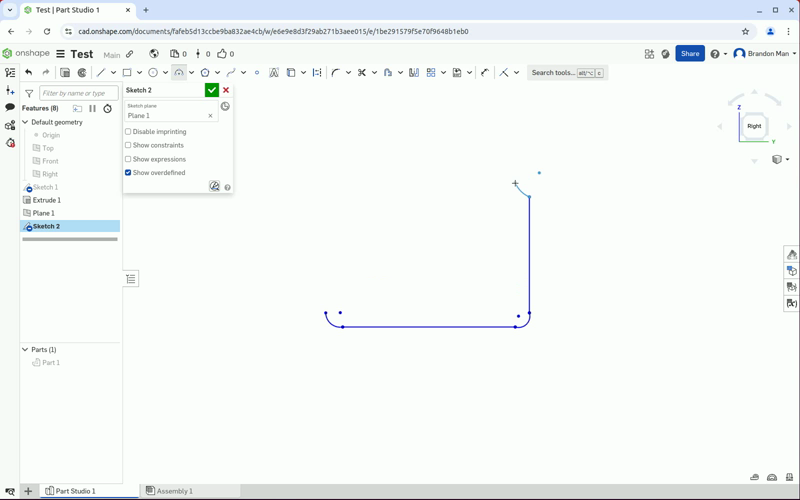
scroll(6)
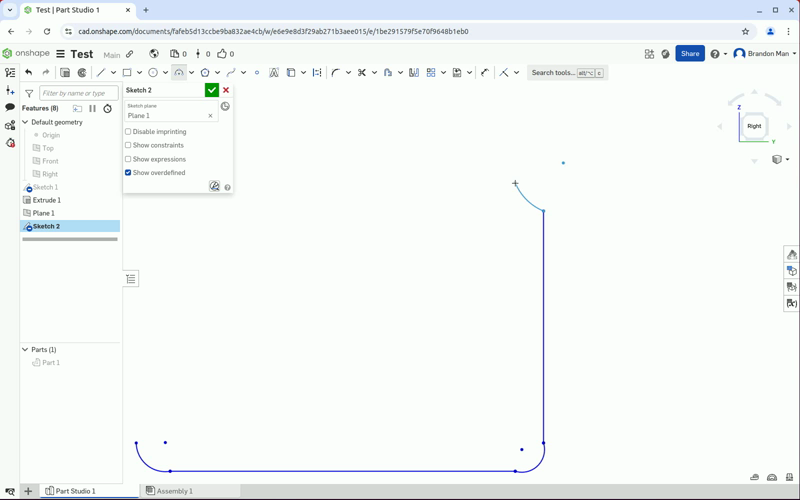
click(515, 182)
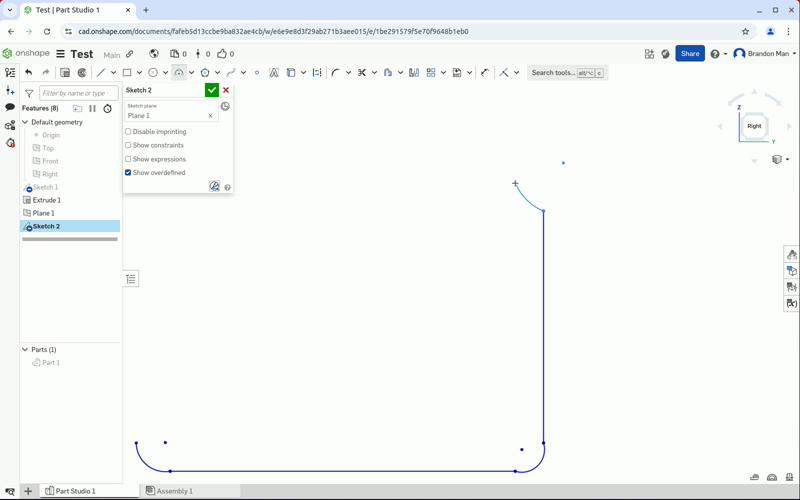
scroll(-6)
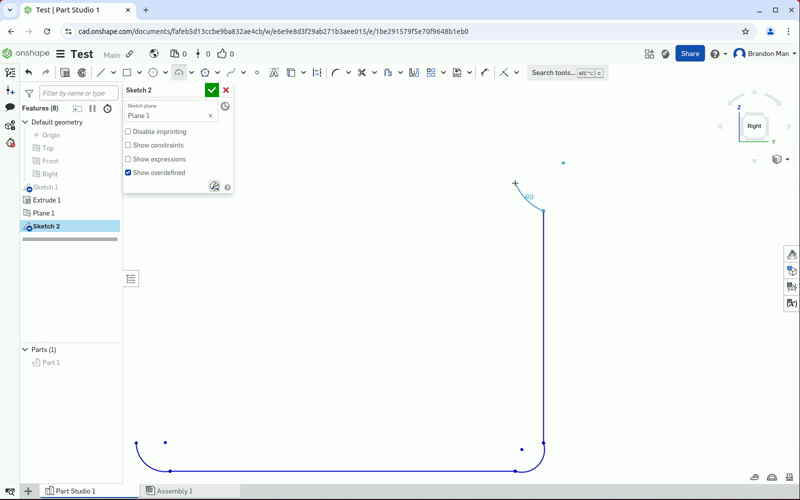
scroll(-6)
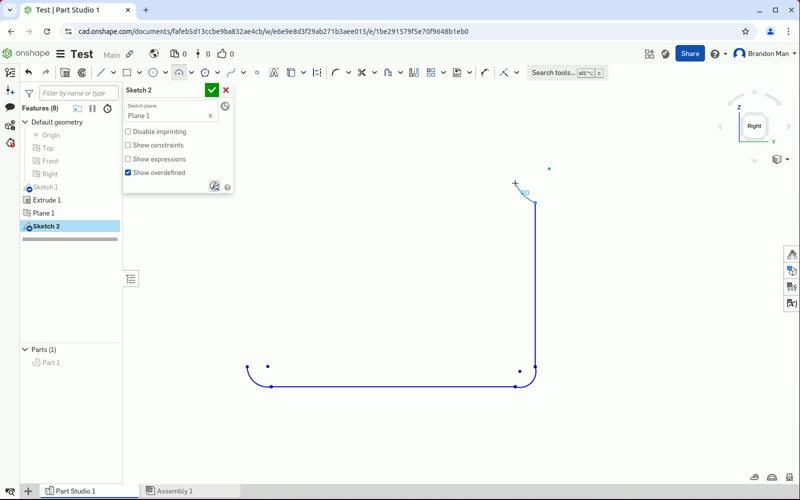
scroll(-6)
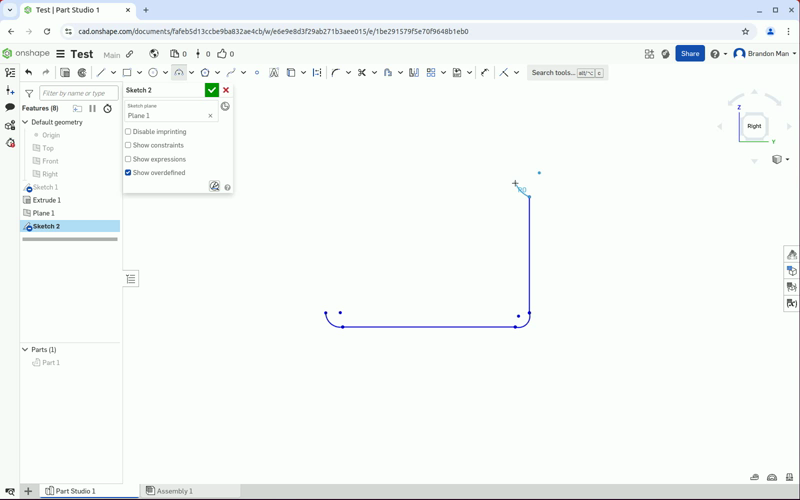
scroll(-6)
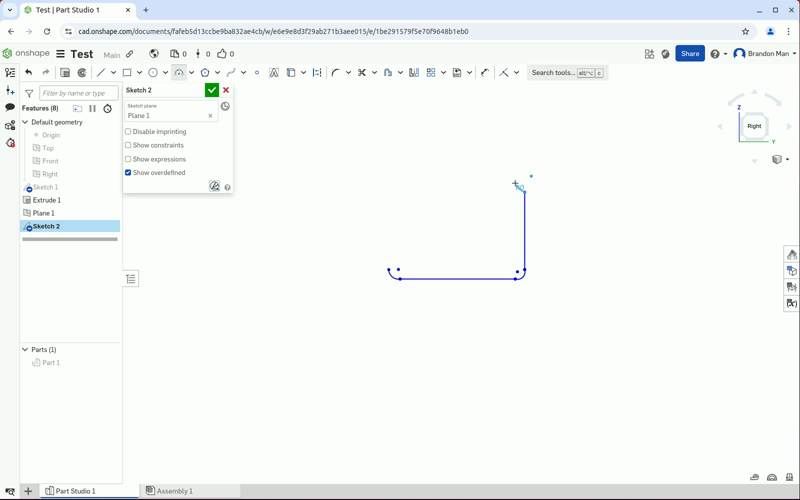
scroll(-6)
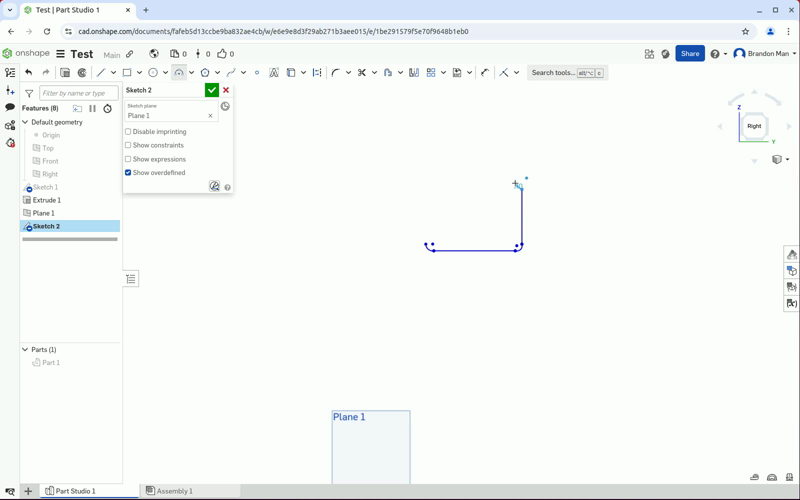
scroll(-6)
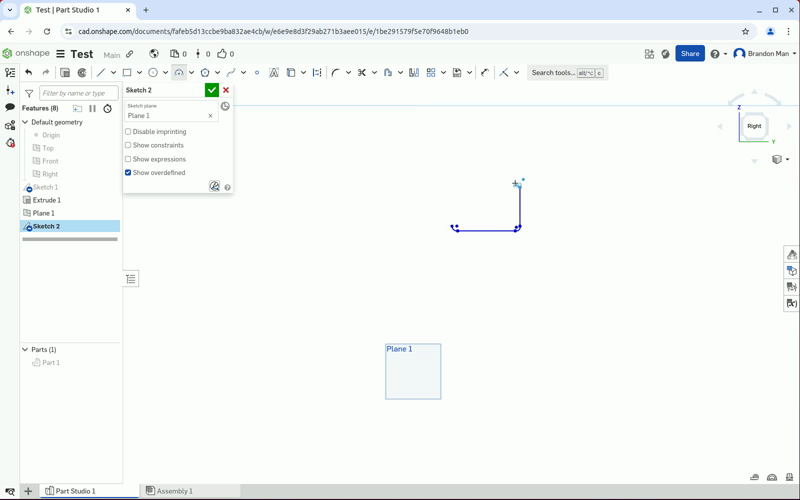
scroll(-6)
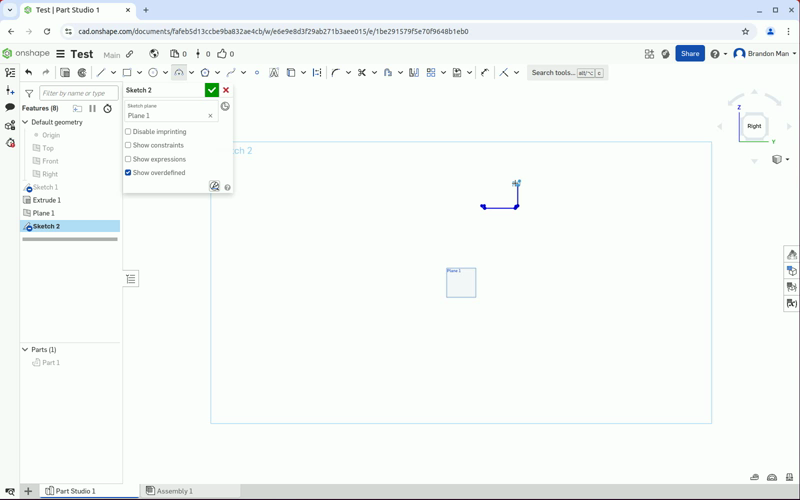
mouse_move(517, 183)
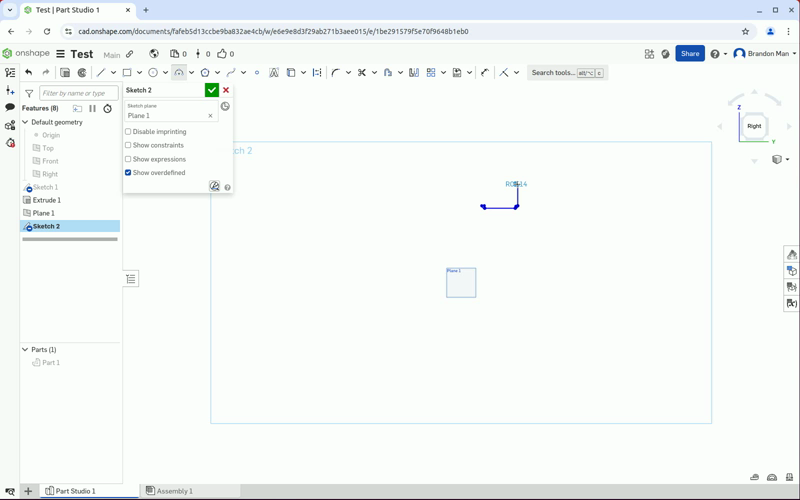
scroll(6)
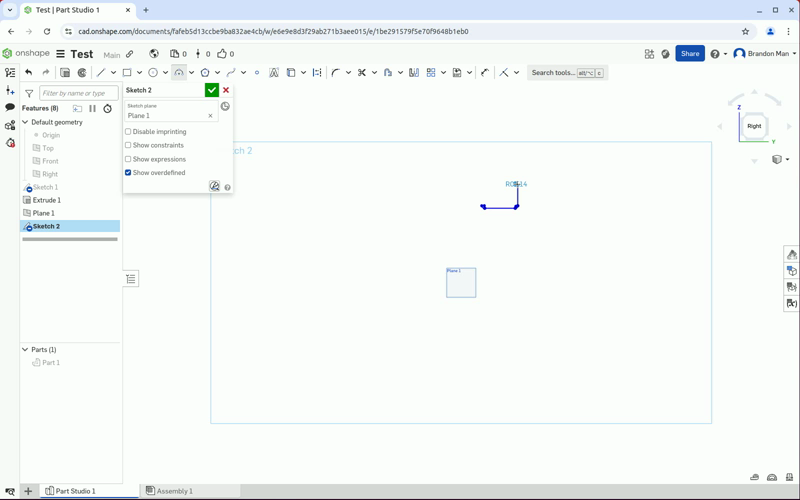
scroll(6)
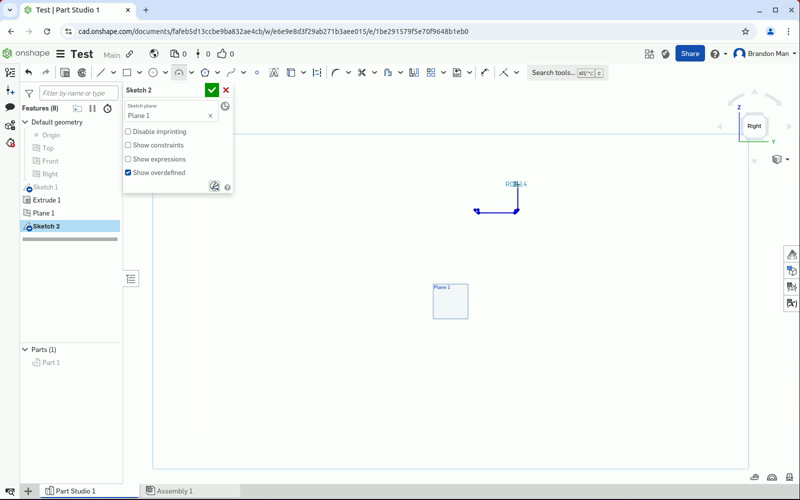
scroll(6)
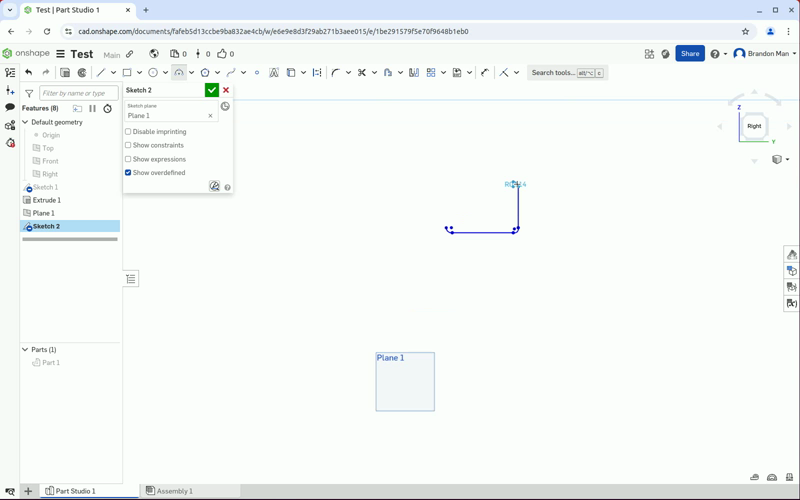
scroll(6)
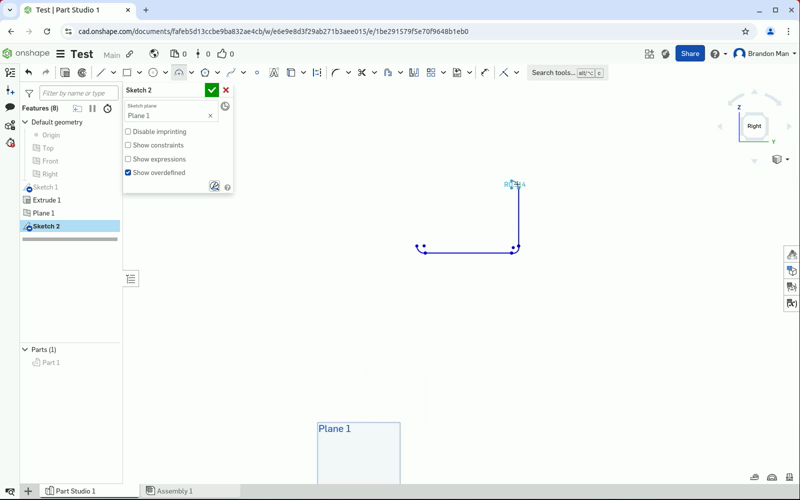
scroll(6)
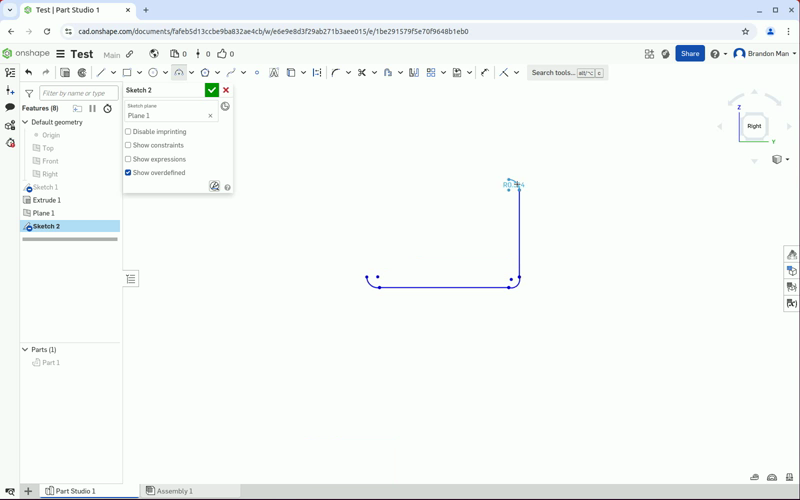
scroll(6)
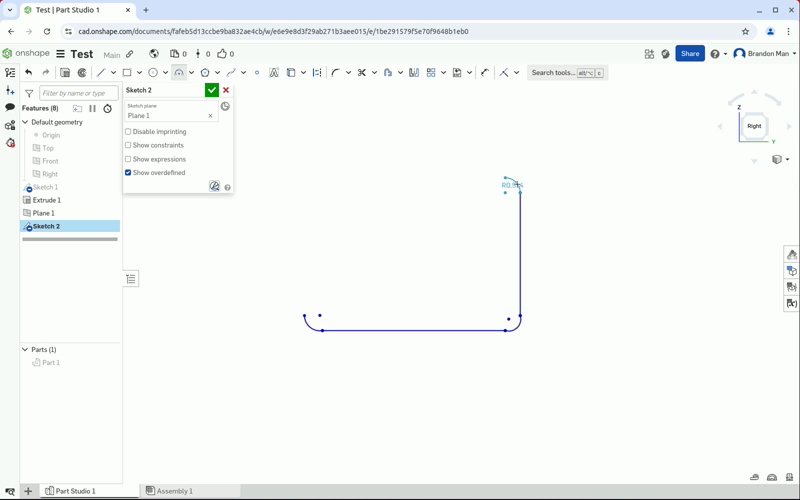
scroll(6)
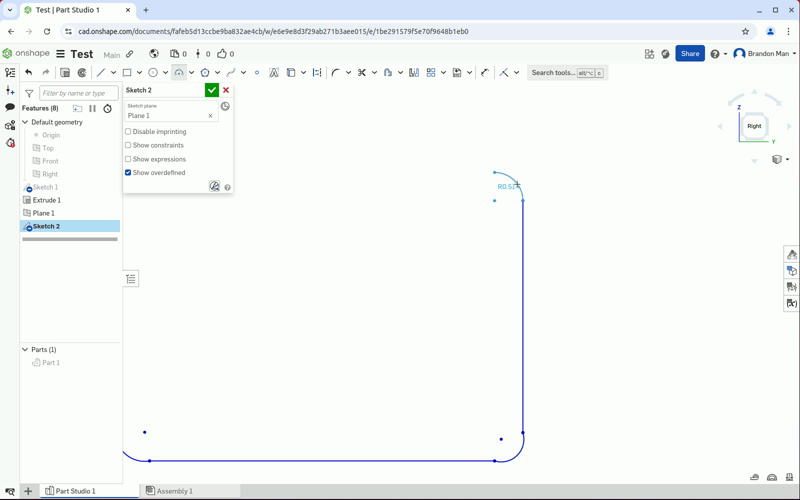
click(517, 183)
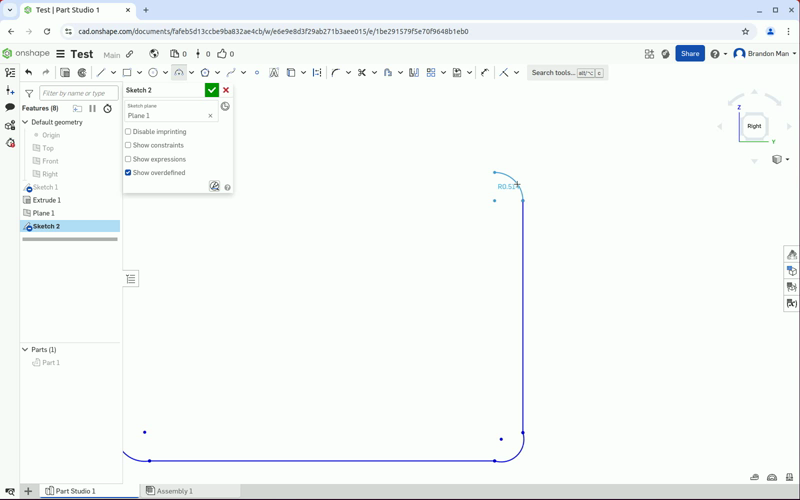
scroll(-6)
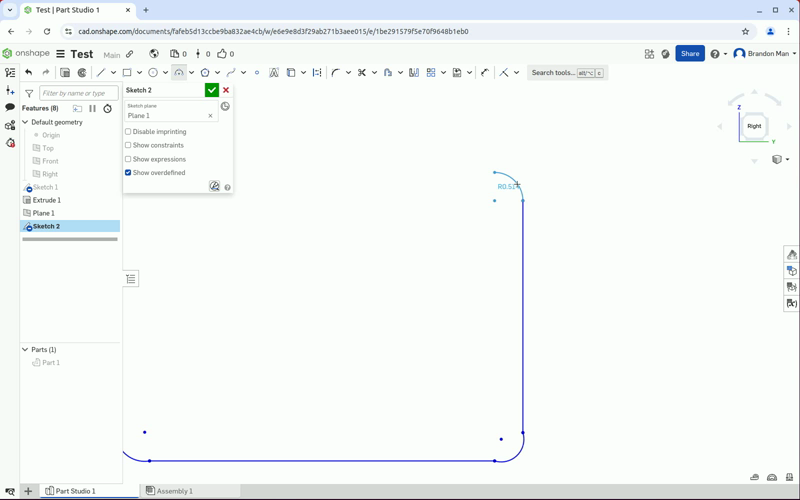
scroll(-6)
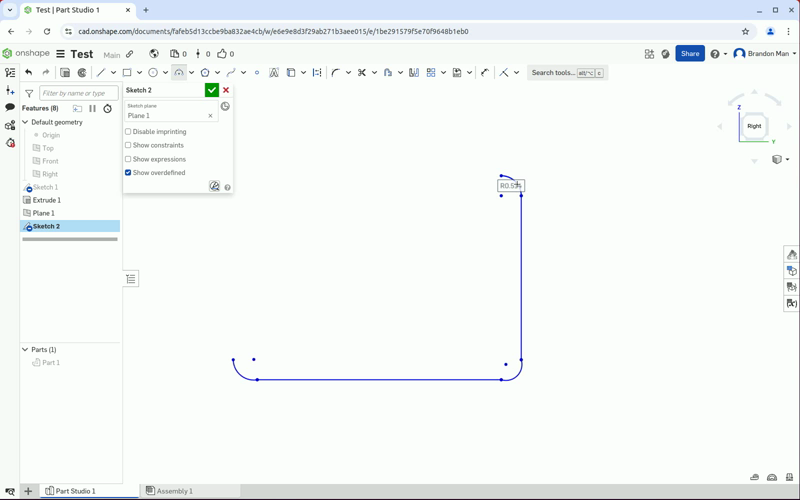
scroll(-6)
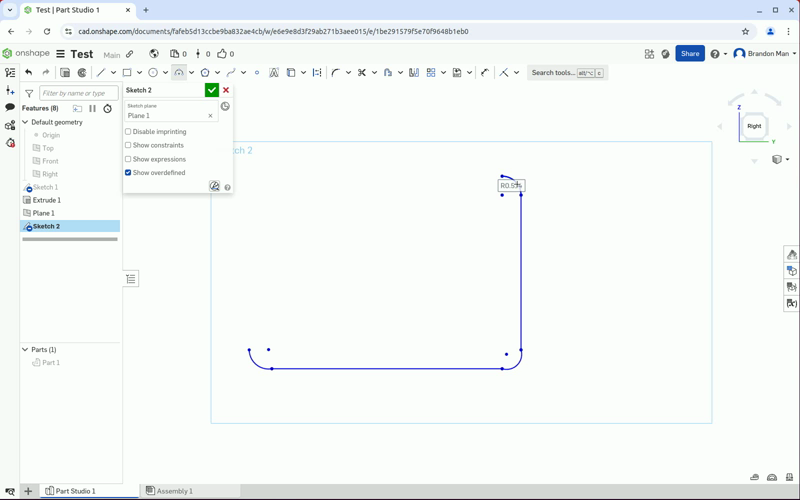
scroll(-6)
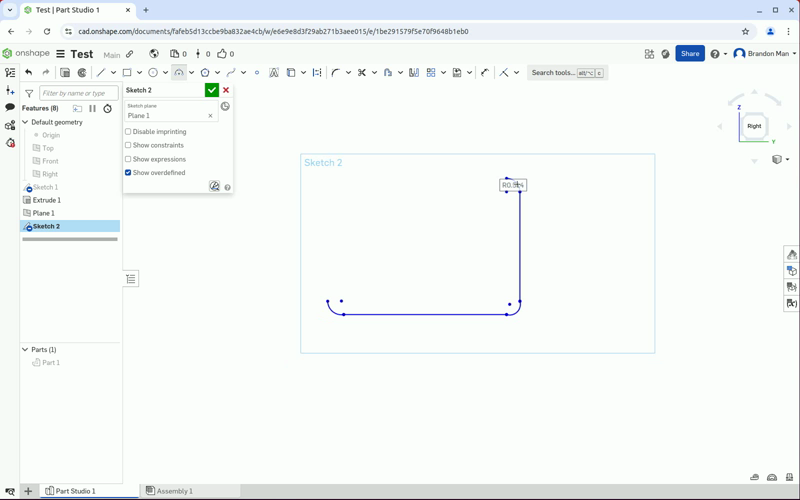
scroll(-6)
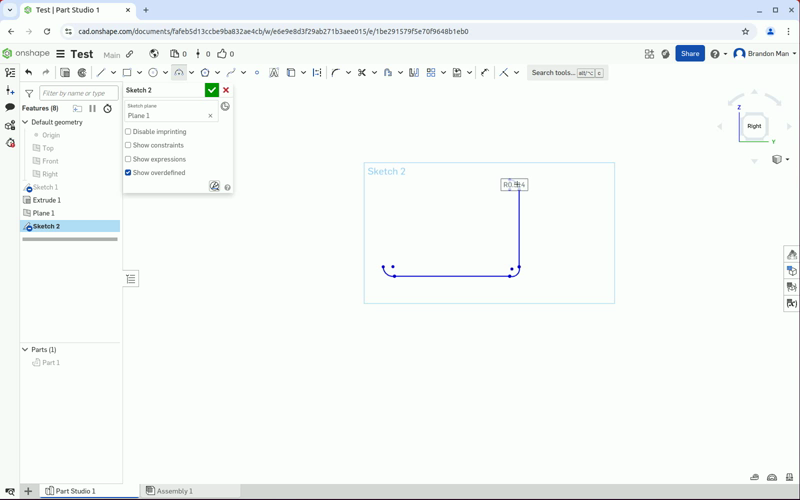
scroll(-6)
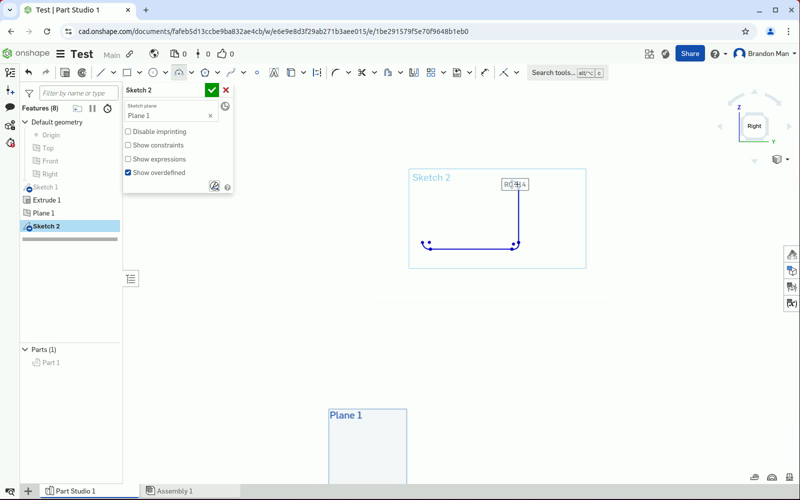
scroll(-6)
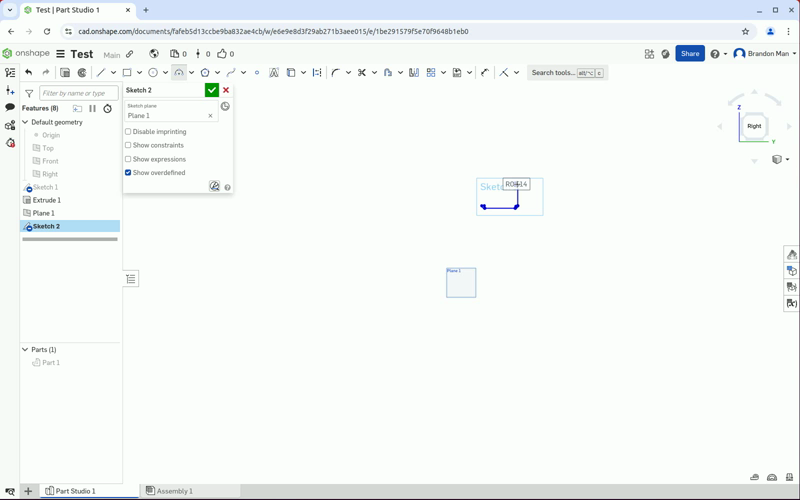
key_up(shift)
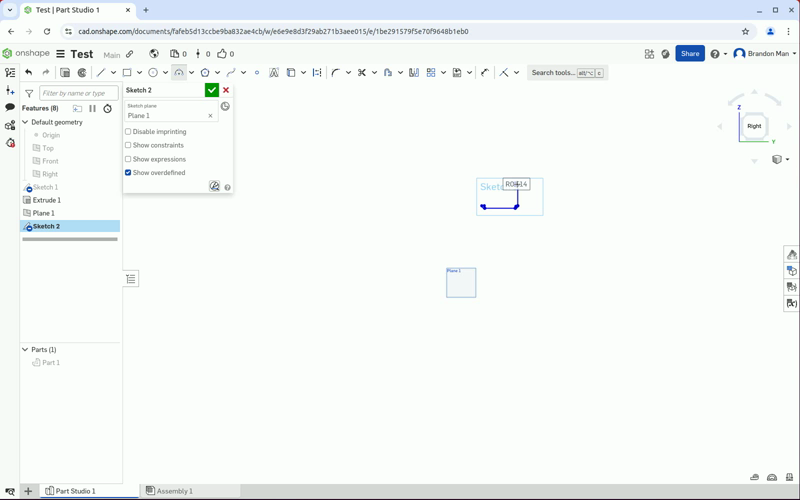
key(esc)
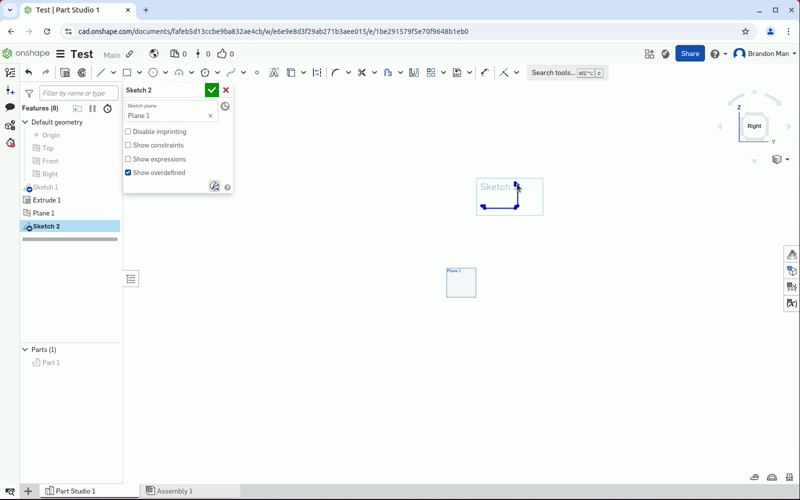
key(l)
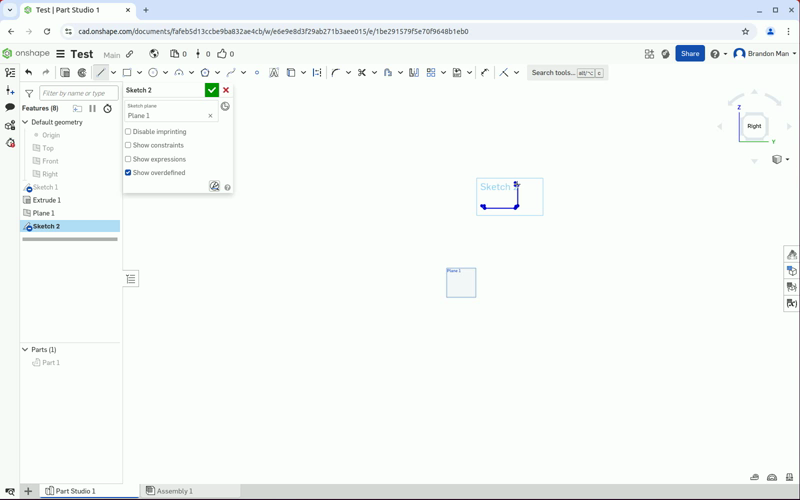
mouse_move(515, 182)
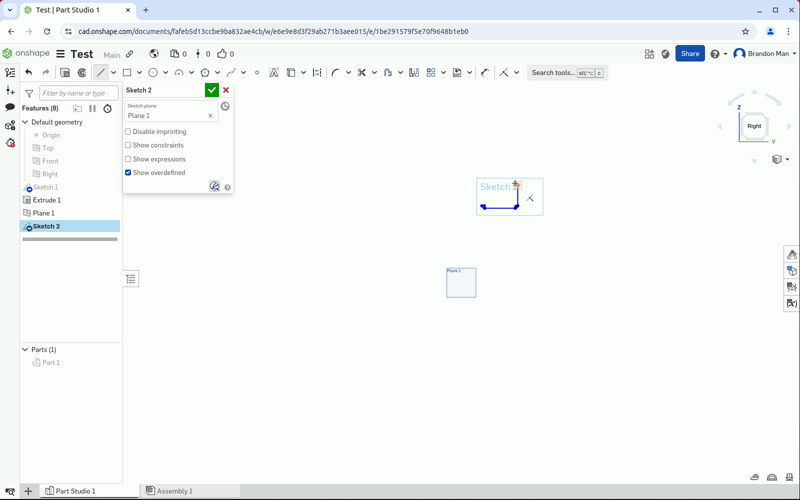
scroll(6)
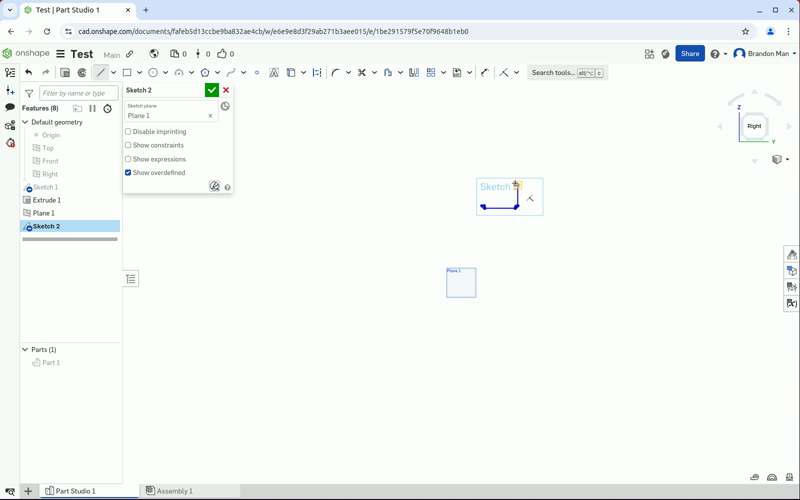
scroll(6)
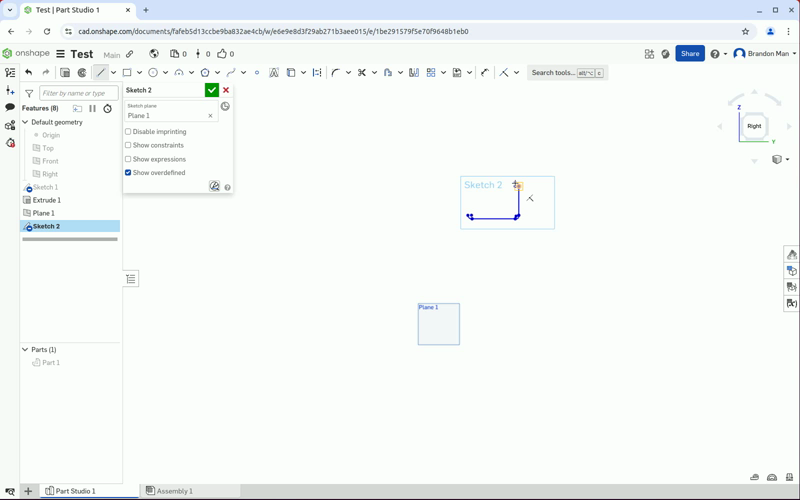
scroll(6)
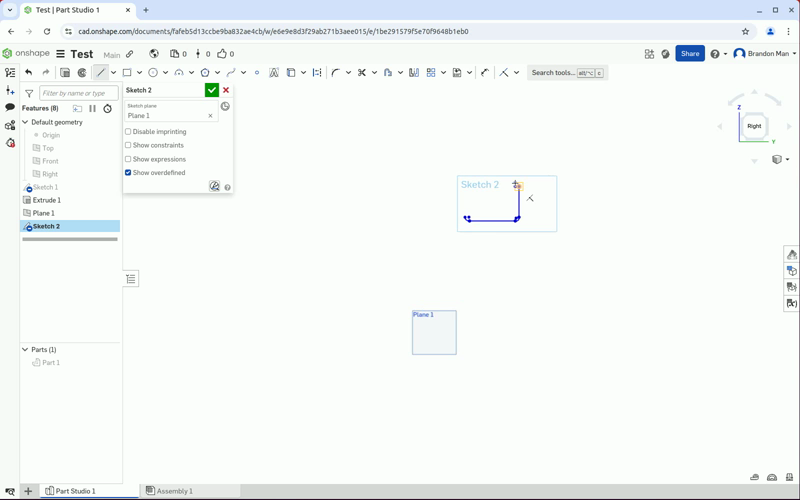
scroll(6)
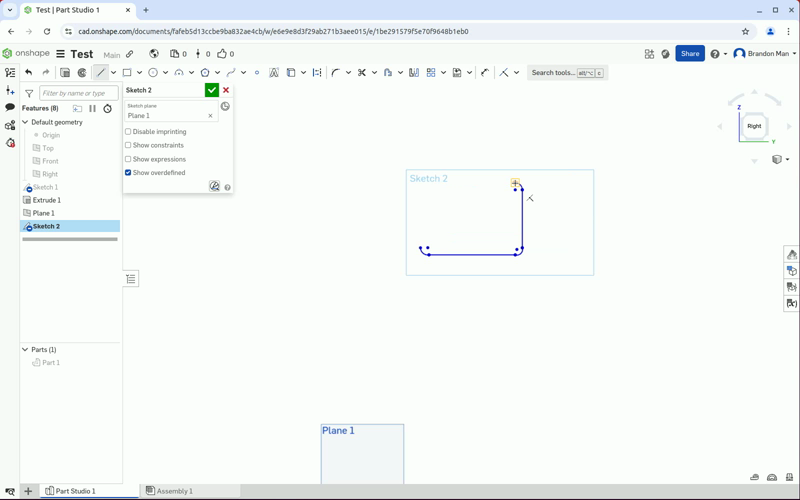
scroll(6)
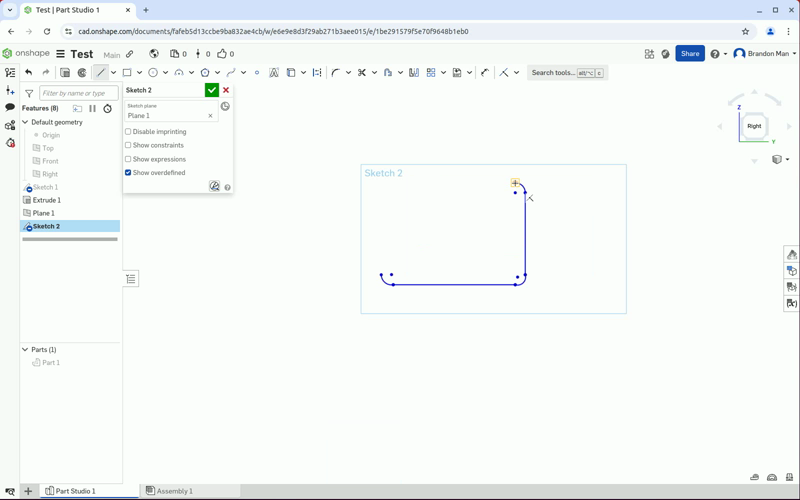
scroll(6)
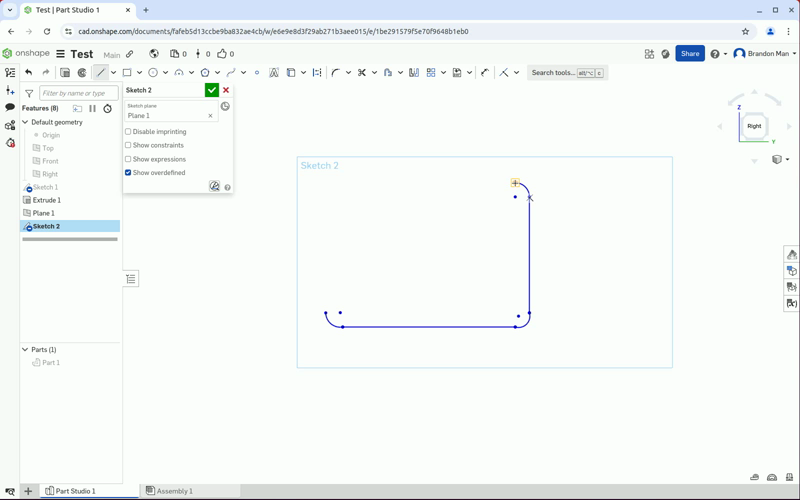
scroll(6)
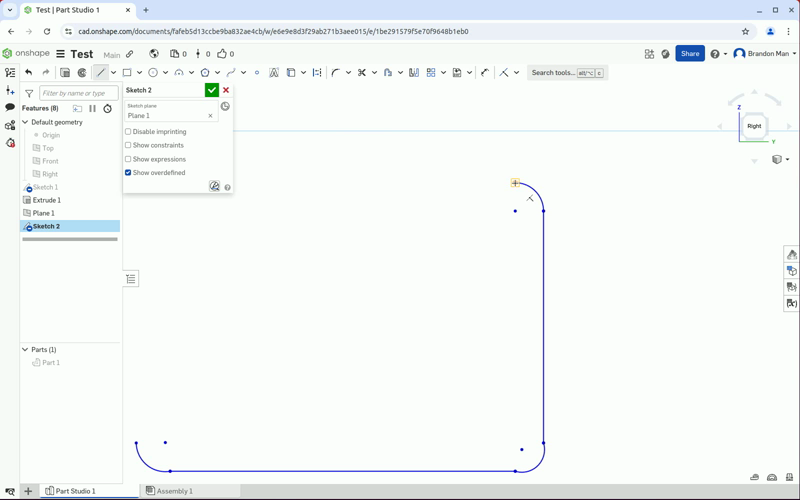
click(515, 182)
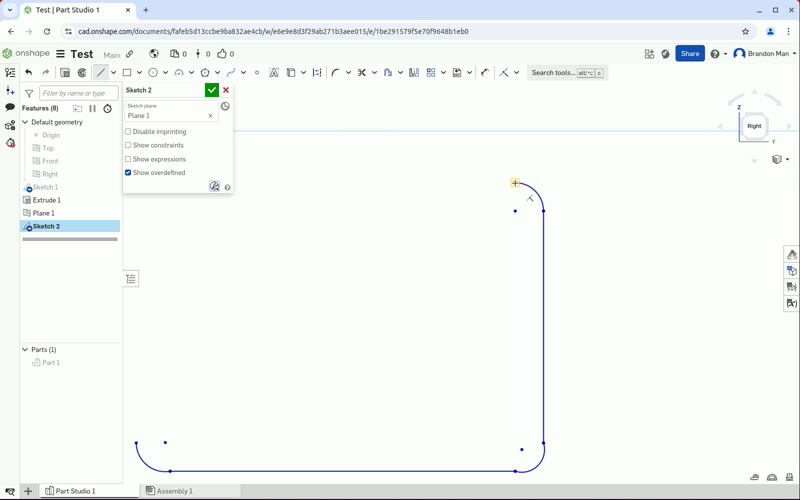
scroll(-6)
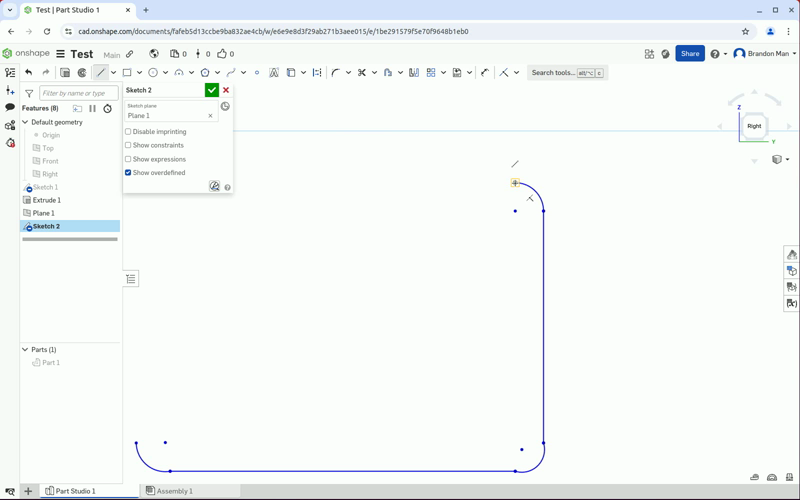
scroll(-6)
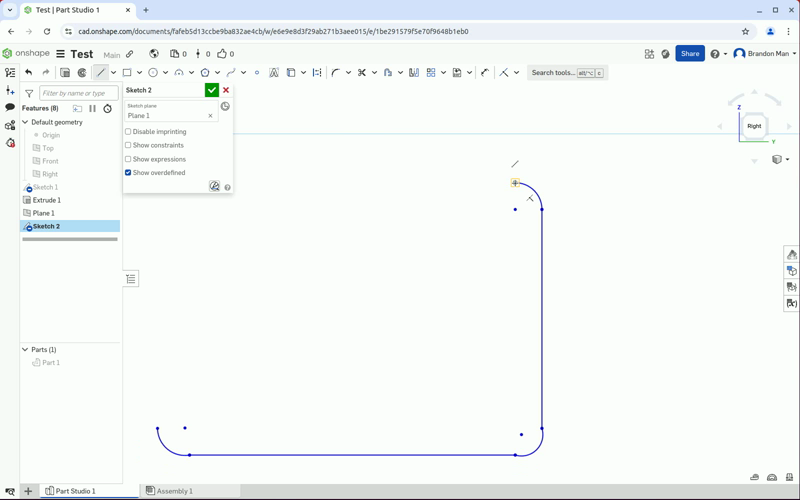
scroll(-6)
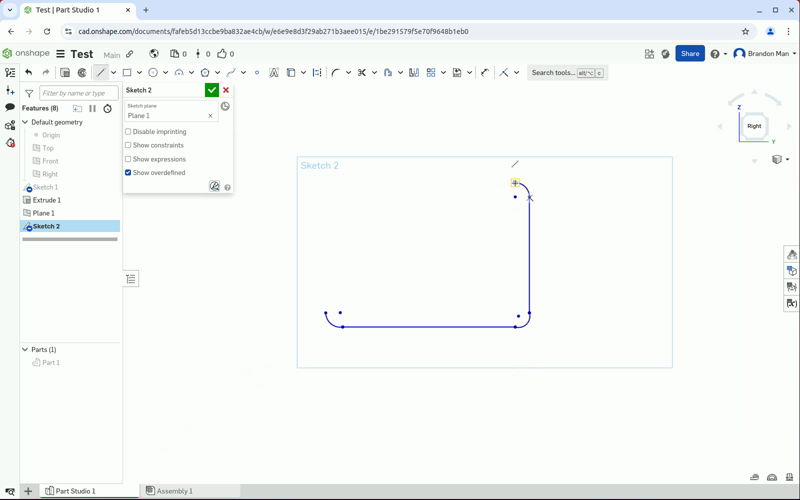
scroll(-6)
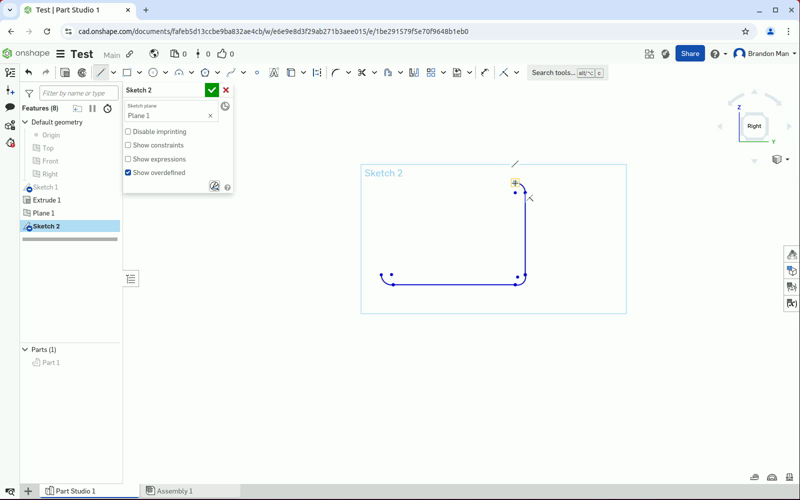
scroll(-6)
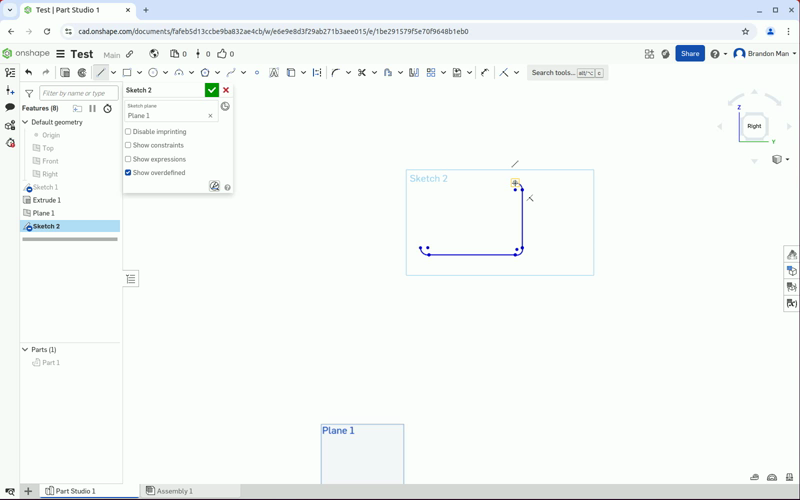
scroll(-6)
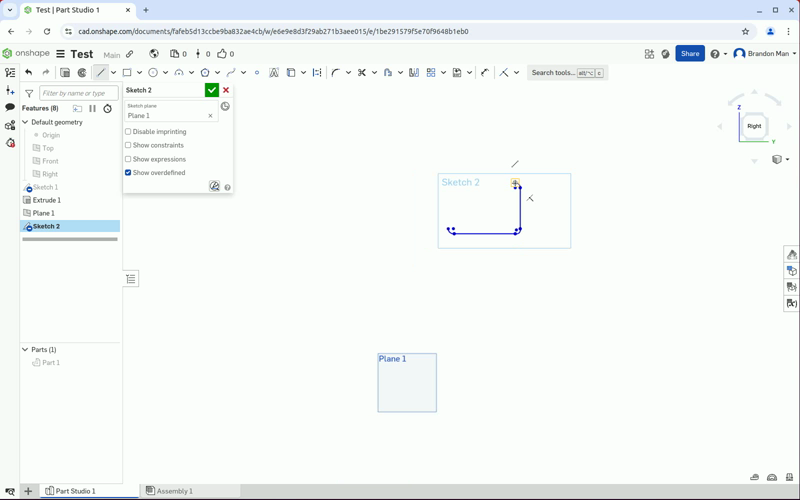
scroll(-6)
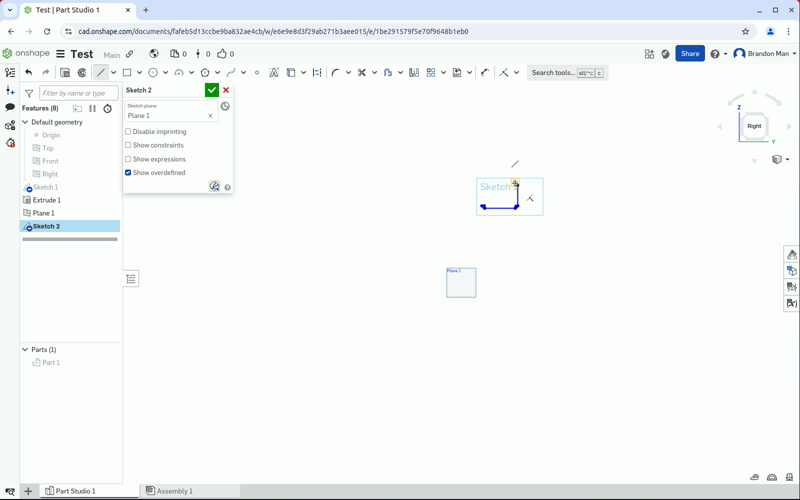
key_down(shift)
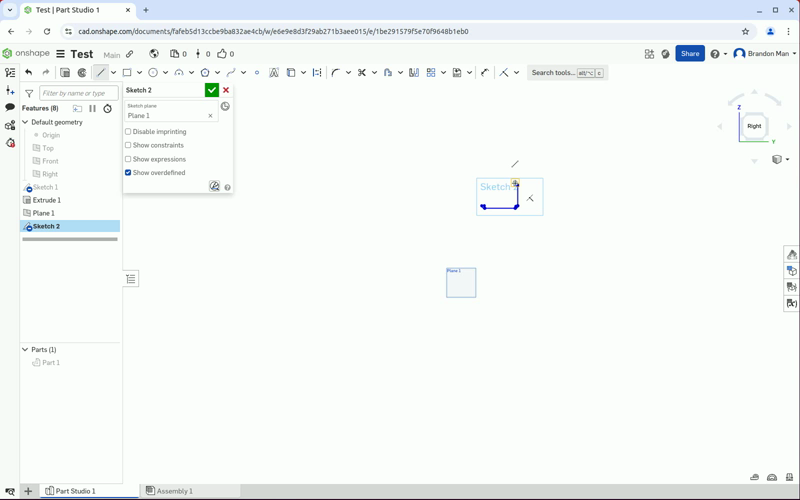
mouse_move(545, 182)
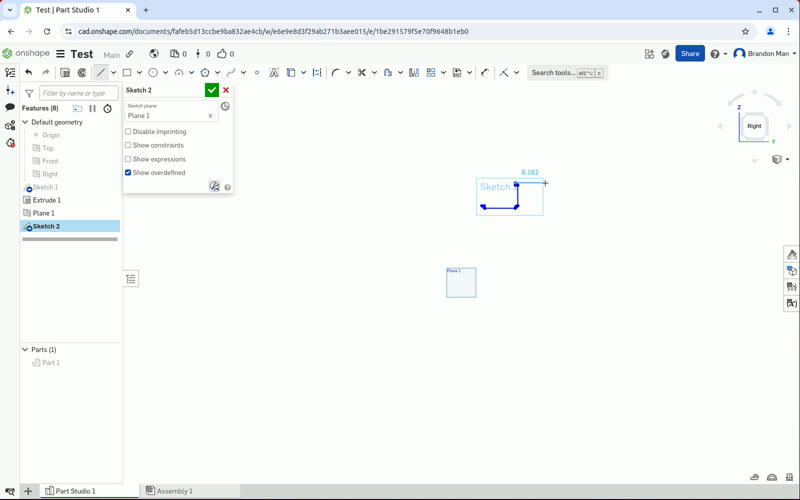
mouse_move(486, 182)
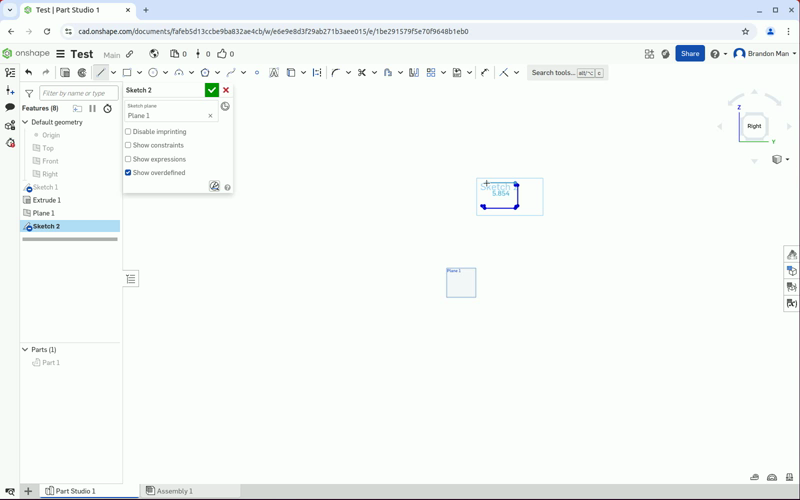
click(486, 182)
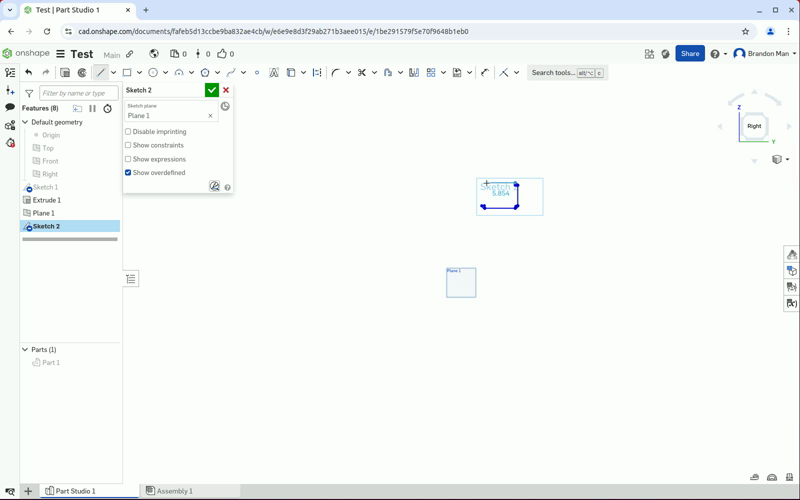
key_up(shift)
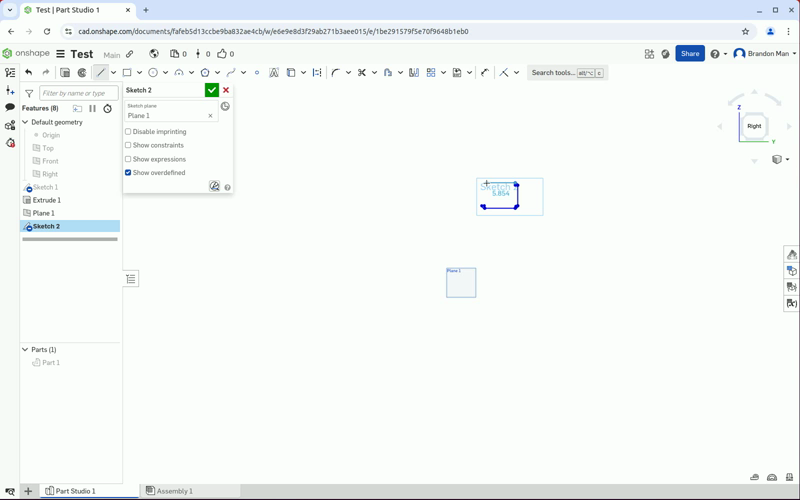
key(esc)
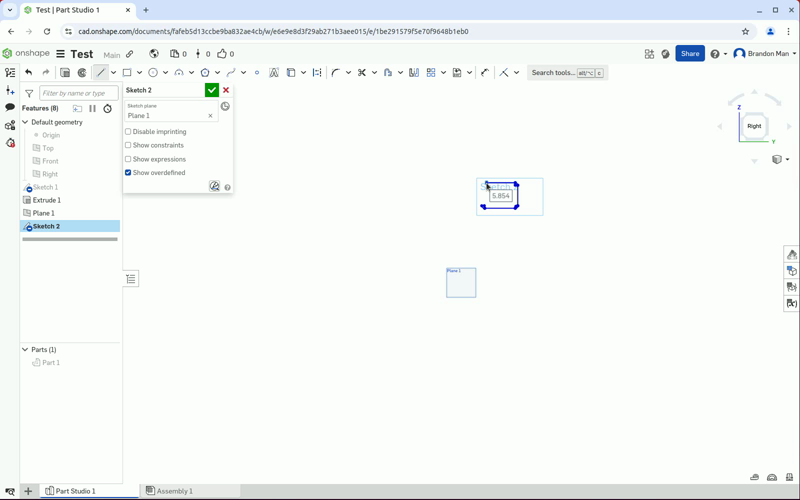
key(a)
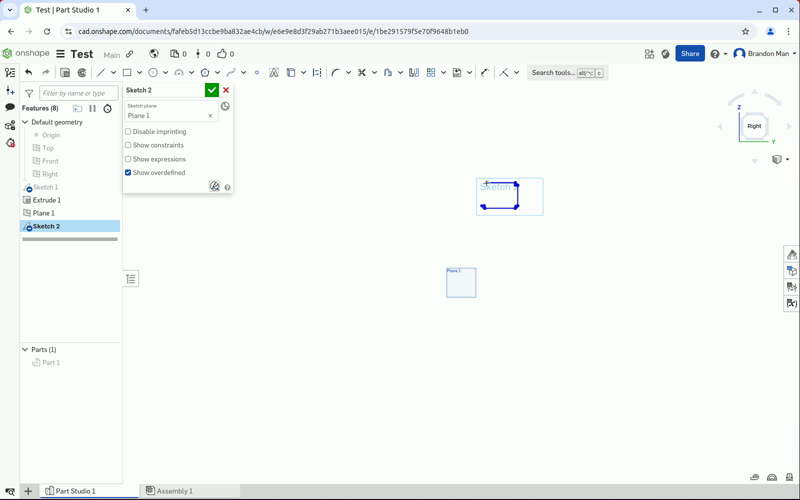
mouse_move(486, 182)
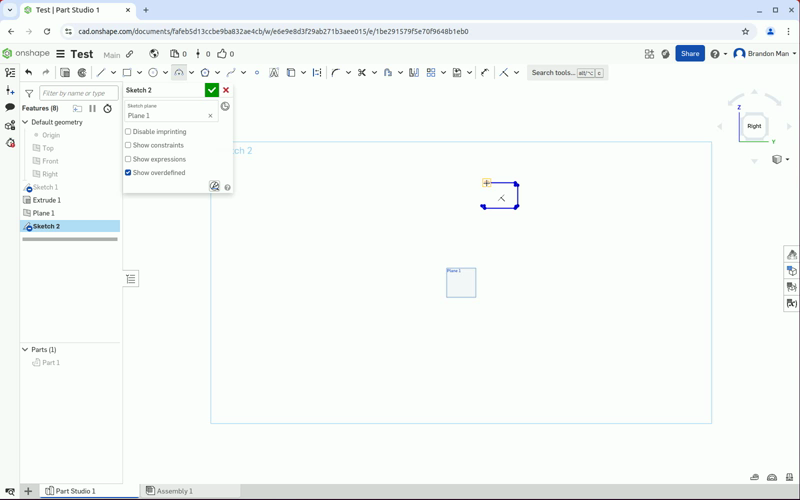
click(486, 182)
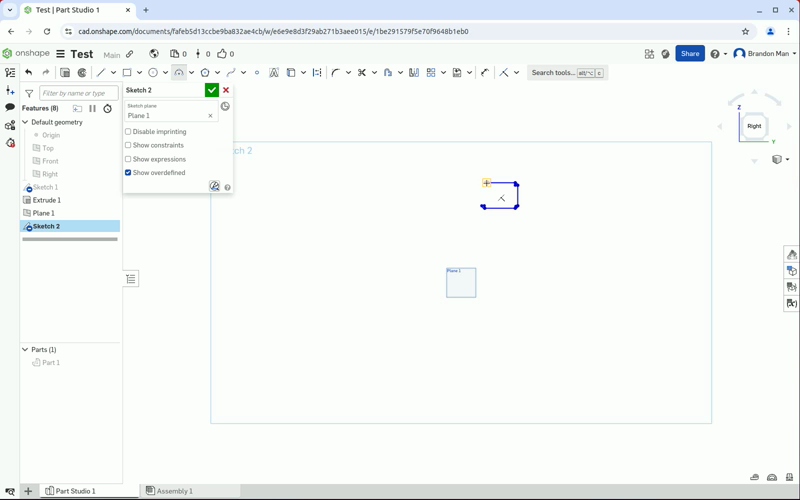
key_down(shift)
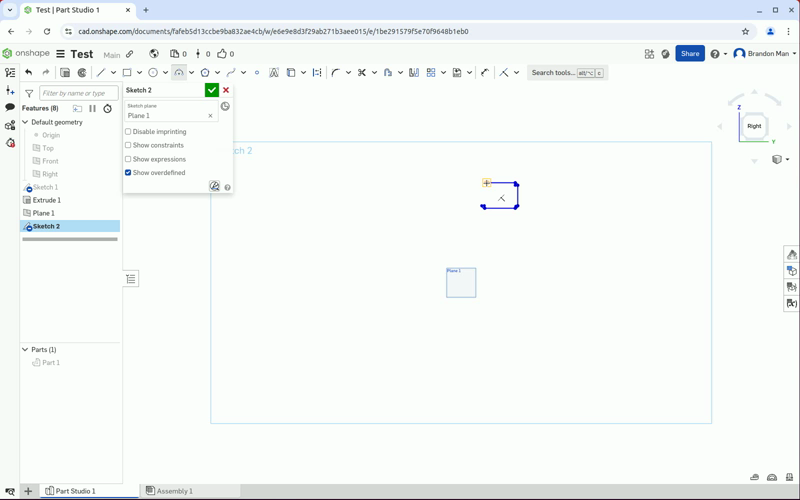
mouse_move(484, 185)
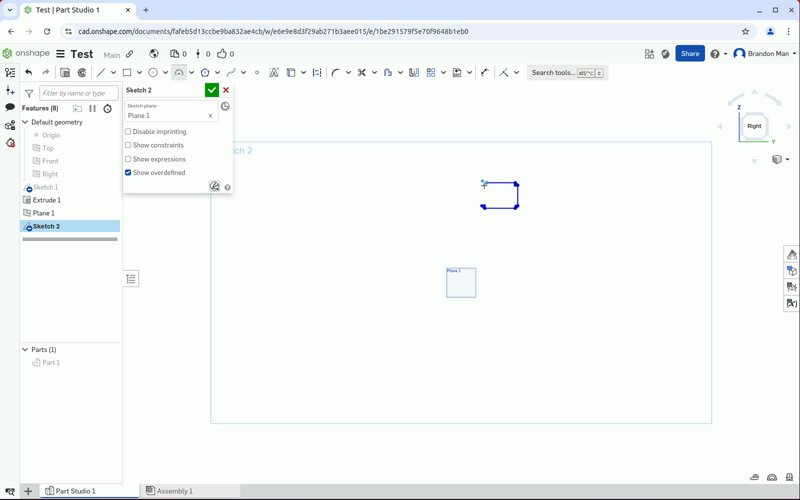
scroll(6)
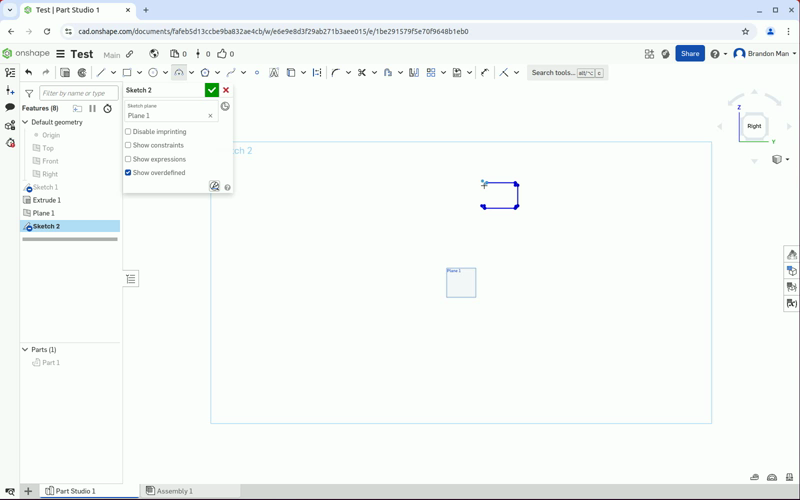
scroll(6)
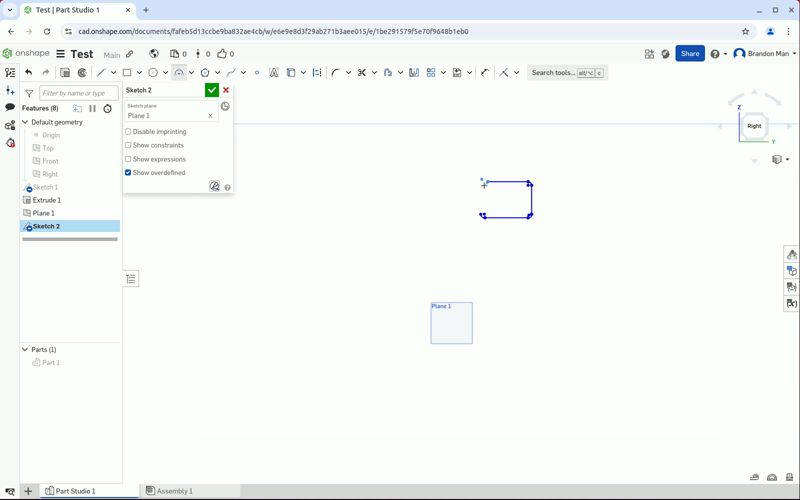
scroll(6)
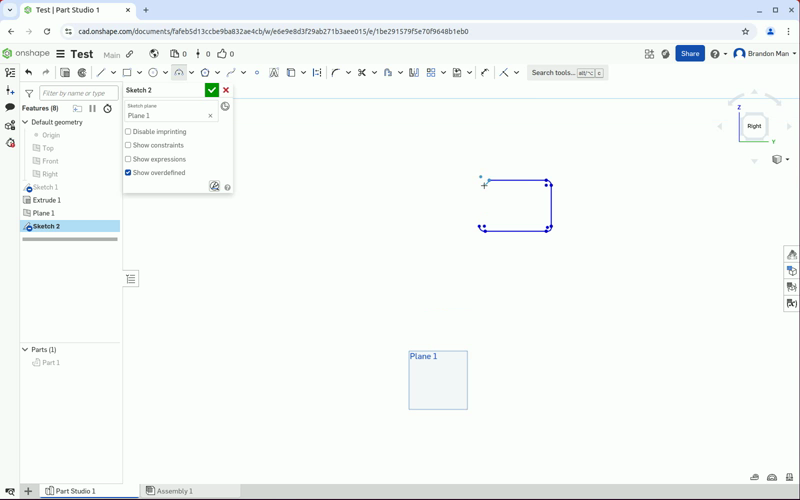
scroll(6)
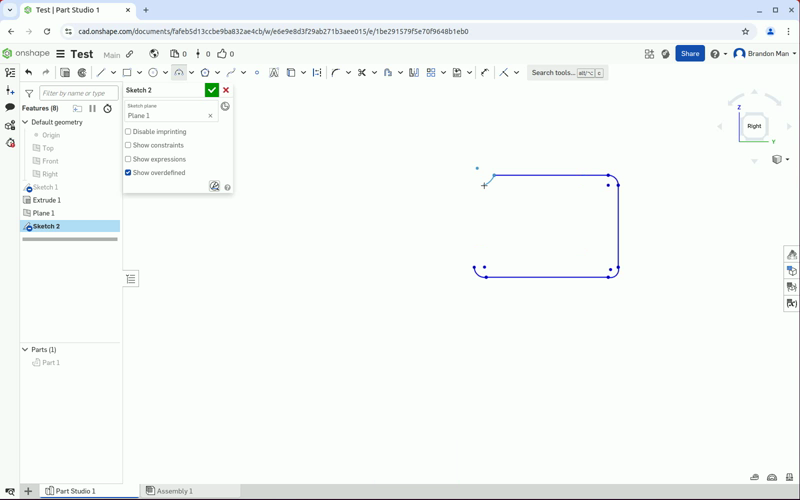
scroll(6)
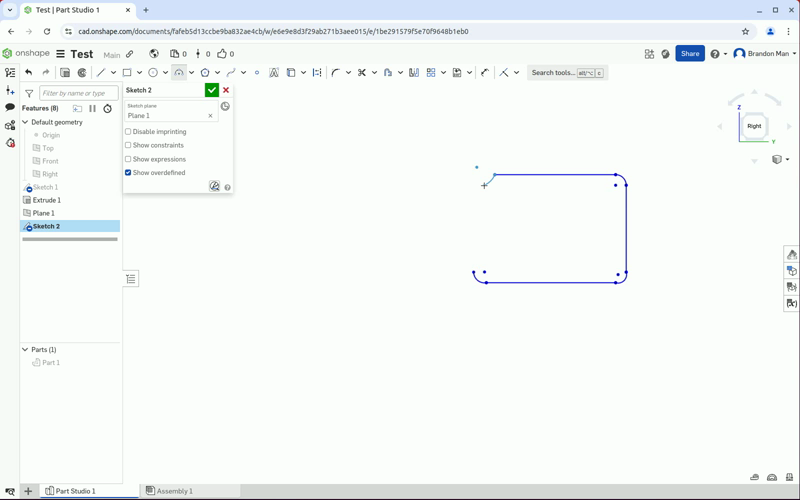
scroll(6)
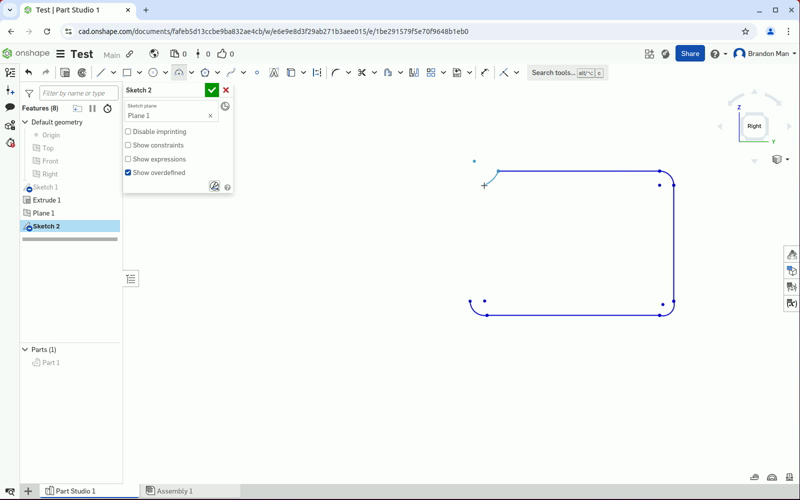
scroll(6)
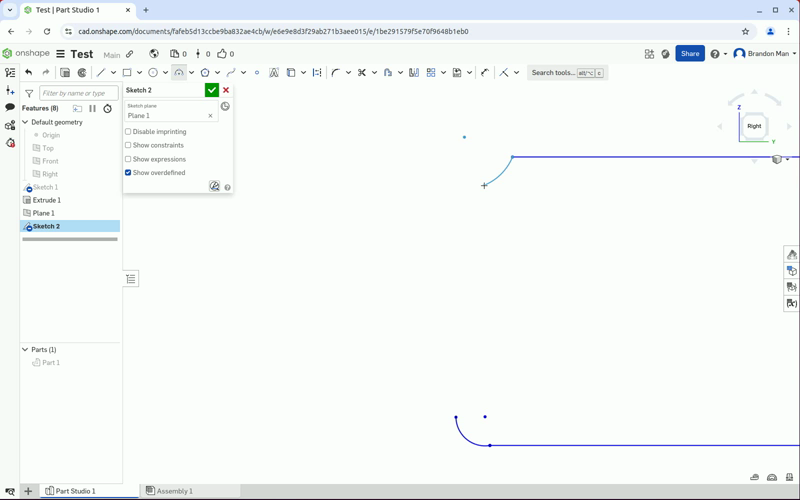
click(484, 185)
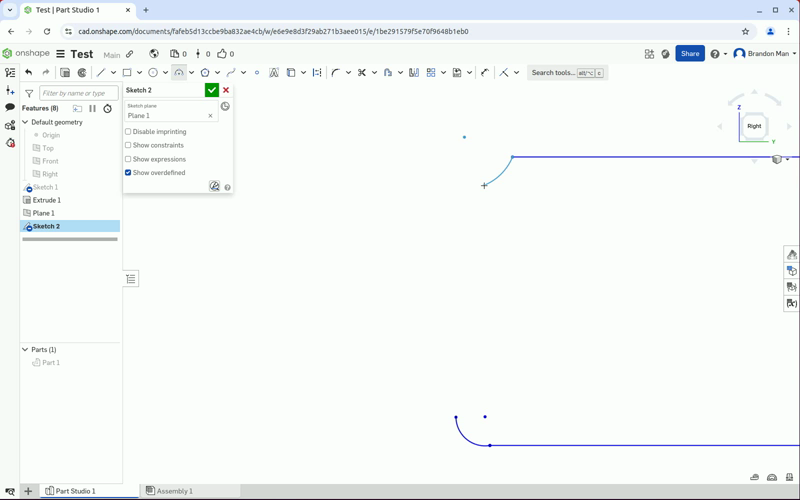
scroll(-6)
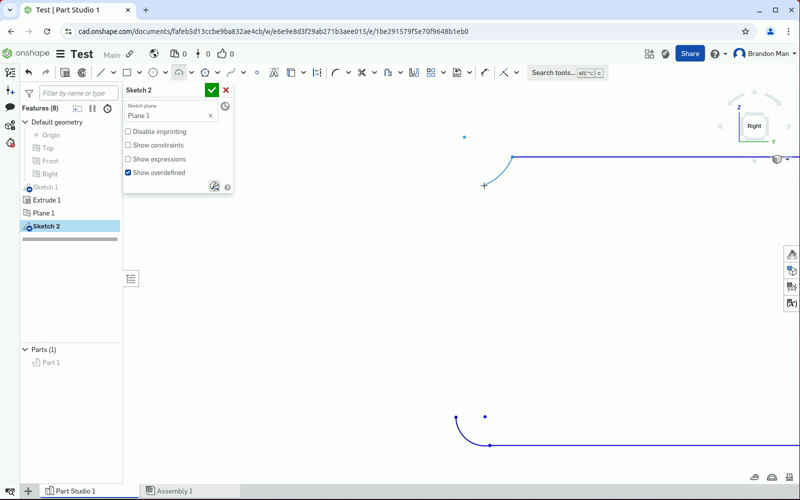
scroll(-6)
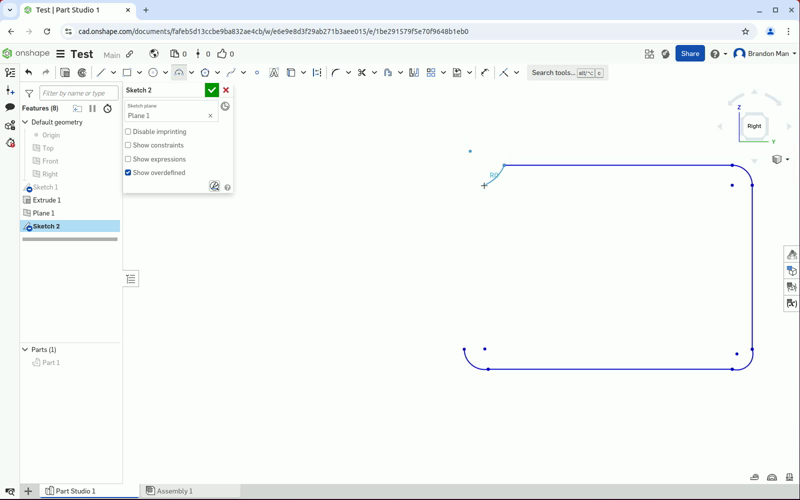
scroll(-6)
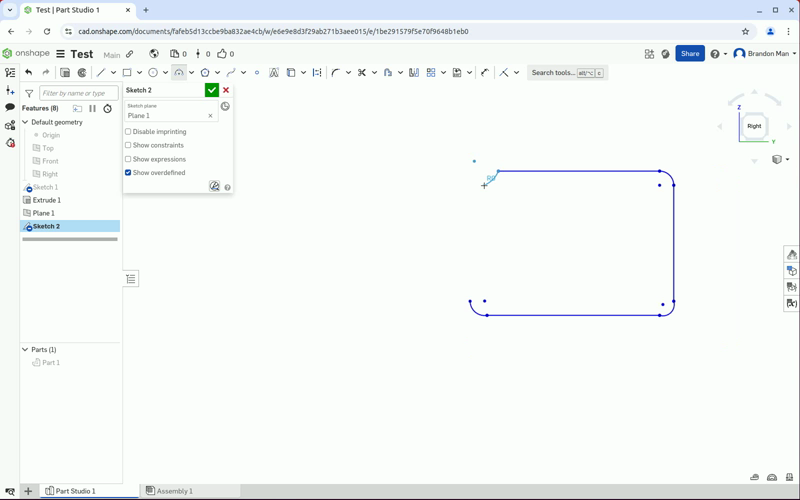
scroll(-6)
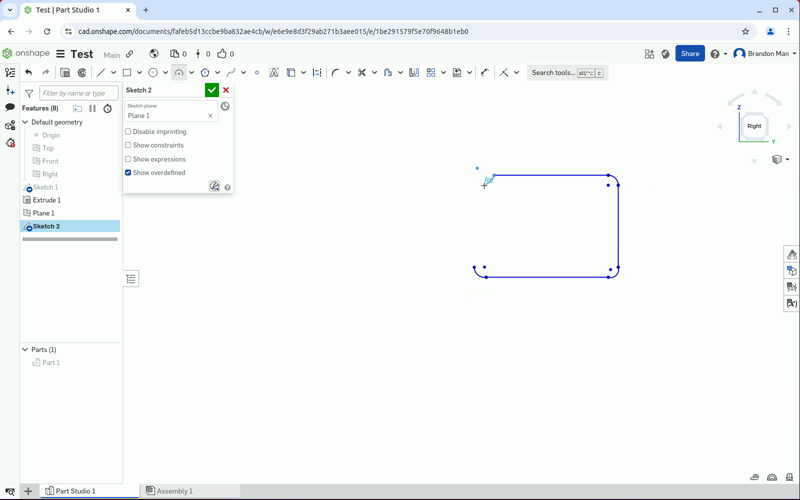
scroll(-6)
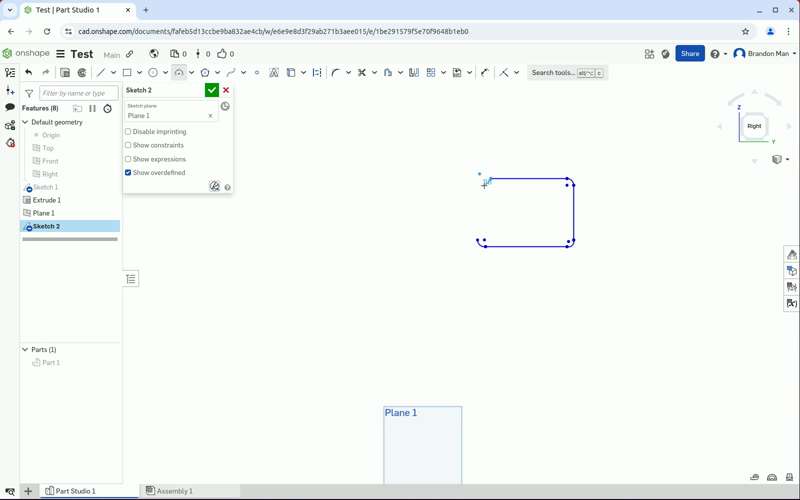
scroll(-6)
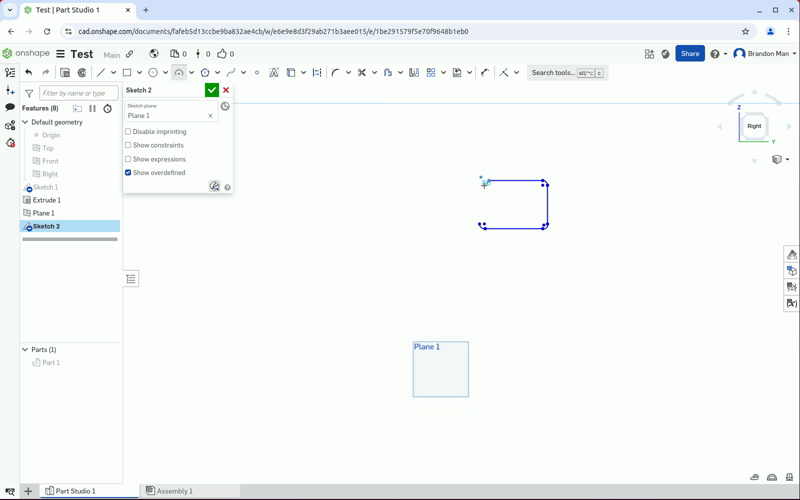
scroll(-6)
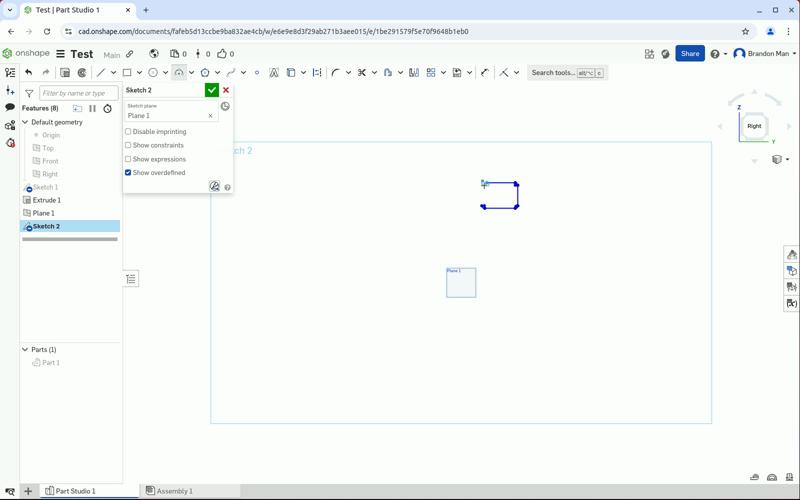
mouse_move(485, 183)
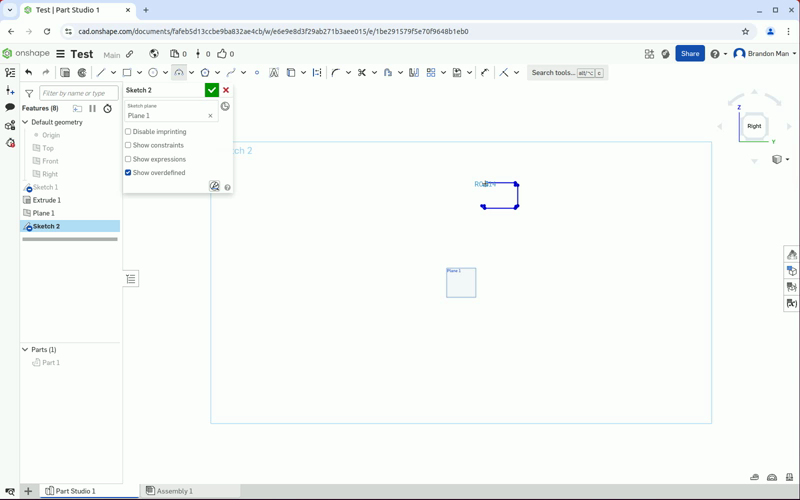
scroll(6)
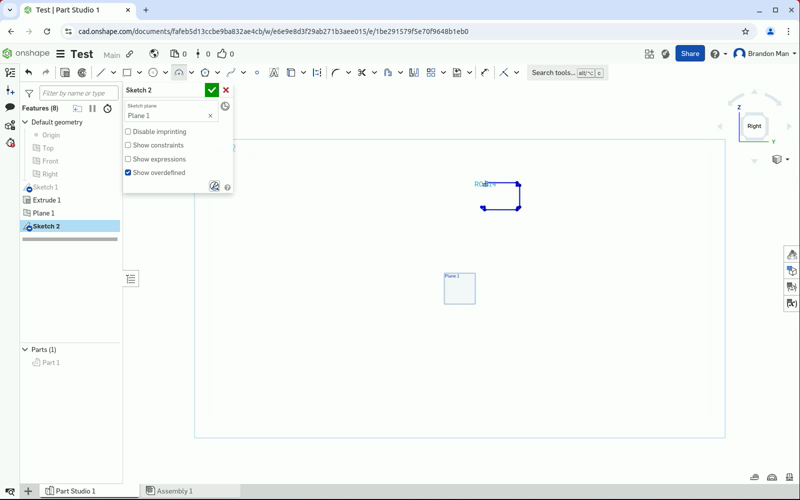
scroll(6)
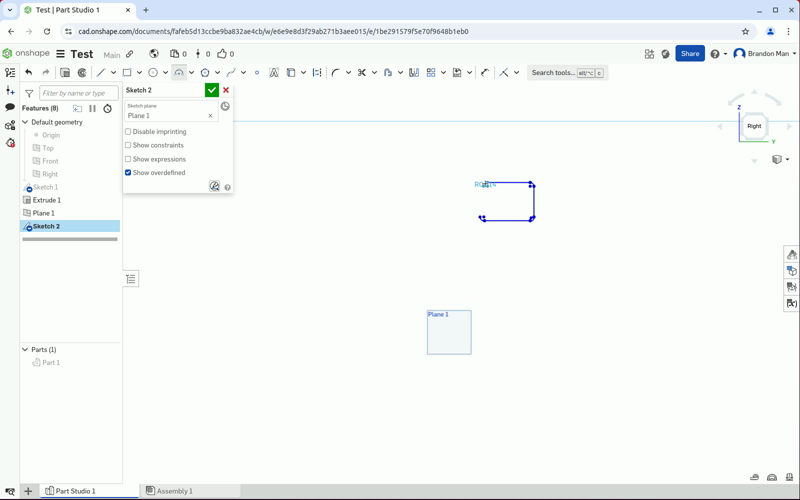
scroll(6)
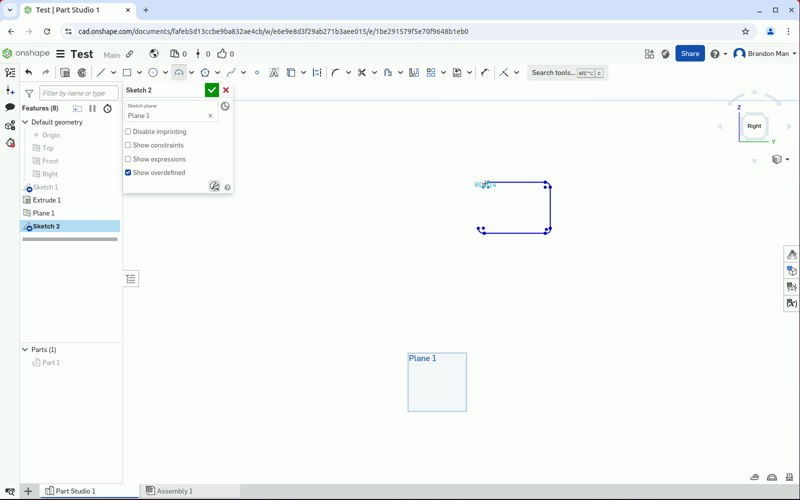
scroll(6)
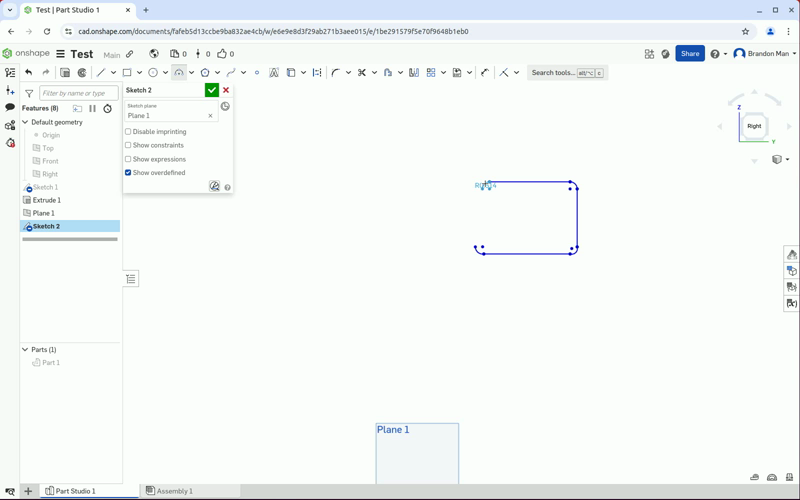
scroll(6)
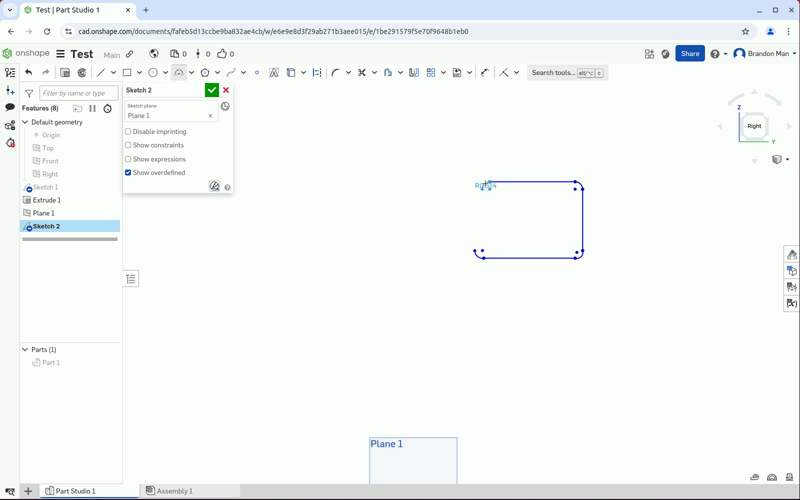
scroll(6)
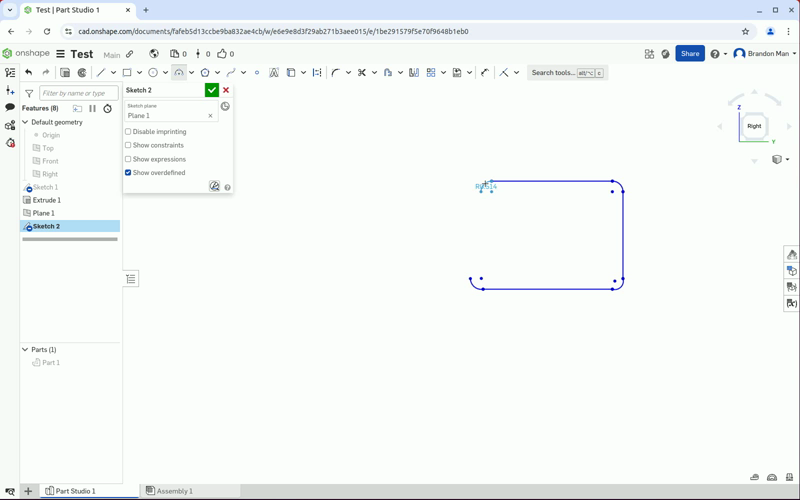
scroll(6)
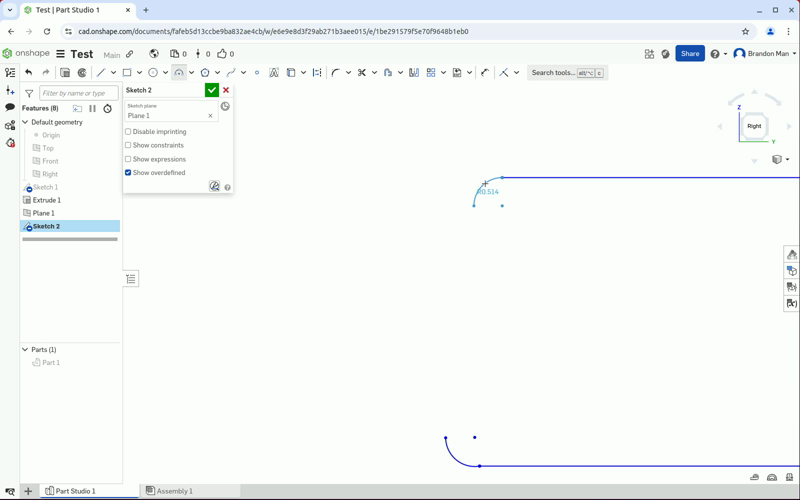
click(485, 183)
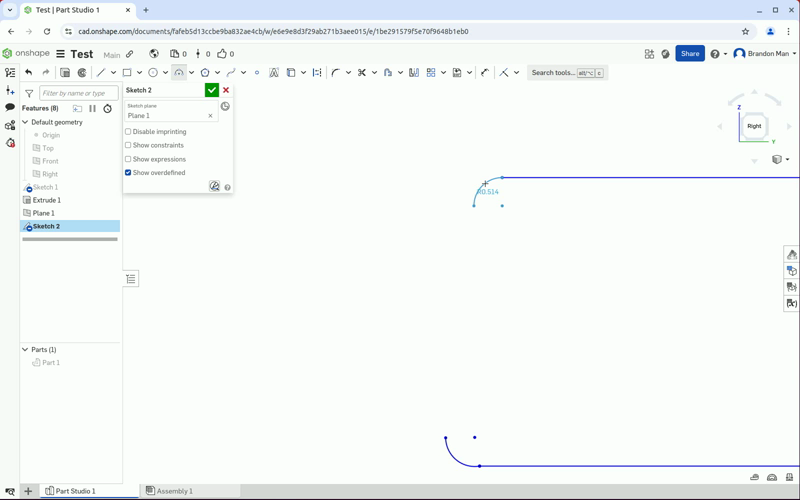
scroll(-6)
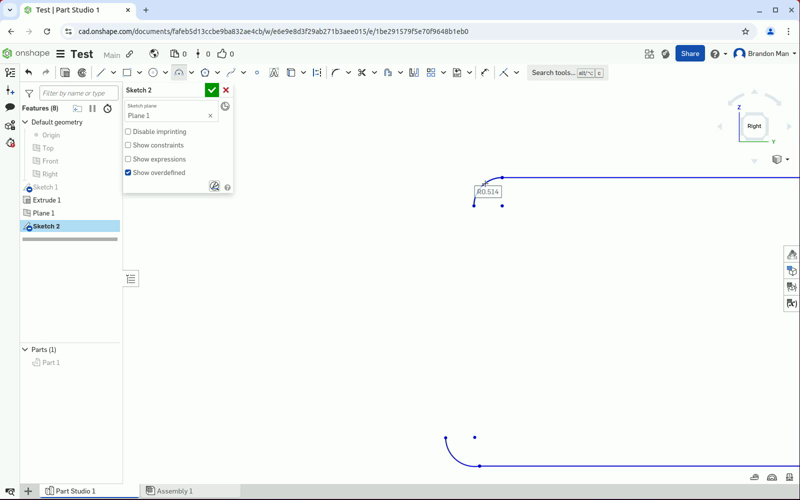
scroll(-6)
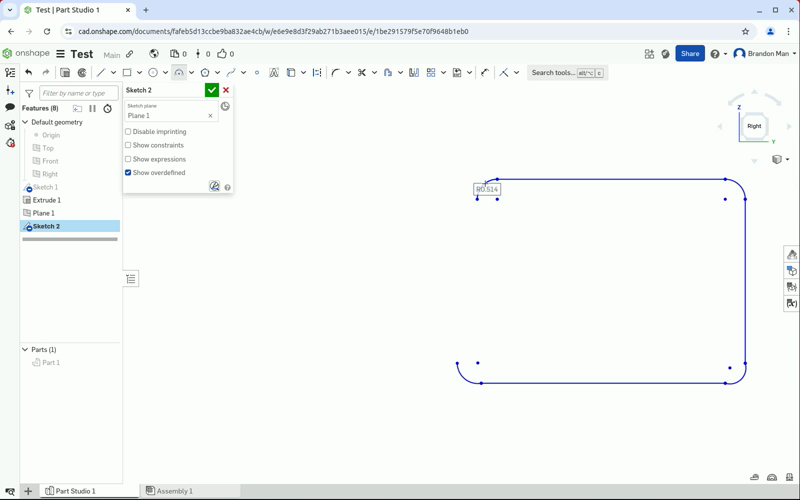
scroll(-6)
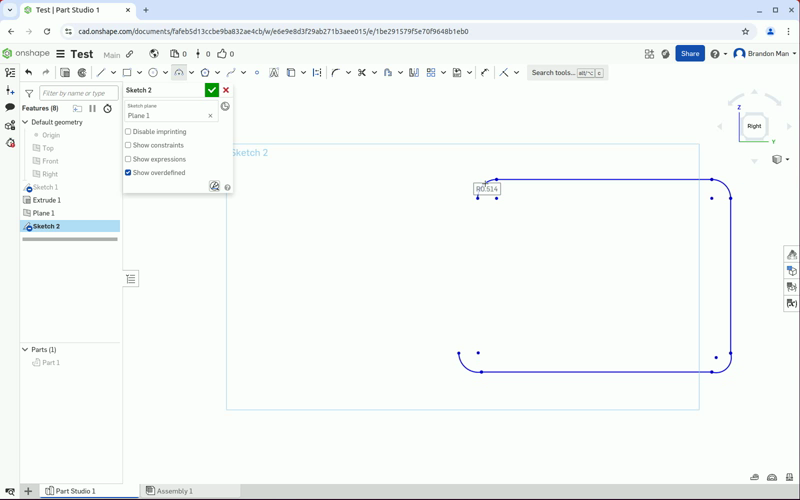
scroll(-6)
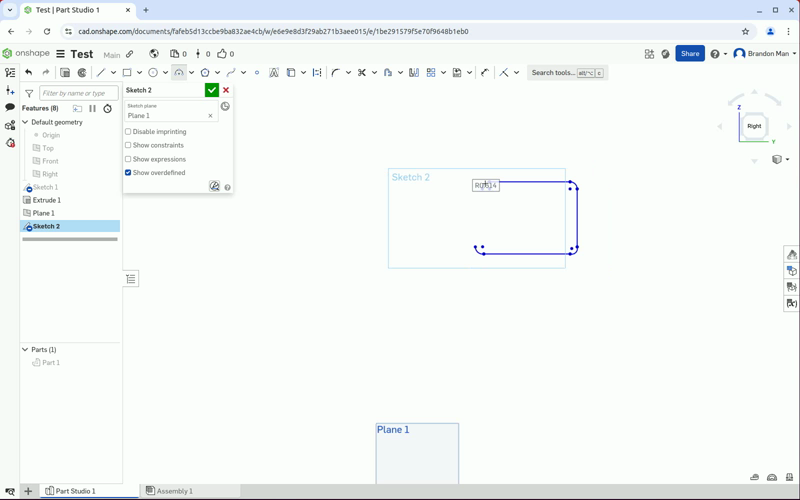
scroll(-6)
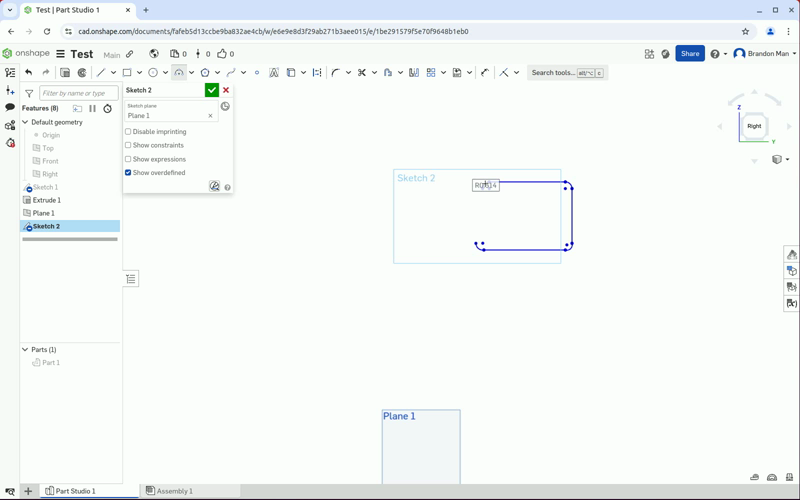
scroll(-6)
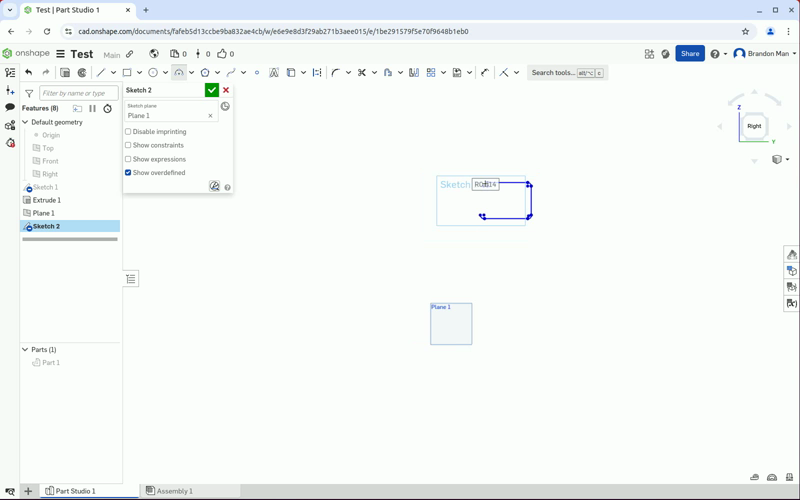
scroll(-6)
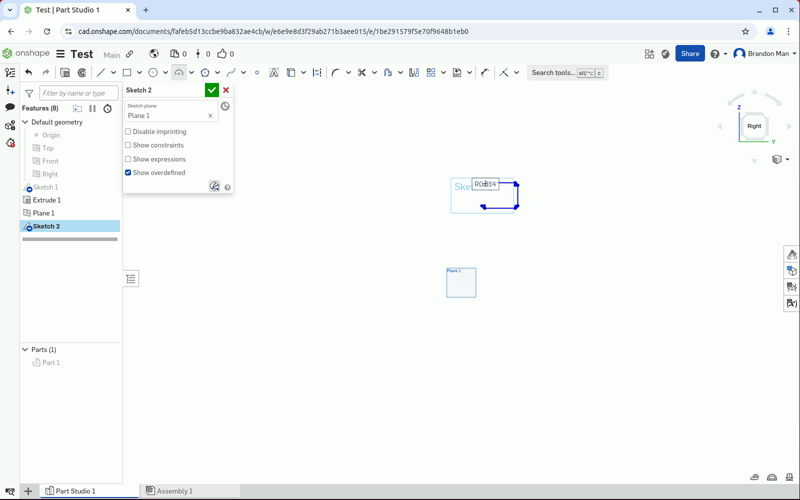
key_up(shift)
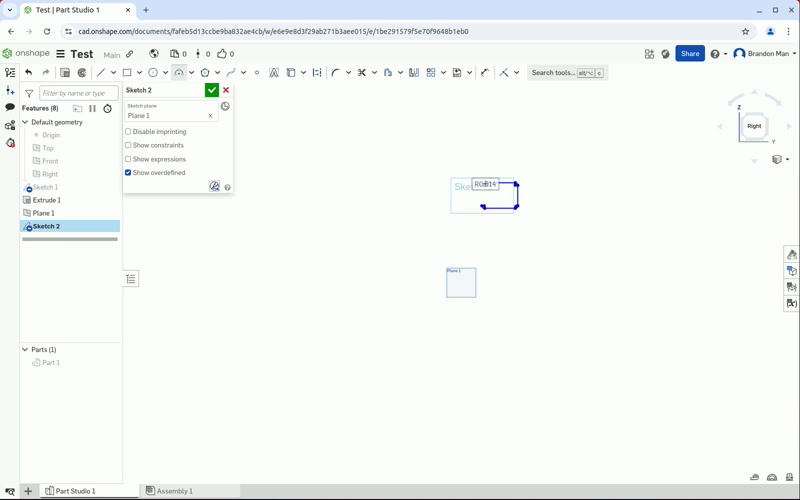
key(esc)
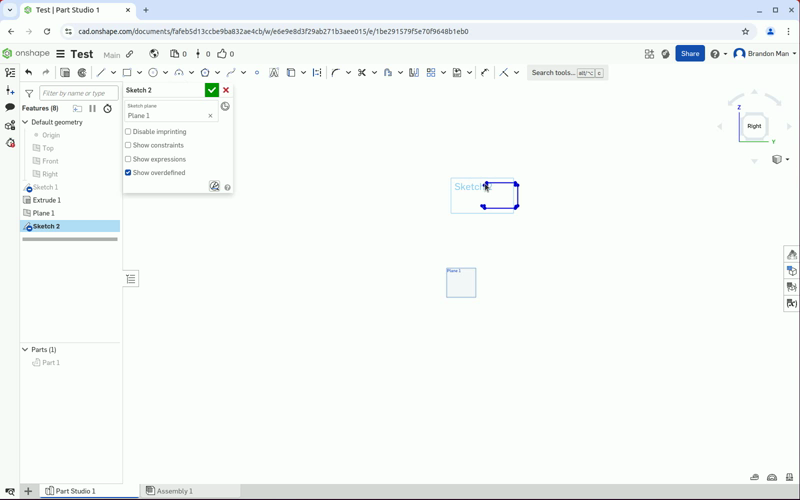
key(l)
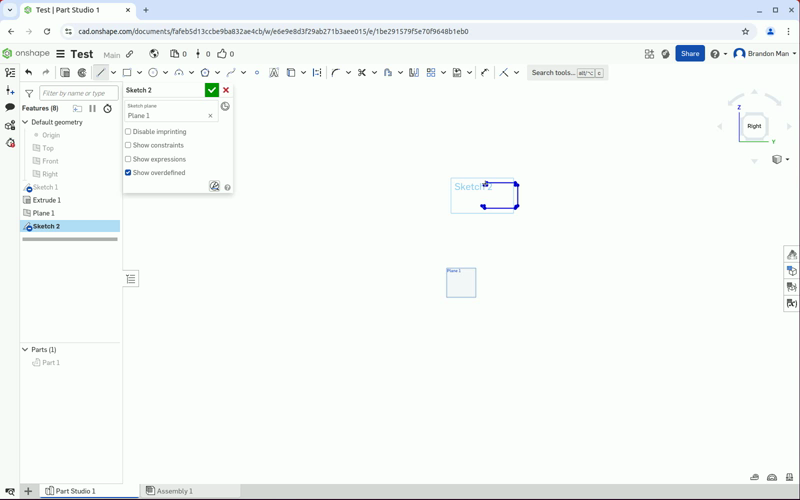
mouse_move(484, 185)
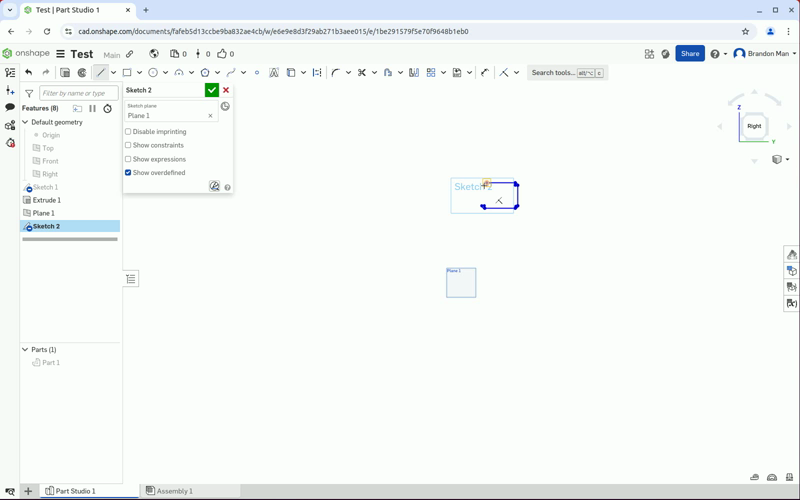
scroll(6)
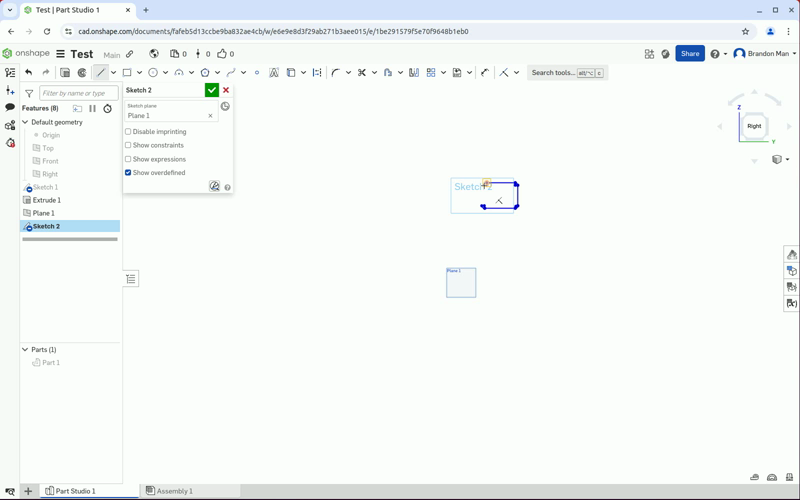
scroll(6)
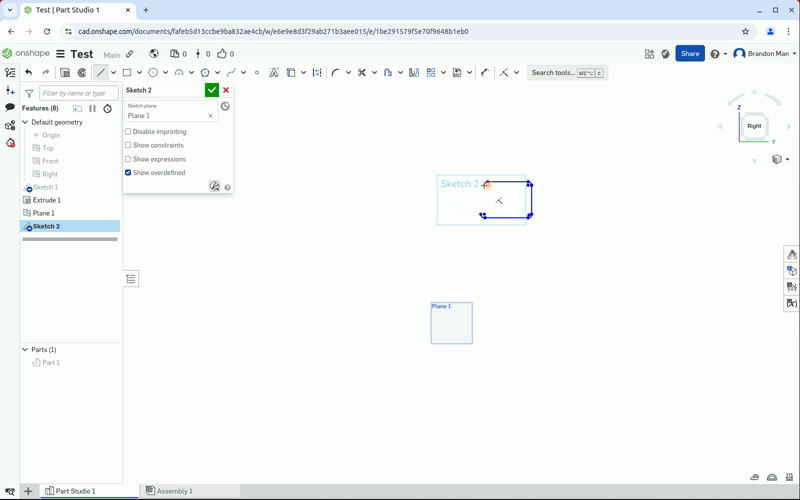
scroll(6)
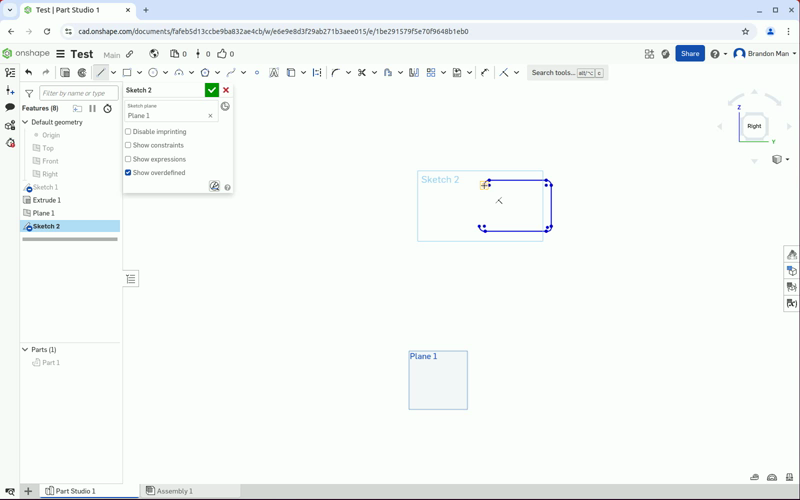
scroll(6)
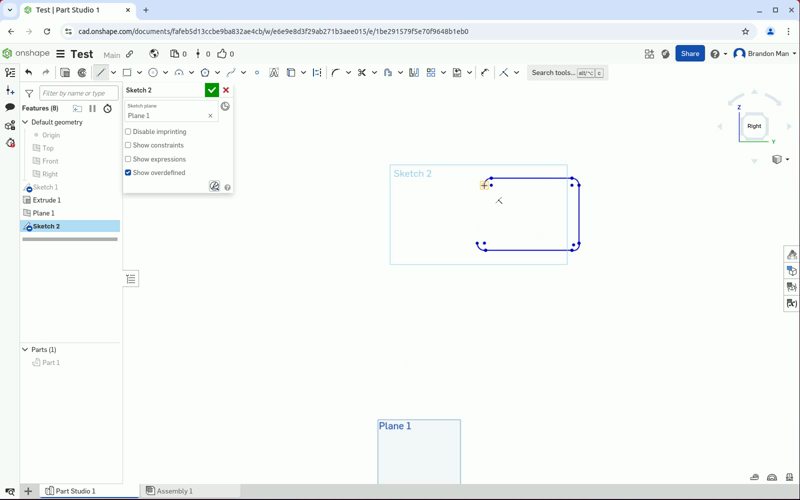
scroll(6)
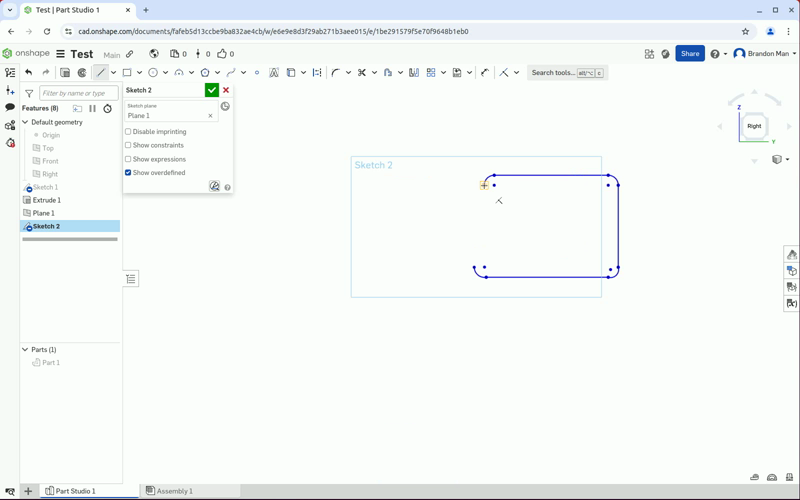
scroll(6)
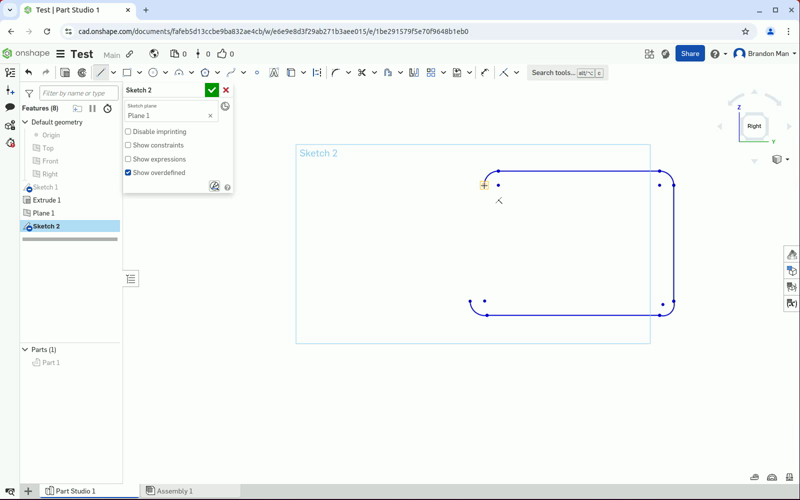
scroll(6)
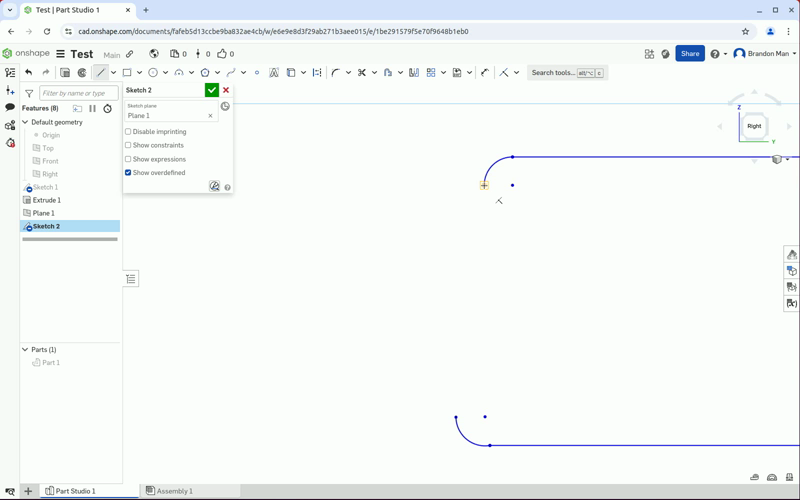
click(484, 185)
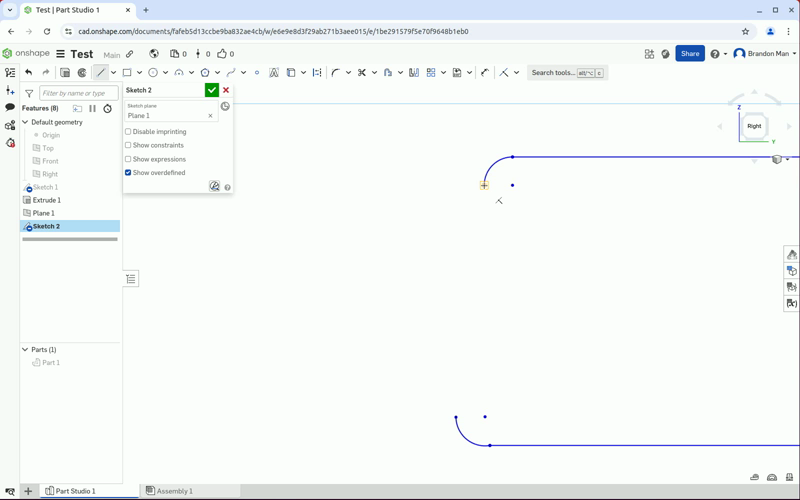
scroll(-6)
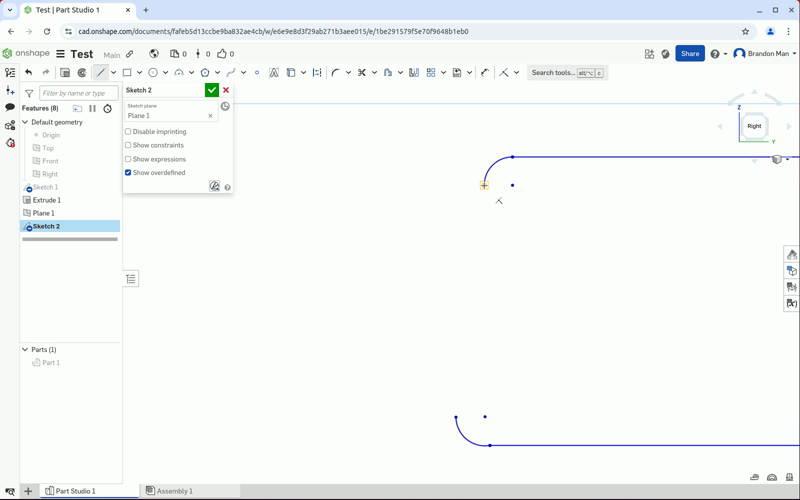
scroll(-6)
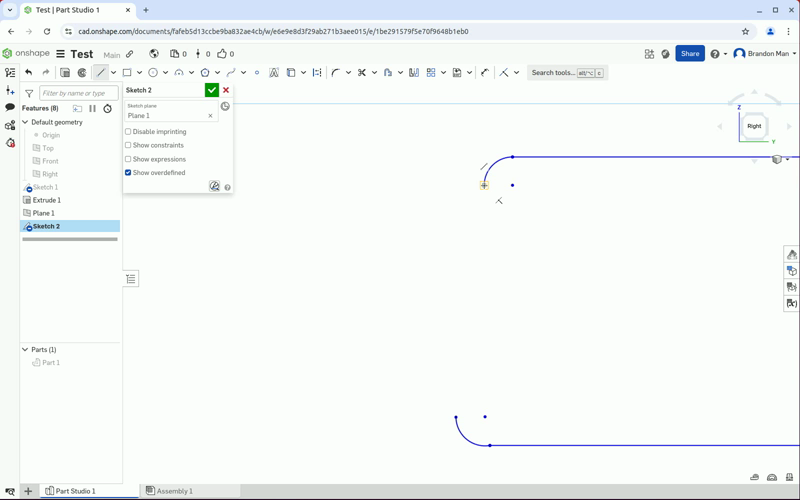
scroll(-6)
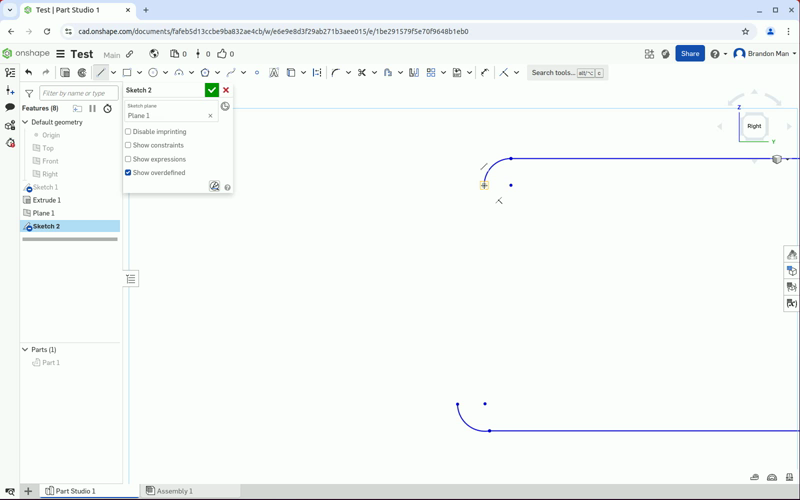
scroll(-6)
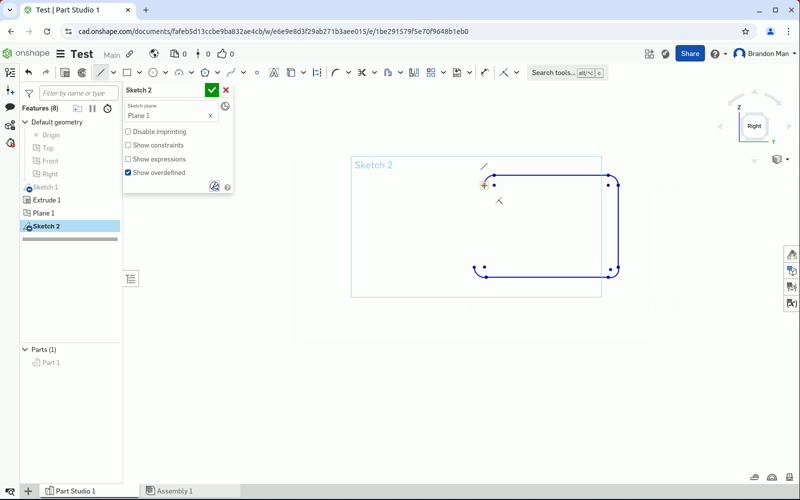
scroll(-6)
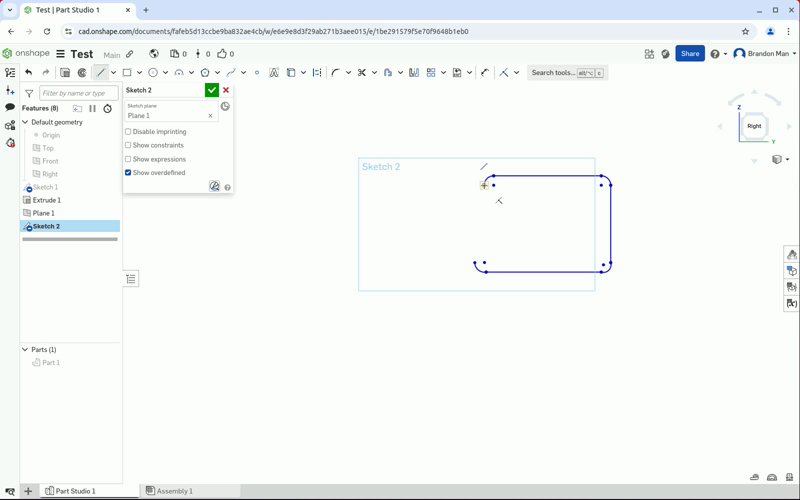
scroll(-6)
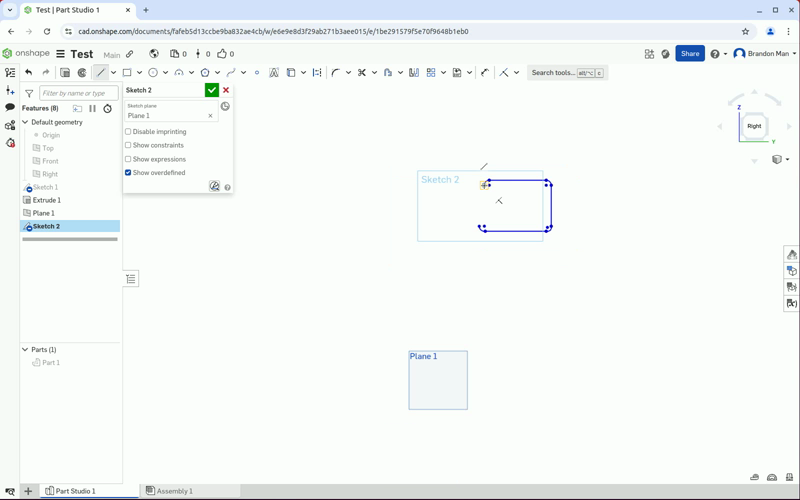
scroll(-6)
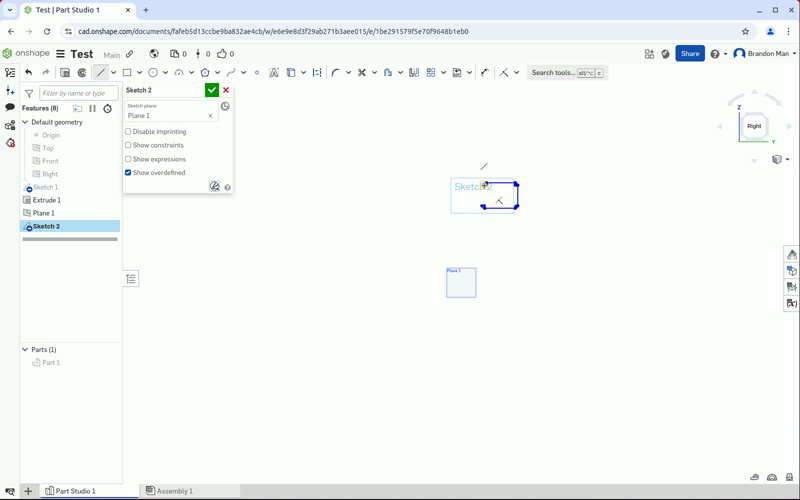
mouse_move(514, 185)
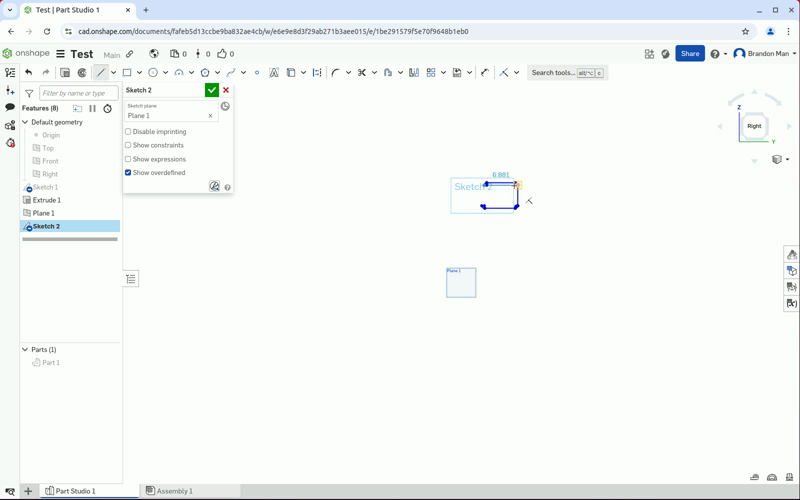
key_down(shift)
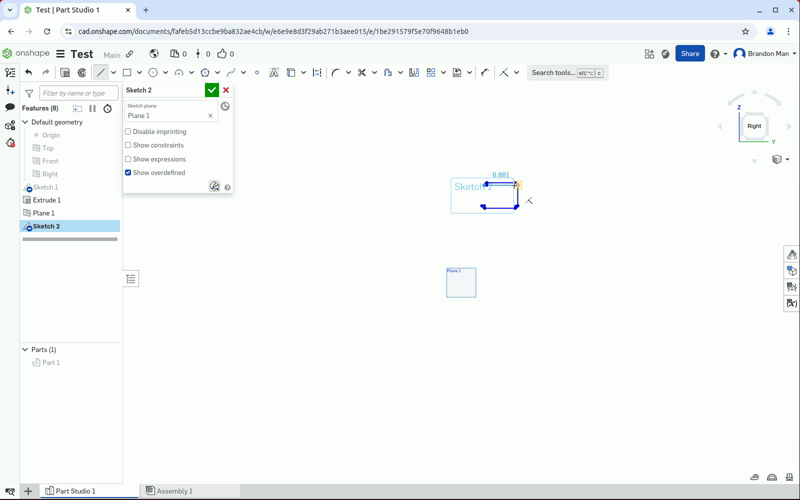
mouse_move(481, 205)
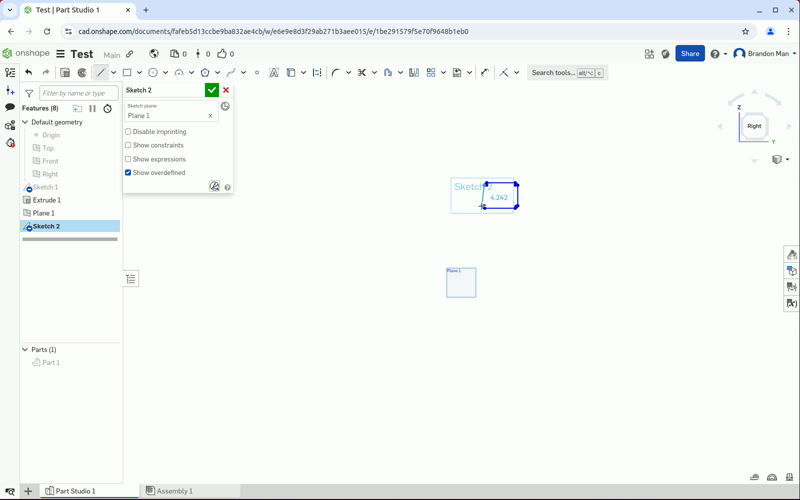
scroll(6)
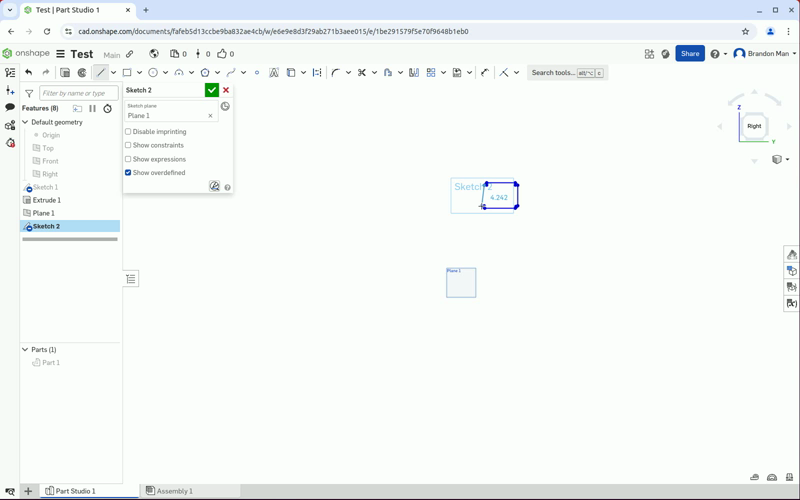
scroll(6)
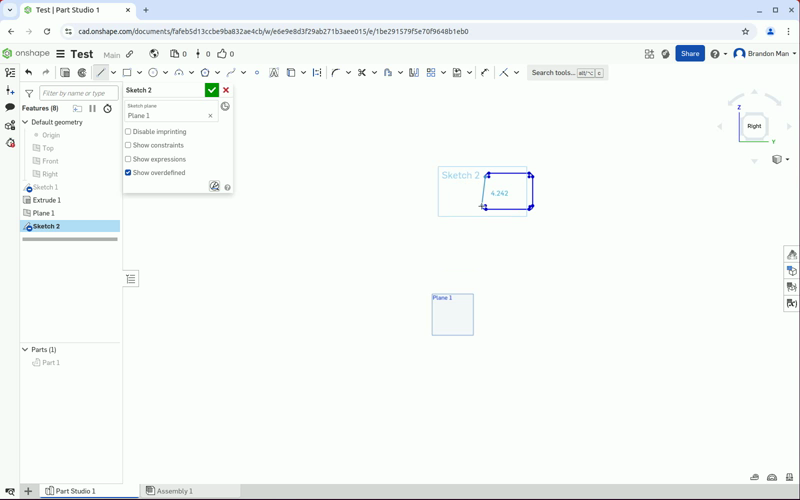
scroll(6)
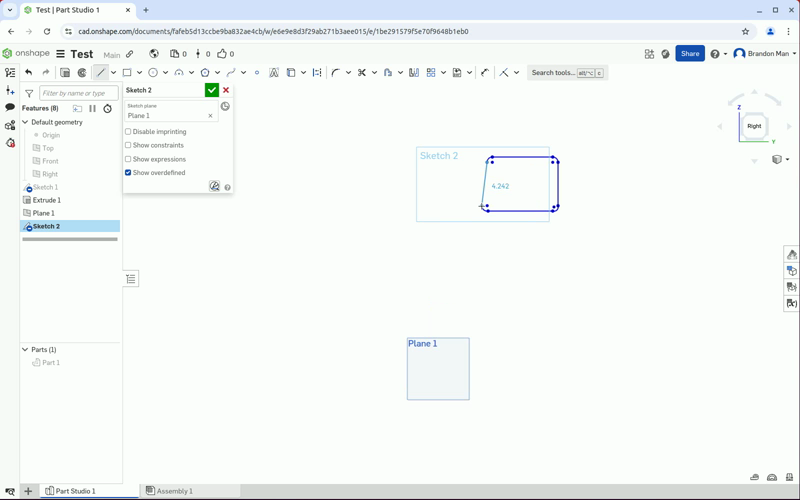
scroll(6)
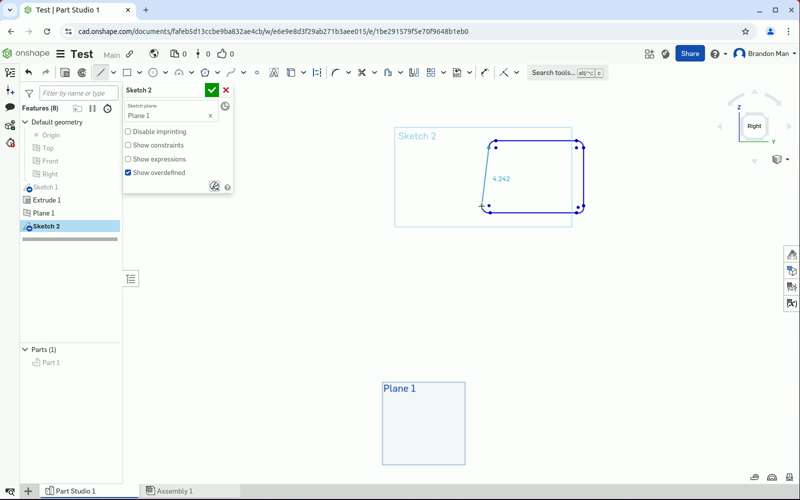
scroll(6)
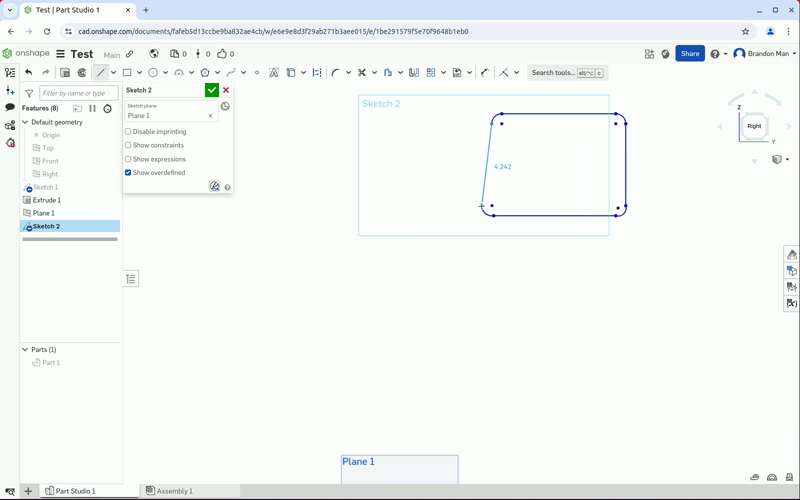
scroll(6)
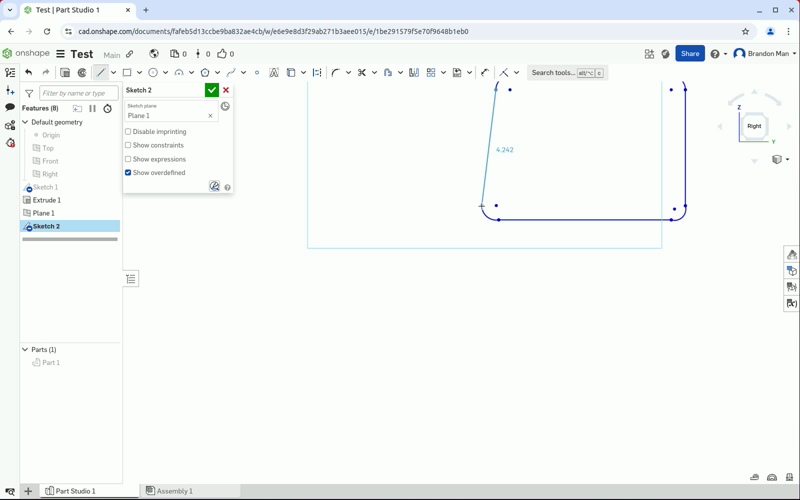
scroll(6)
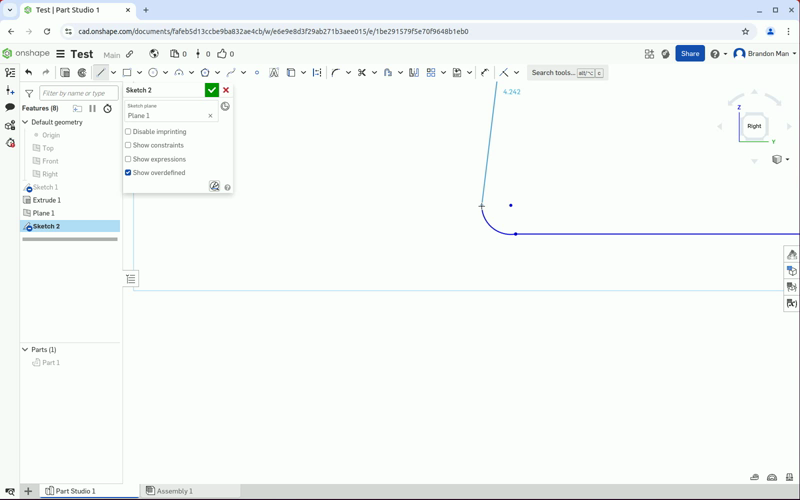
key_up(shift)
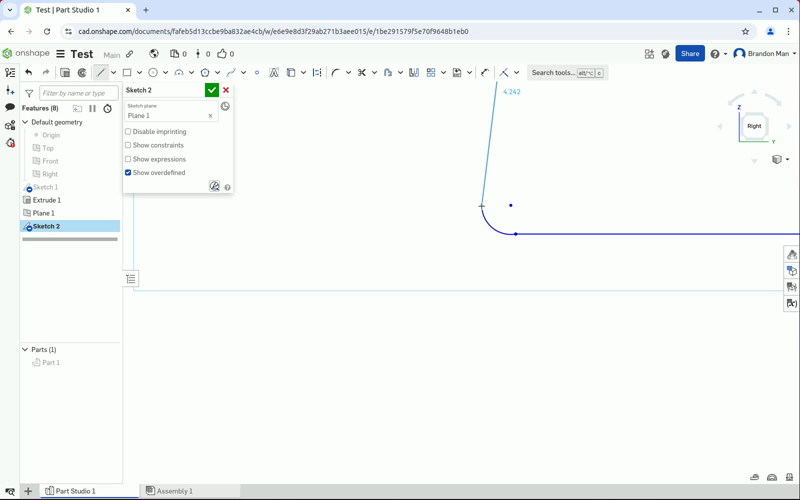
click(481, 205)
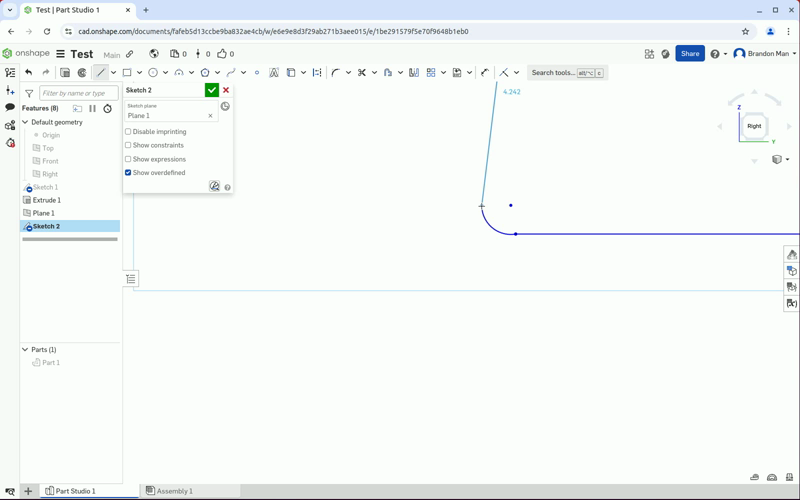
scroll(-6)
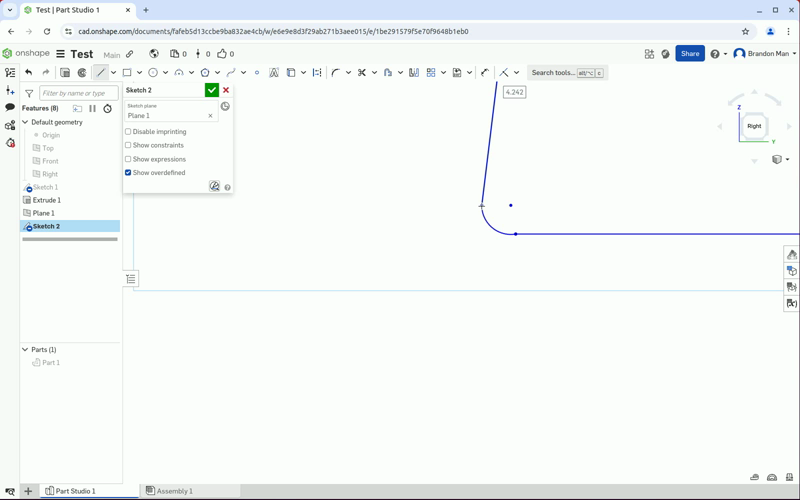
scroll(-6)
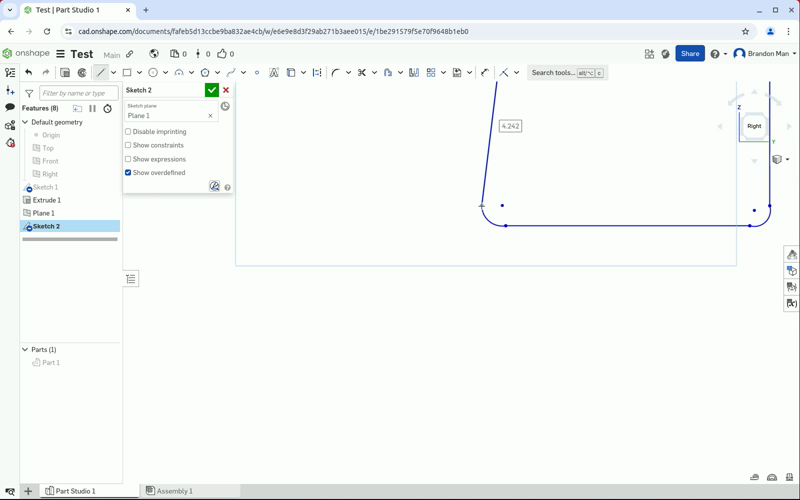
scroll(-6)
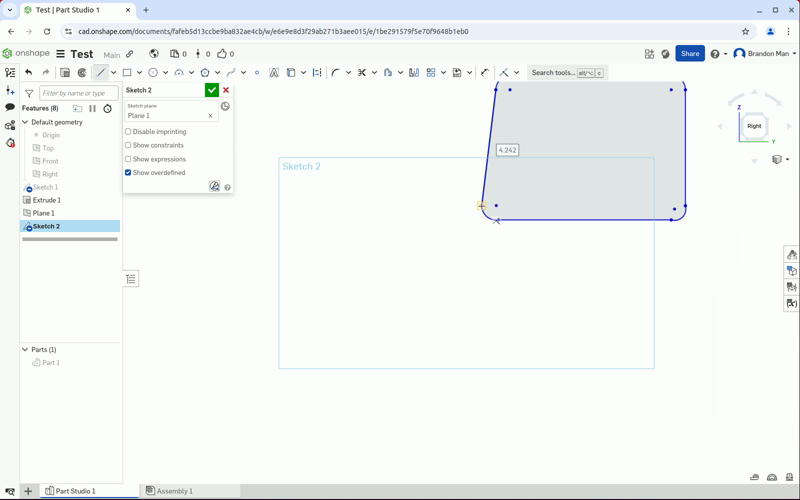
scroll(-6)
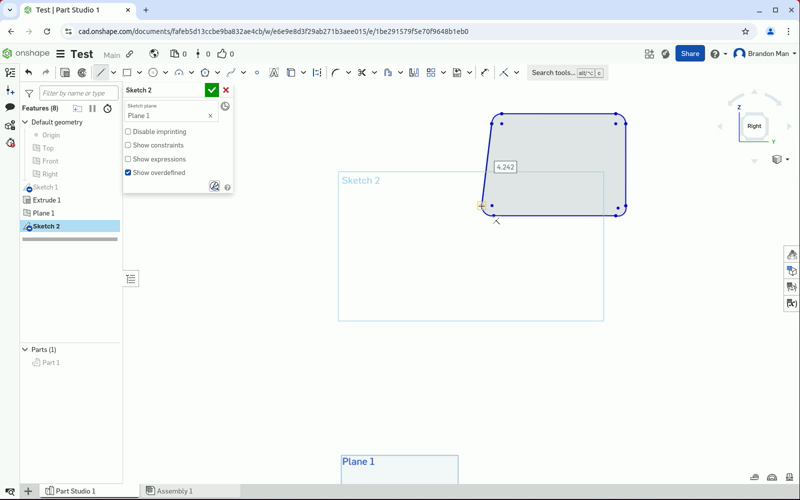
scroll(-6)
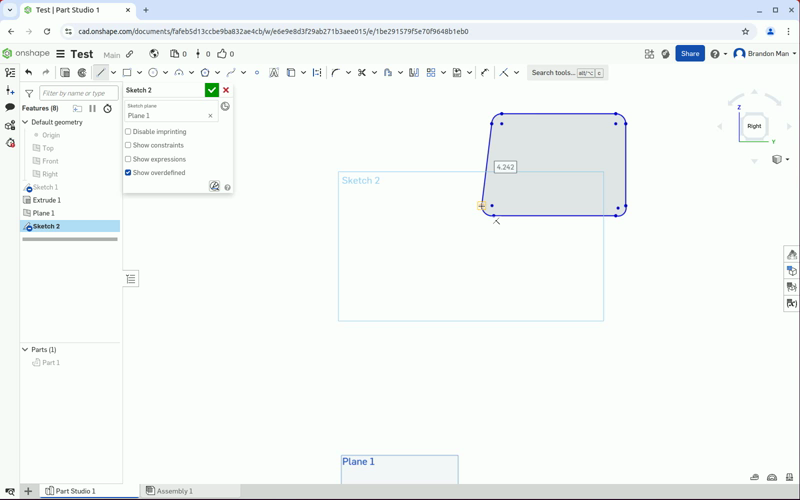
scroll(-6)
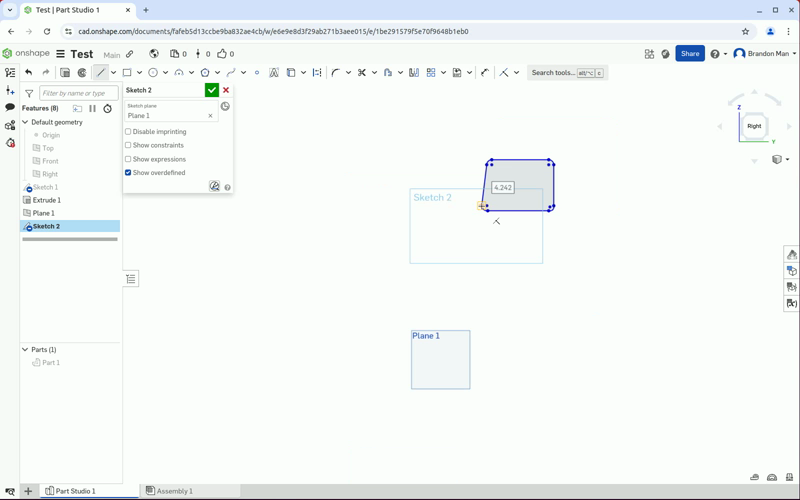
scroll(-6)
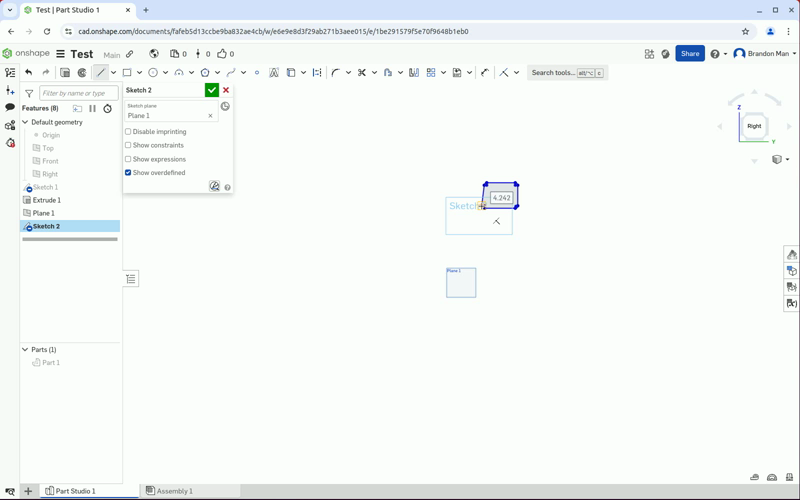
key(esc)
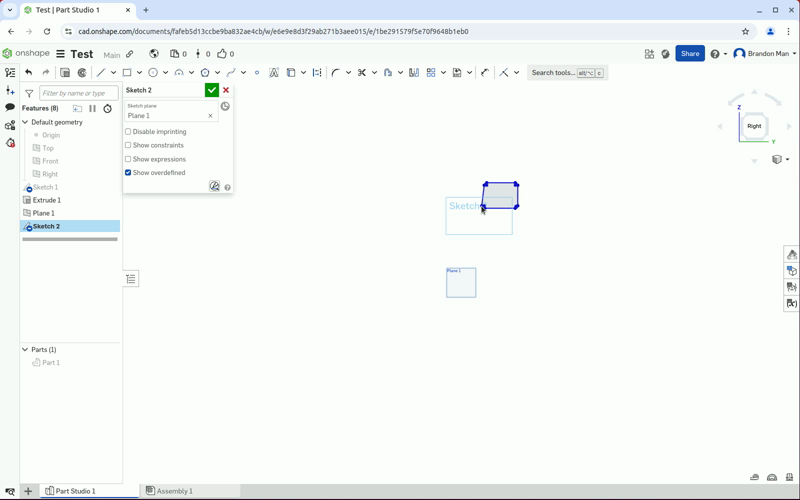
mouse_move(503, 202)
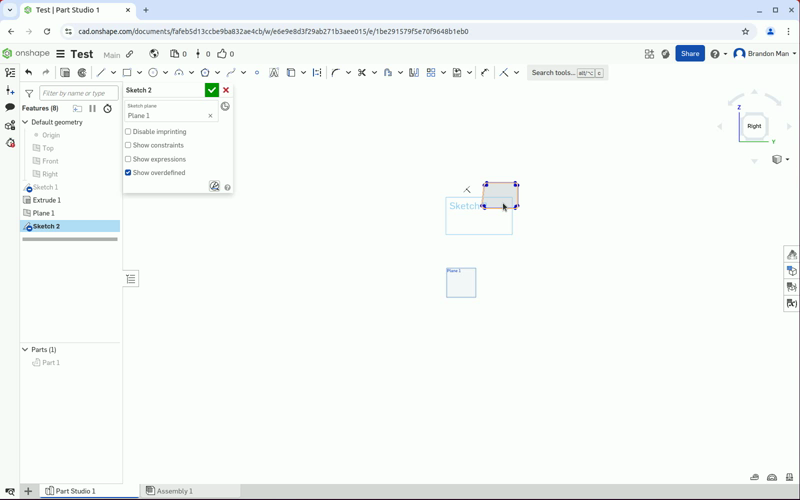
scroll(6)
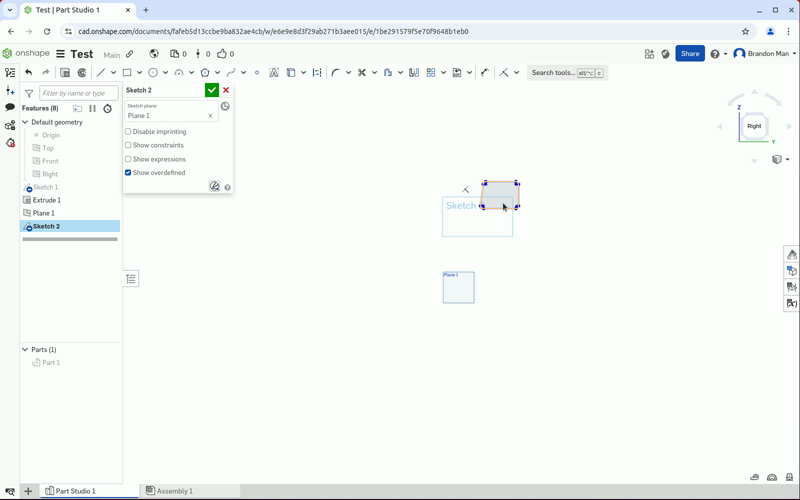
scroll(6)
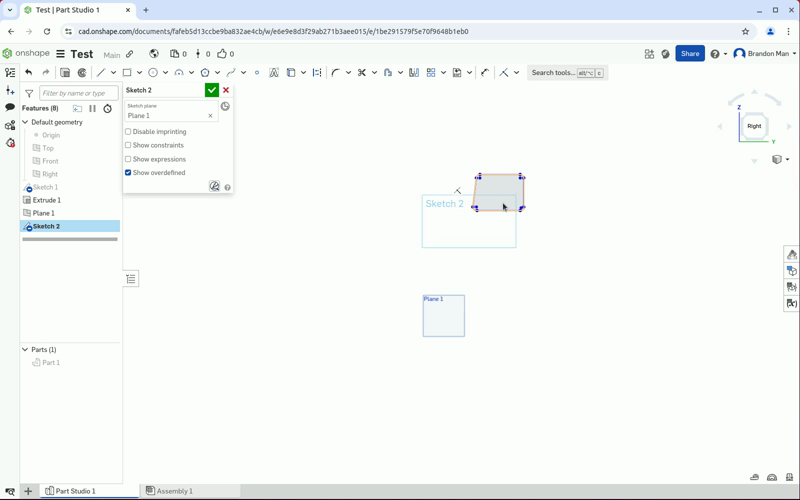
scroll(6)
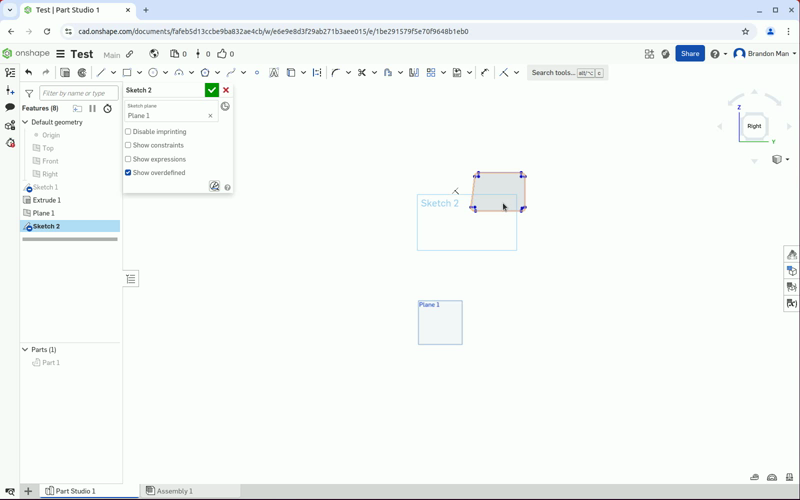
scroll(6)
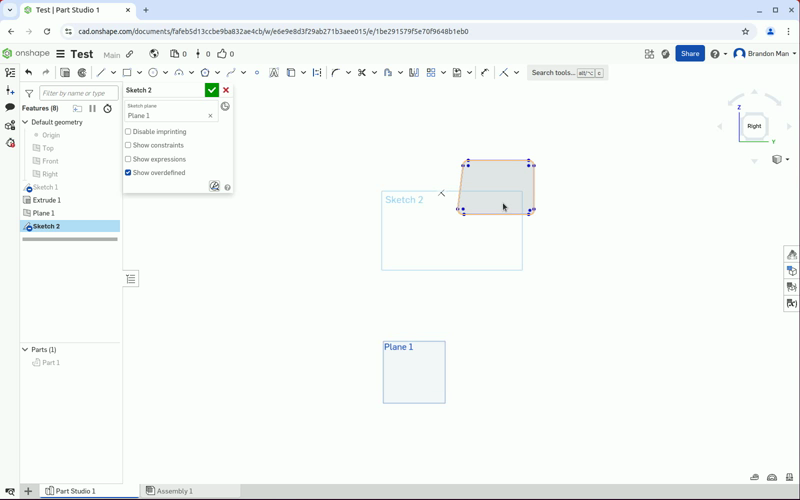
scroll(6)
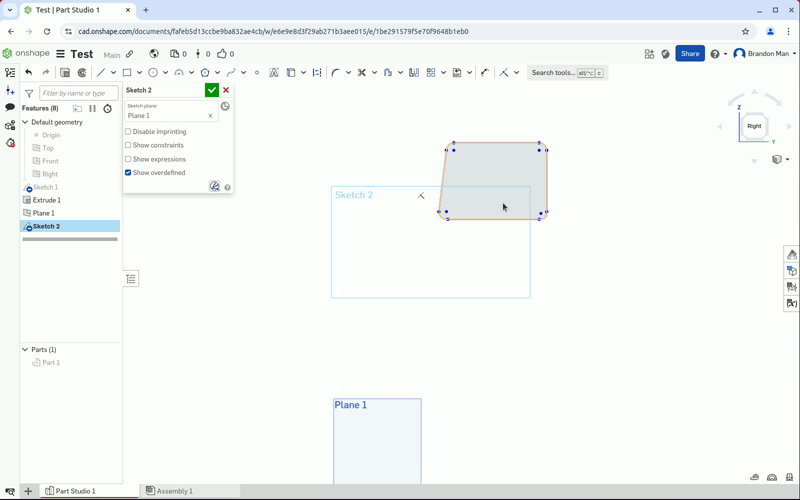
scroll(6)
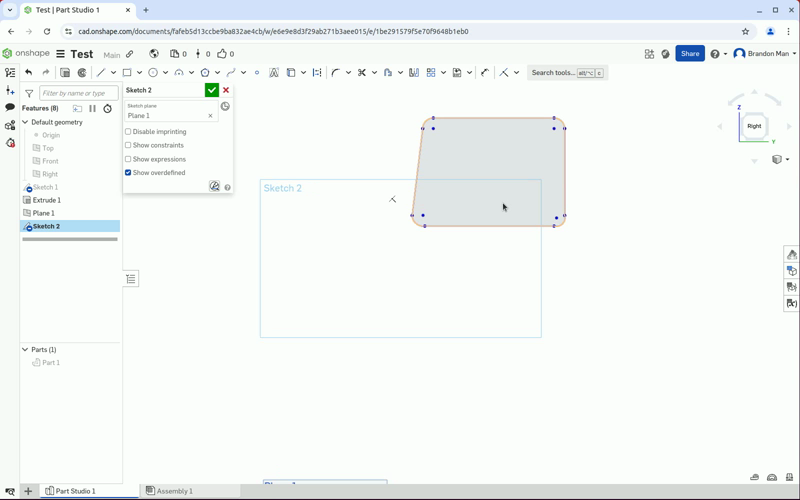
scroll(6)
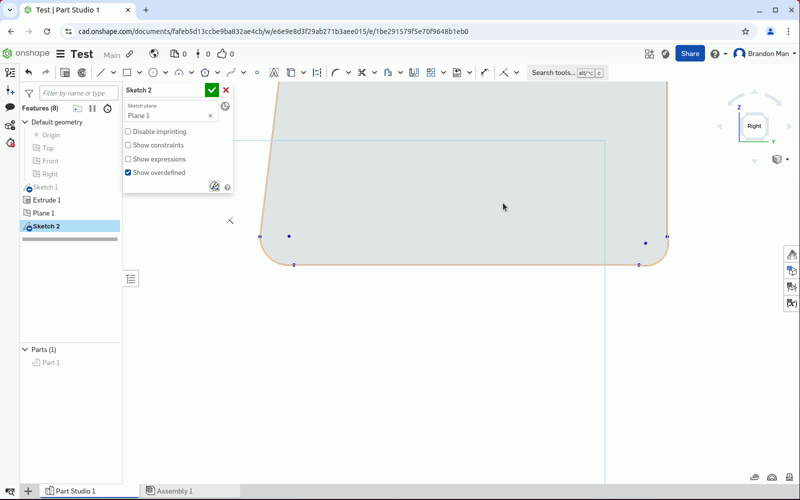
click(503, 202)
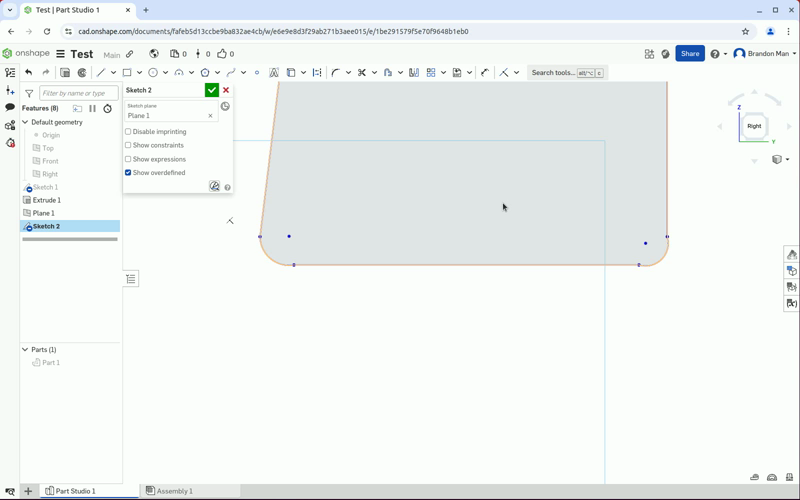
scroll(-6)
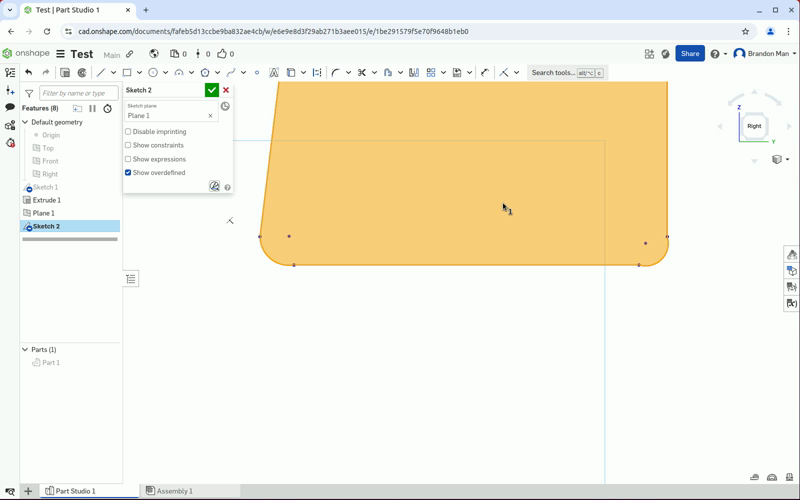
scroll(-6)
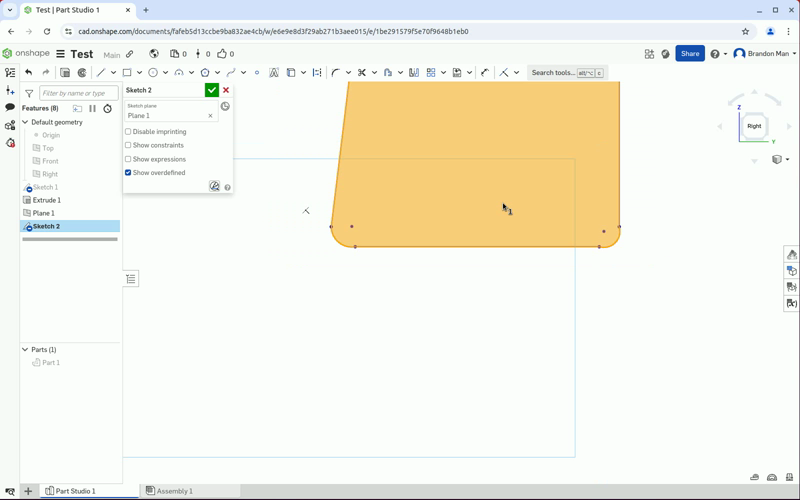
scroll(-6)
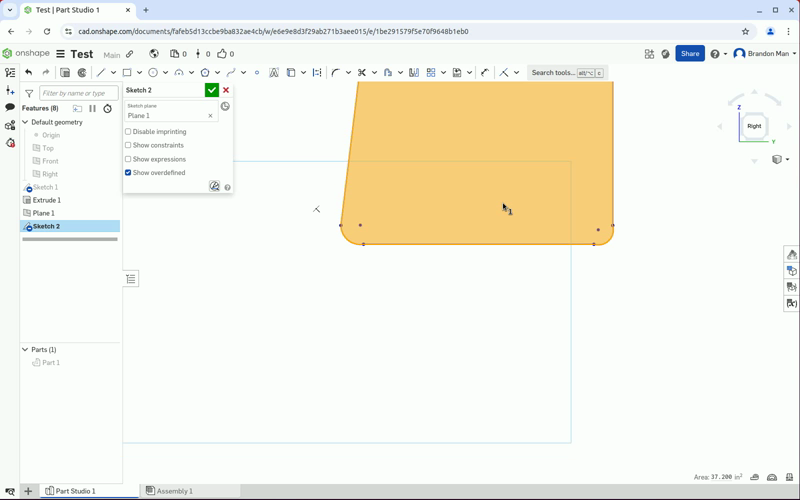
scroll(-6)
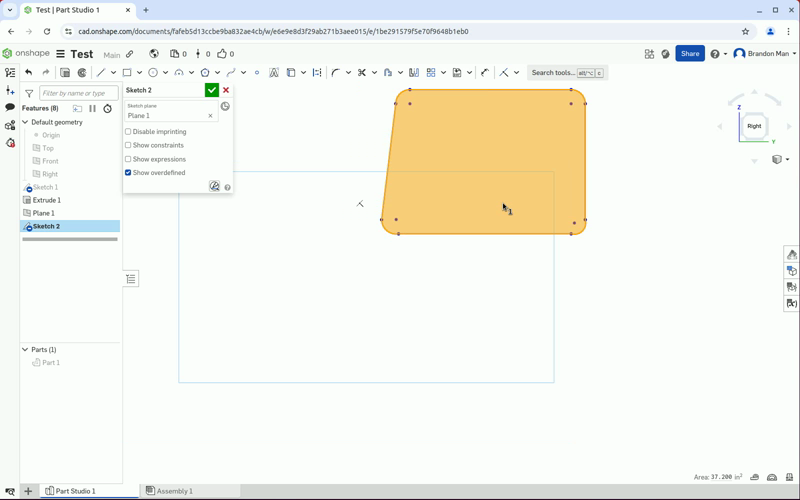
scroll(-6)
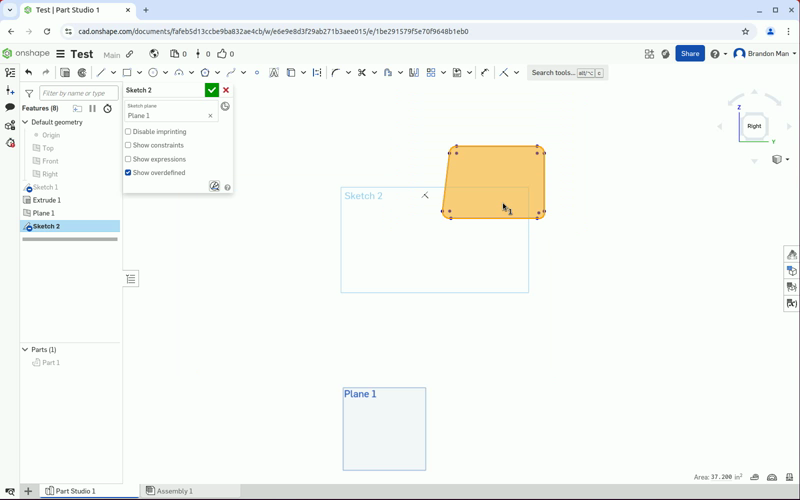
scroll(-6)
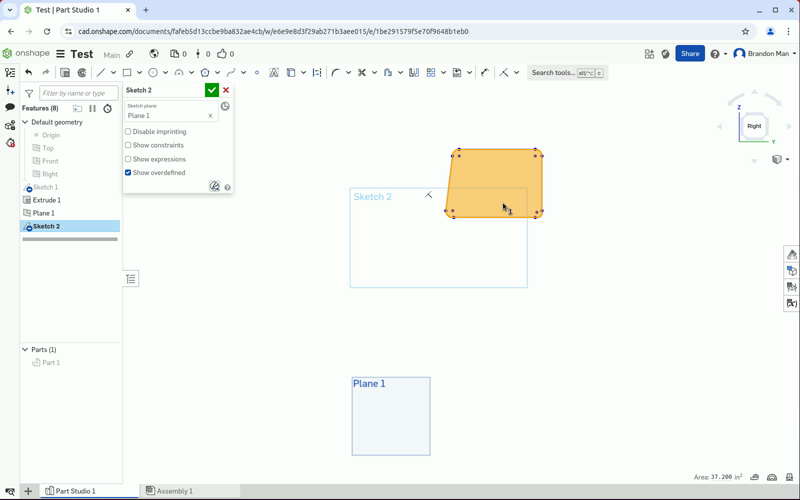
scroll(-6)
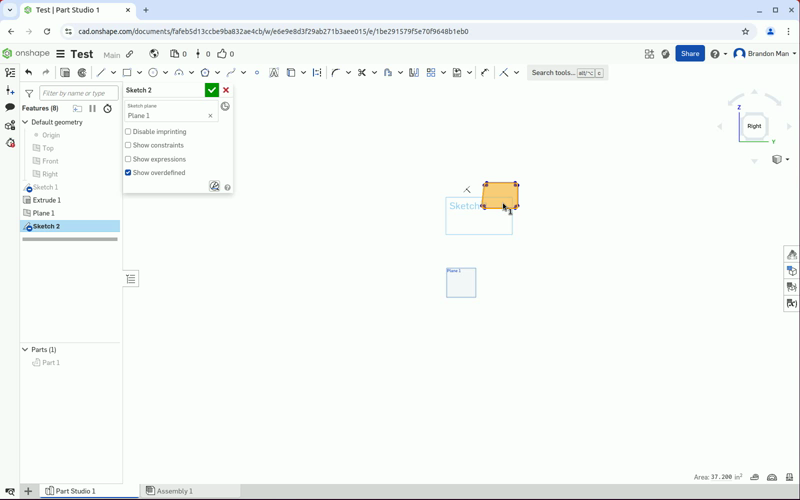
mouse_move(73, 352)
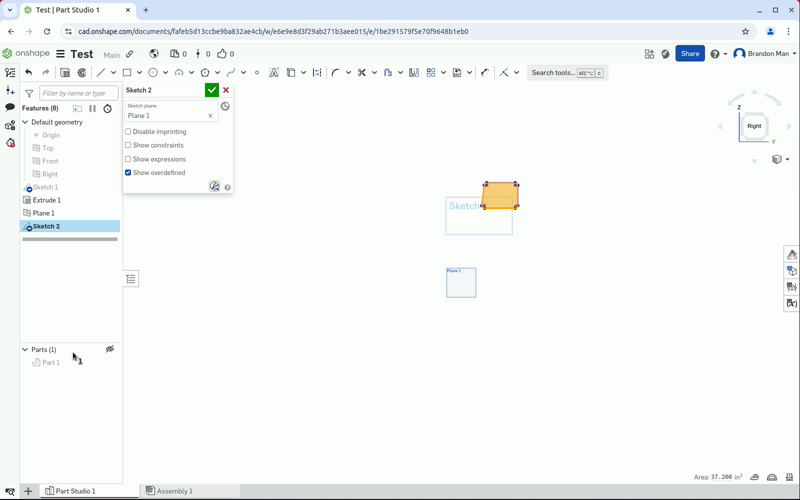
key(shift+y)
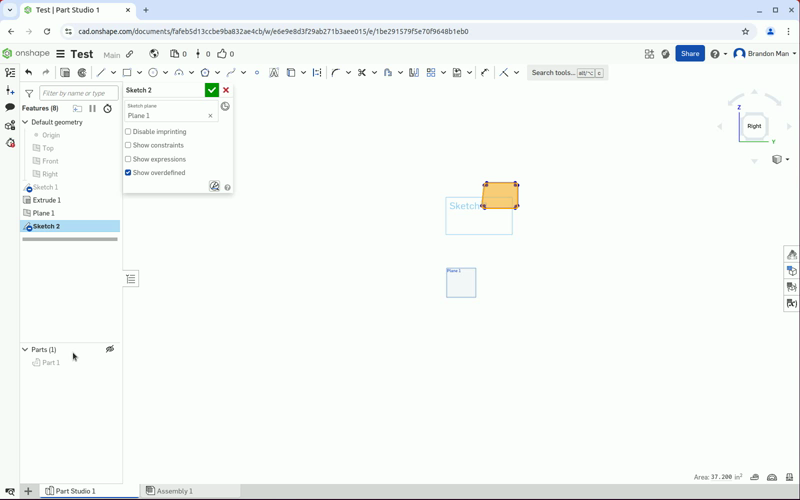
key(shift+e)
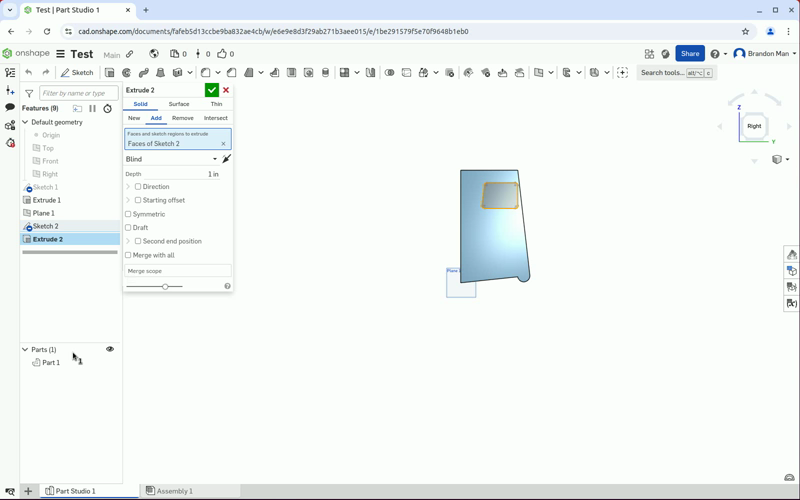
mouse_move(143, 106)
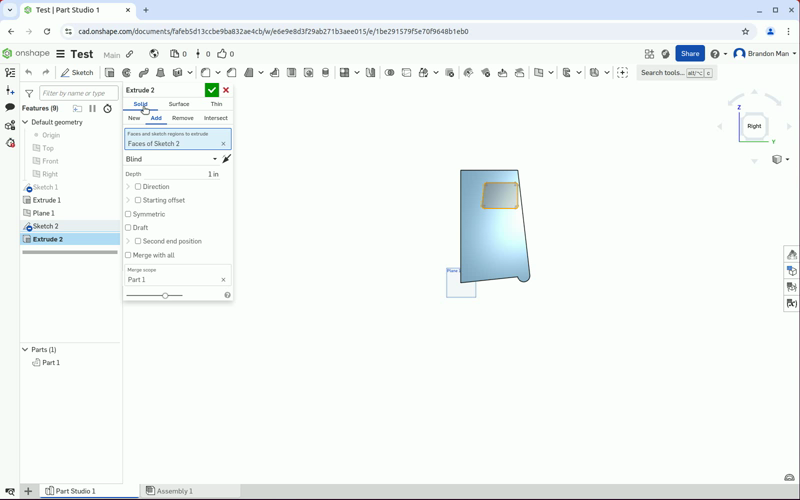
click(143, 106)
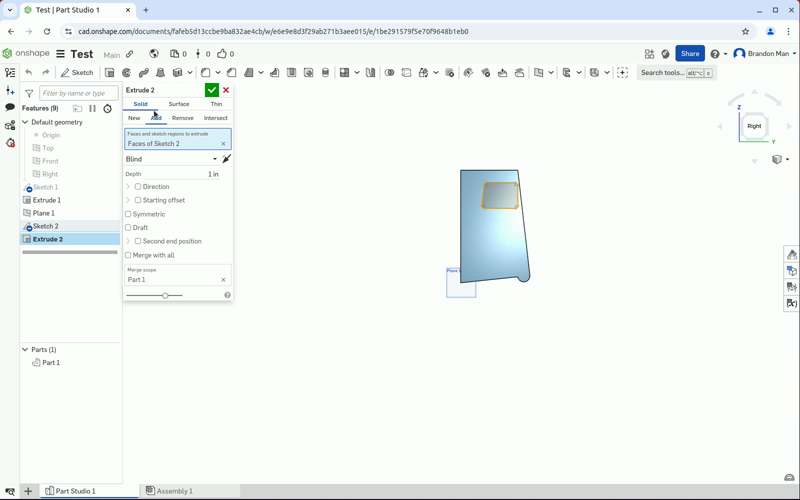
mouse_move(186, 120)
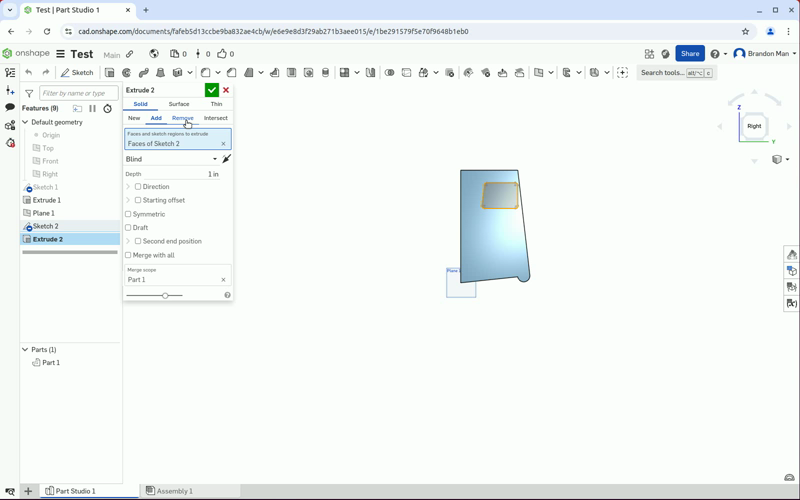
click(186, 120)
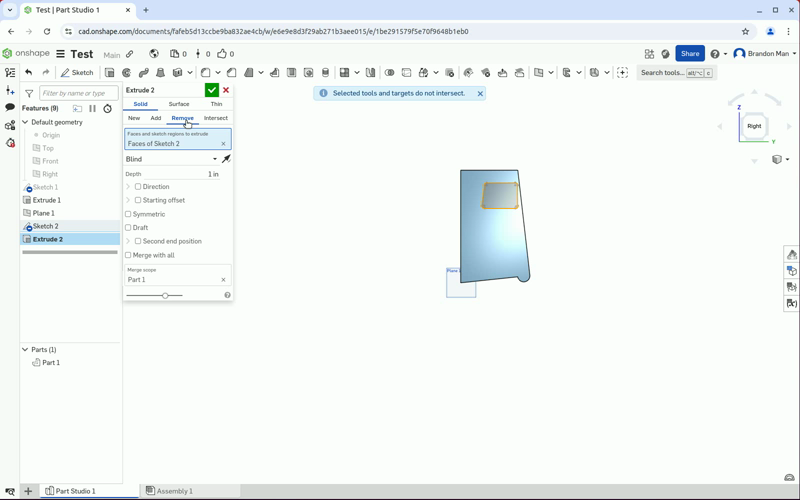
key(tab, 4)
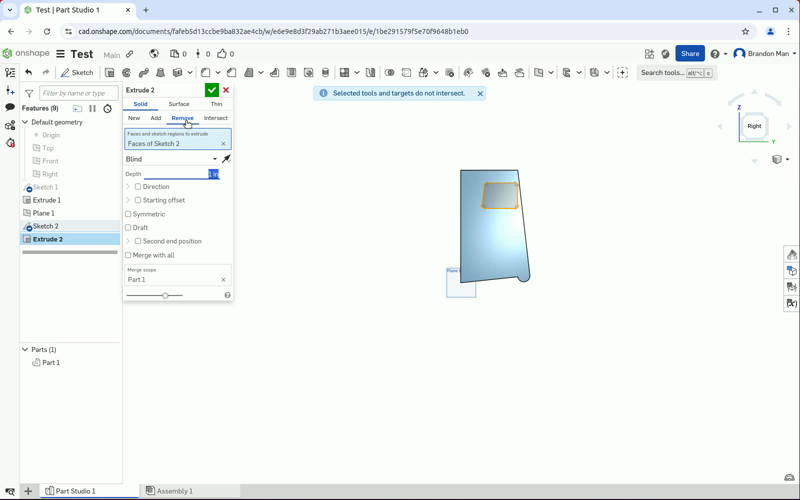
text(0.722)
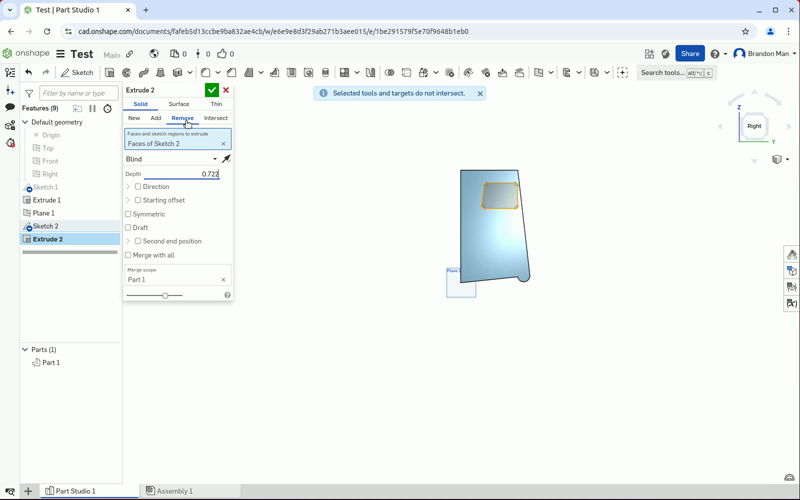
key(tab, 6)
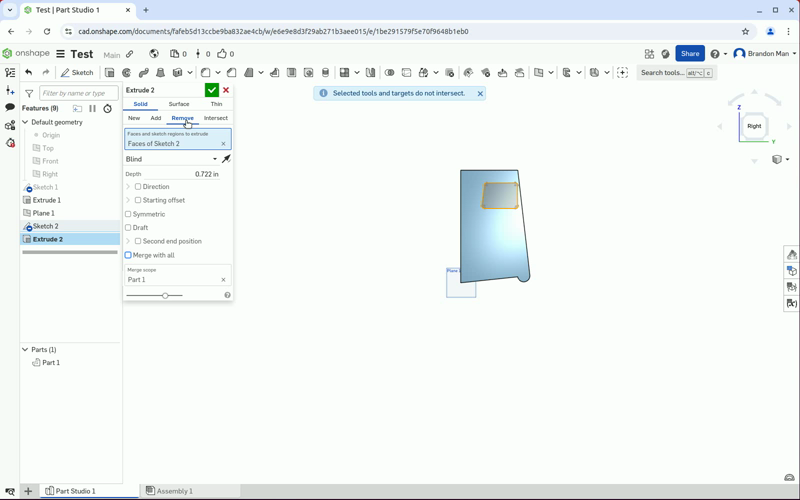
key(space)
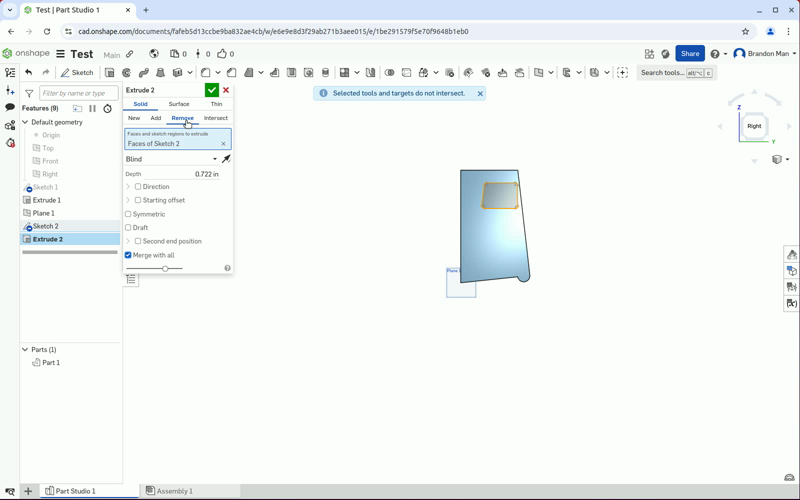
key(enter)
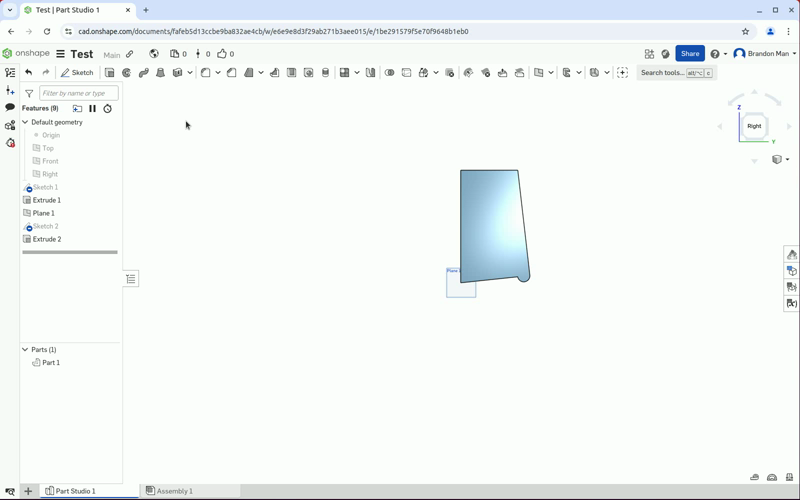
key(shift+h)
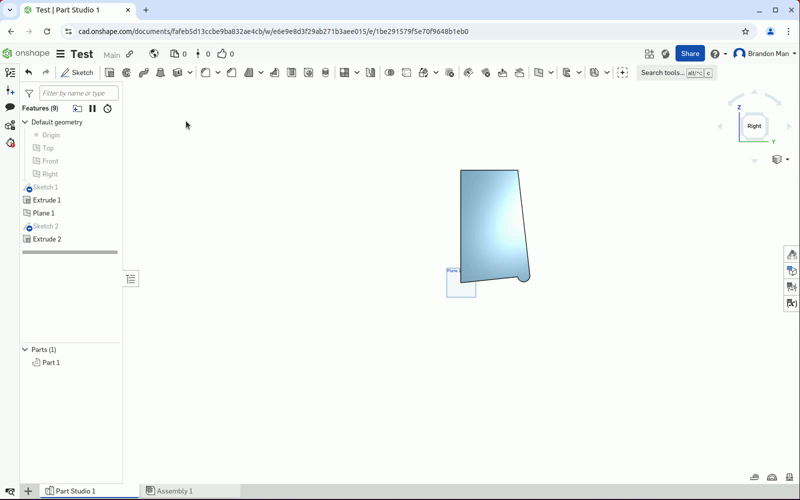
key(shift+h)
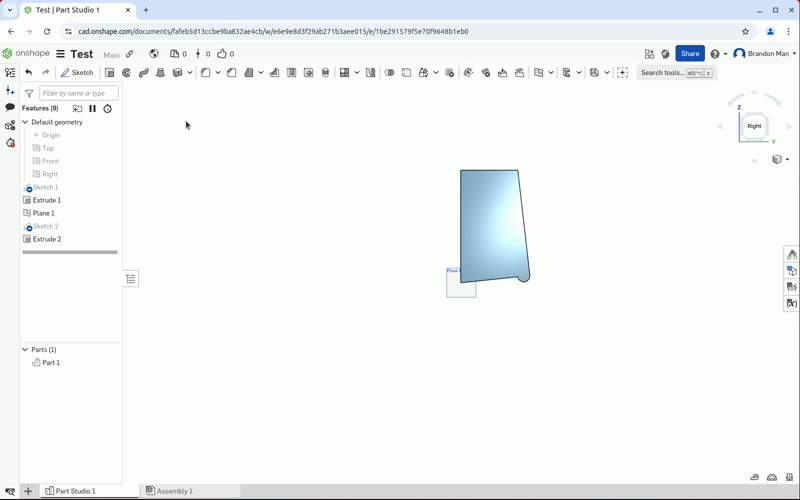
mouse_move(73, 189)
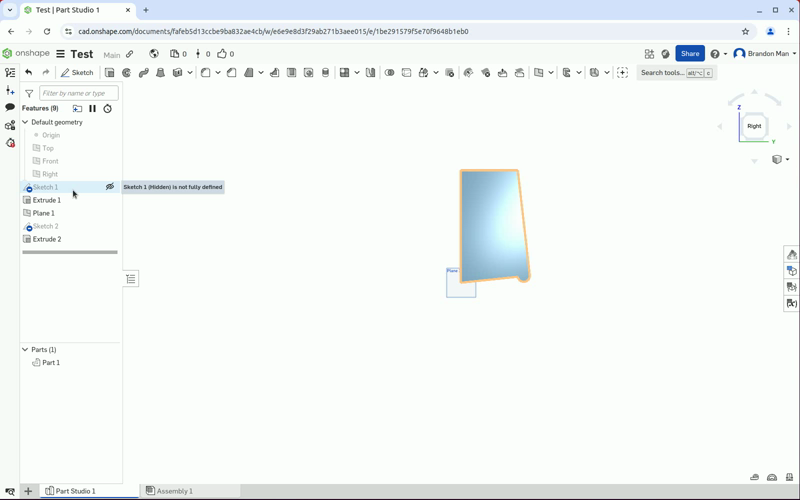
click(73, 189)
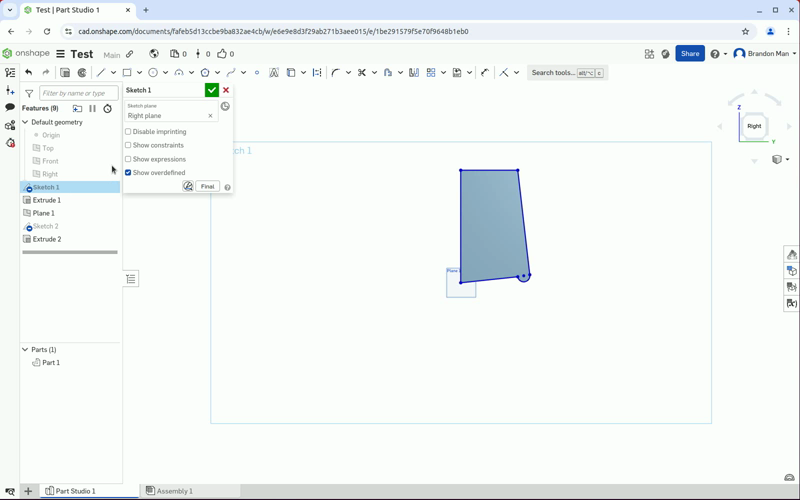
mouse_move(229, 92)
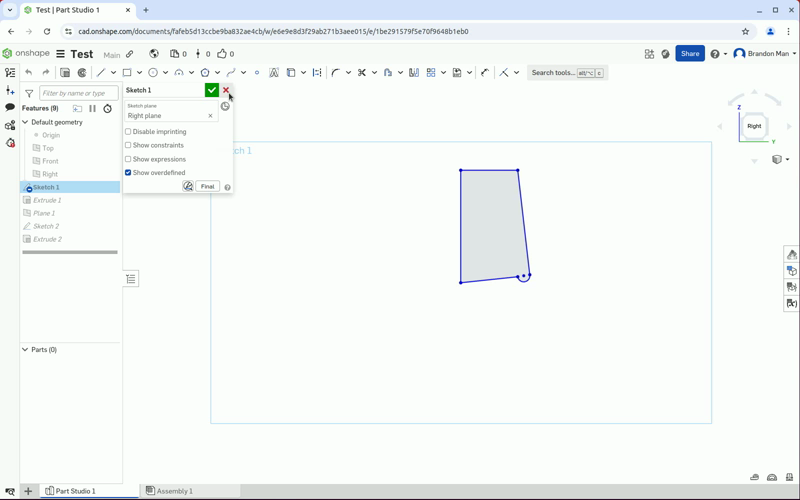
click(229, 92)
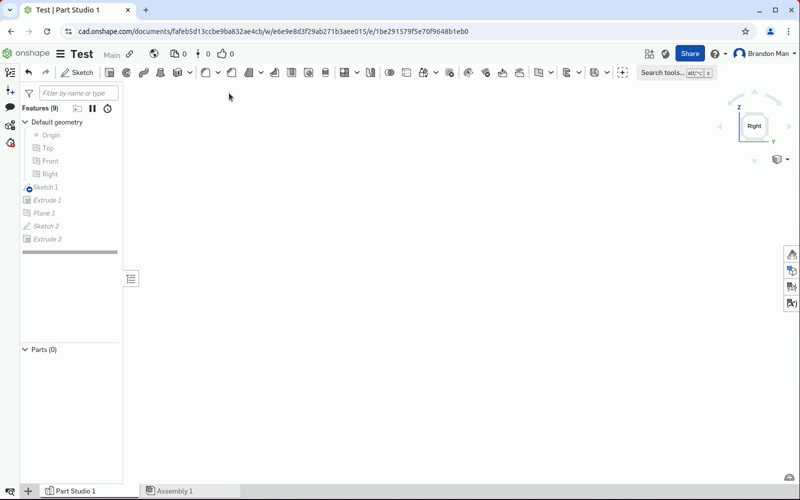
key(shift+s)
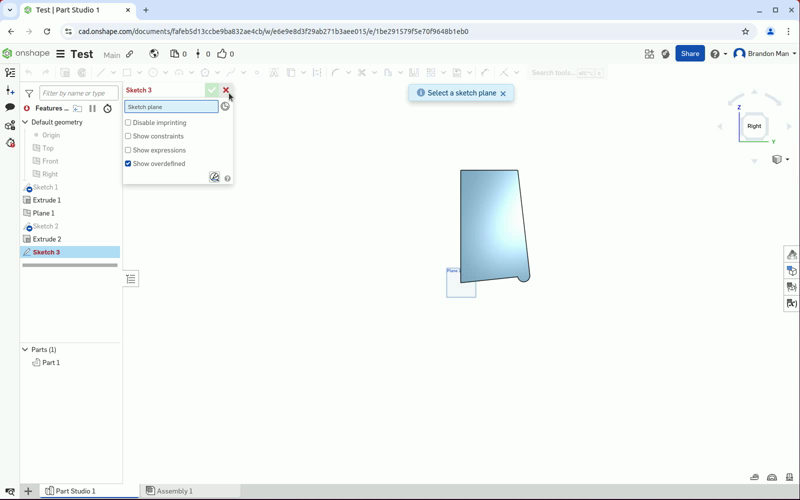
mouse_move(73, 215)
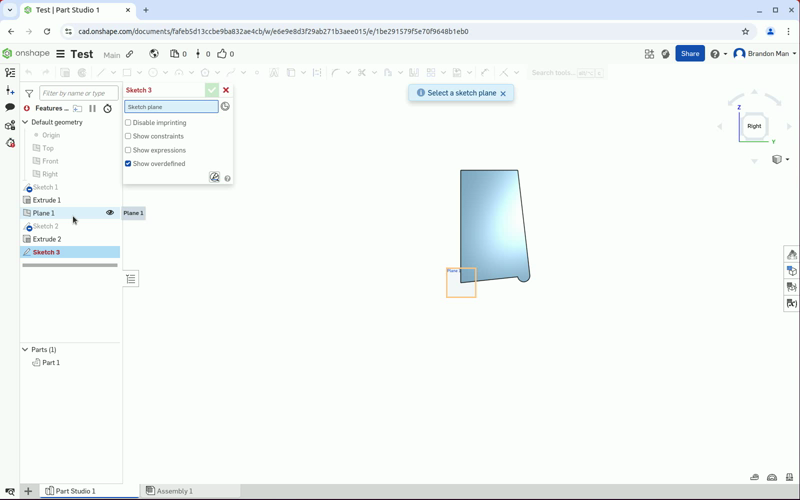
click(73, 215)
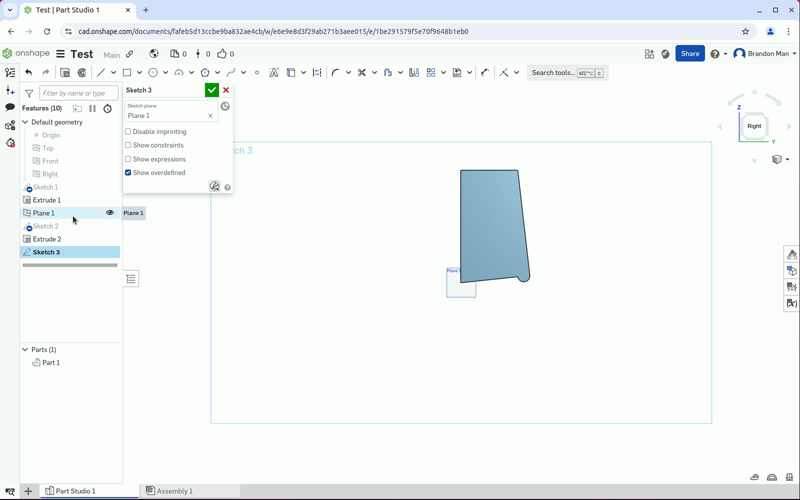
mouse_move(73, 352)
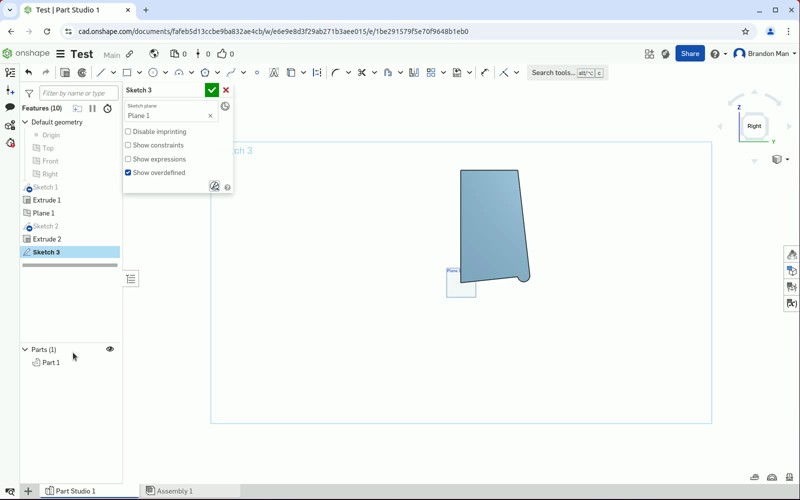
key(y)
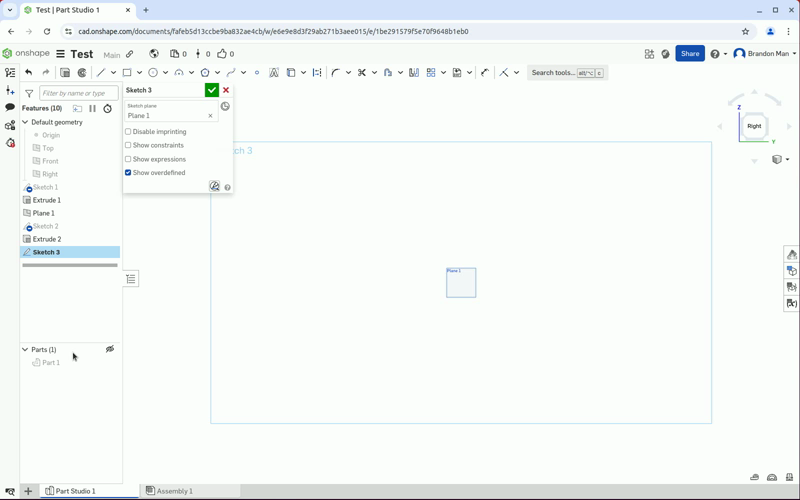
key(a)
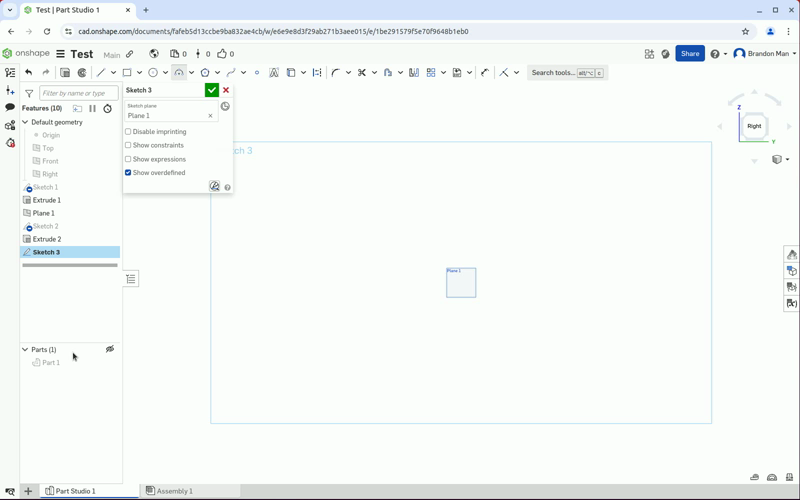
key_down(shift)
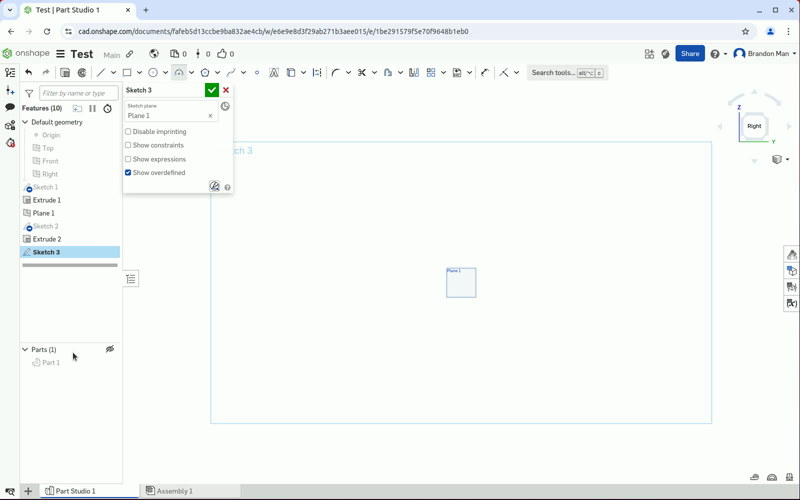
mouse_move(474, 261)
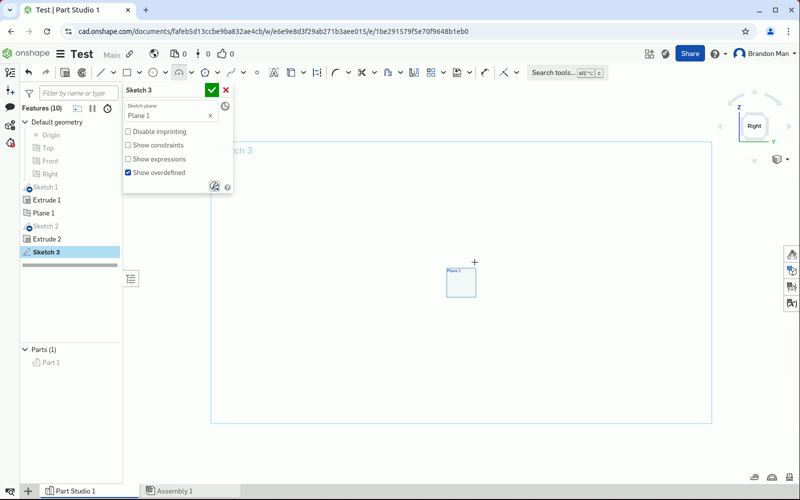
click(474, 261)
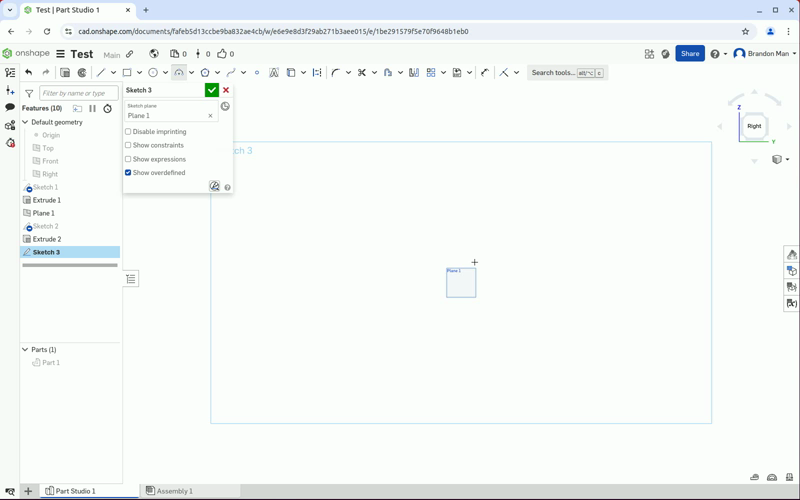
key_up(shift)
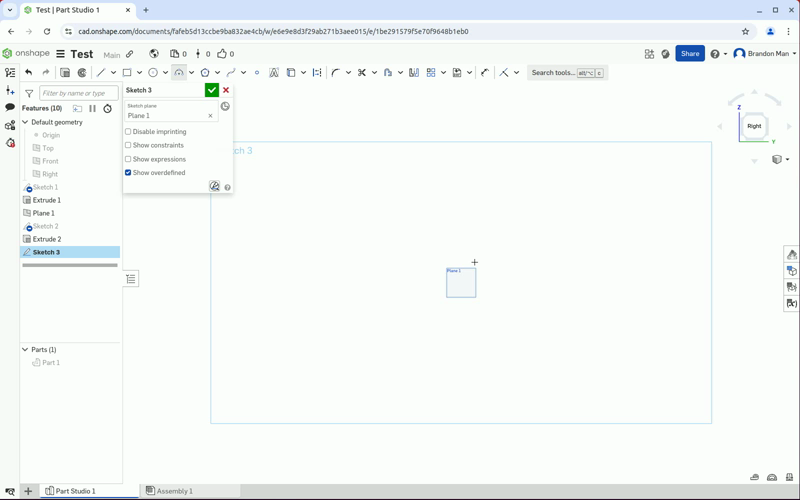
key_down(shift)
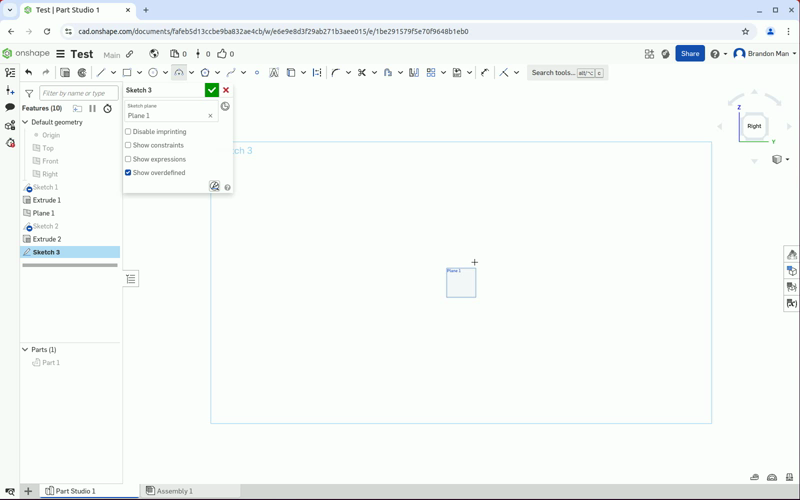
mouse_move(477, 264)
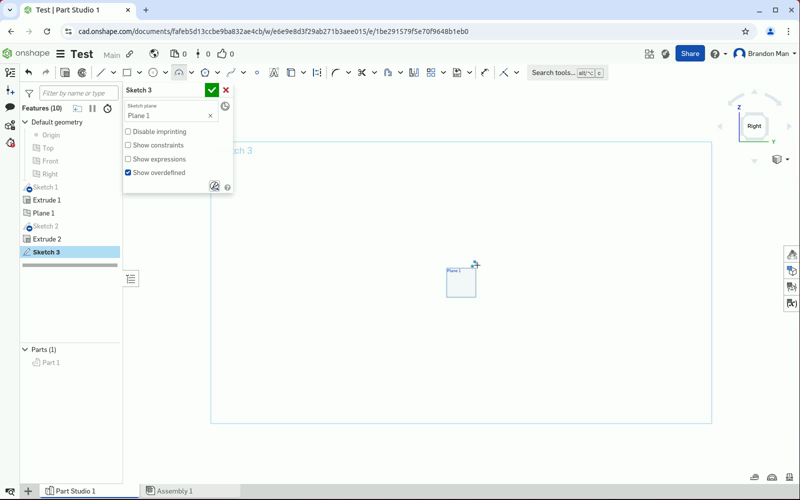
scroll(6)
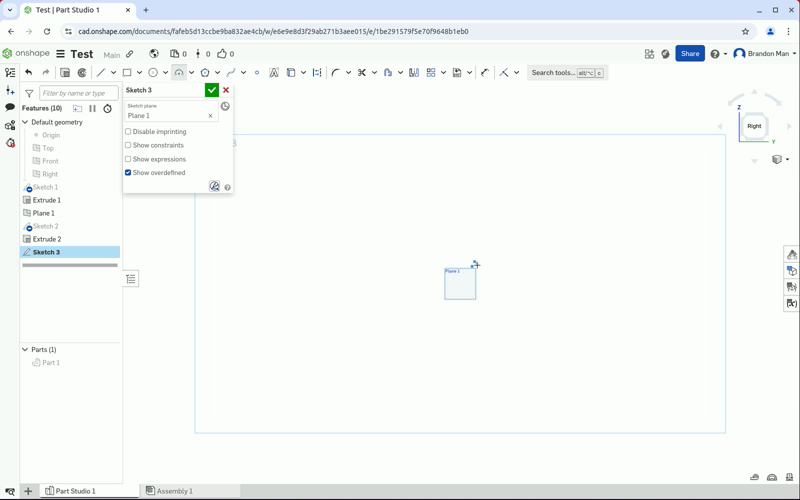
scroll(6)
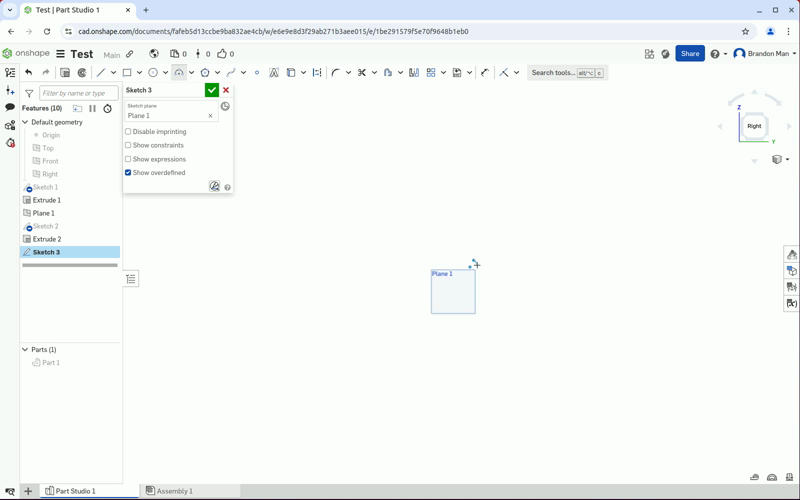
scroll(6)
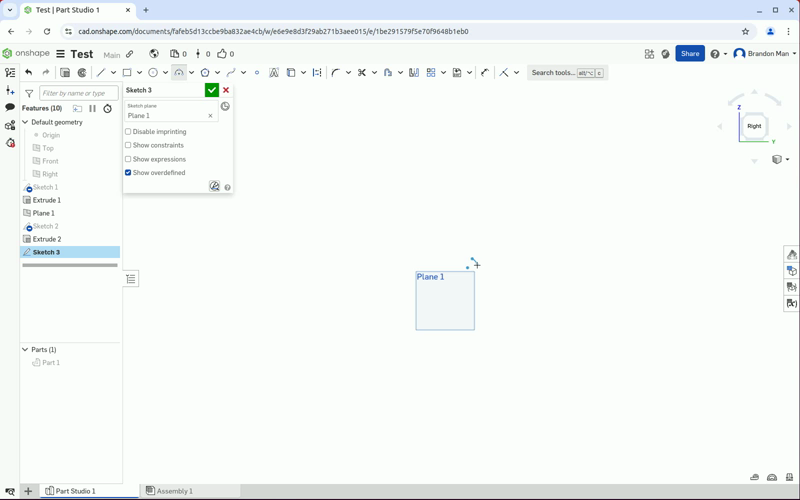
scroll(6)
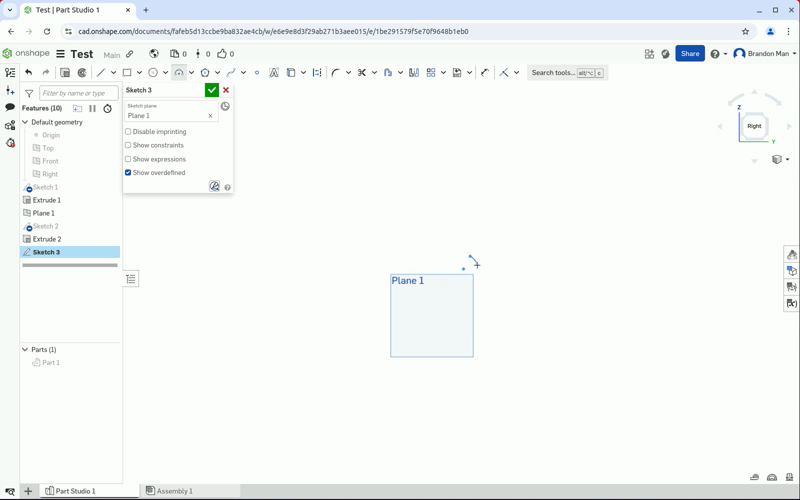
scroll(6)
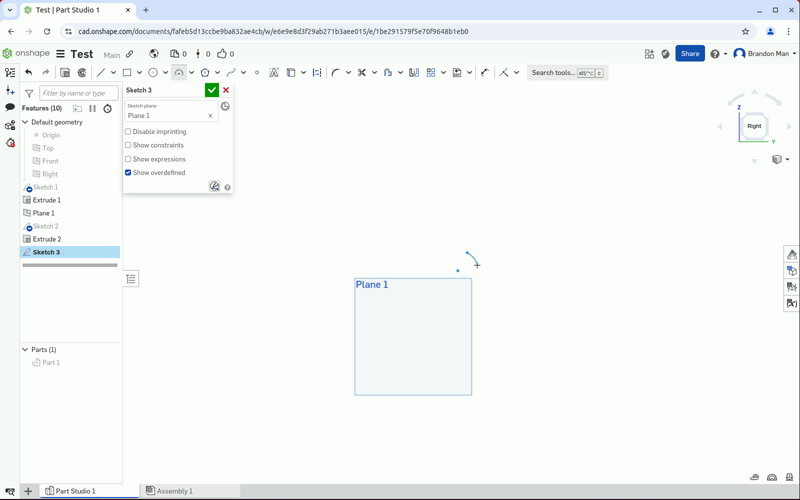
scroll(6)
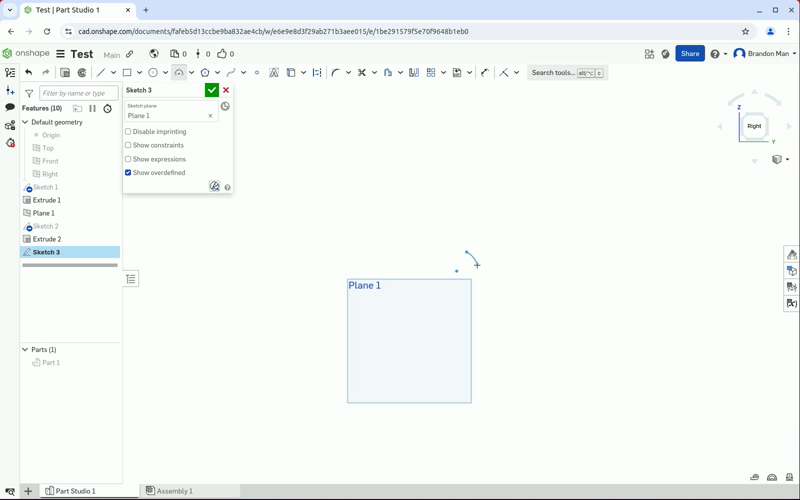
scroll(6)
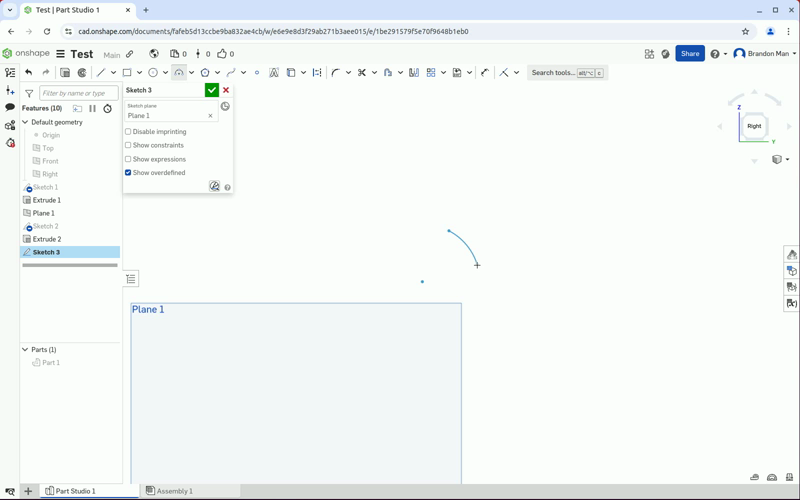
click(477, 264)
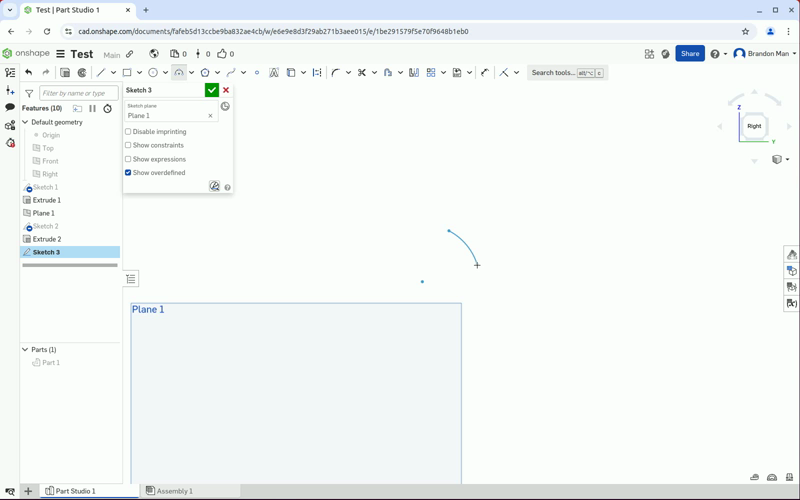
scroll(-6)
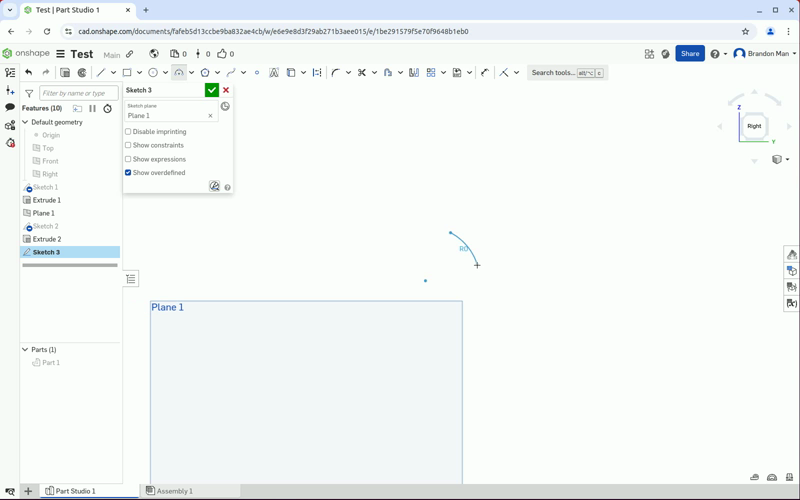
scroll(-6)
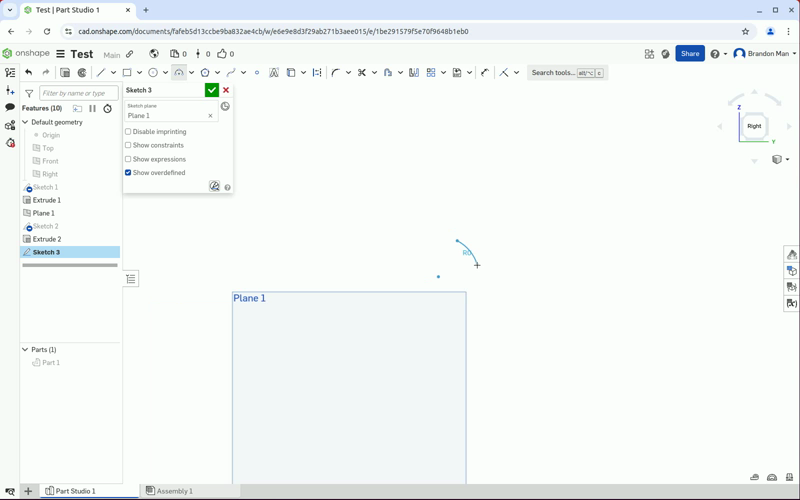
scroll(-6)
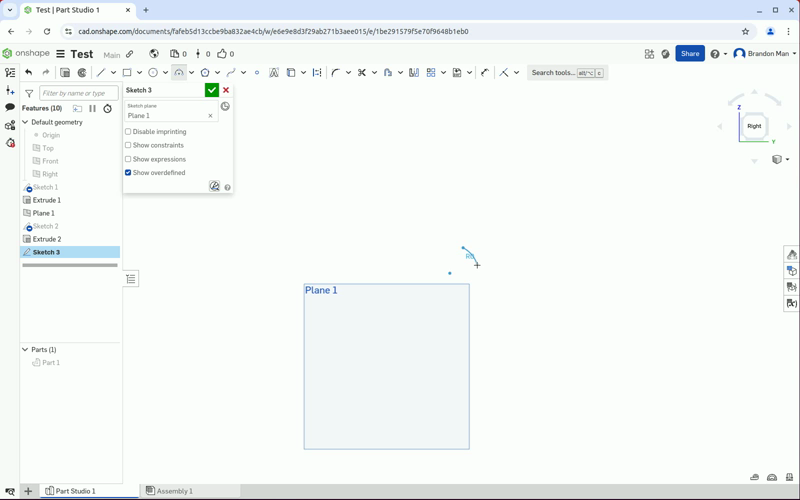
scroll(-6)
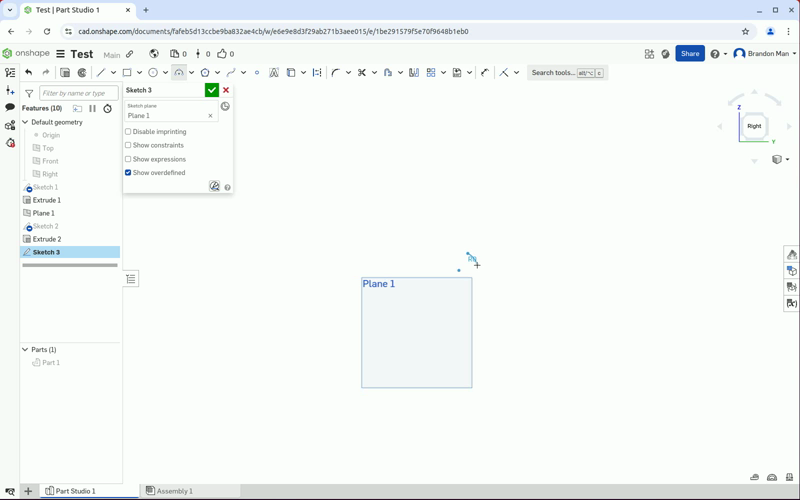
scroll(-6)
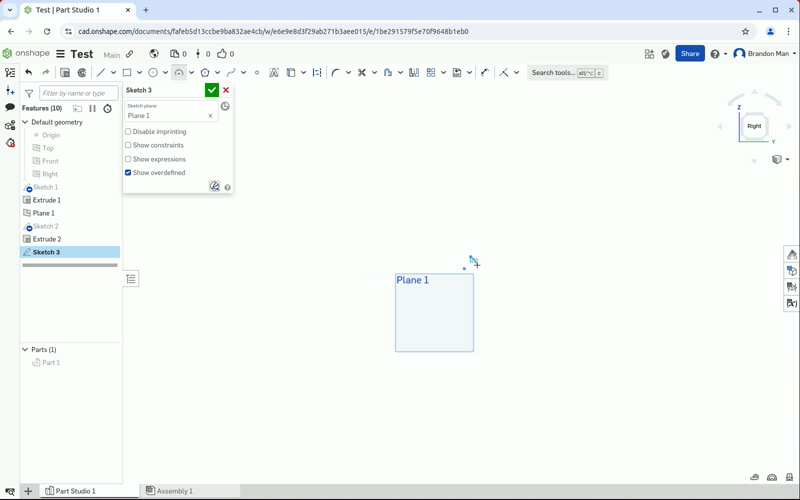
scroll(-6)
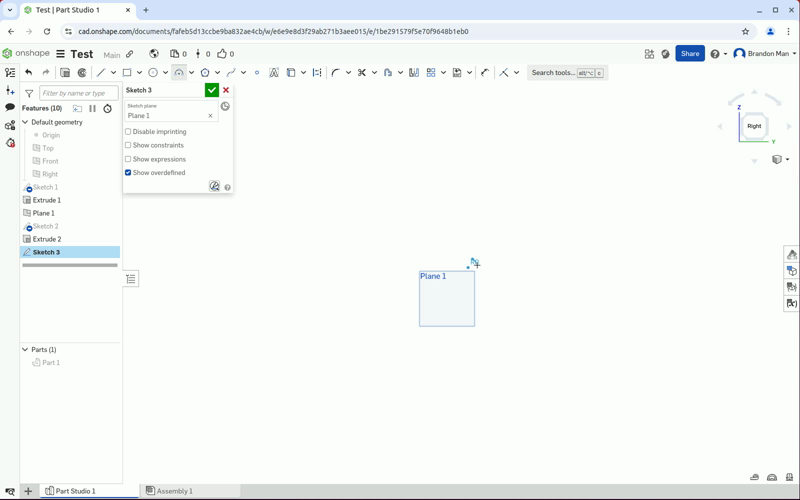
scroll(-6)
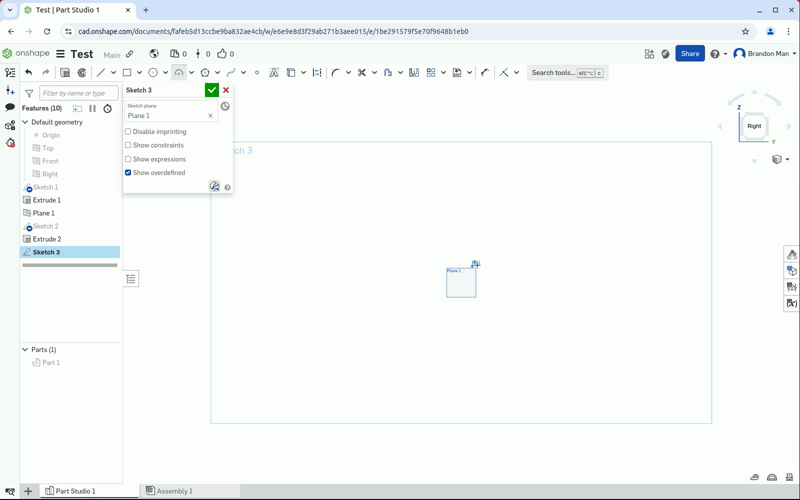
mouse_move(475, 263)
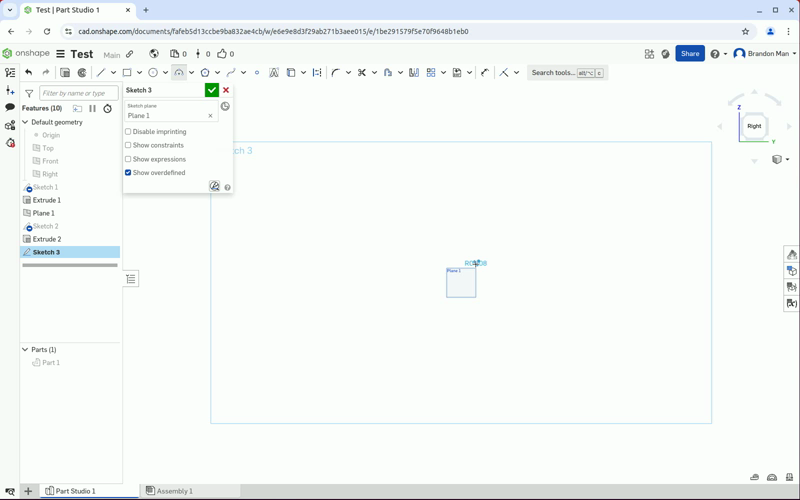
scroll(6)
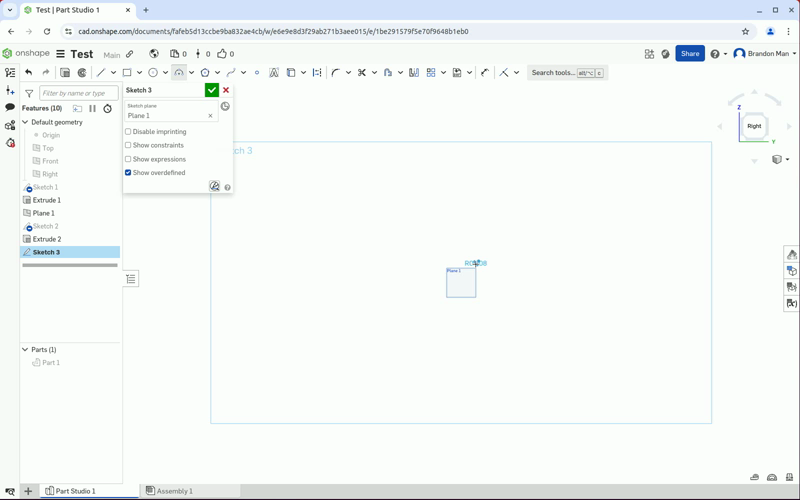
scroll(6)
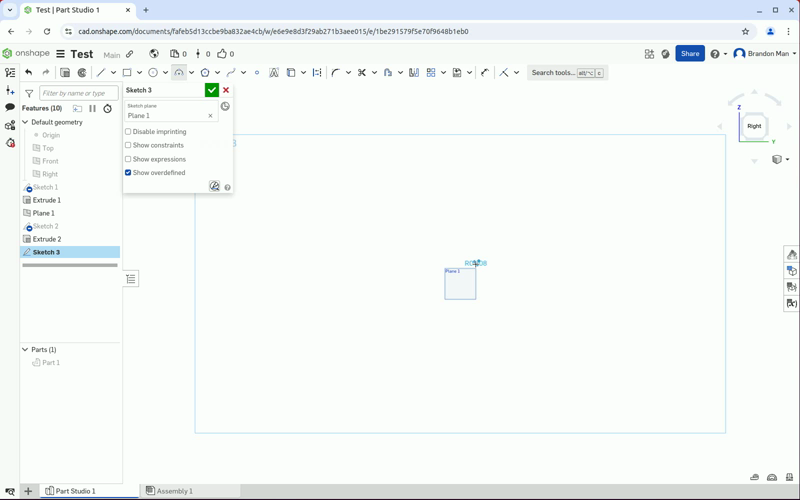
scroll(6)
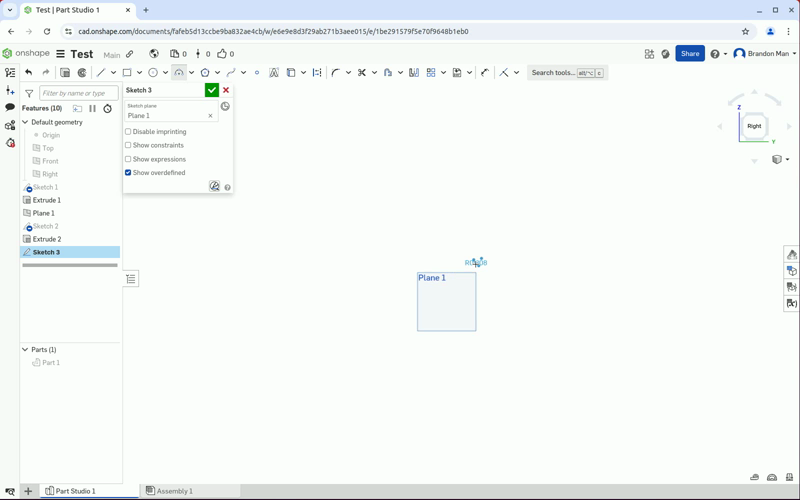
scroll(6)
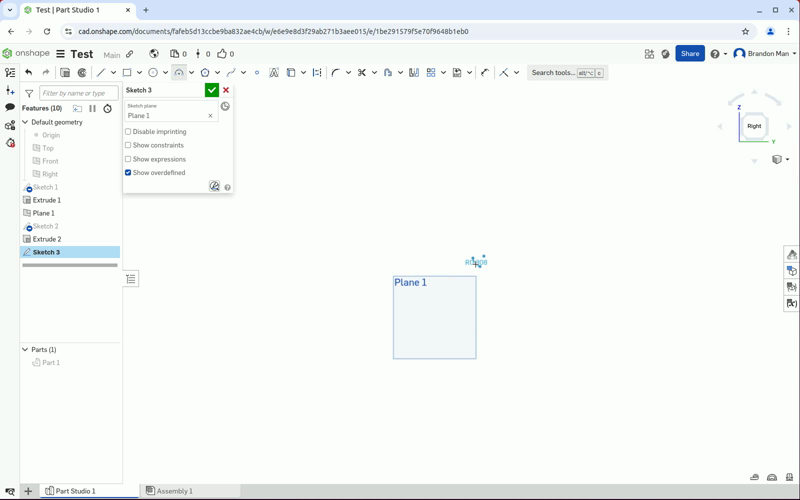
scroll(6)
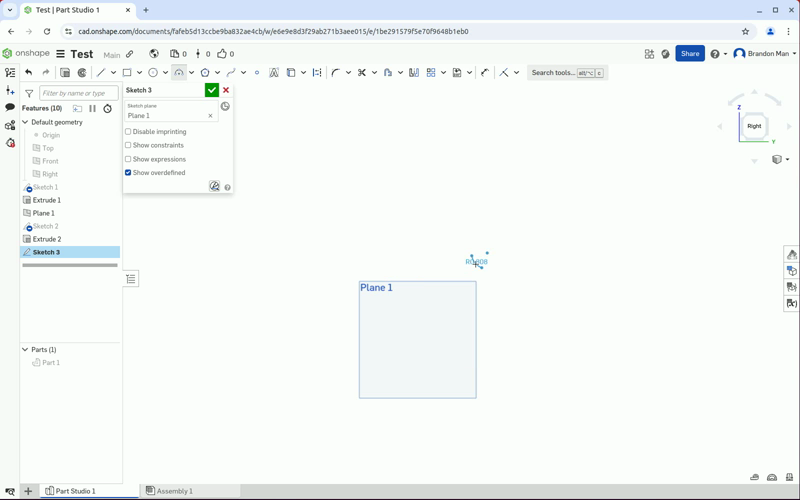
scroll(6)
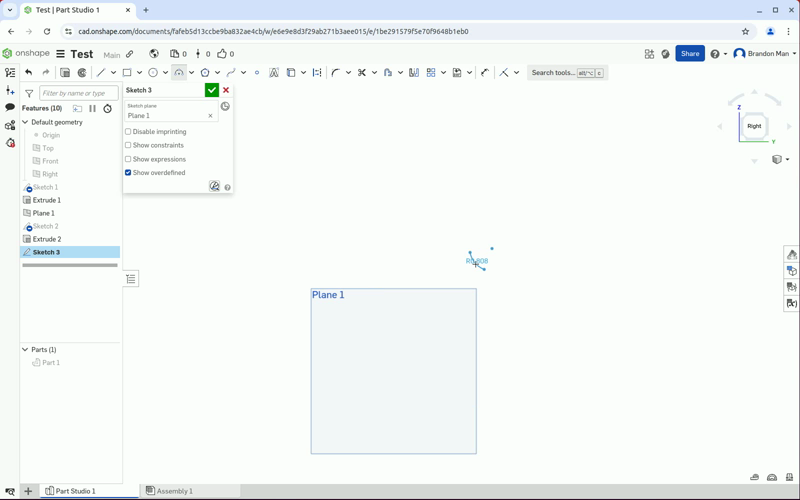
scroll(6)
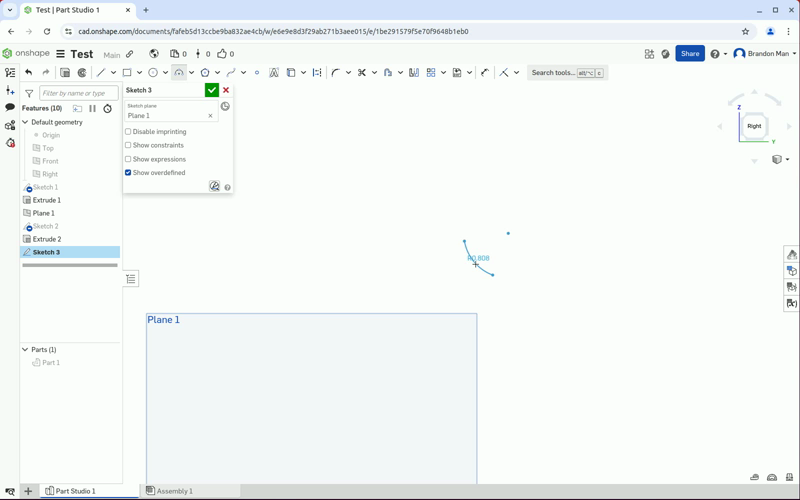
click(475, 263)
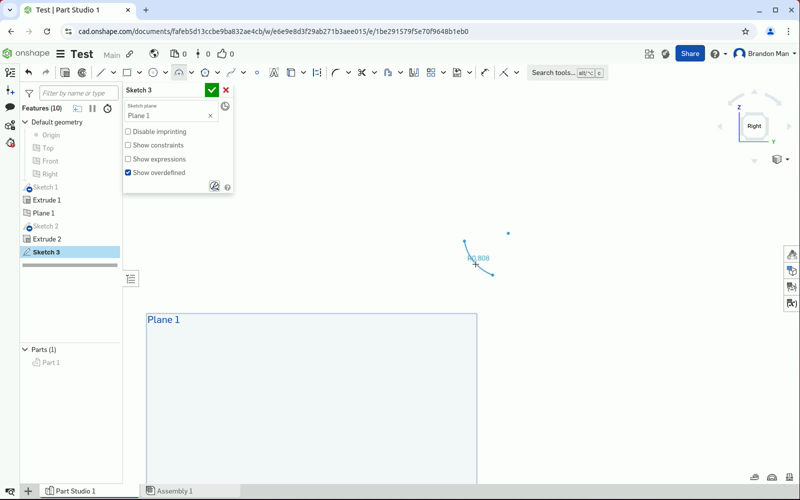
scroll(-6)
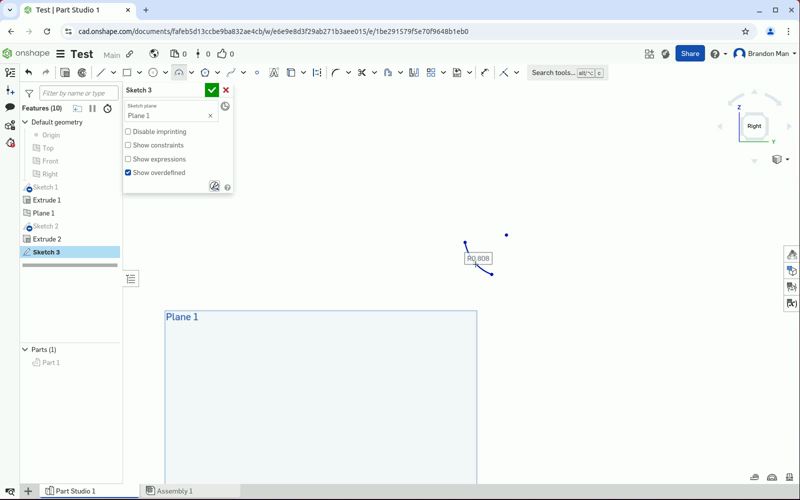
scroll(-6)
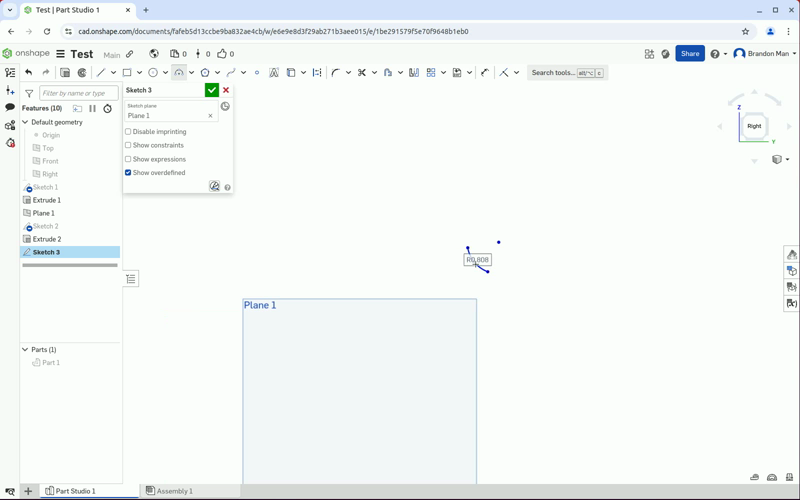
scroll(-6)
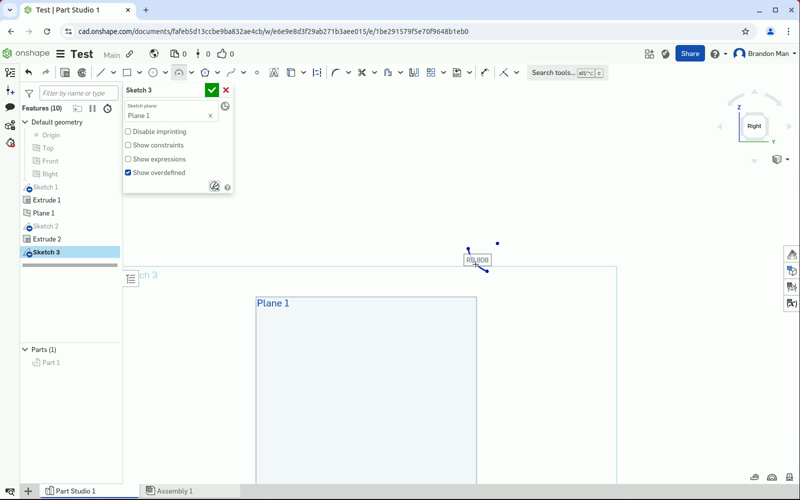
scroll(-6)
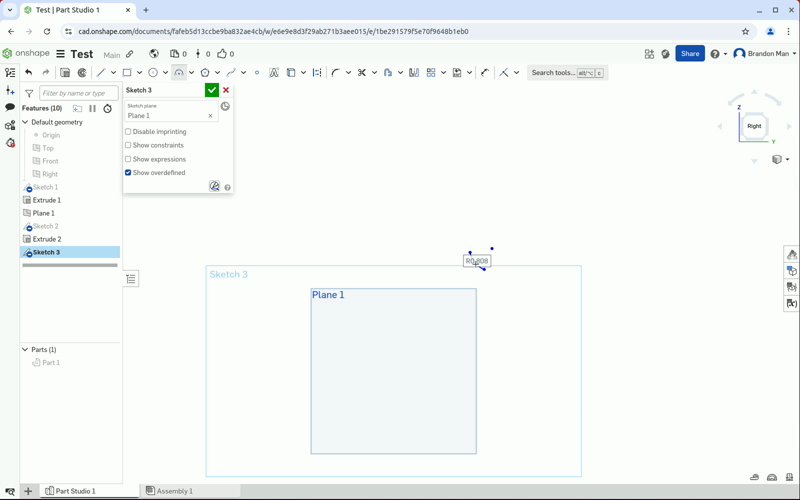
scroll(-6)
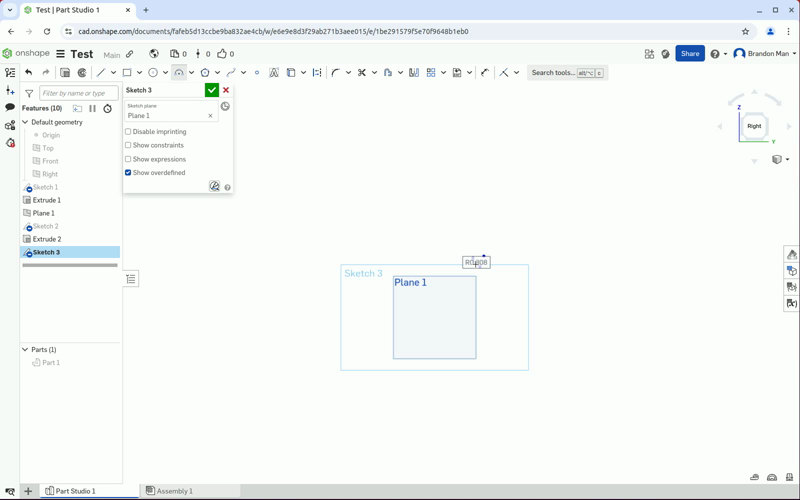
scroll(-6)
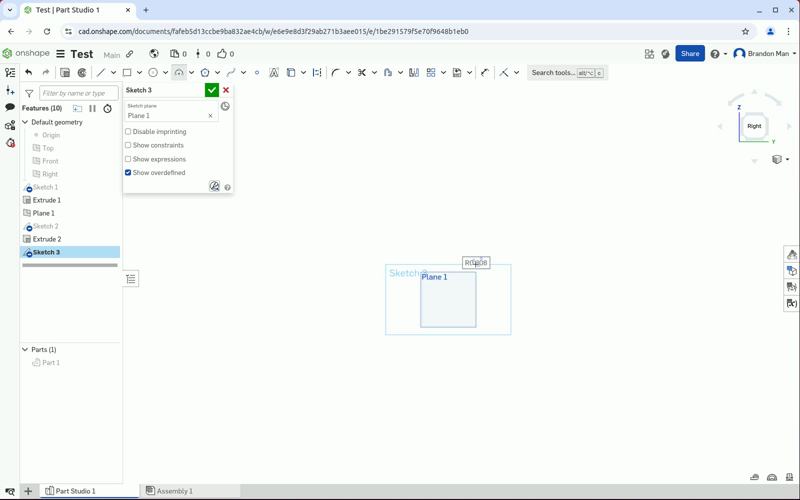
scroll(-6)
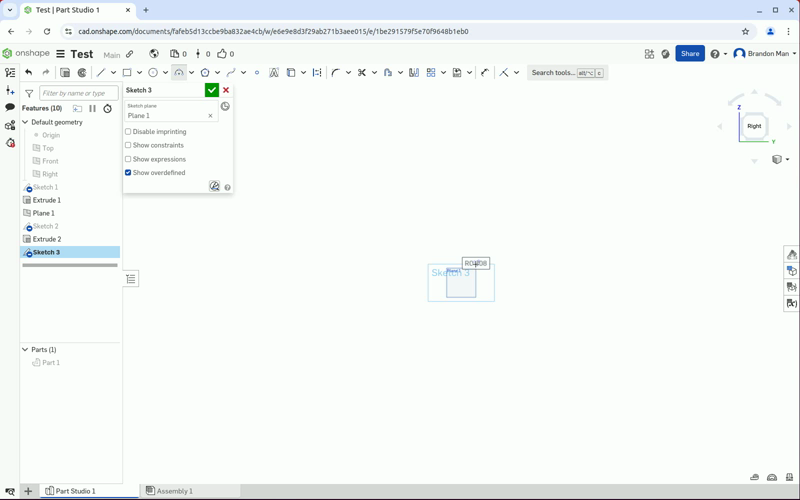
key_up(shift)
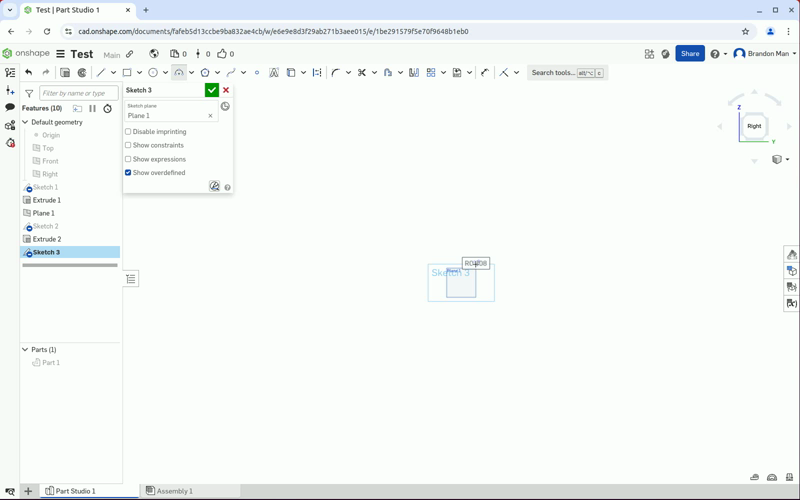
key(esc)
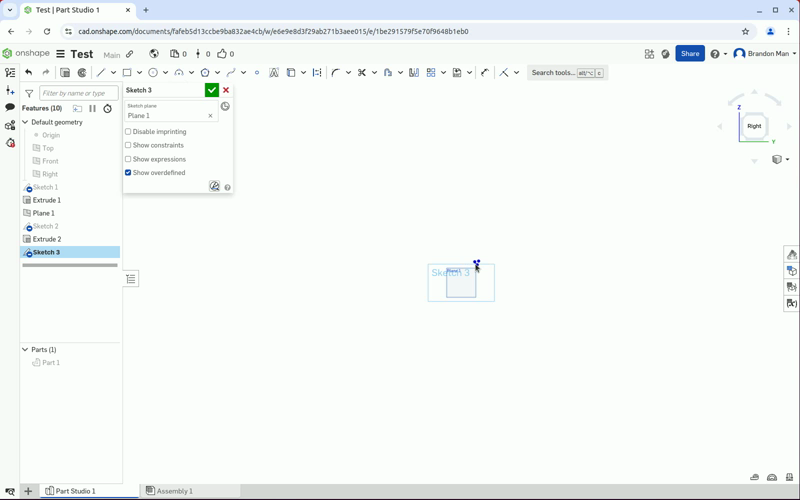
key(l)
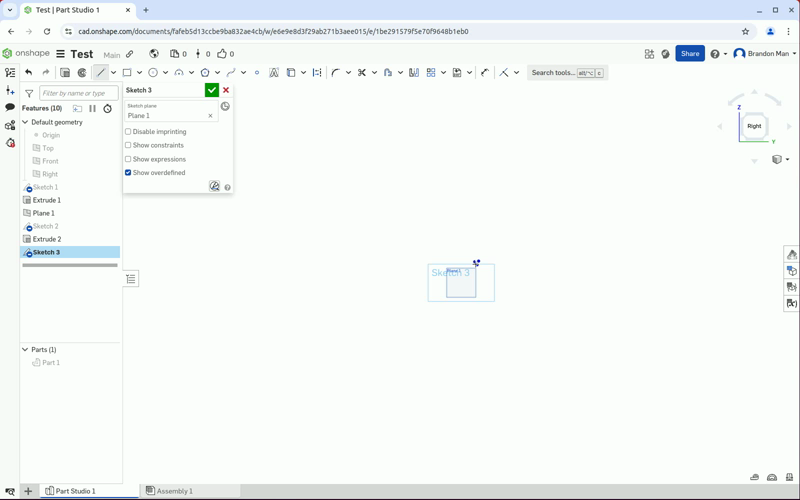
mouse_move(477, 264)
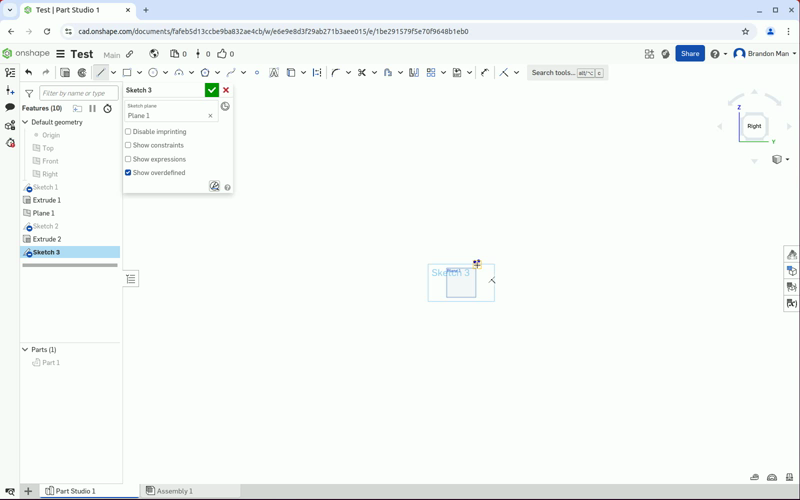
scroll(6)
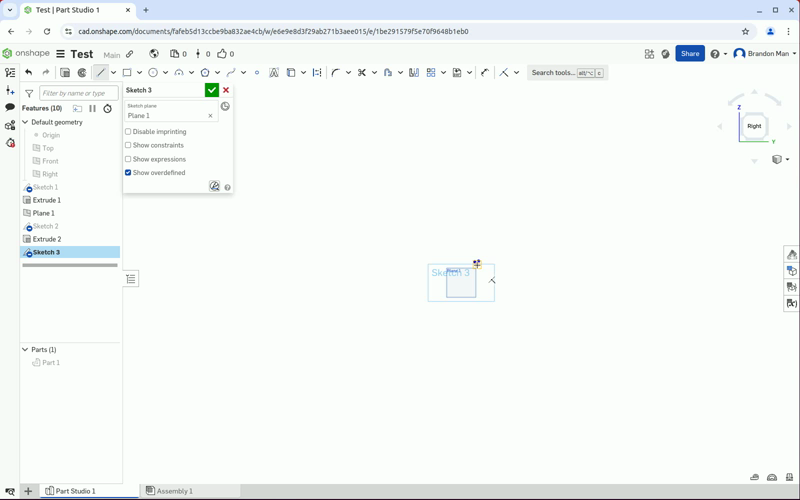
scroll(6)
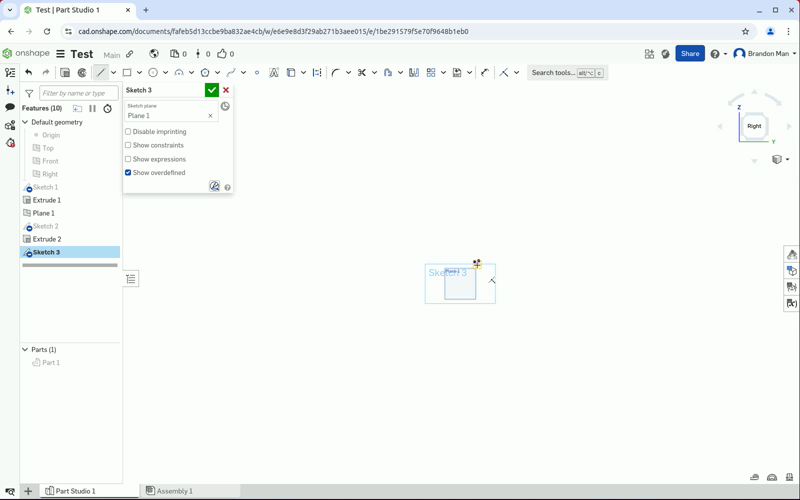
scroll(6)
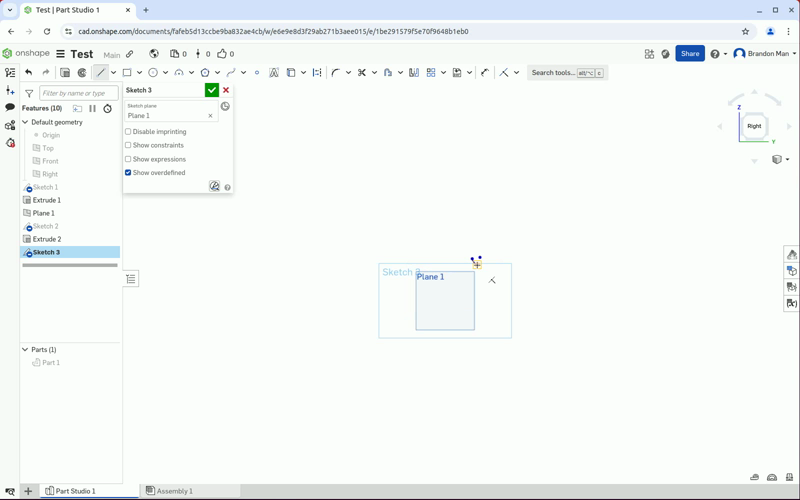
scroll(6)
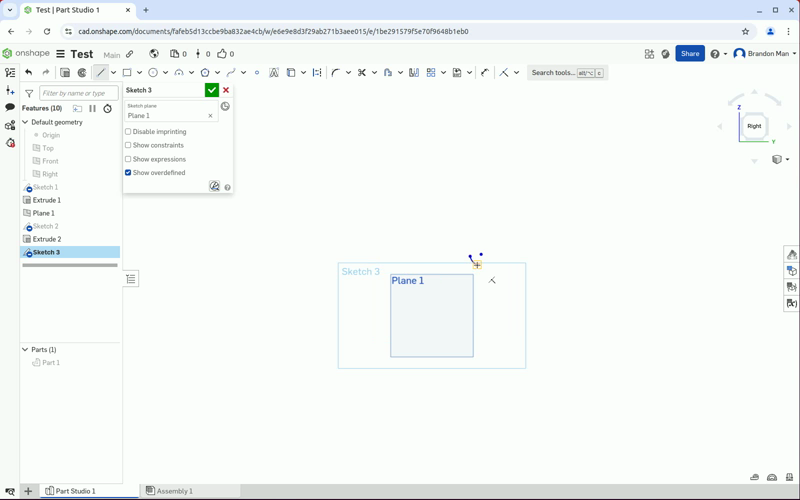
scroll(6)
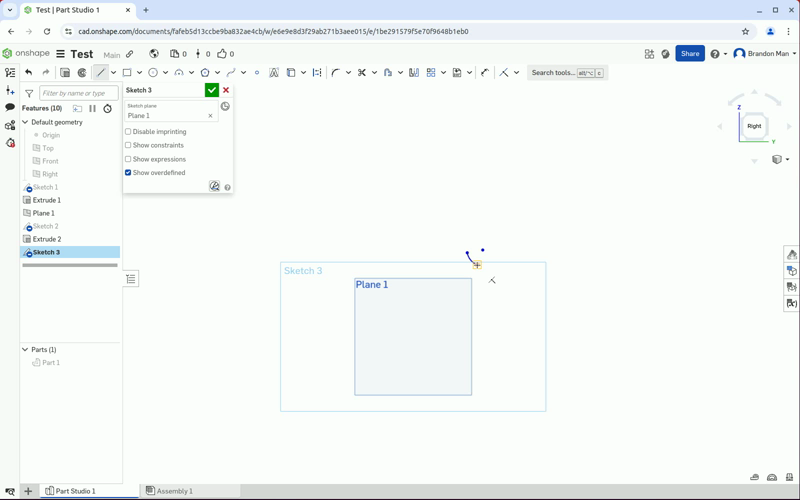
scroll(6)
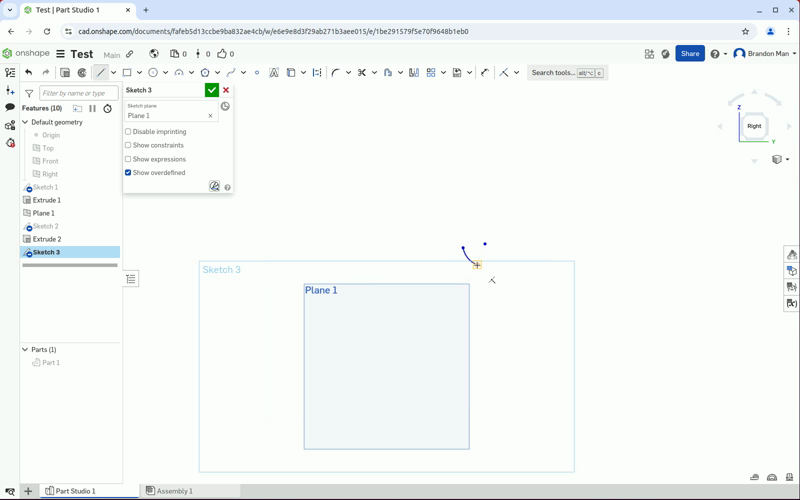
scroll(6)
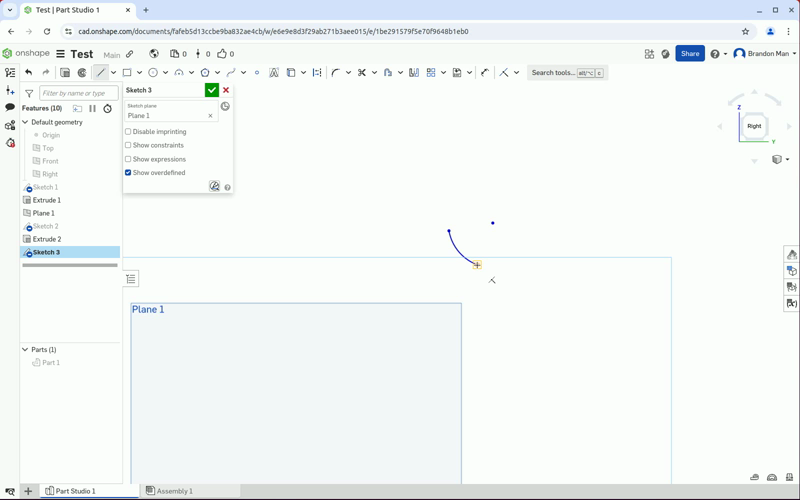
click(477, 264)
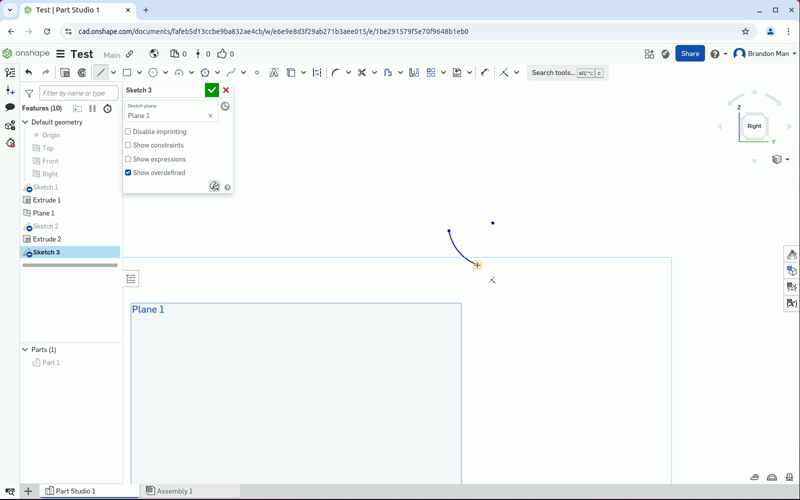
scroll(-6)
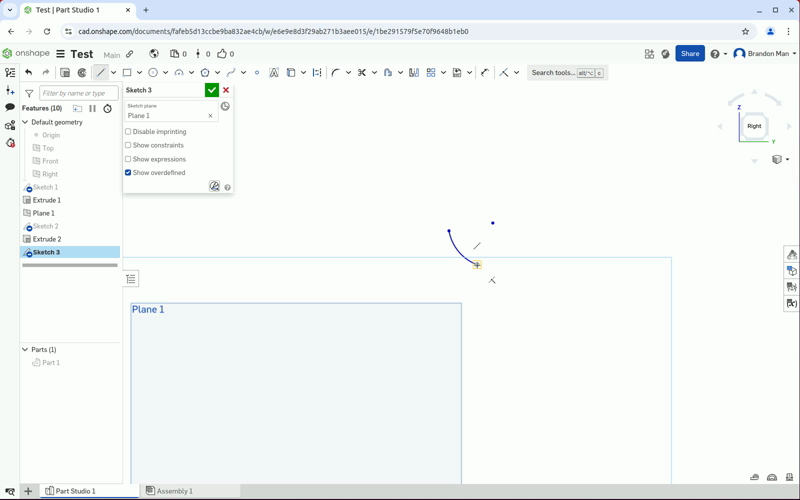
scroll(-6)
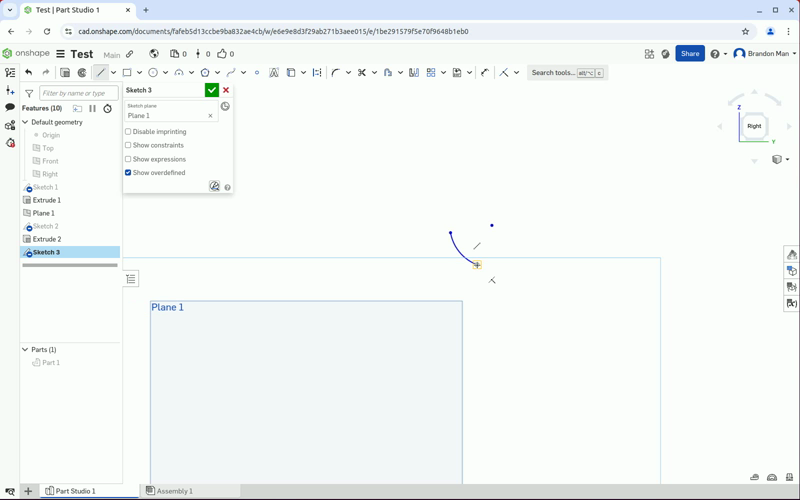
scroll(-6)
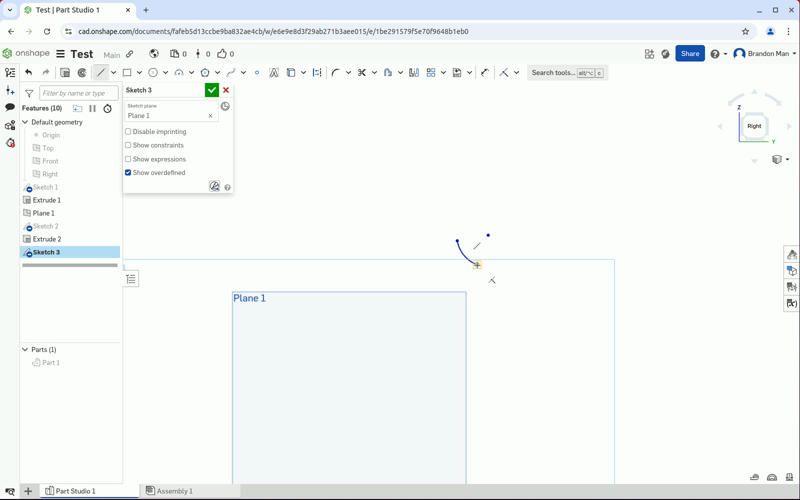
scroll(-6)
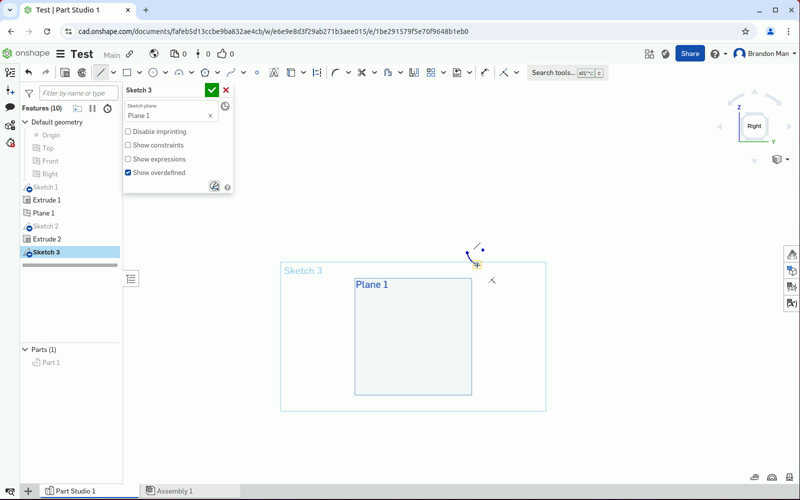
scroll(-6)
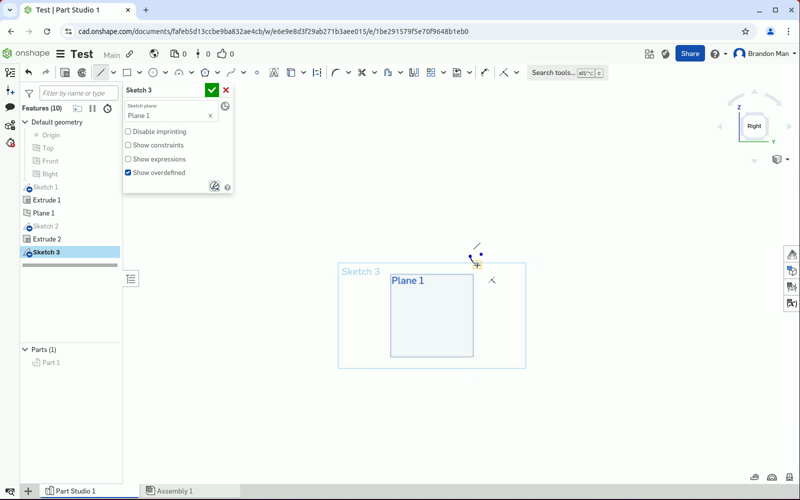
scroll(-6)
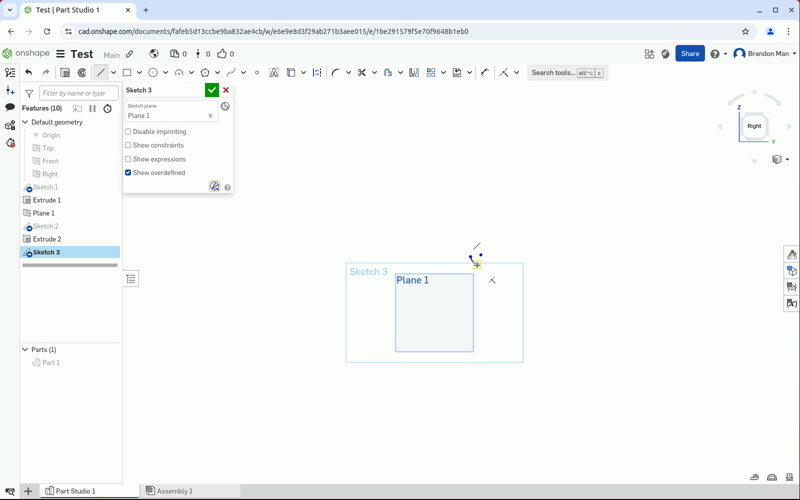
scroll(-6)
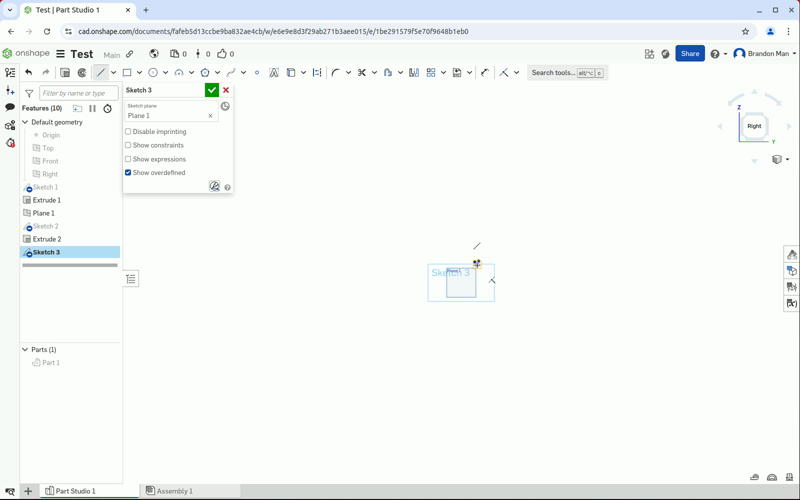
key_down(shift)
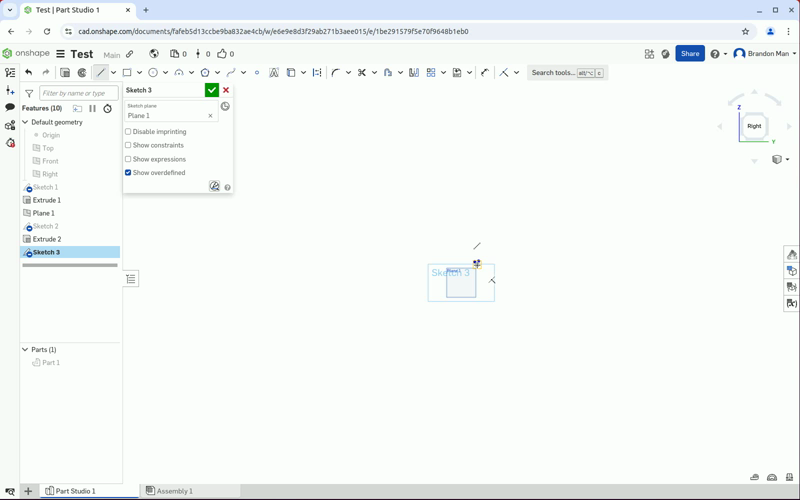
mouse_move(507, 264)
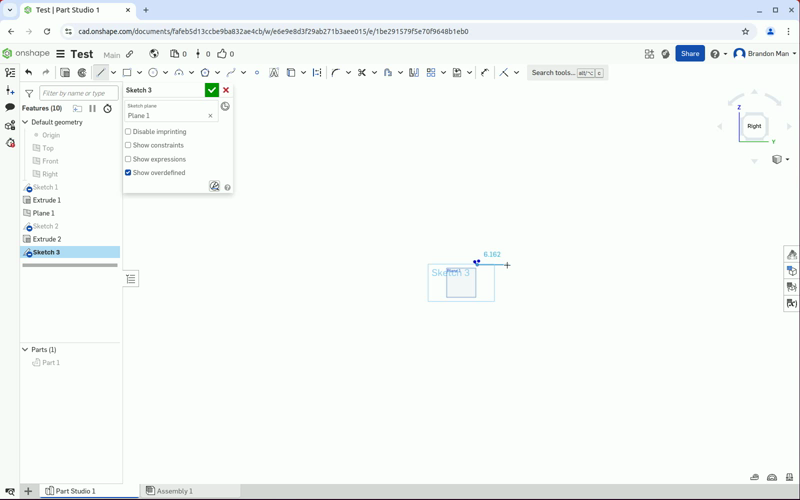
mouse_move(515, 269)
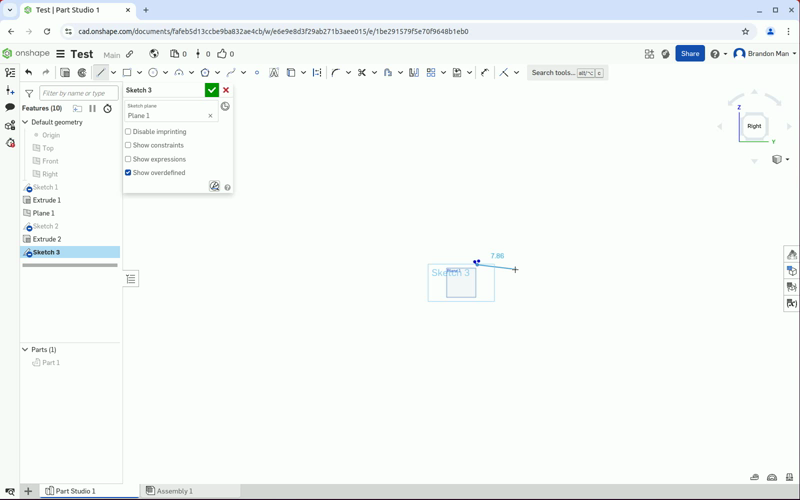
click(515, 269)
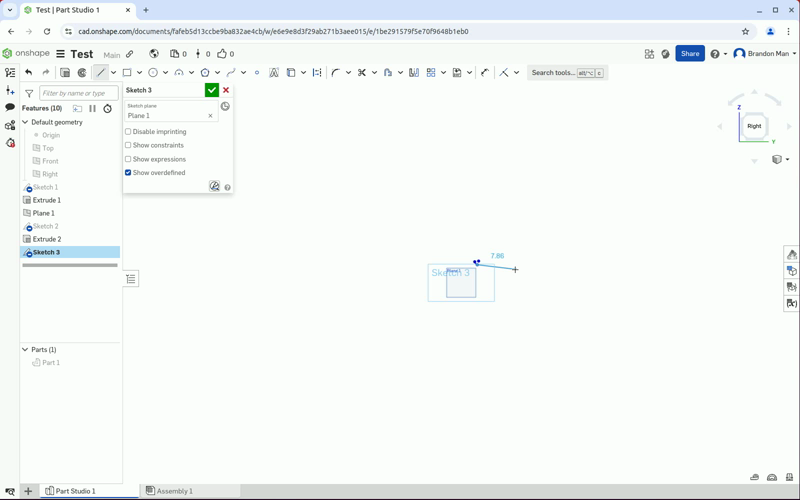
key_up(shift)
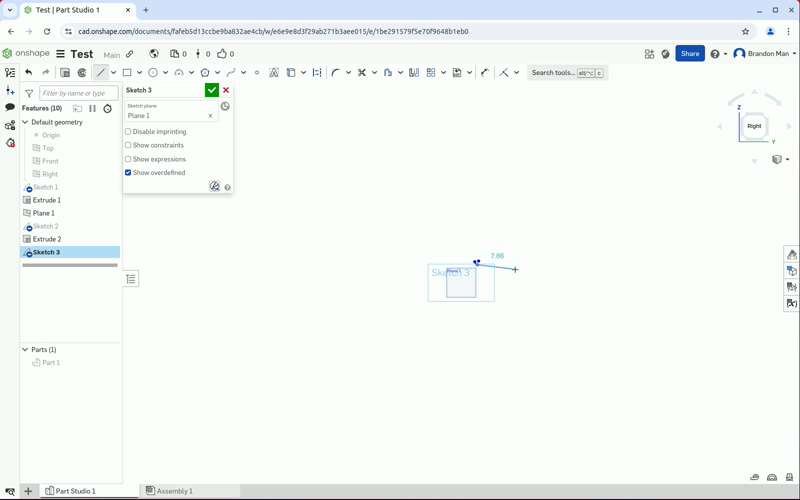
key(esc)
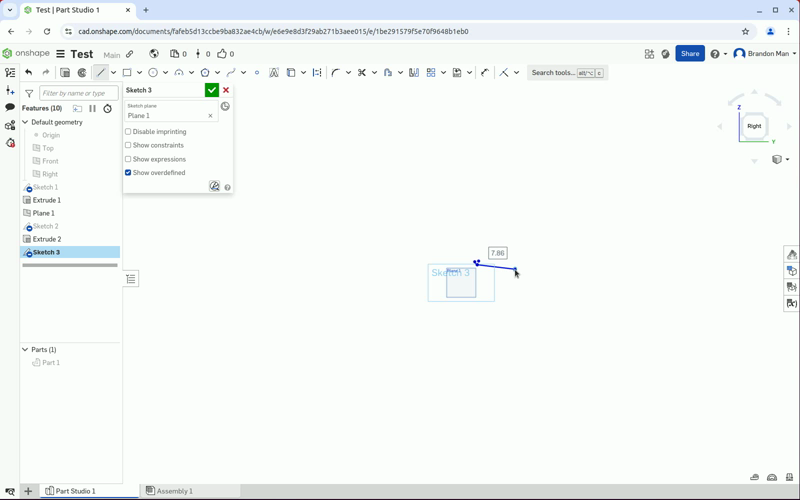
key(a)
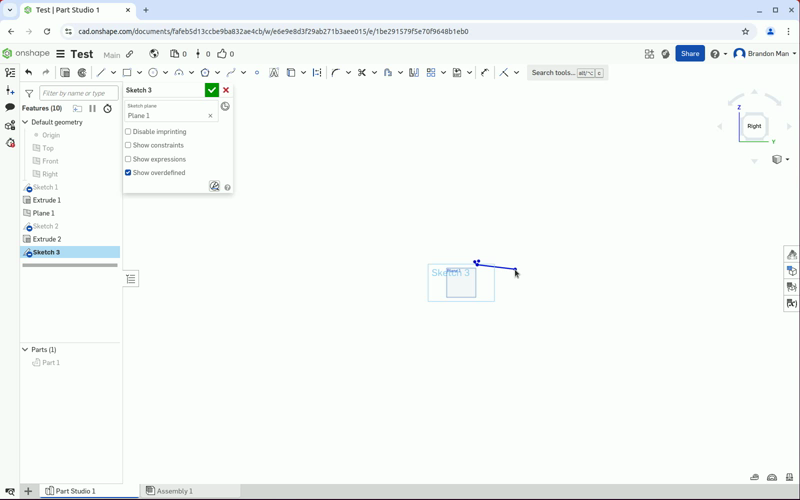
mouse_move(515, 269)
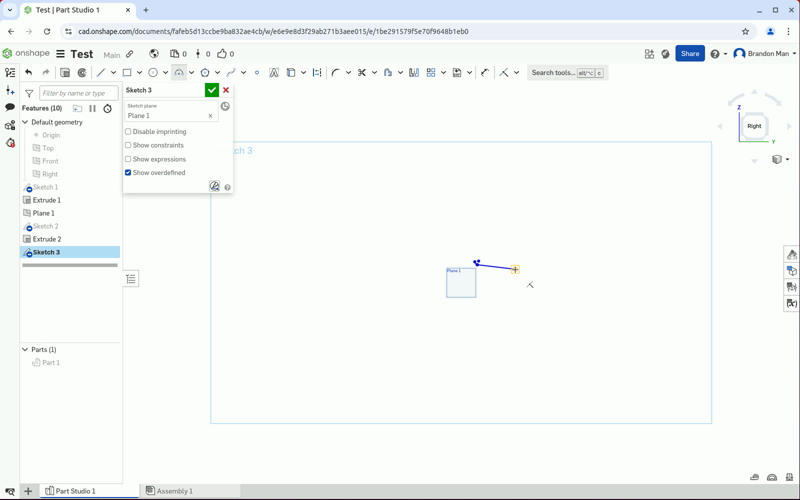
click(515, 269)
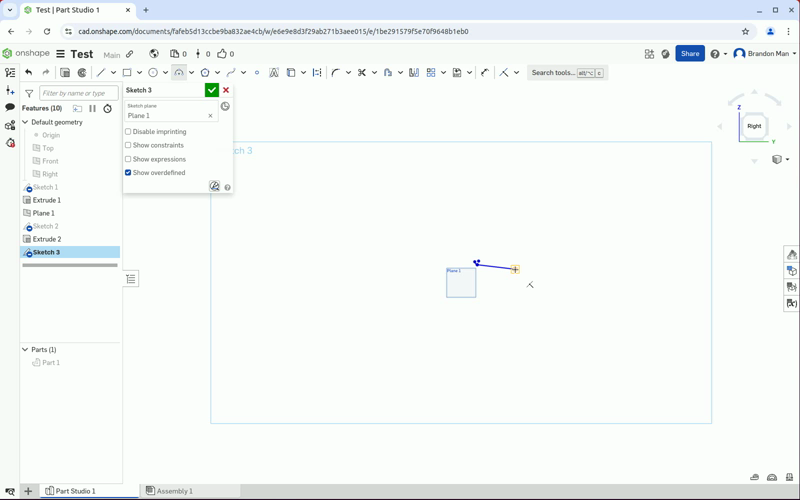
key_down(shift)
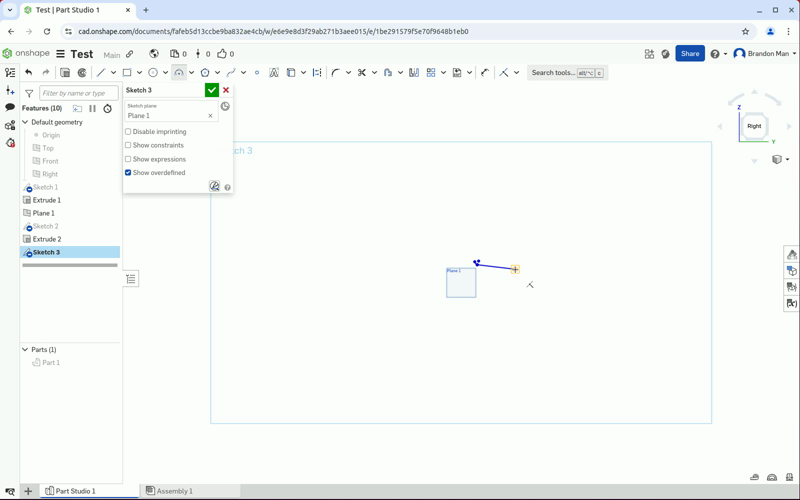
mouse_move(517, 266)
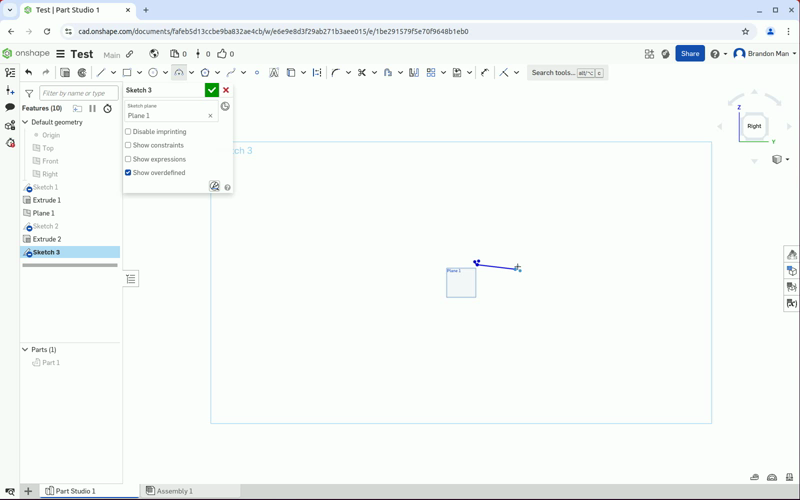
scroll(6)
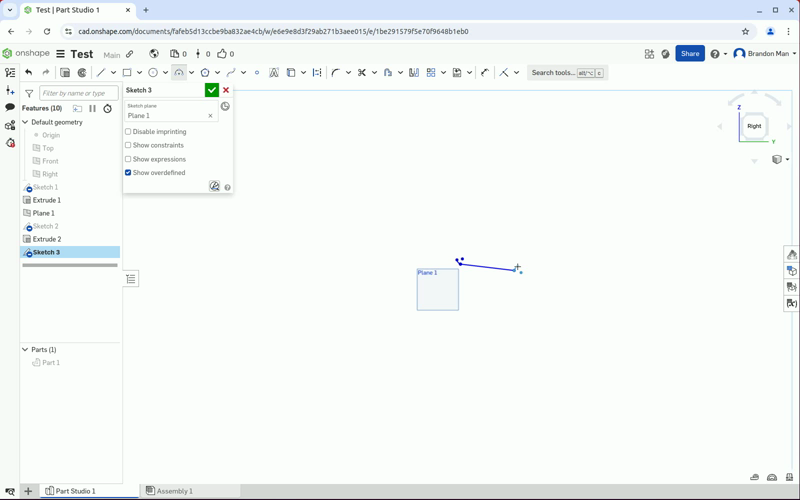
scroll(6)
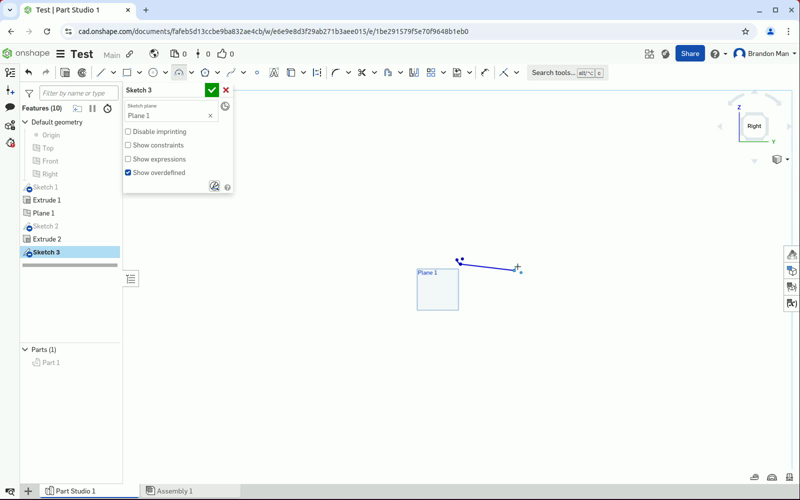
scroll(6)
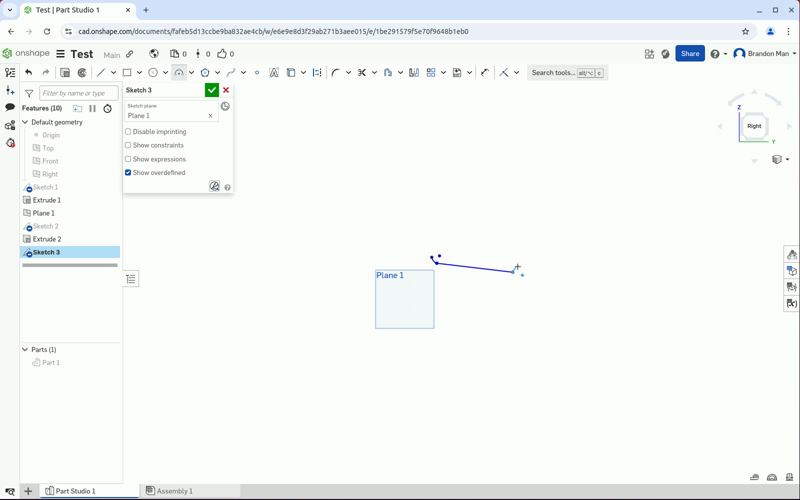
scroll(6)
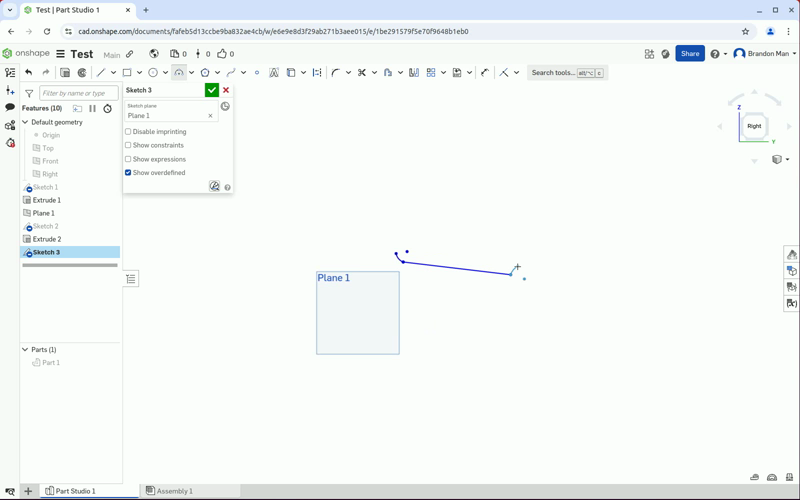
scroll(6)
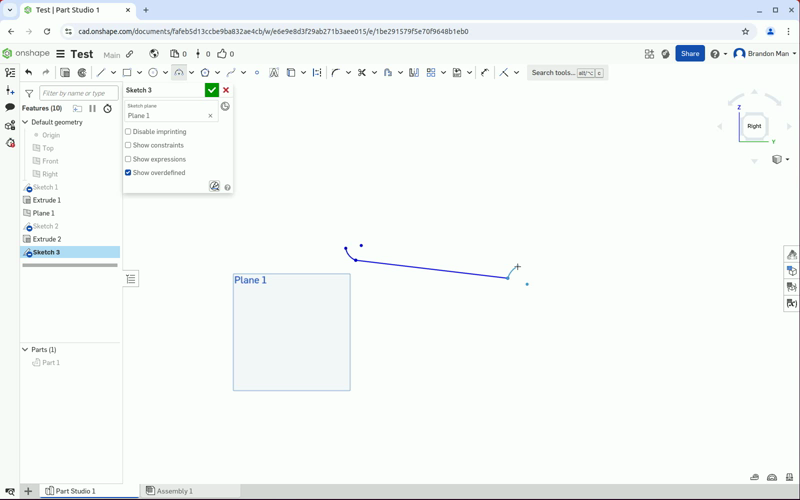
scroll(6)
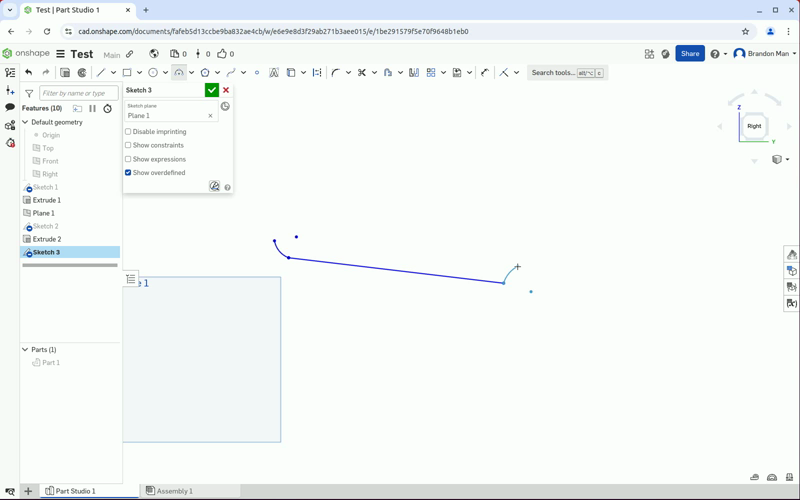
scroll(6)
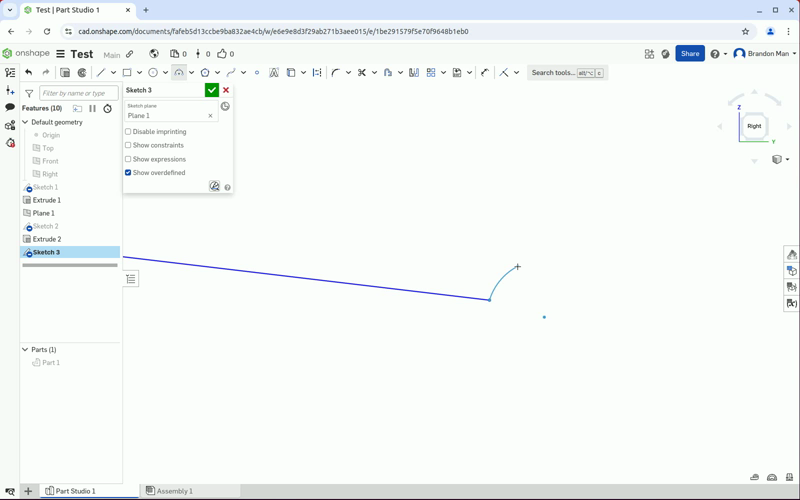
click(517, 266)
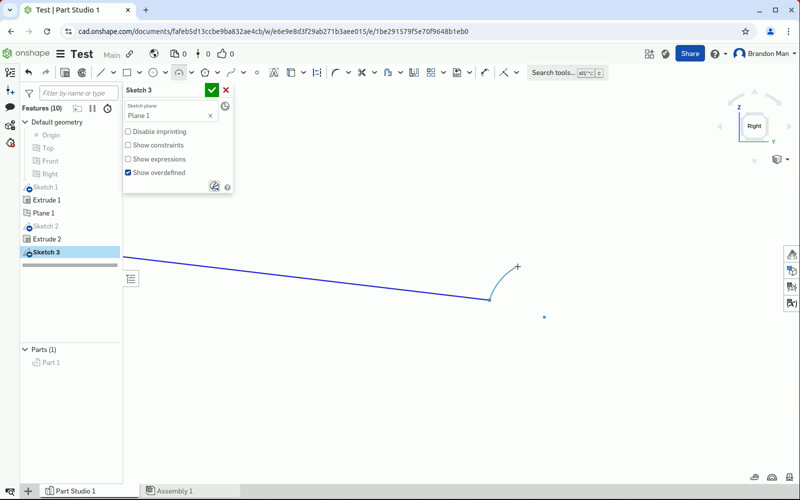
scroll(-6)
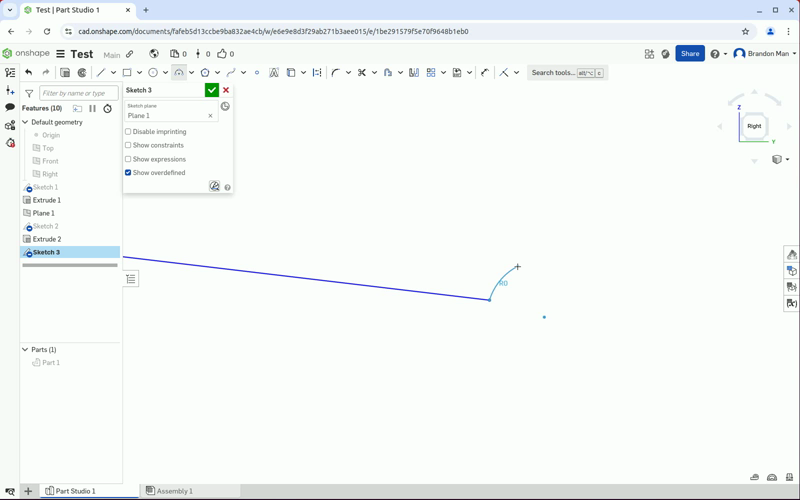
scroll(-6)
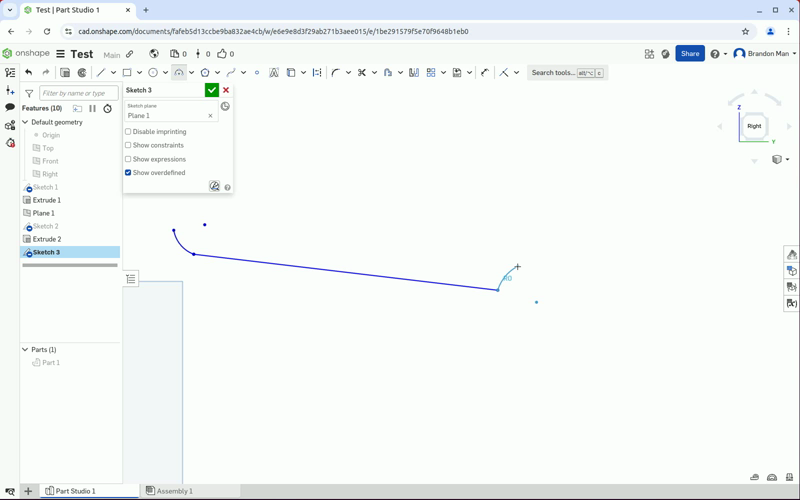
scroll(-6)
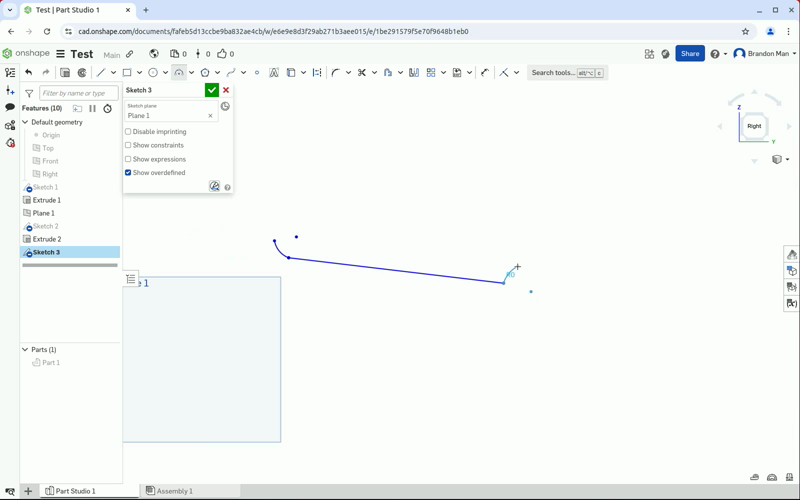
scroll(-6)
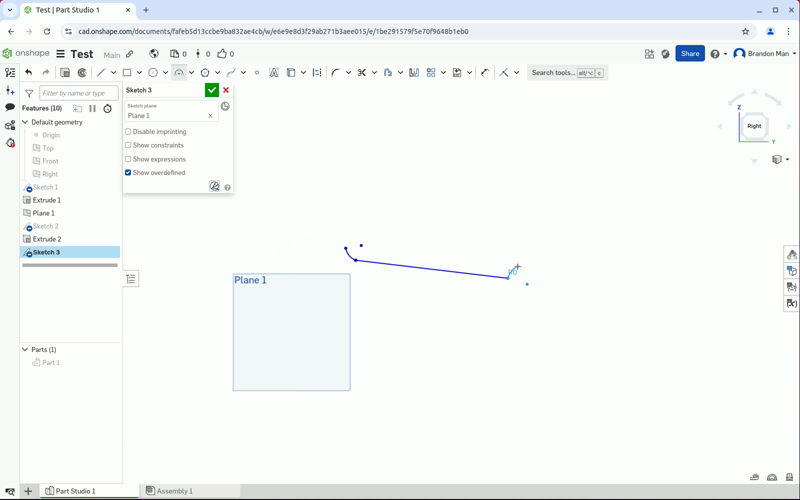
scroll(-6)
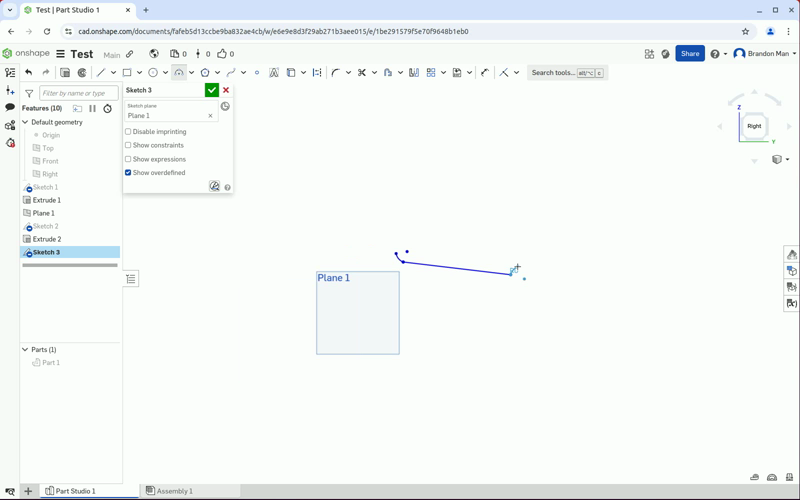
scroll(-6)
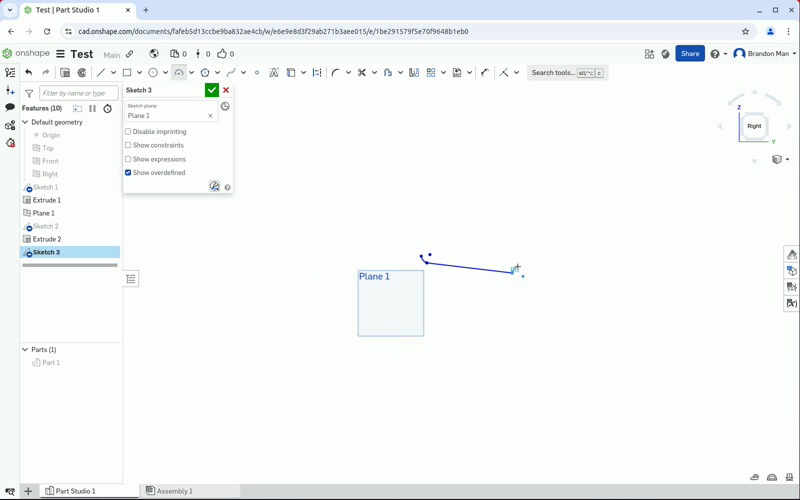
scroll(-6)
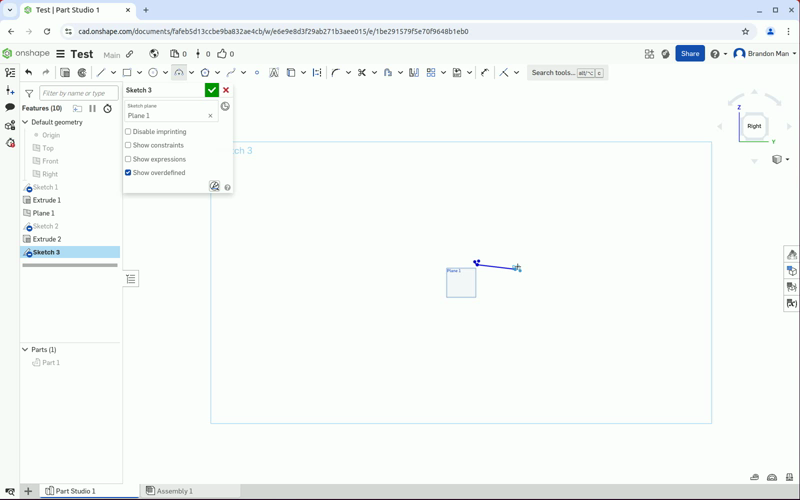
mouse_move(517, 268)
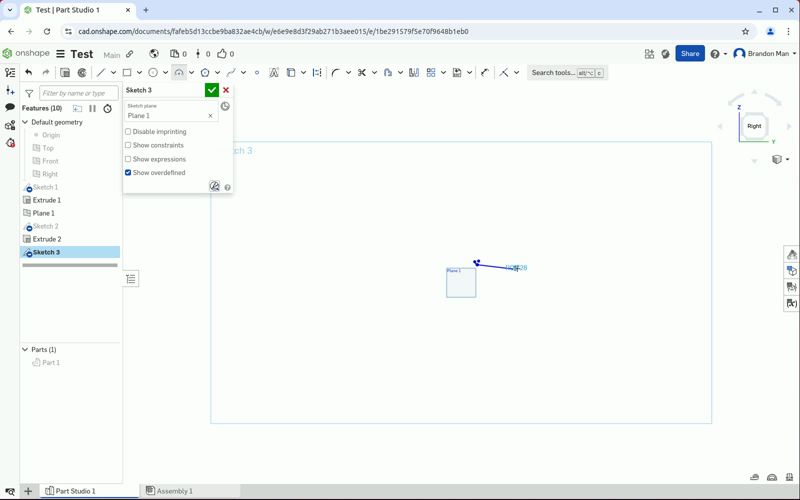
scroll(6)
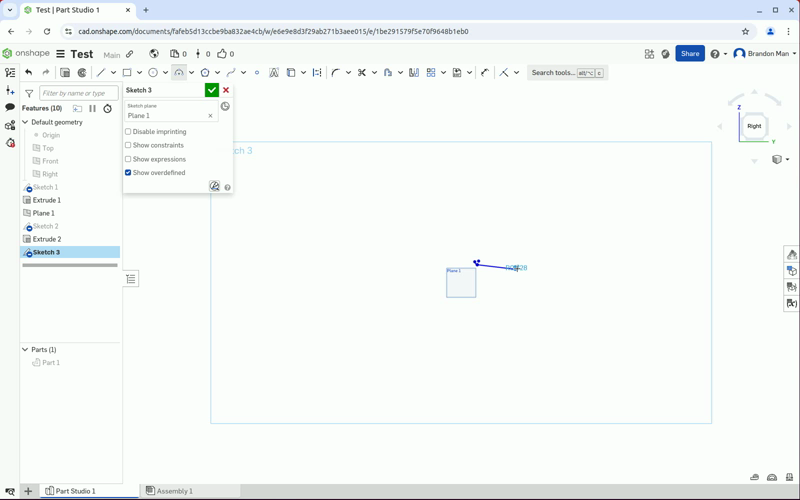
scroll(6)
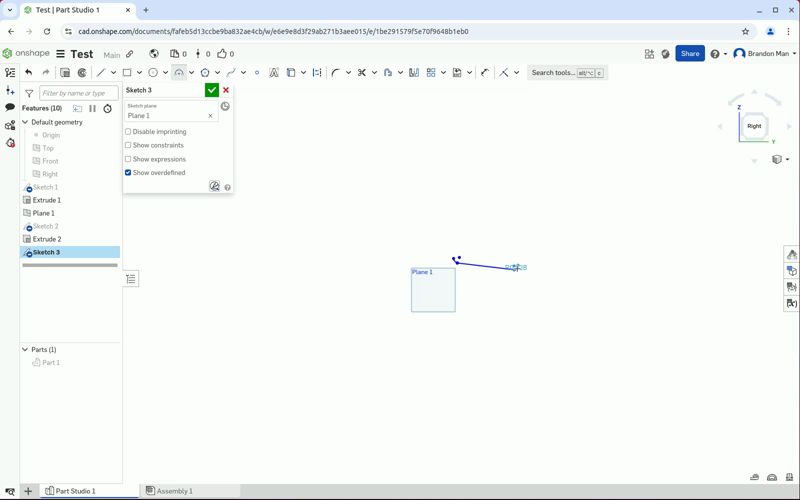
scroll(6)
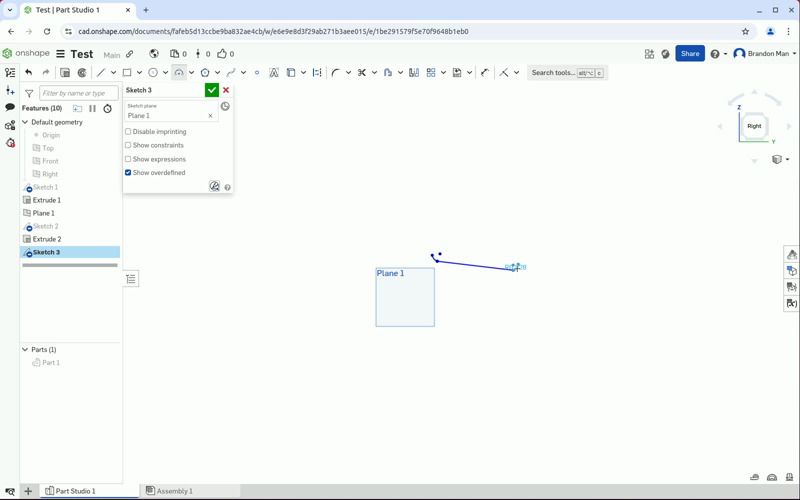
scroll(6)
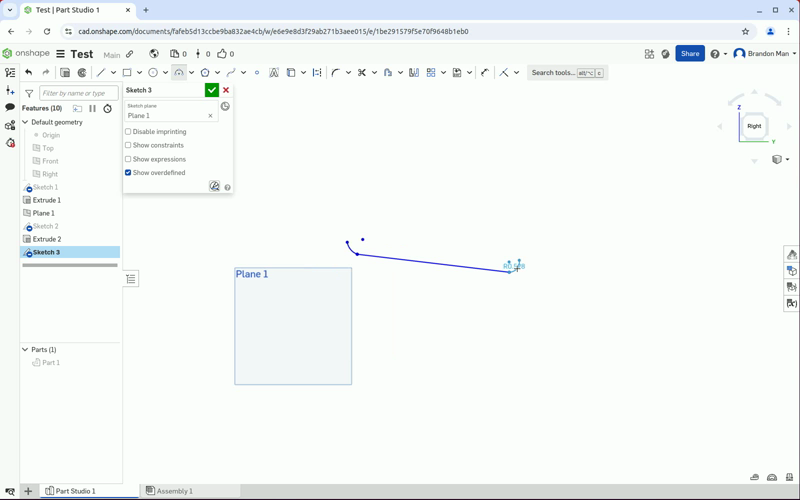
scroll(6)
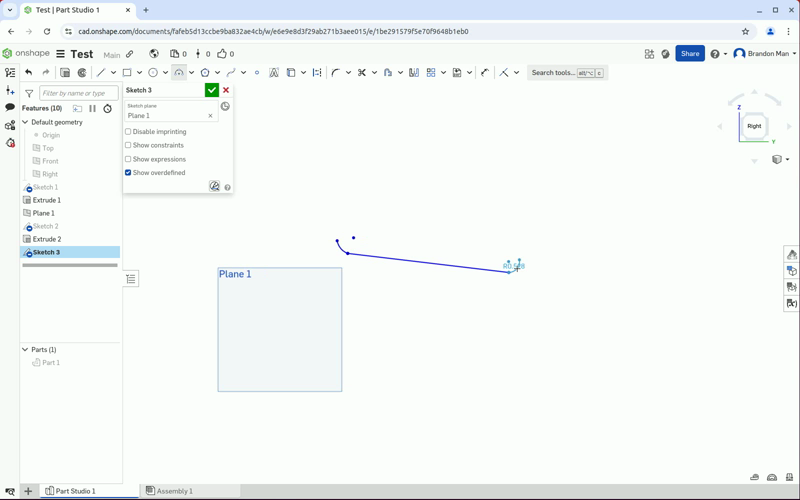
scroll(6)
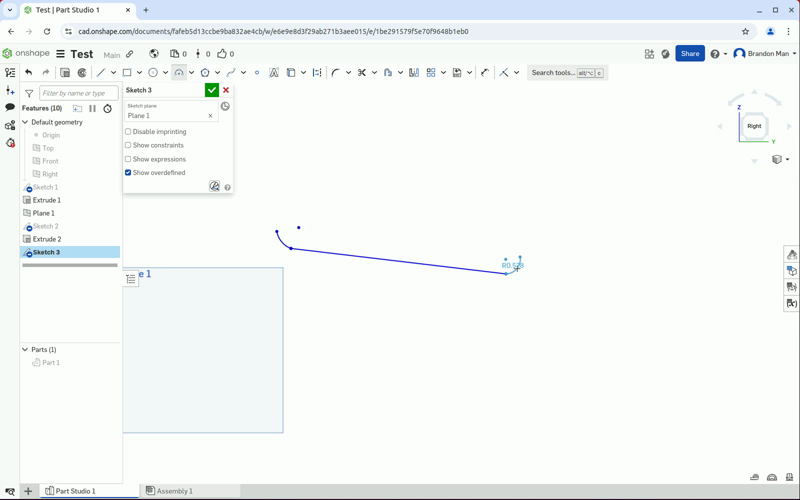
scroll(6)
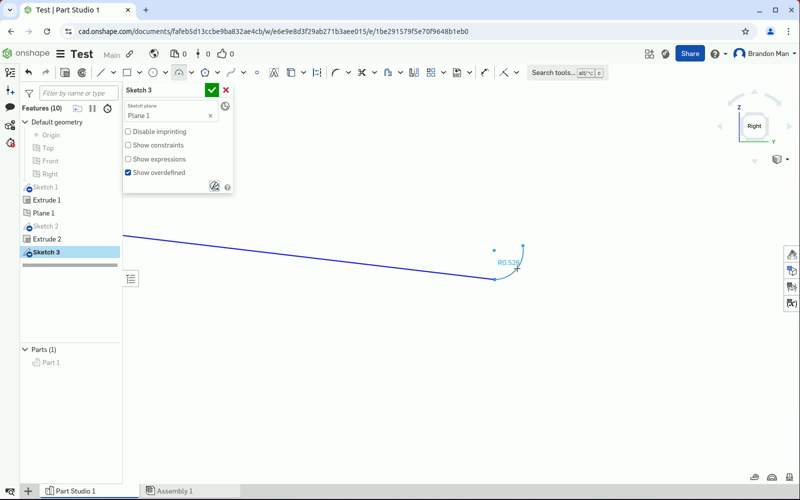
click(517, 268)
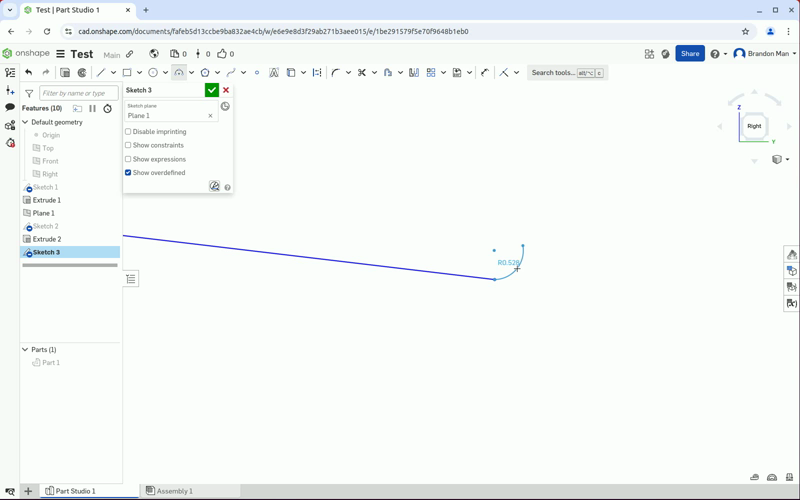
scroll(-6)
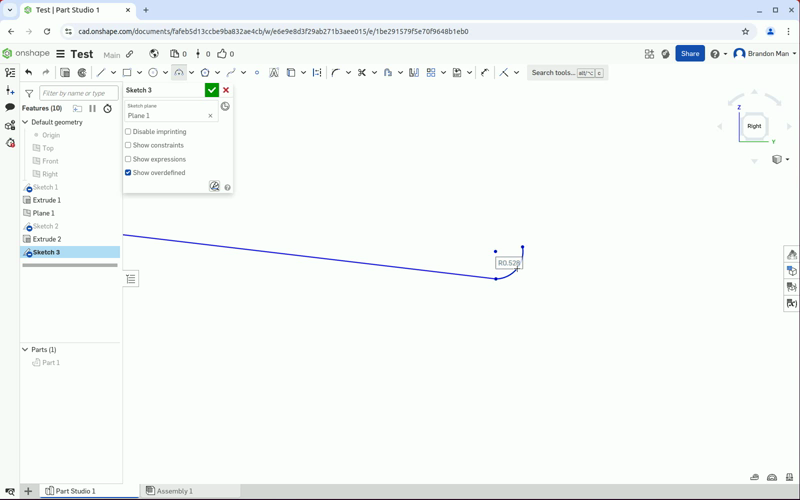
scroll(-6)
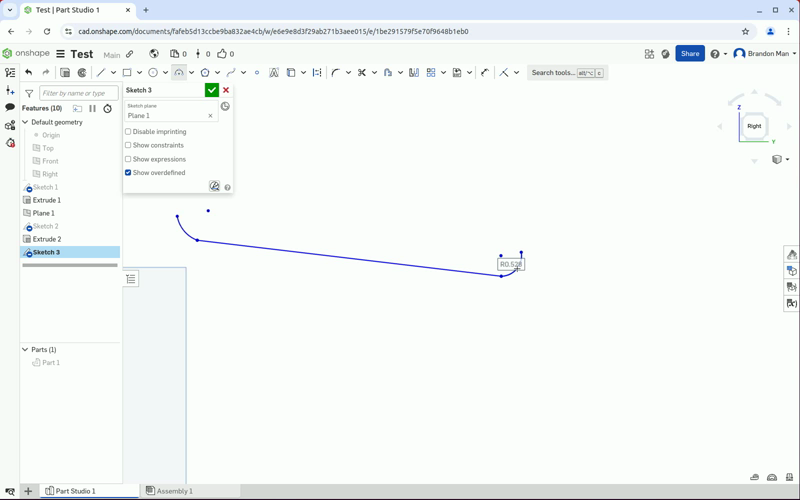
scroll(-6)
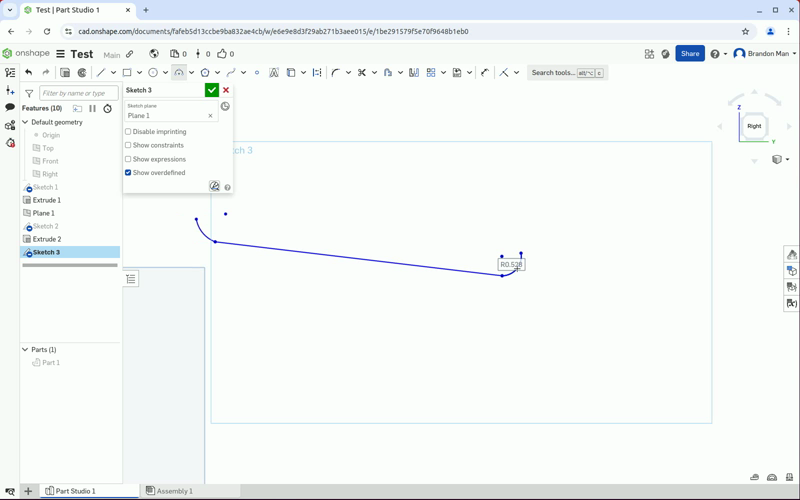
scroll(-6)
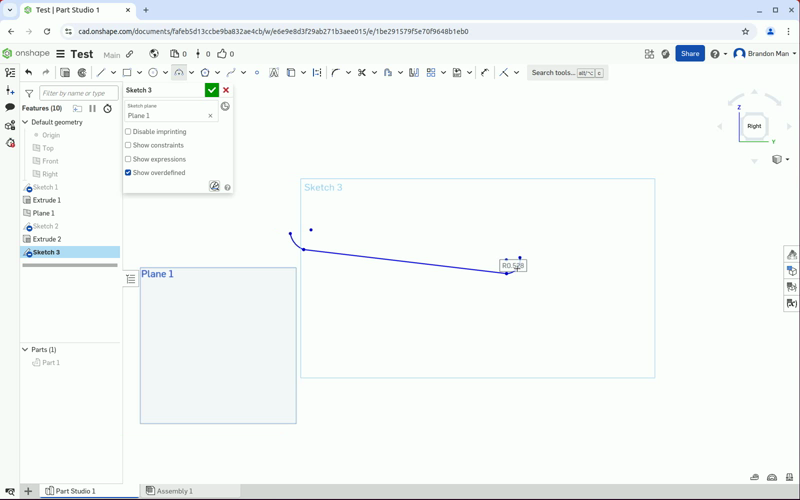
scroll(-6)
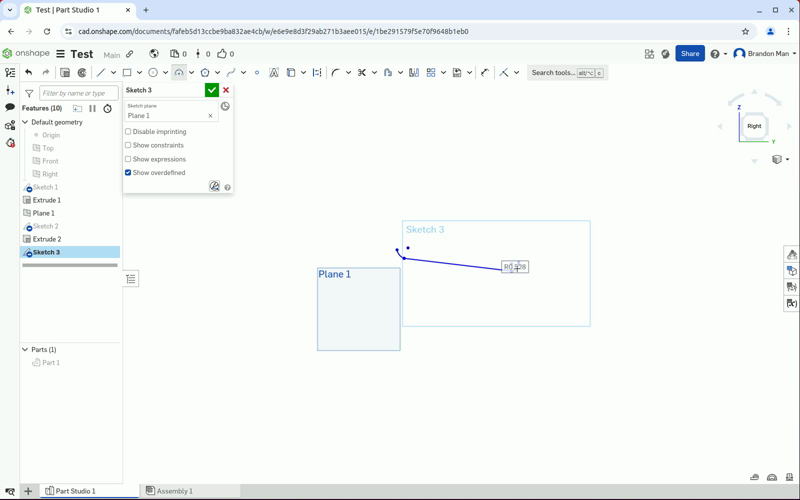
scroll(-6)
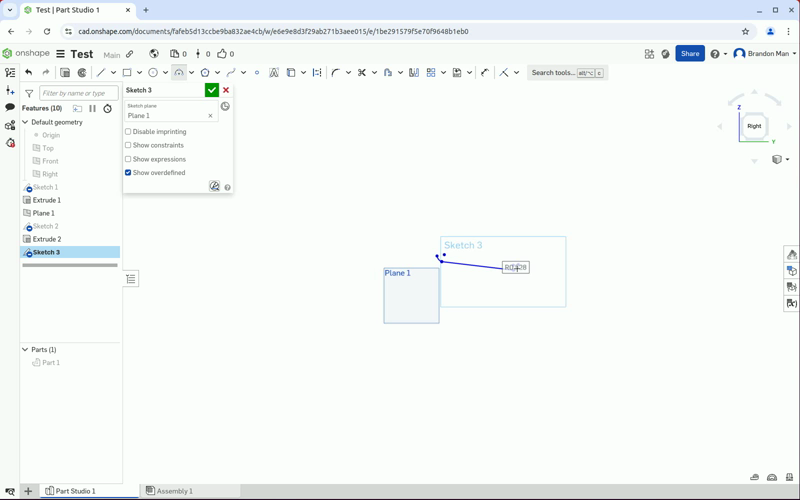
scroll(-6)
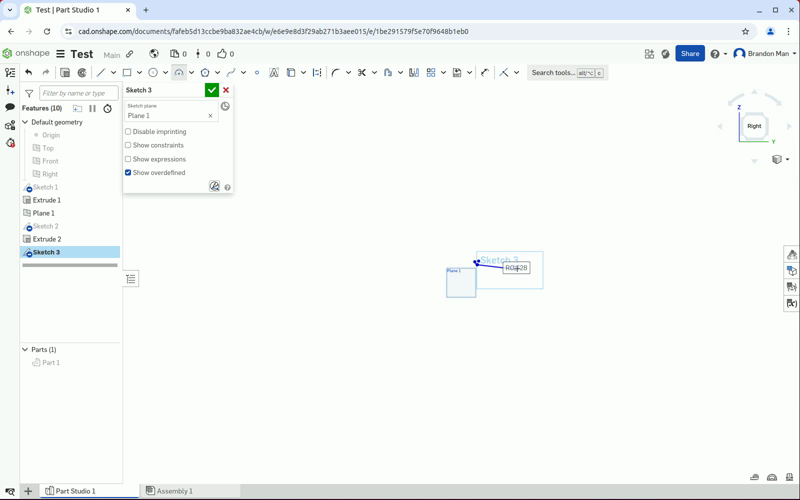
key_up(shift)
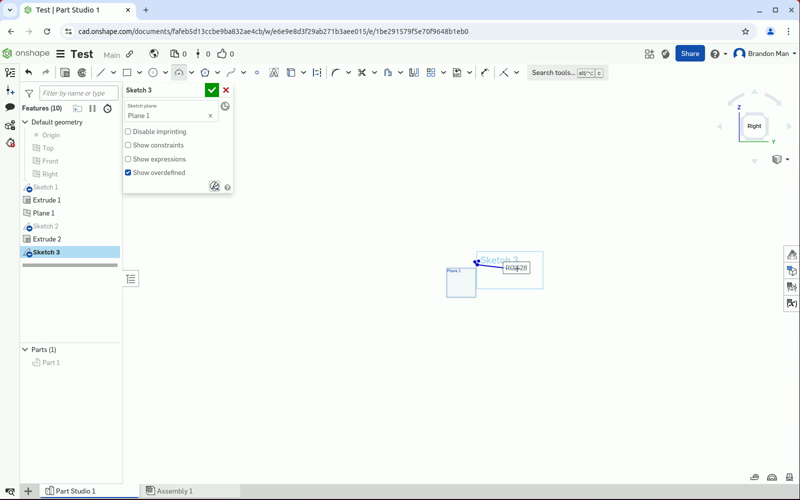
key(esc)
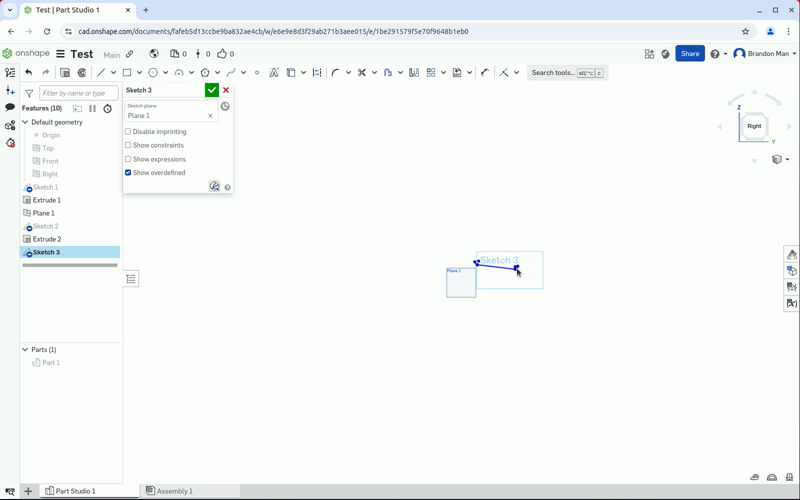
key(l)
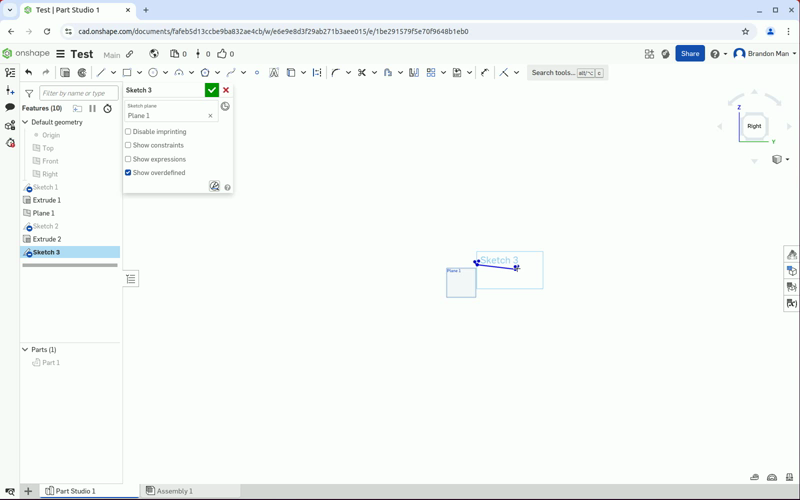
mouse_move(517, 266)
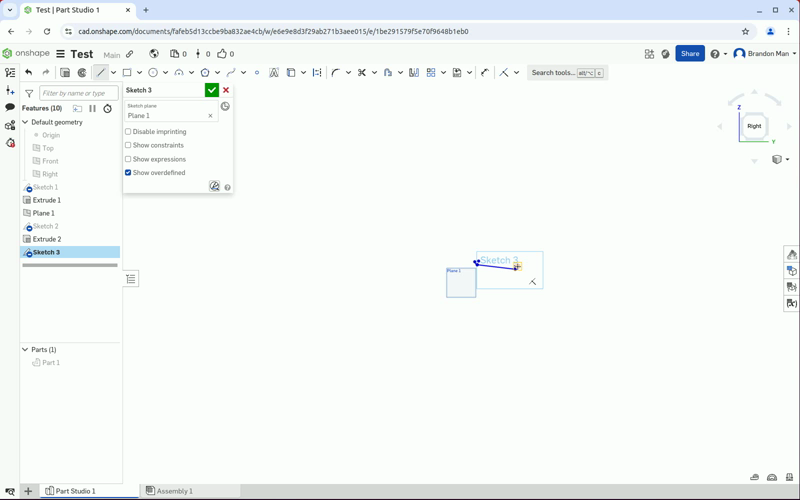
scroll(6)
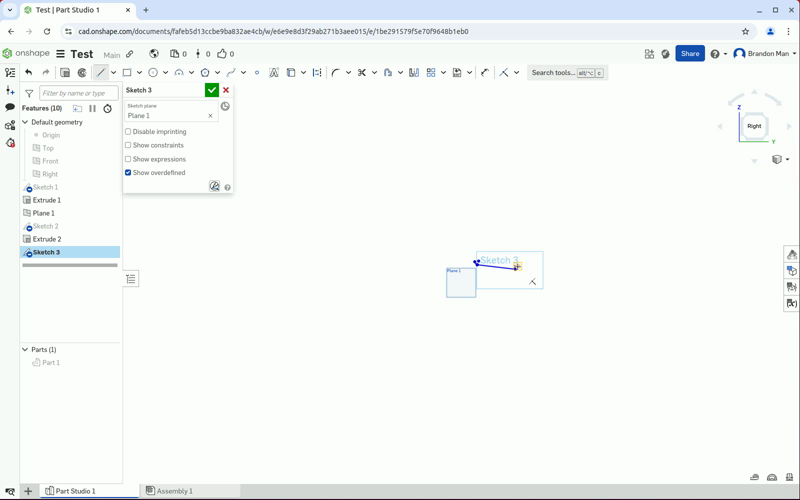
scroll(6)
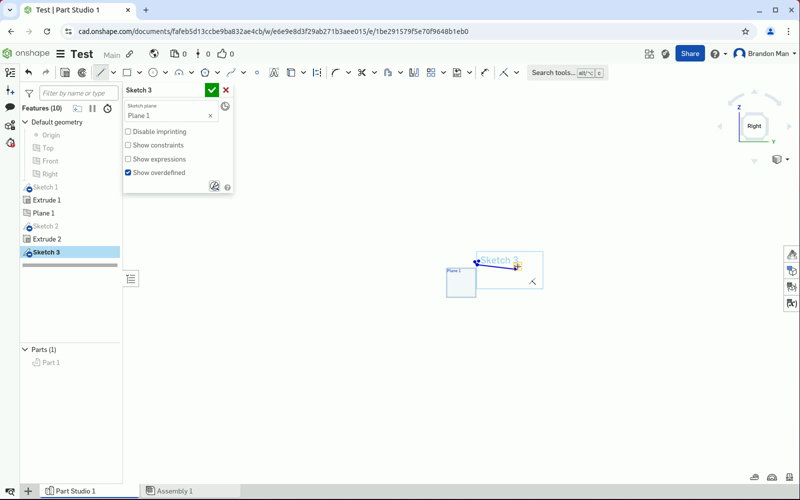
scroll(6)
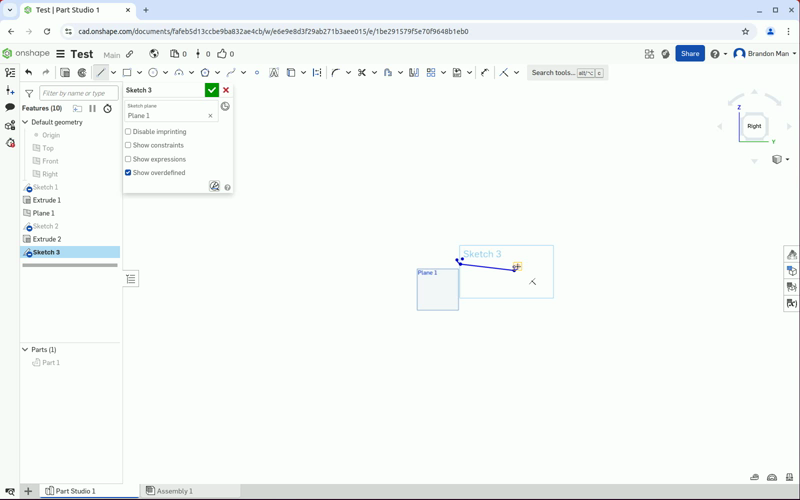
scroll(6)
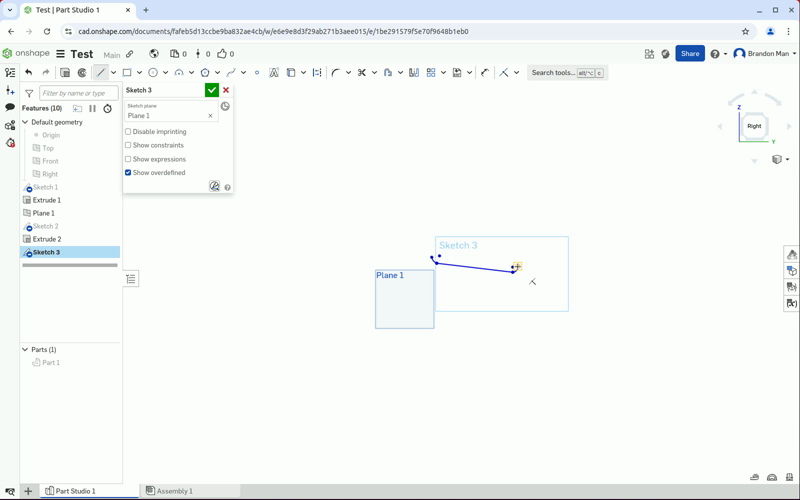
scroll(6)
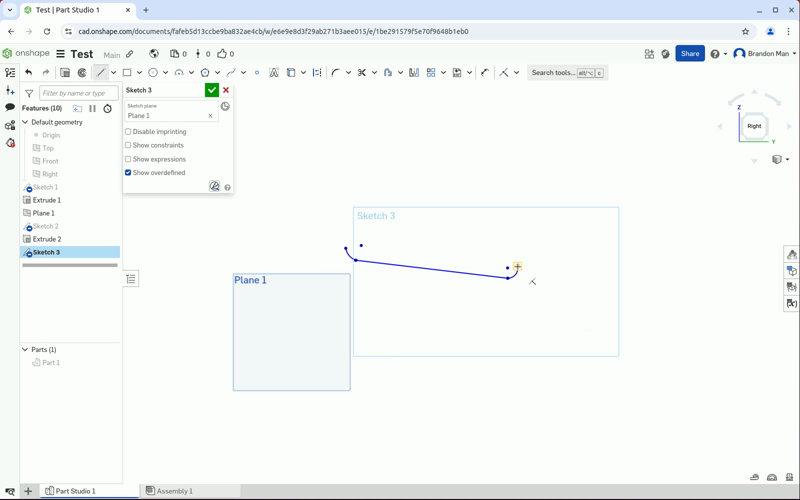
scroll(6)
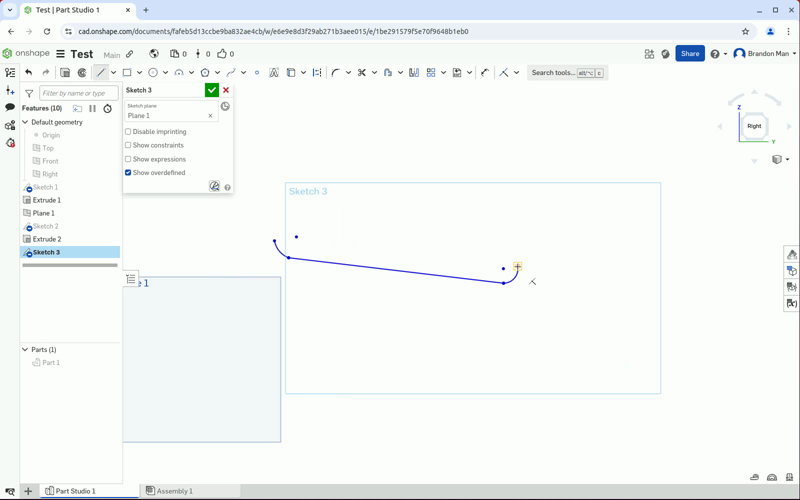
scroll(6)
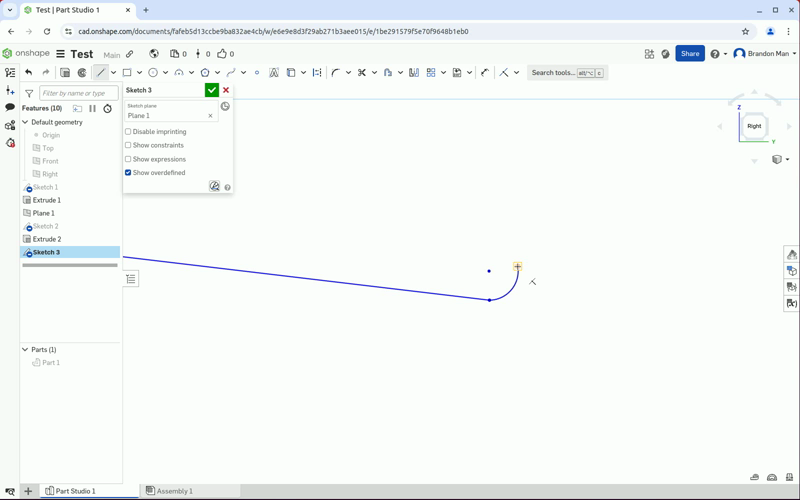
click(517, 266)
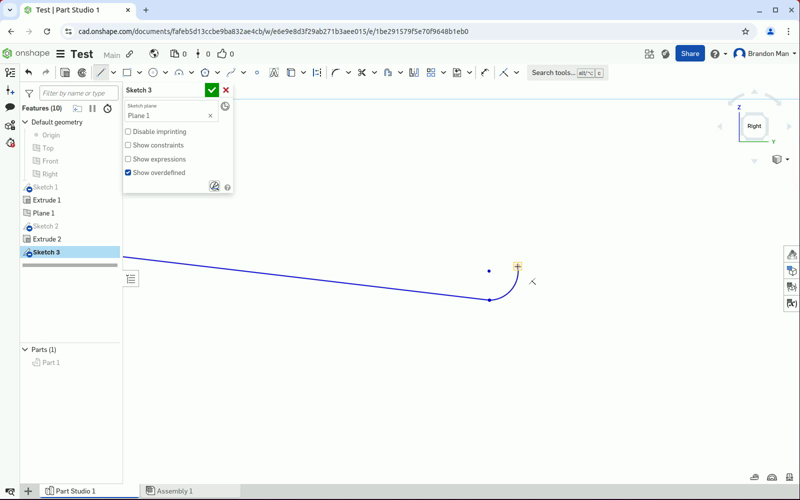
scroll(-6)
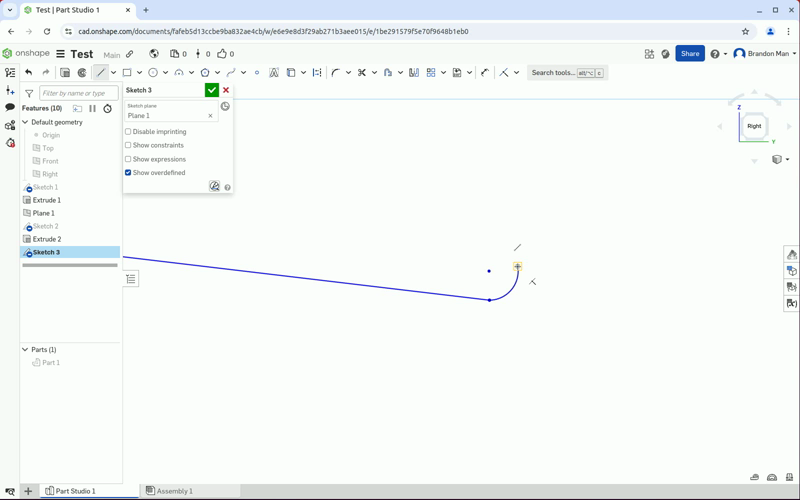
scroll(-6)
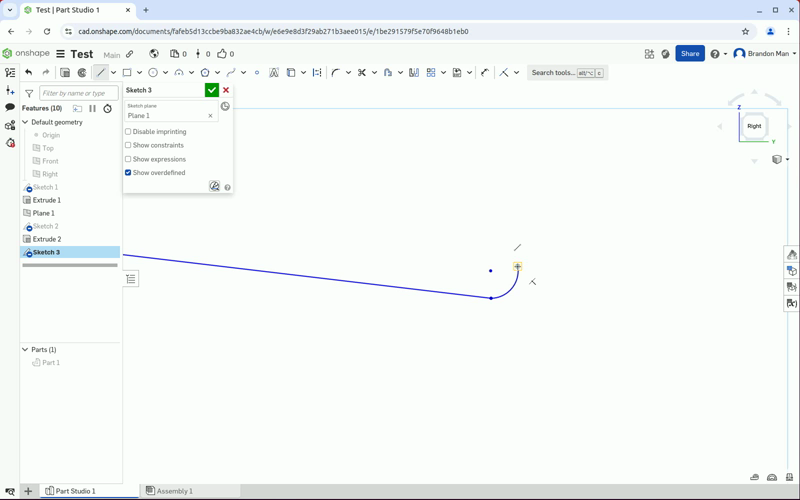
scroll(-6)
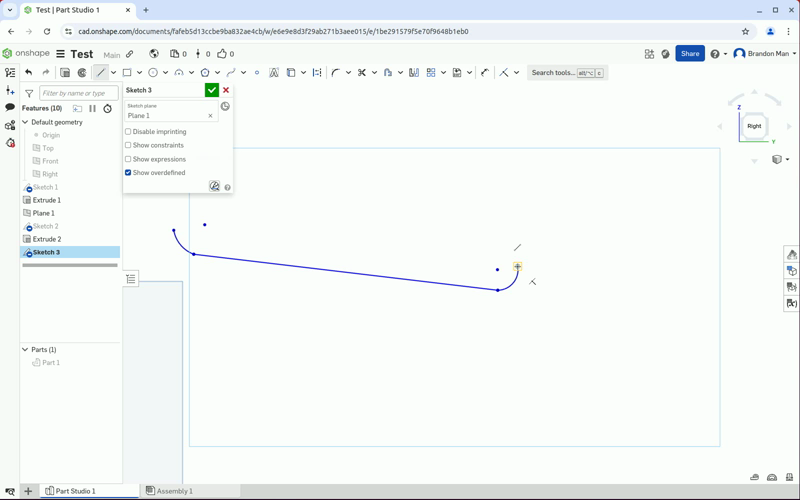
scroll(-6)
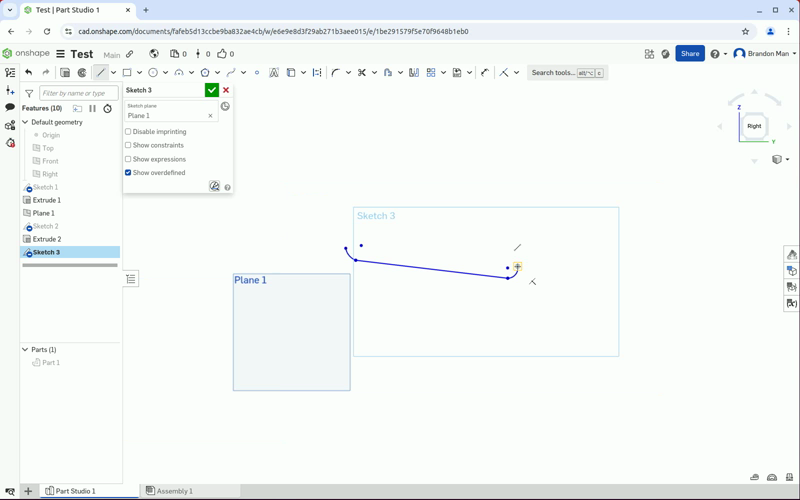
scroll(-6)
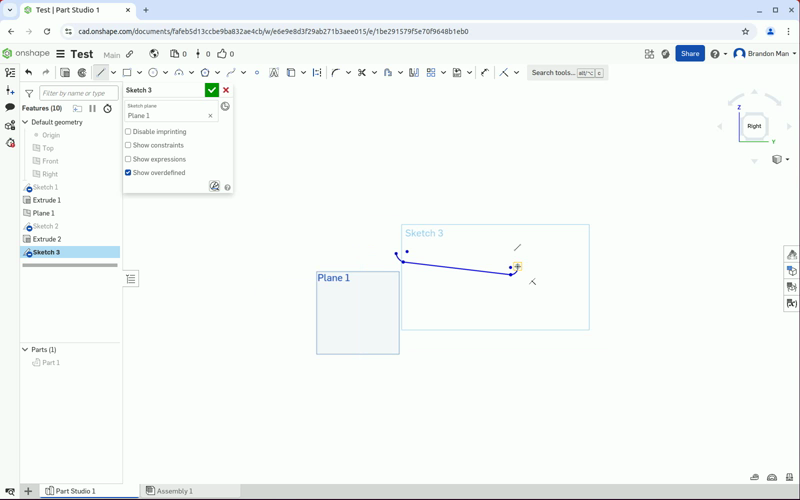
scroll(-6)
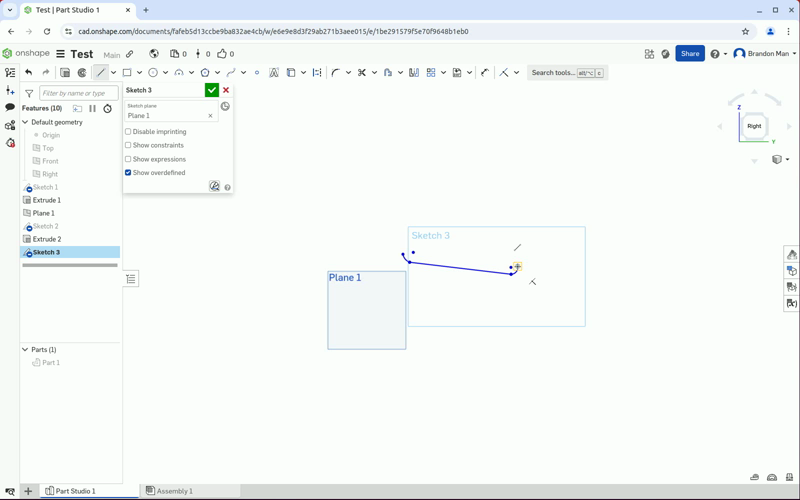
scroll(-6)
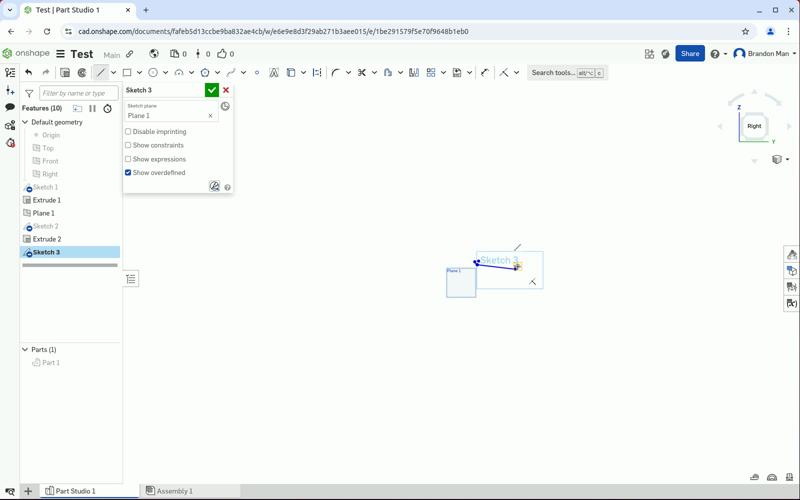
key_down(shift)
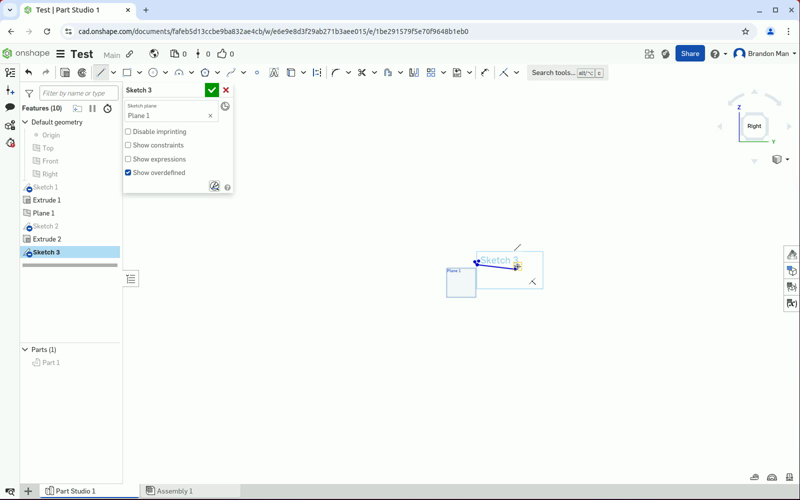
mouse_move(547, 266)
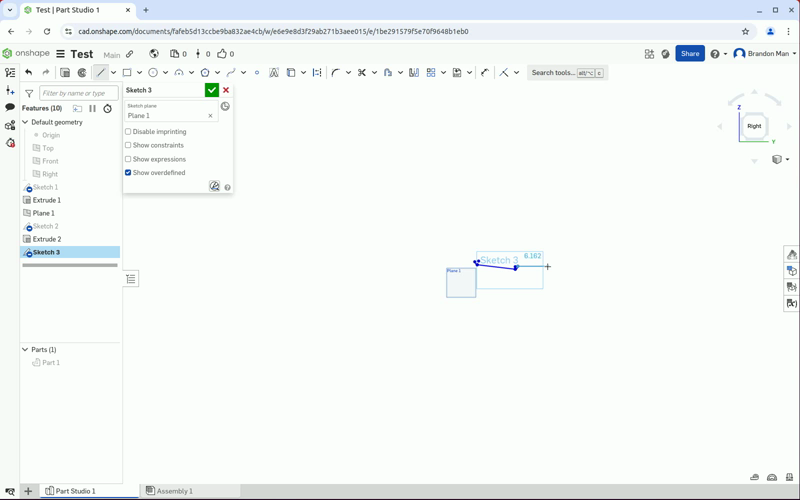
mouse_move(517, 222)
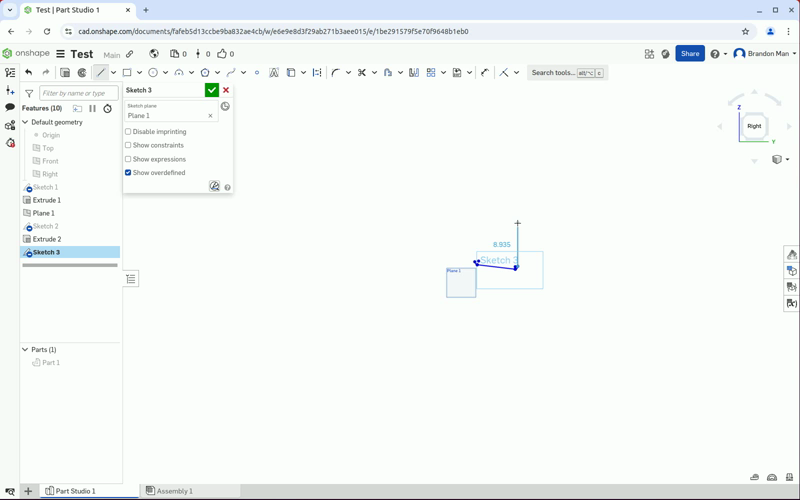
click(517, 222)
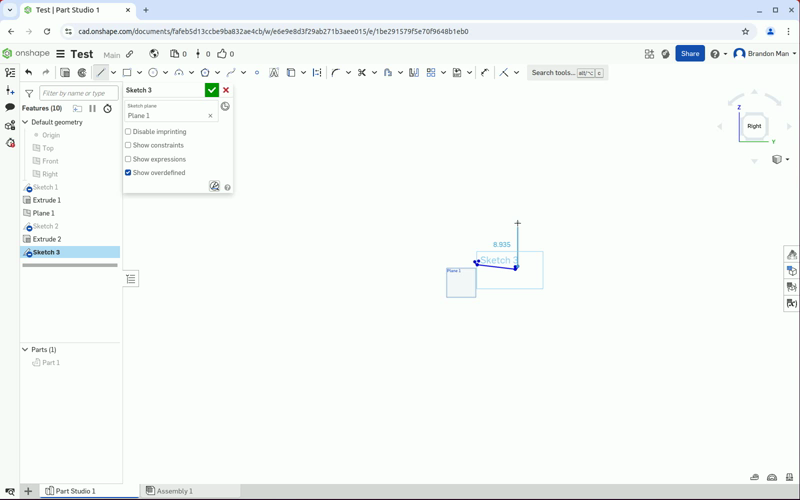
key_up(shift)
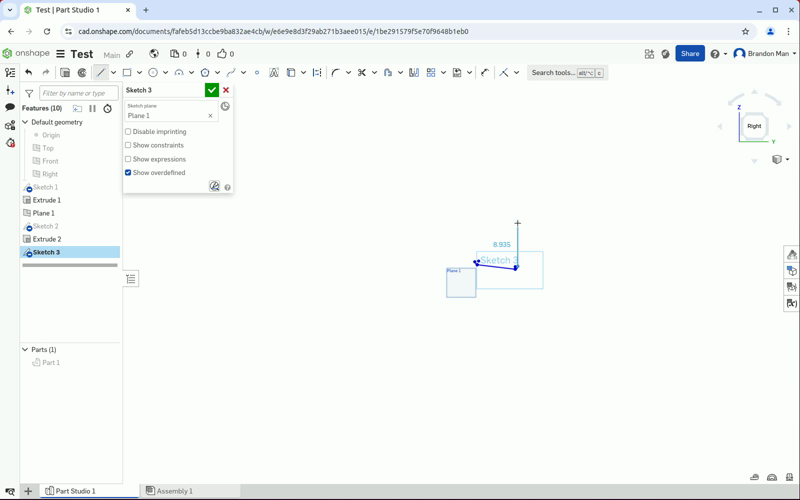
key(esc)
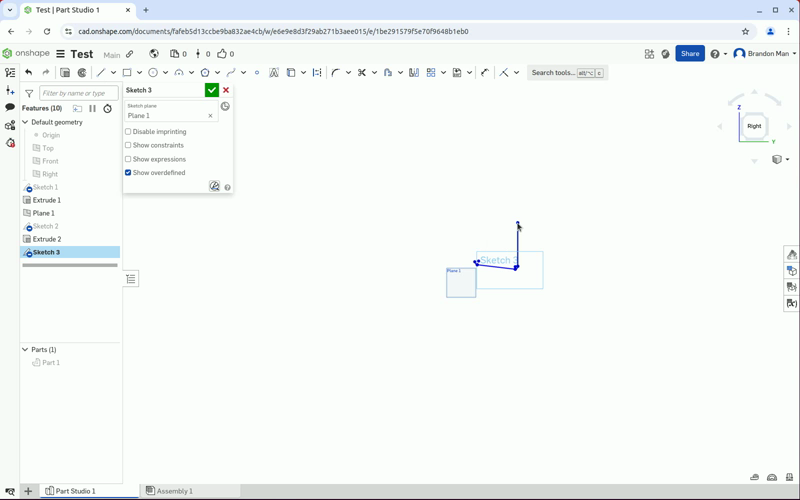
key(a)
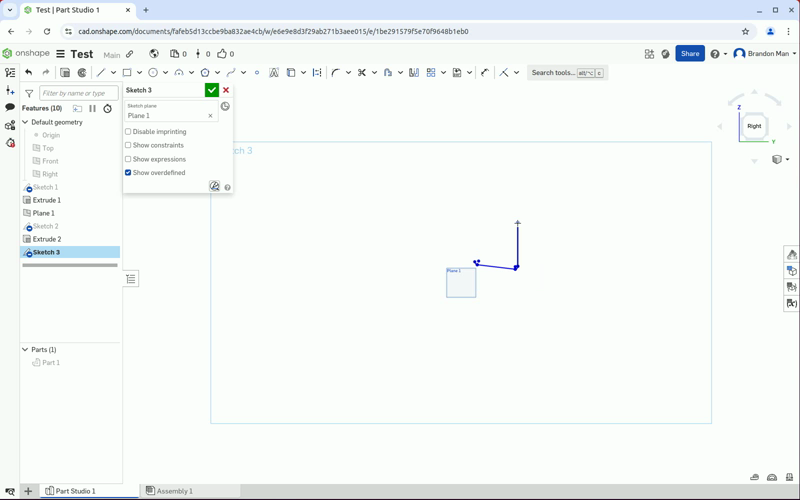
mouse_move(517, 222)
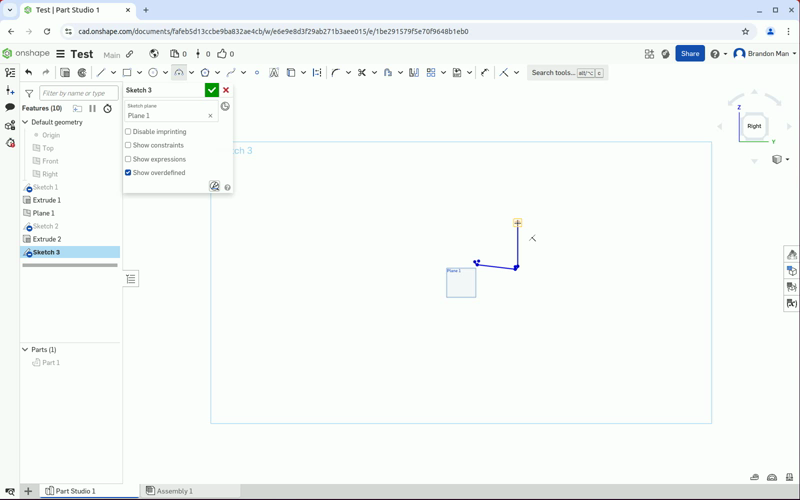
click(517, 222)
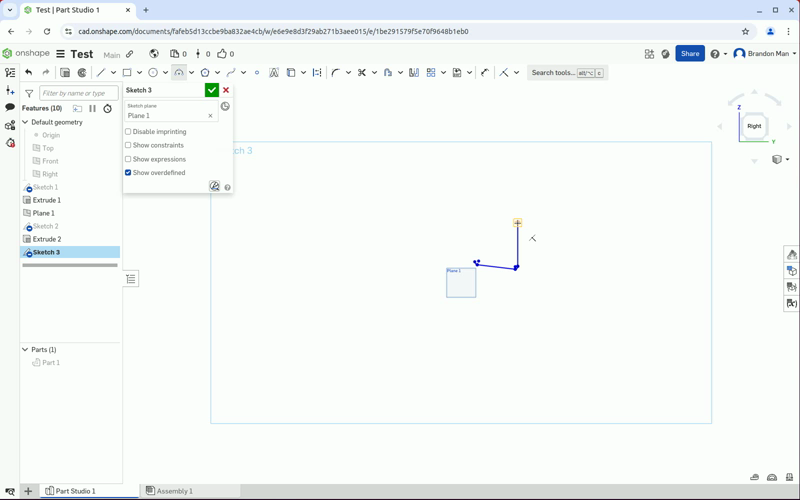
key_down(shift)
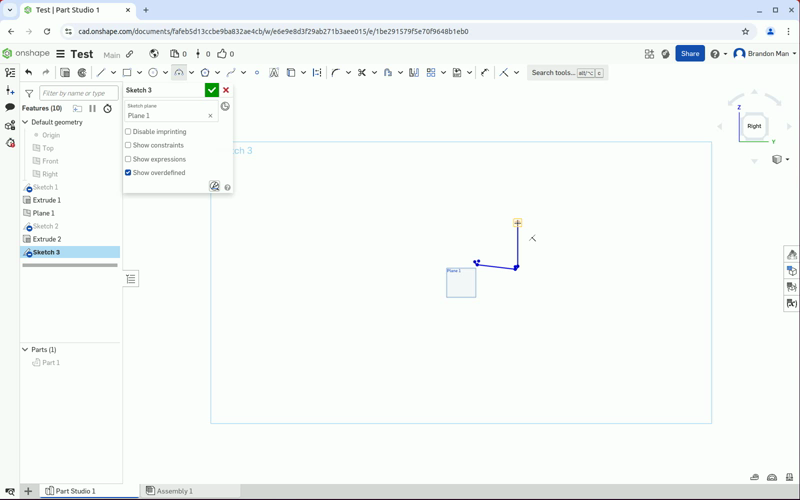
mouse_move(515, 219)
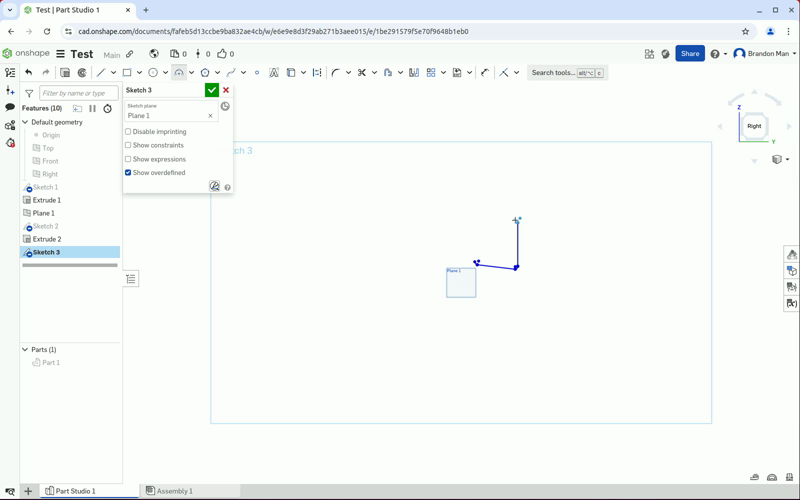
scroll(6)
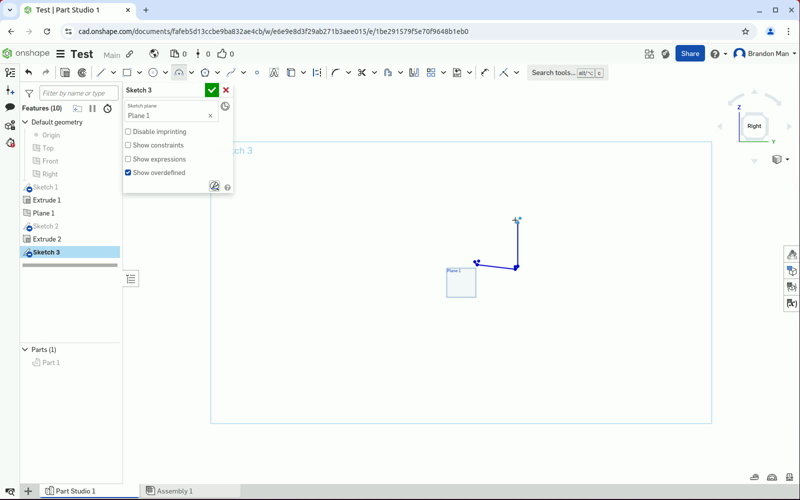
scroll(6)
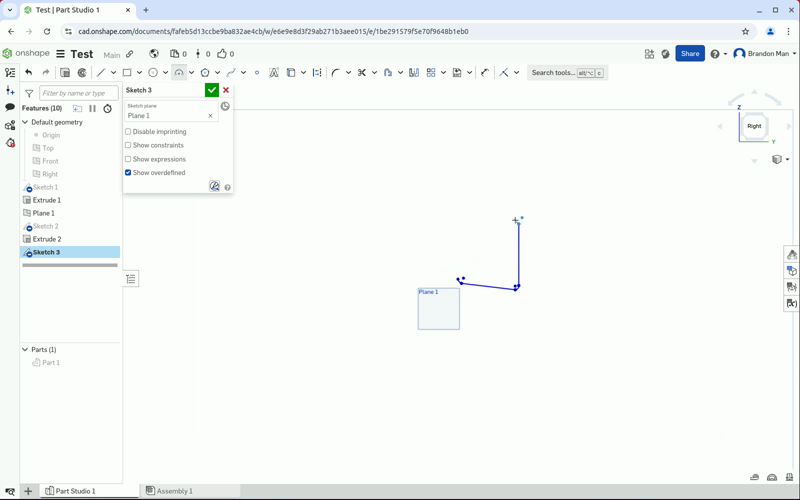
scroll(6)
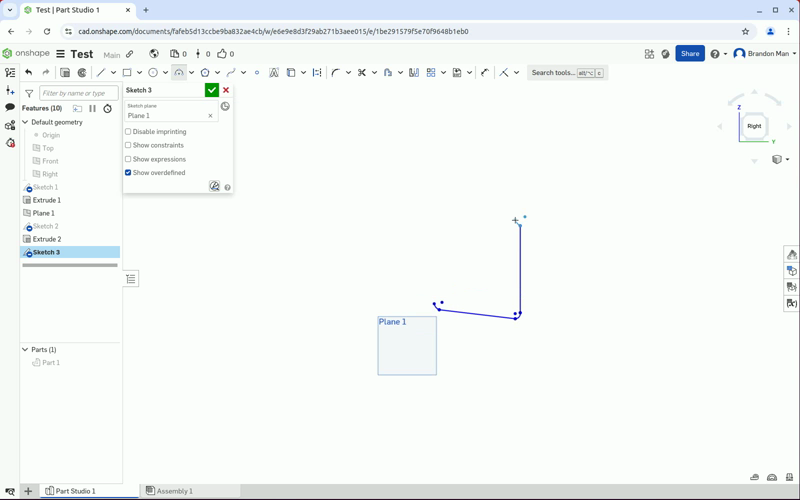
scroll(6)
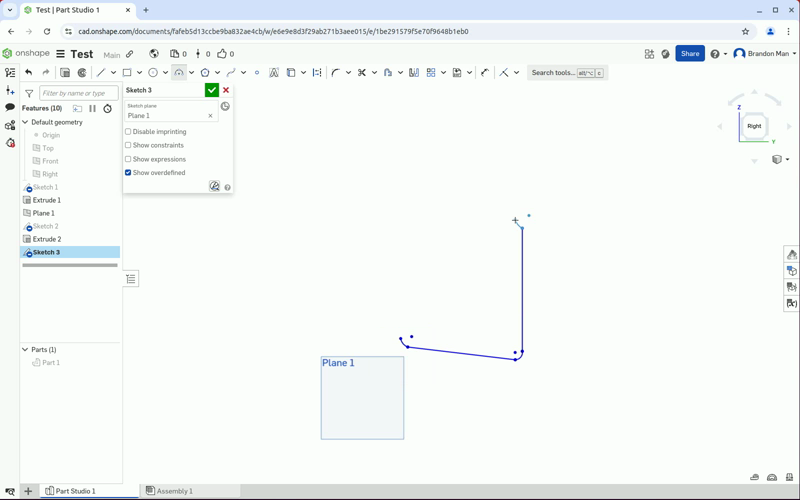
scroll(6)
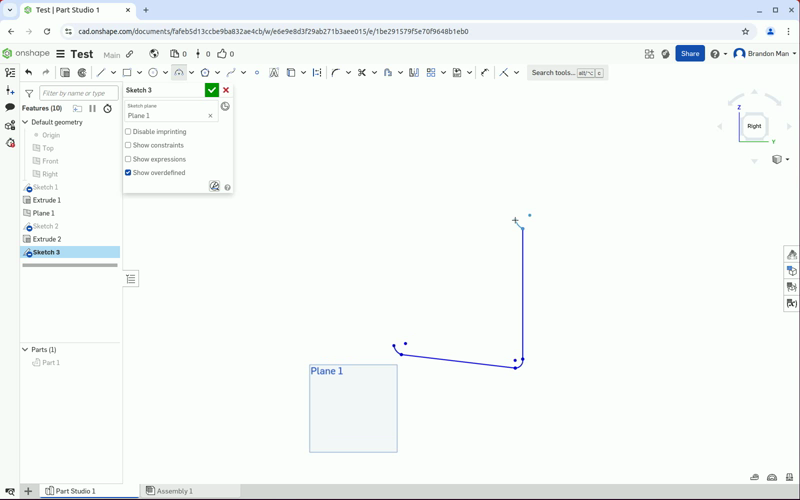
scroll(6)
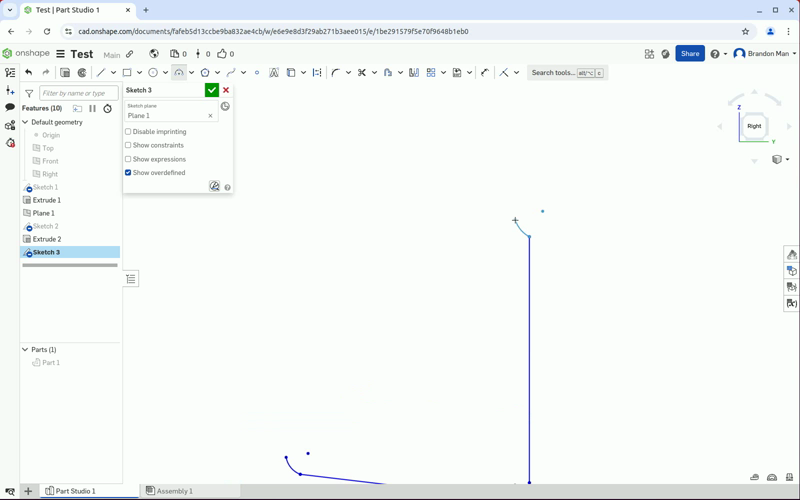
scroll(6)
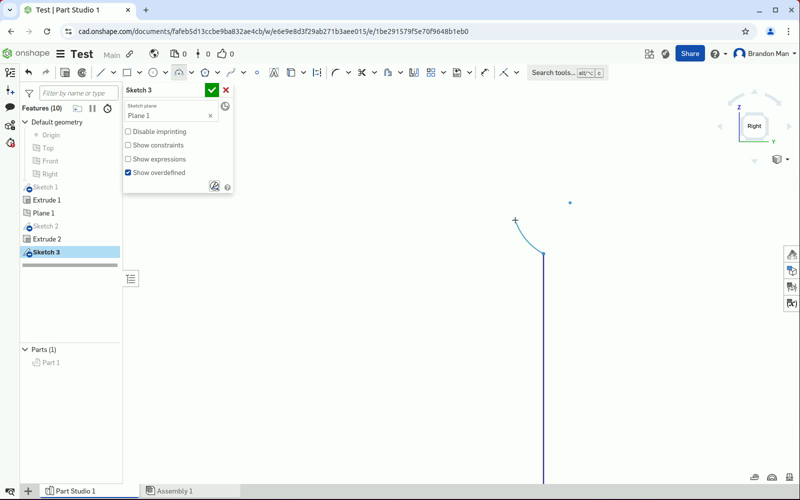
click(515, 219)
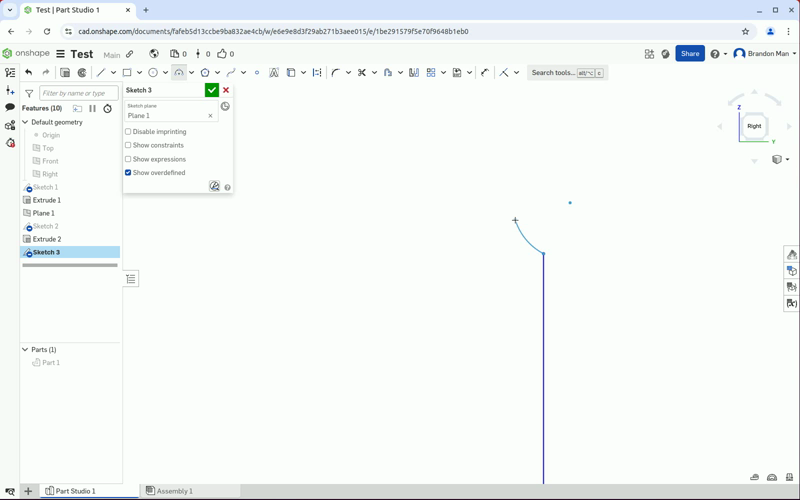
scroll(-6)
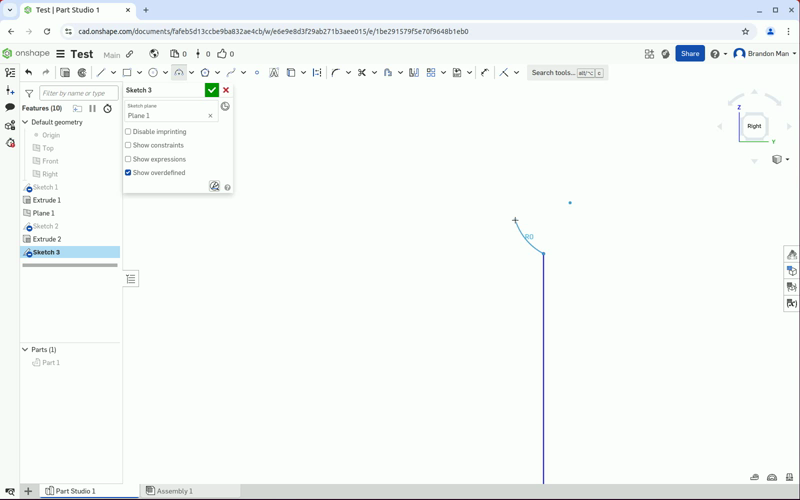
scroll(-6)
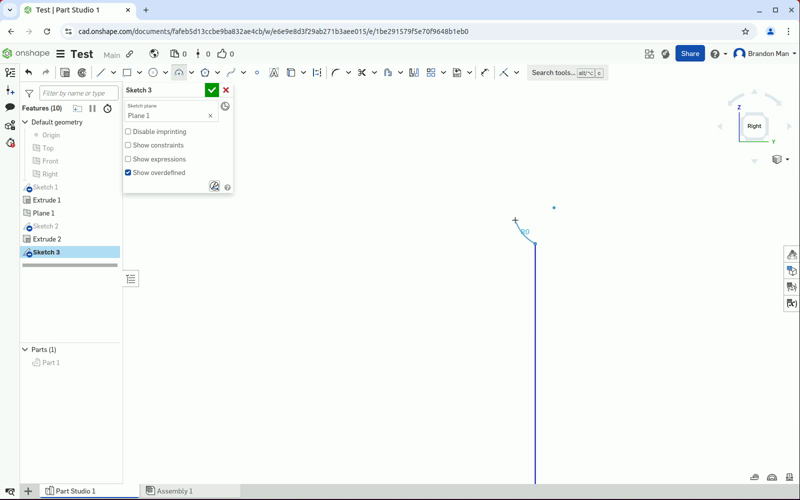
scroll(-6)
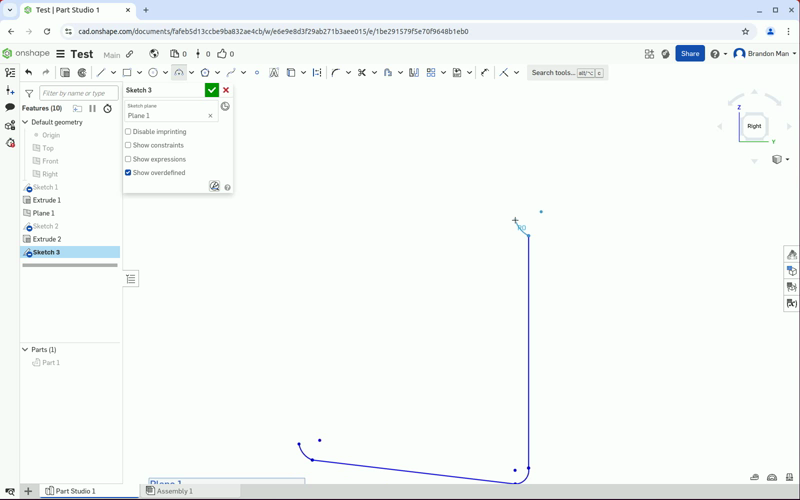
scroll(-6)
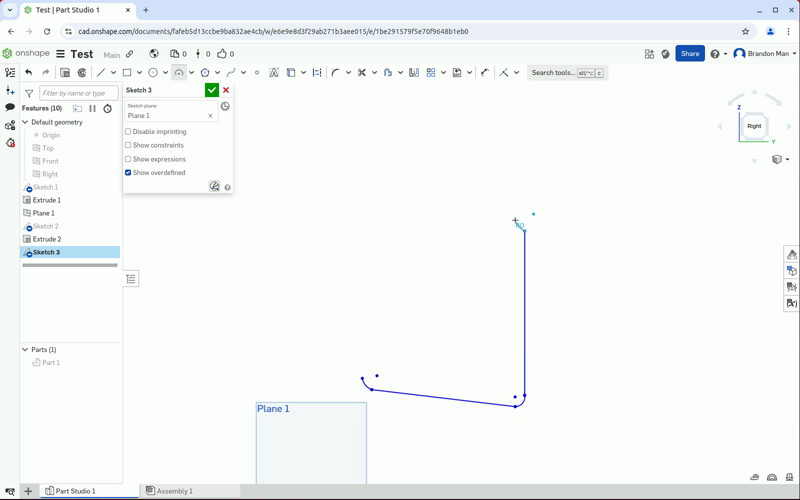
scroll(-6)
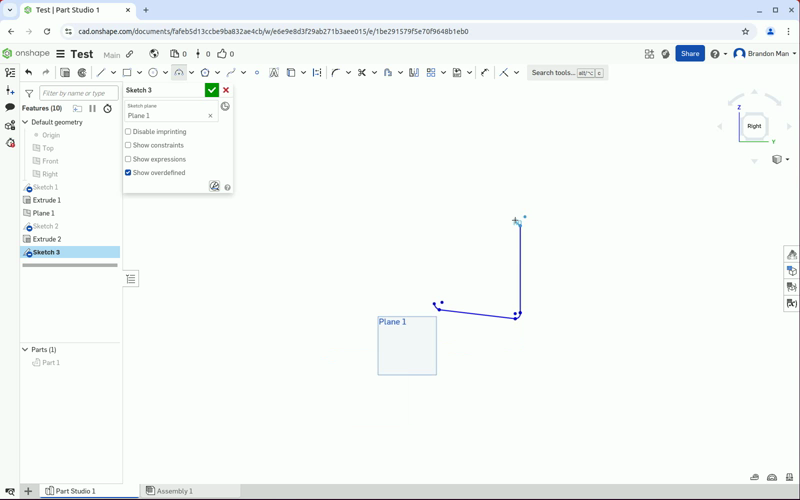
scroll(-6)
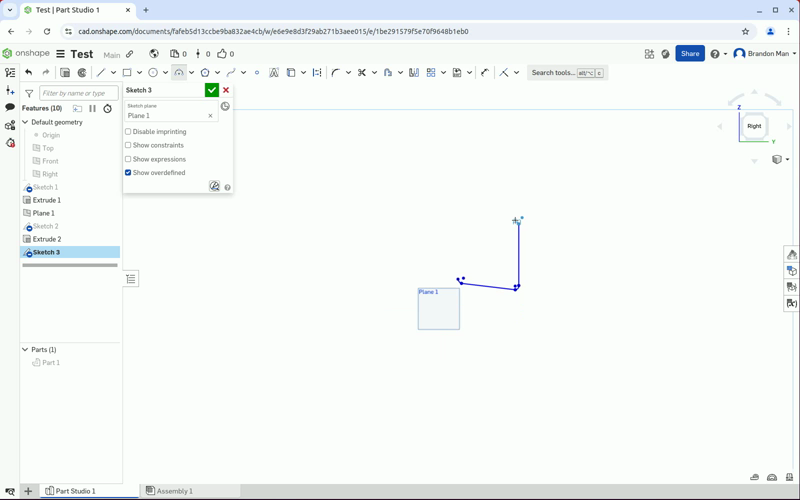
scroll(-6)
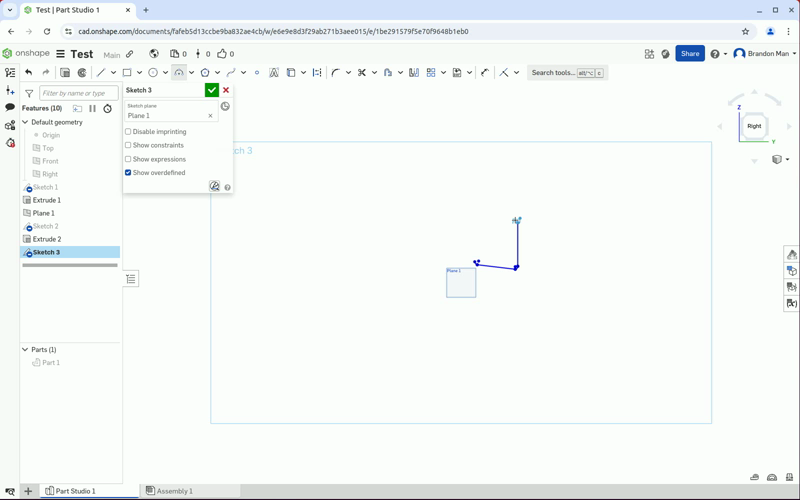
mouse_move(516, 220)
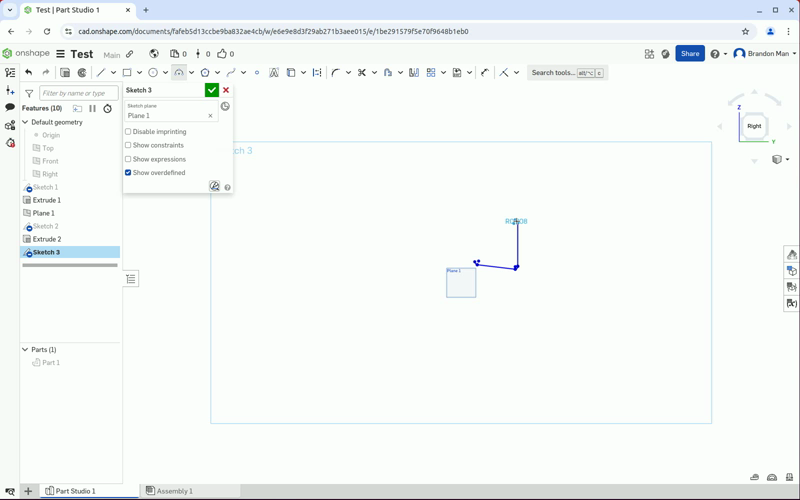
scroll(6)
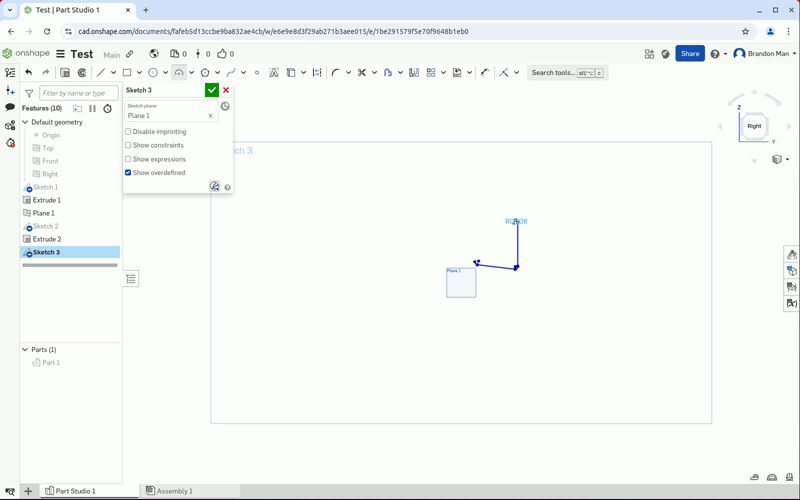
scroll(6)
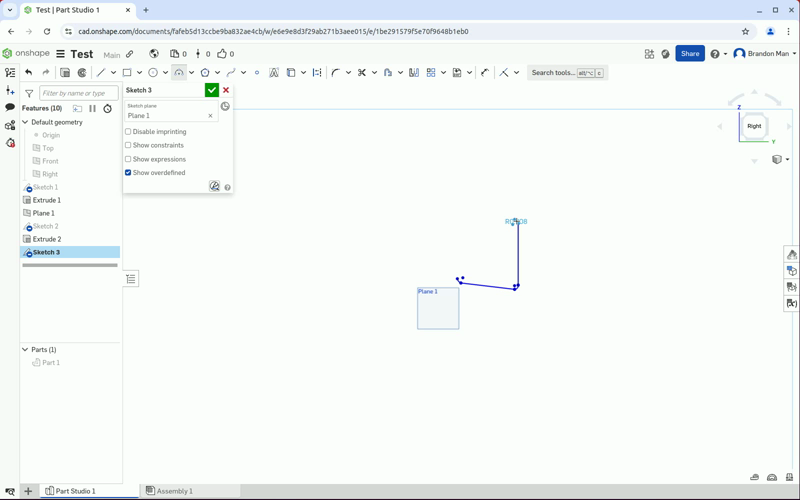
scroll(6)
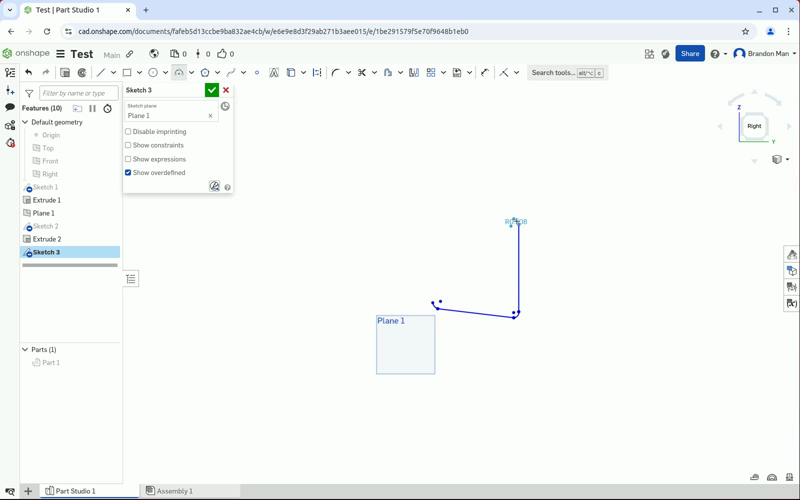
scroll(6)
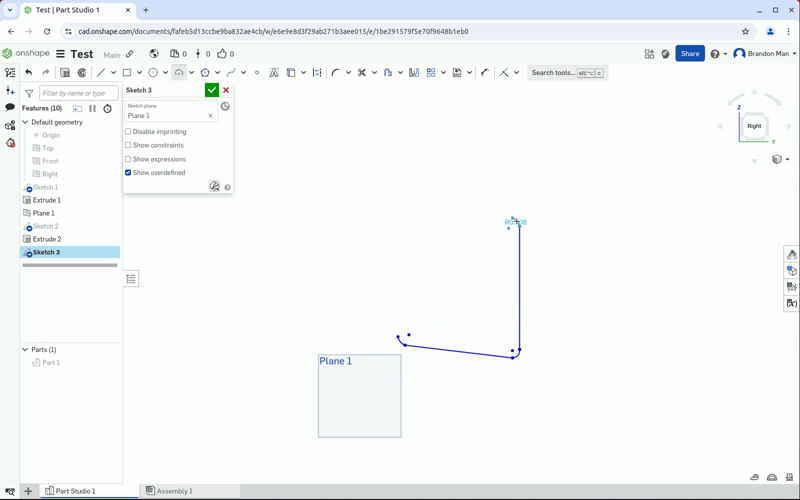
scroll(6)
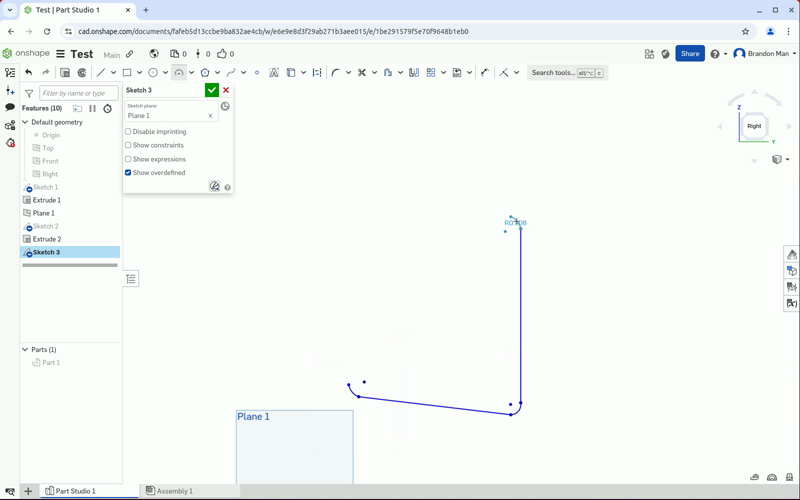
scroll(6)
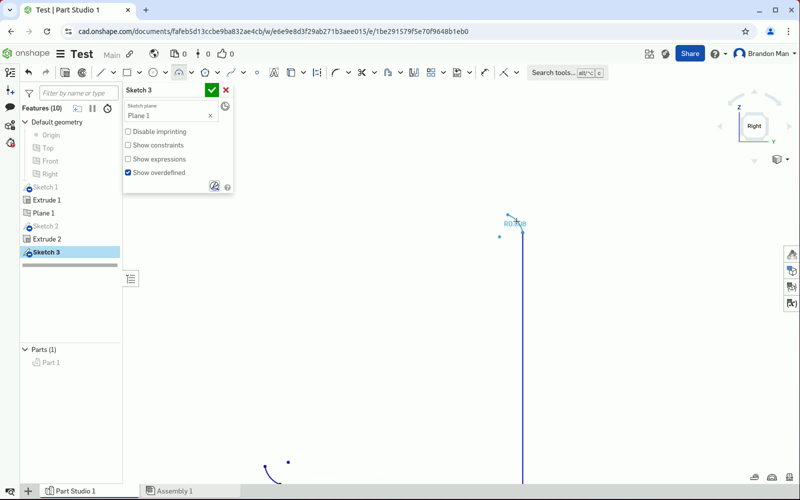
scroll(6)
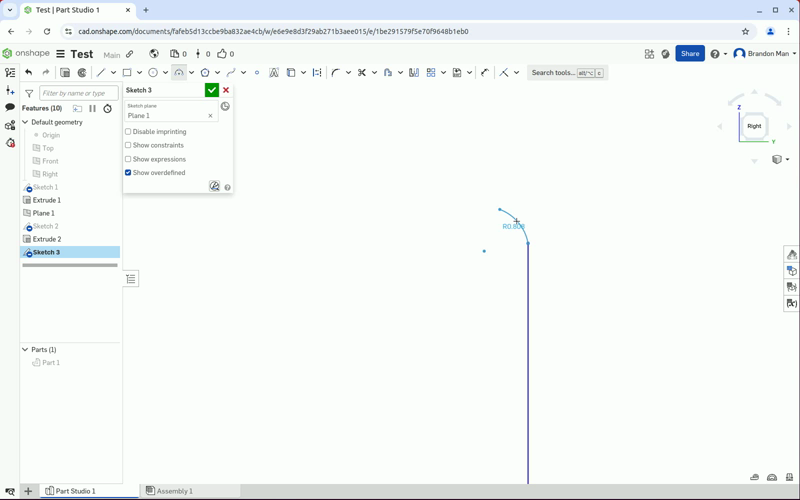
click(516, 220)
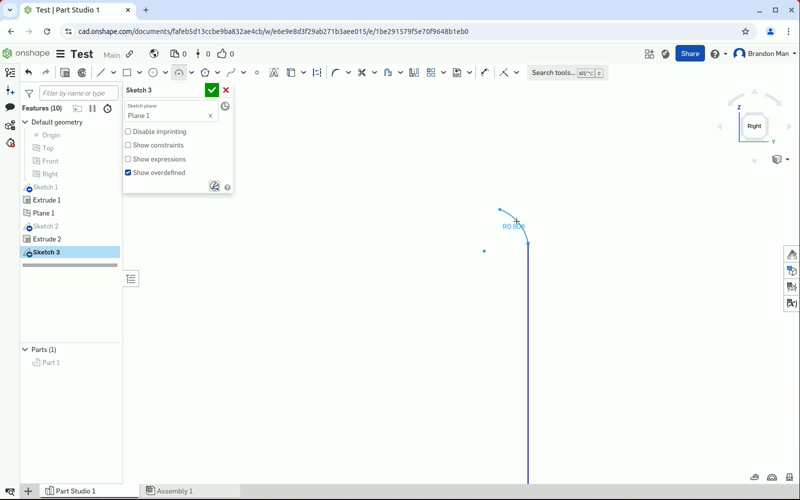
scroll(-6)
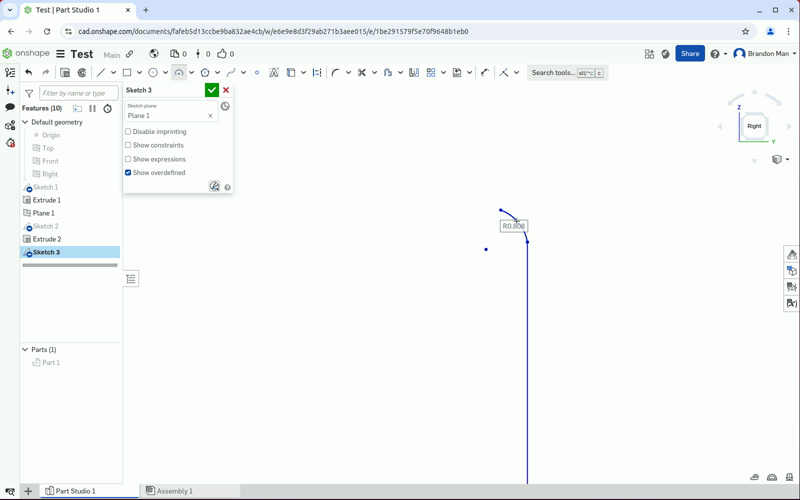
scroll(-6)
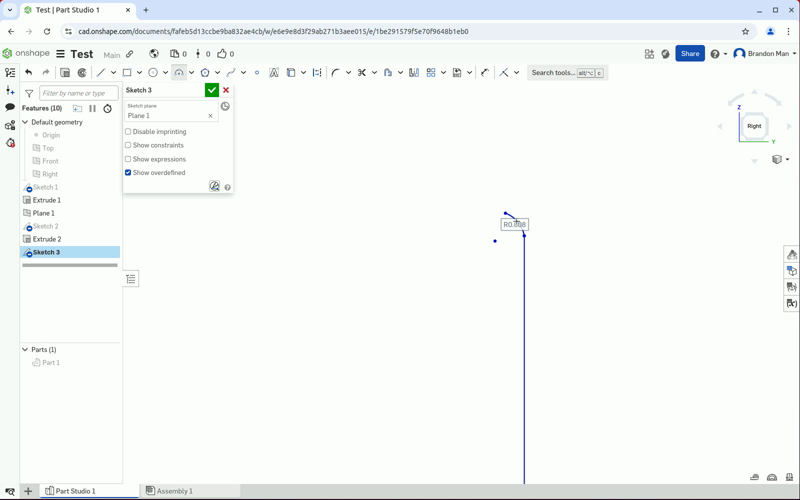
scroll(-6)
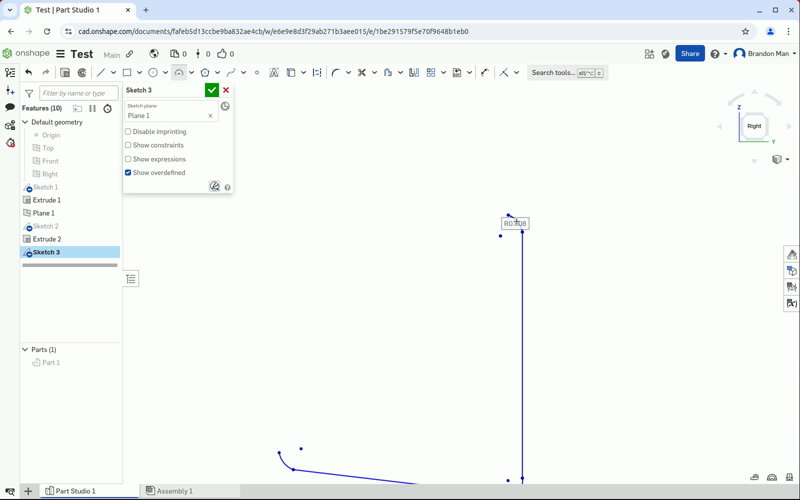
scroll(-6)
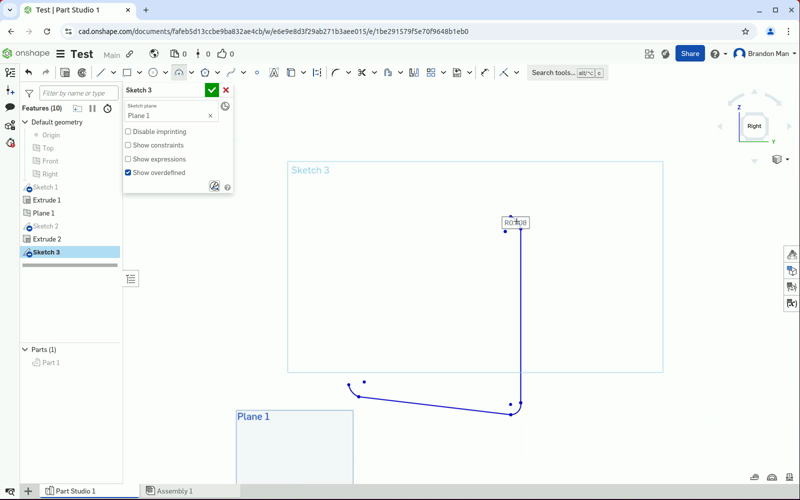
scroll(-6)
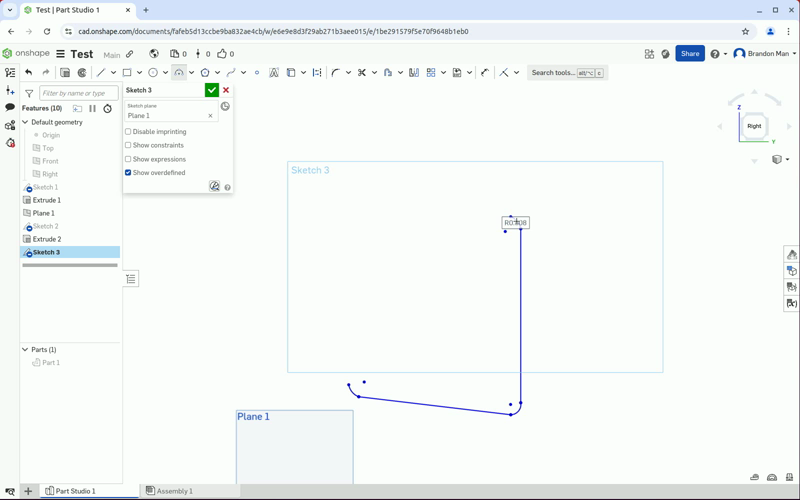
scroll(-6)
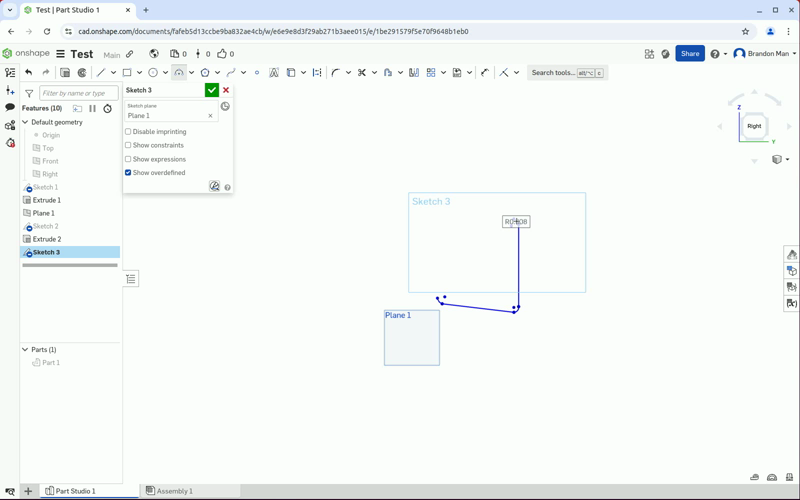
scroll(-6)
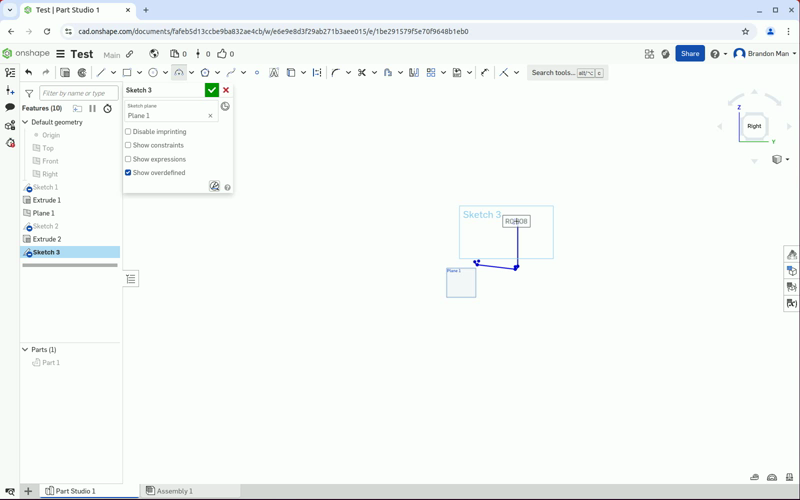
key_up(shift)
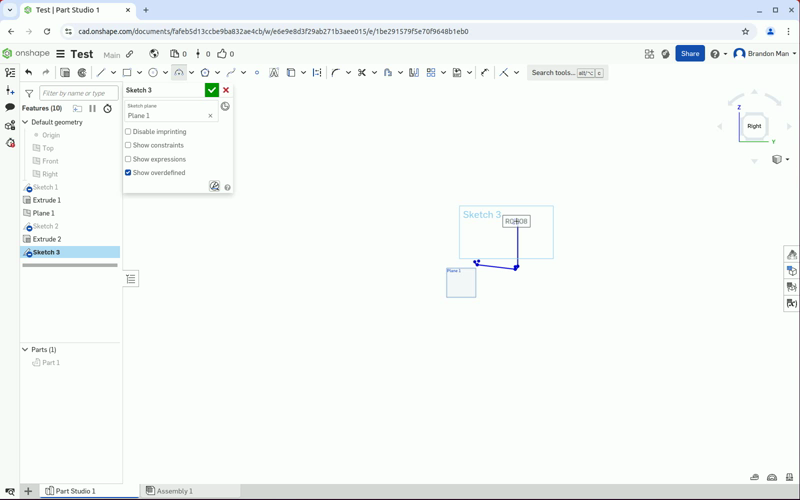
key(esc)
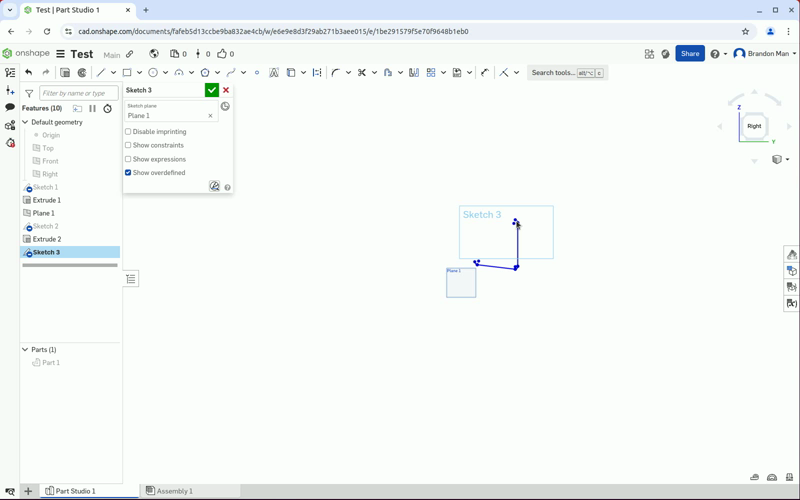
key(l)
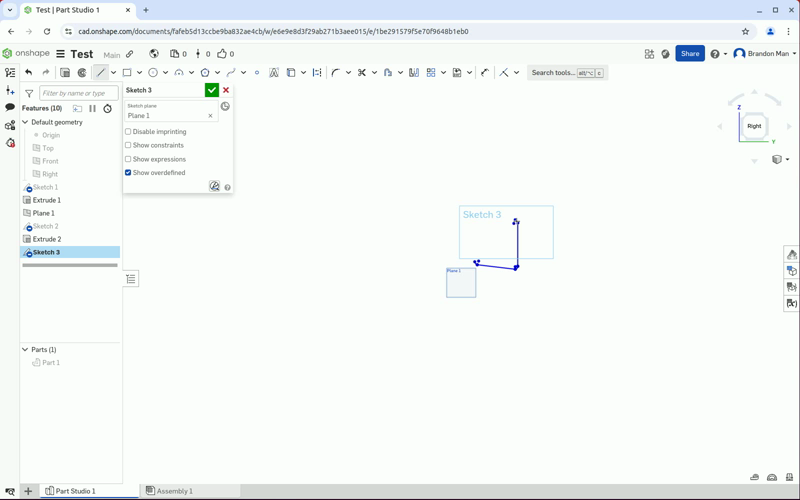
mouse_move(515, 219)
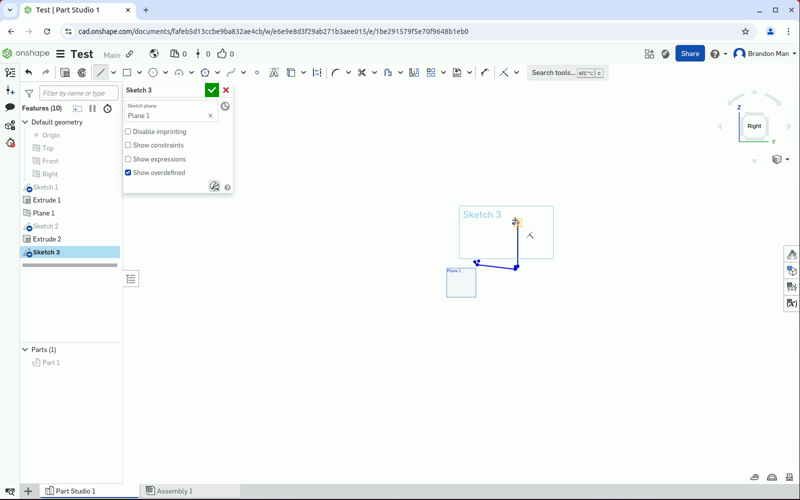
scroll(6)
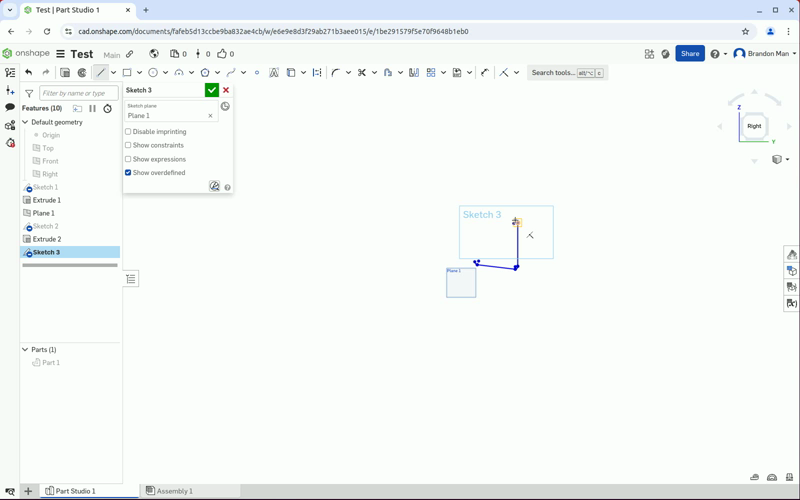
scroll(6)
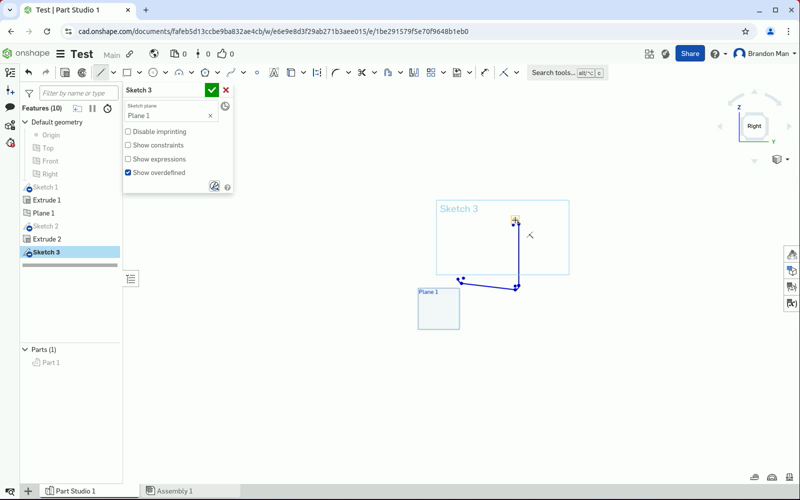
scroll(6)
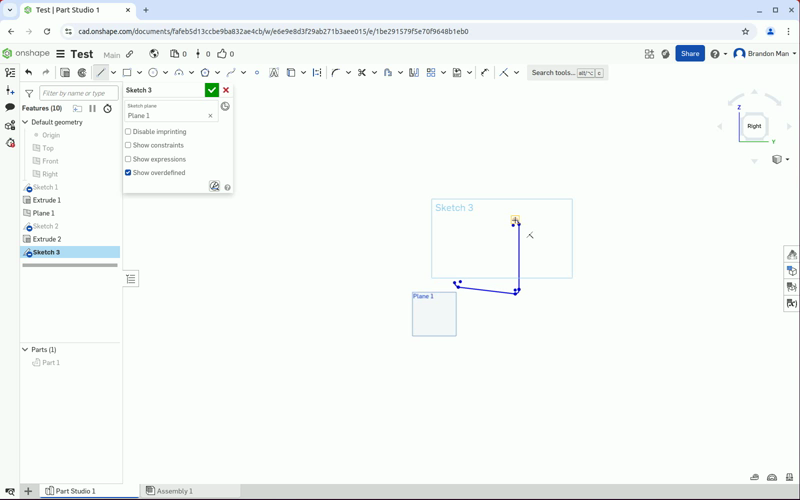
scroll(6)
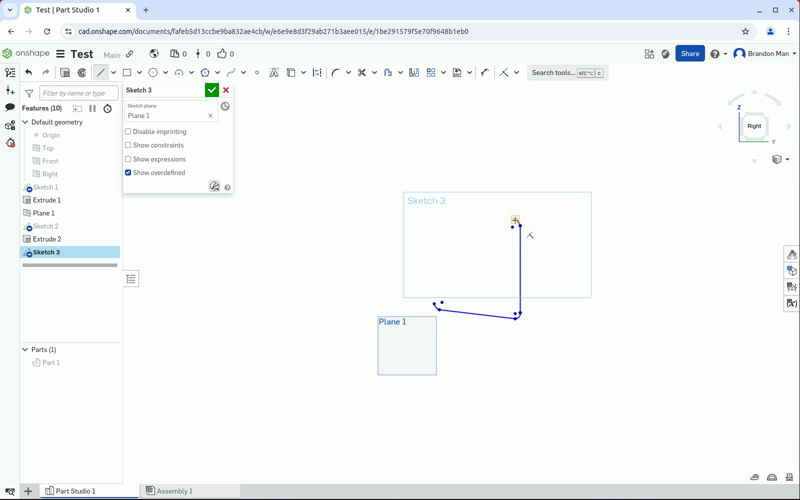
scroll(6)
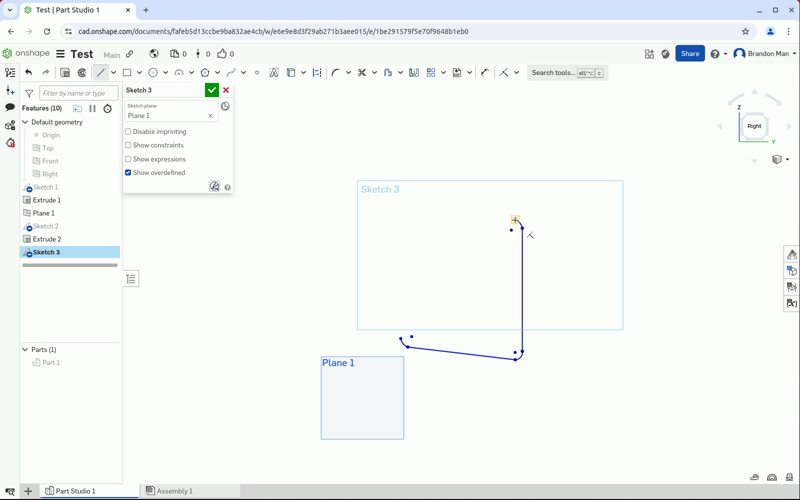
scroll(6)
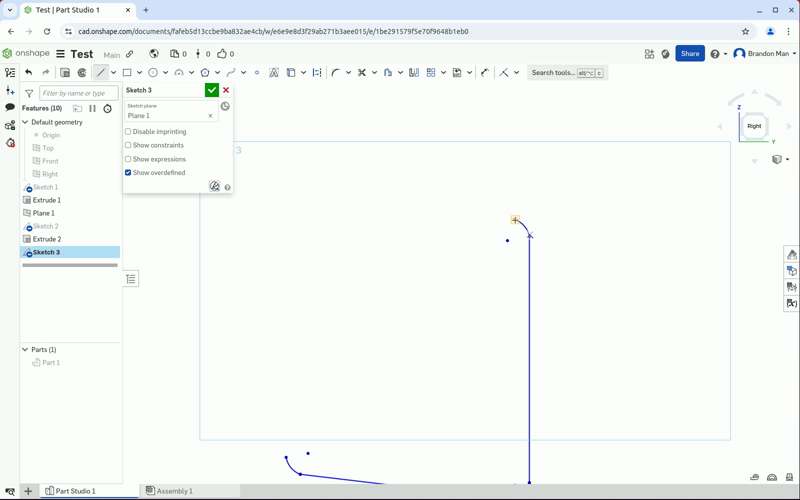
scroll(6)
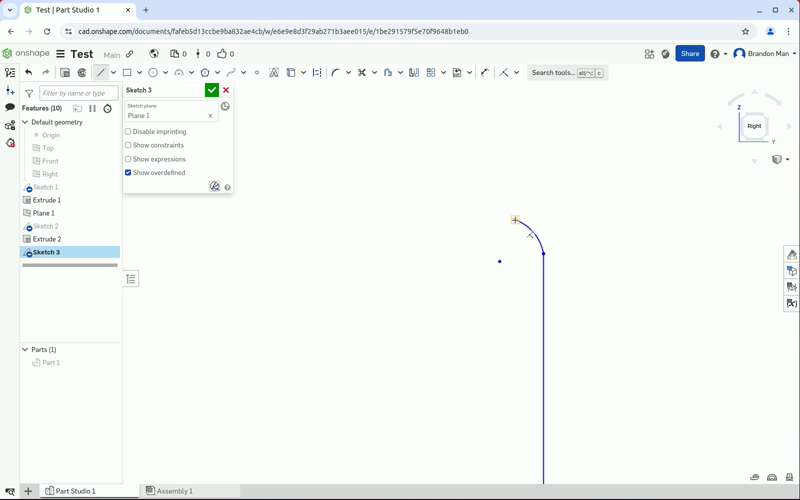
click(515, 219)
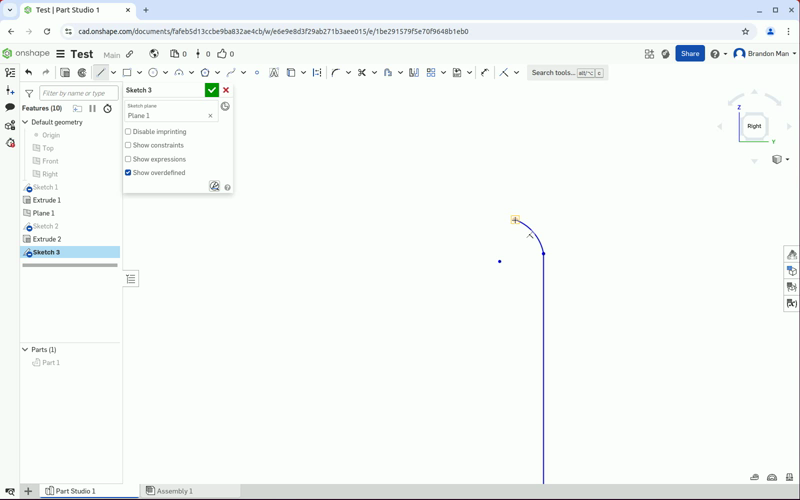
scroll(-6)
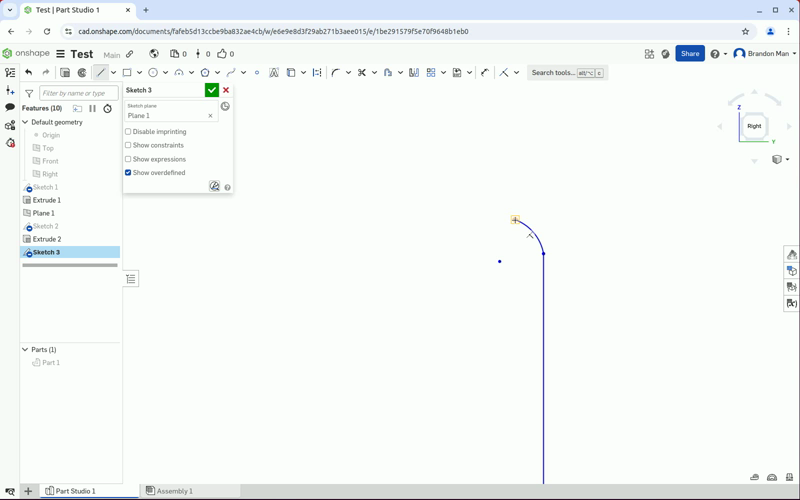
scroll(-6)
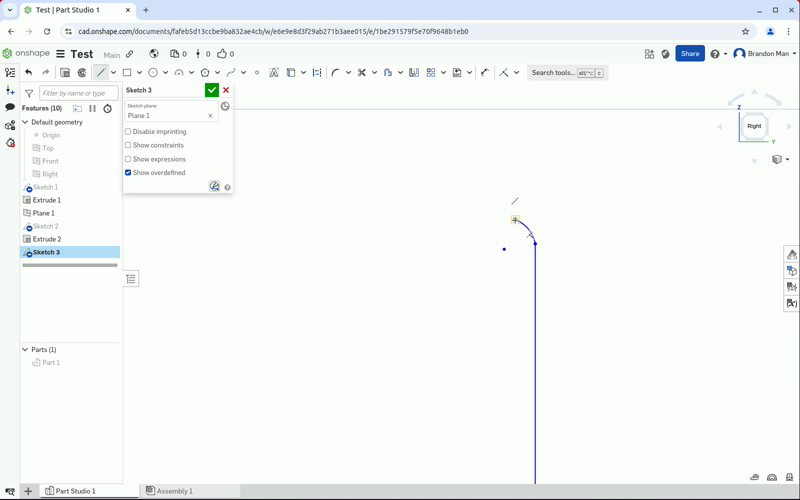
scroll(-6)
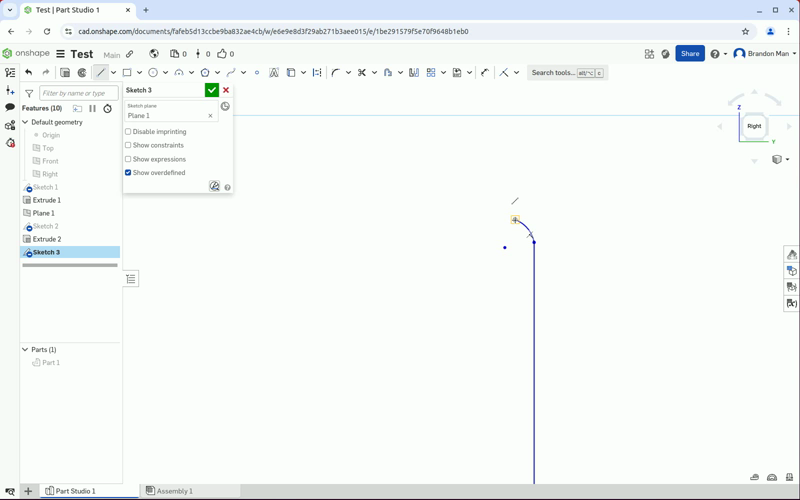
scroll(-6)
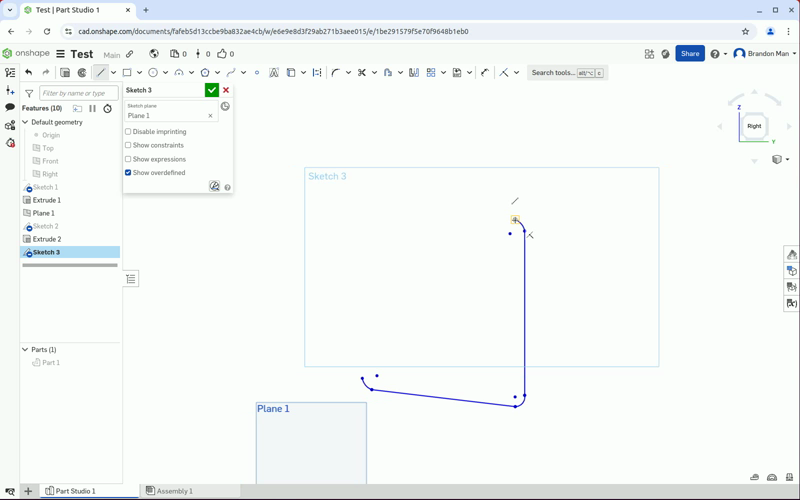
scroll(-6)
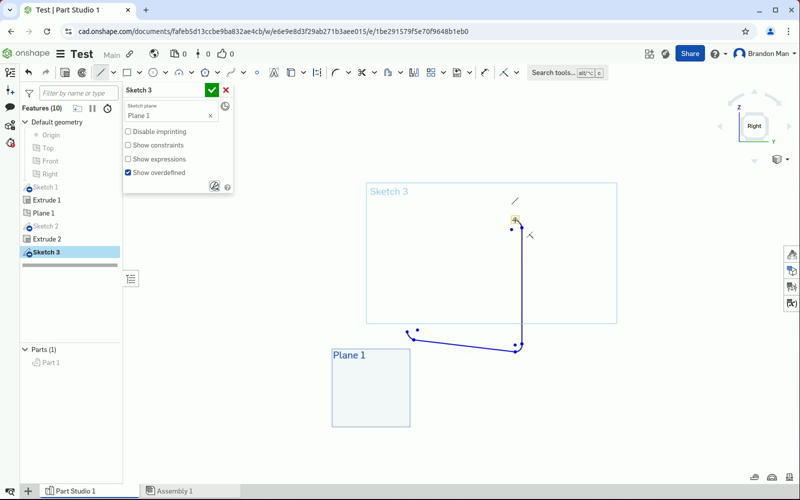
scroll(-6)
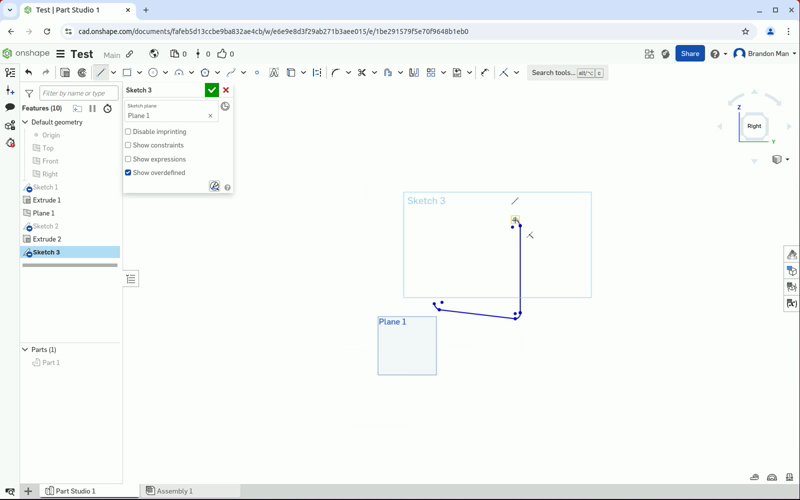
scroll(-6)
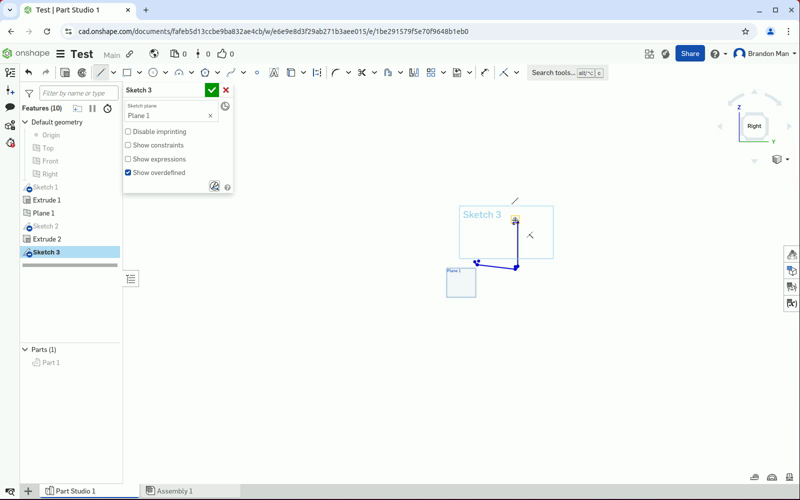
key_down(shift)
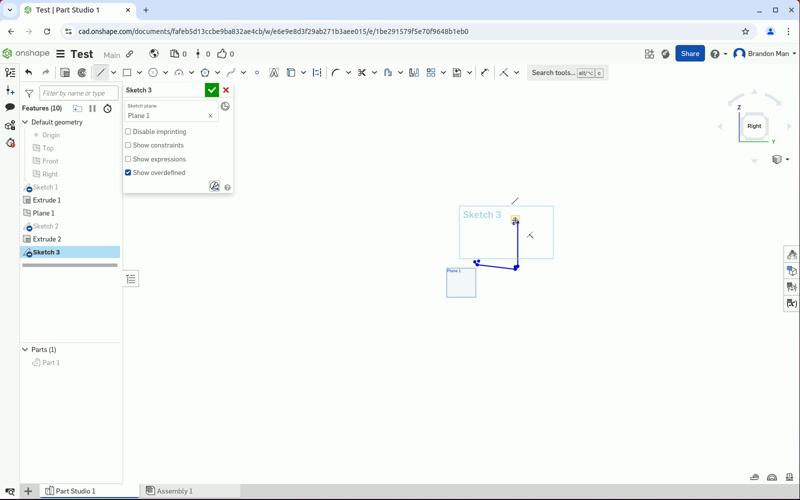
mouse_move(545, 219)
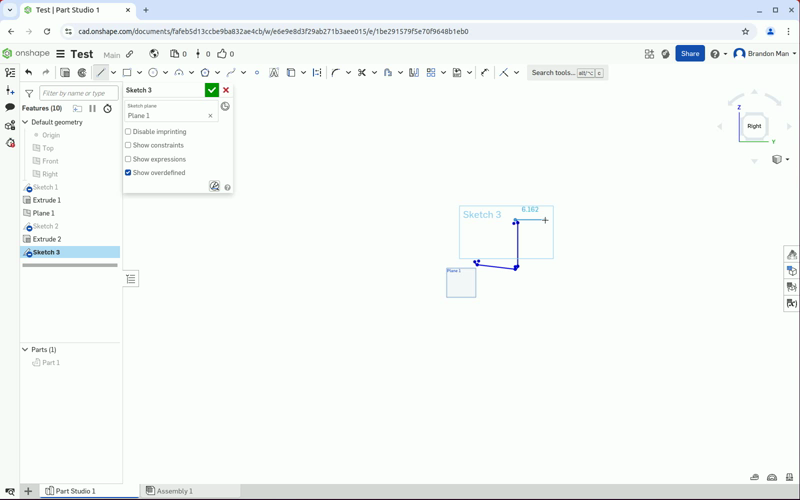
mouse_move(482, 219)
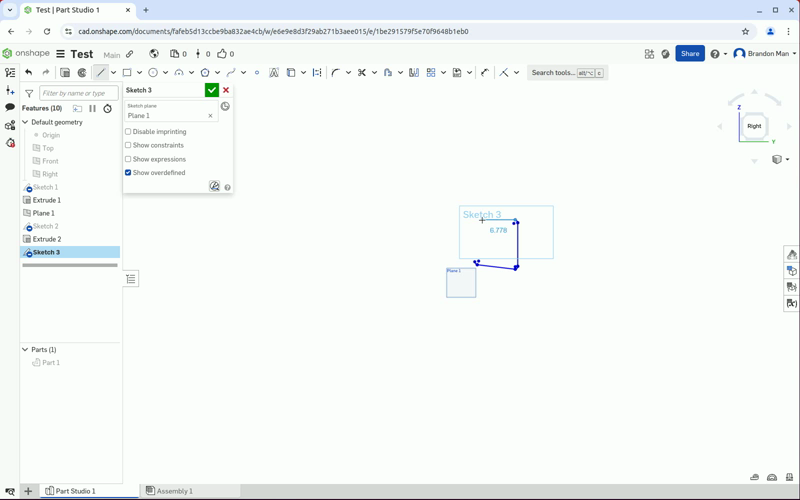
click(482, 219)
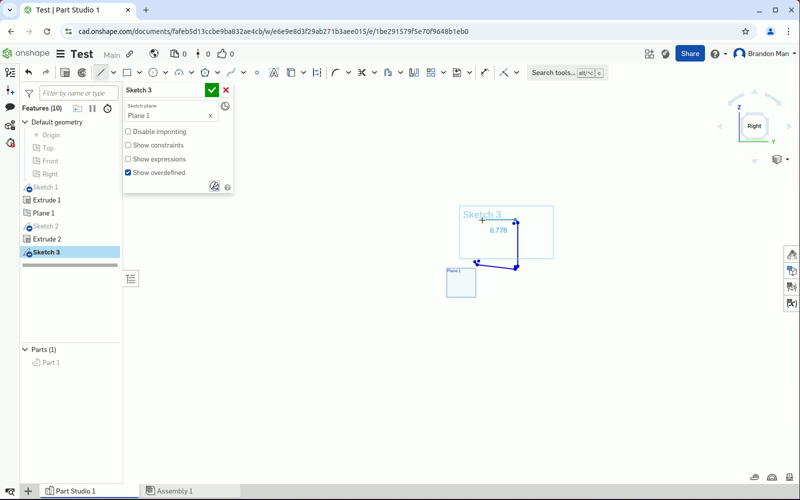
key_up(shift)
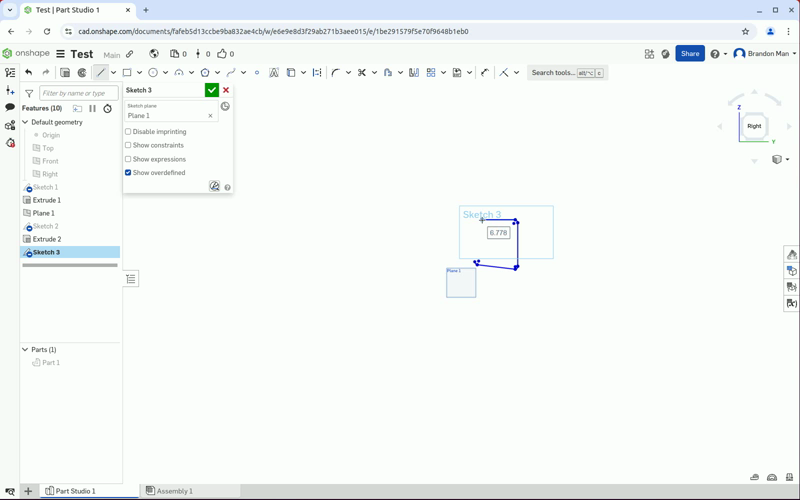
key(esc)
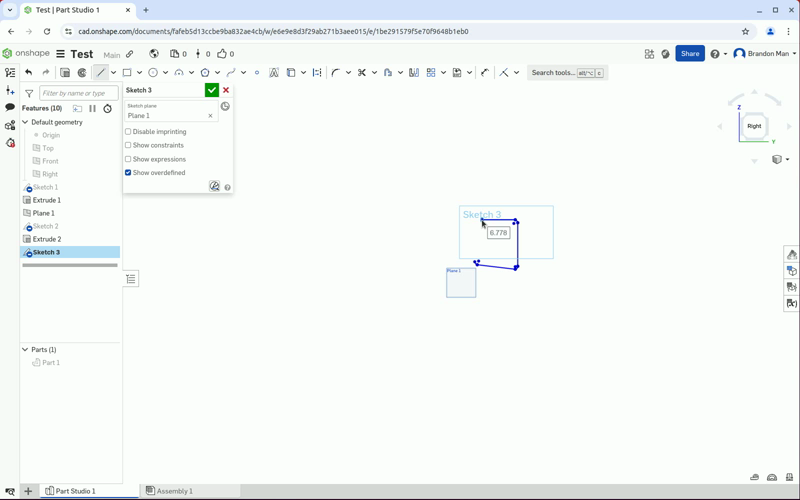
key(a)
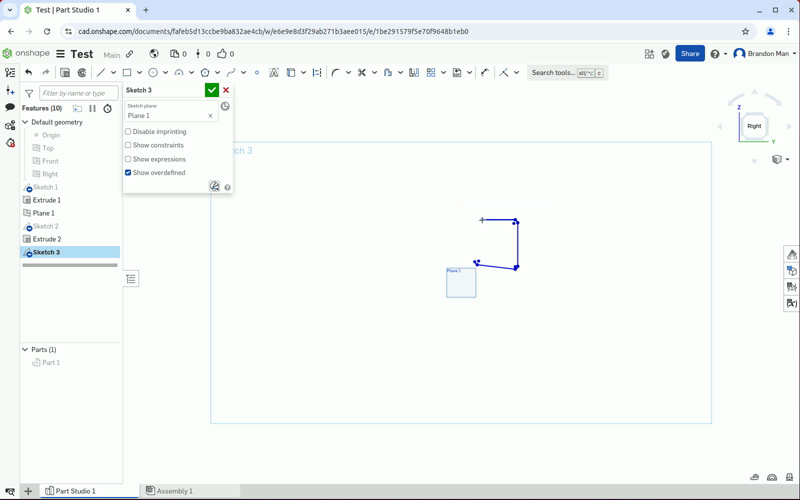
mouse_move(482, 219)
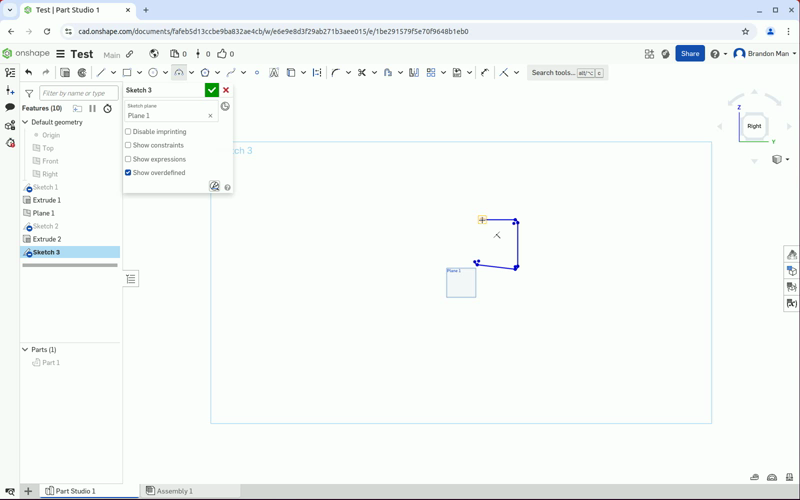
click(482, 219)
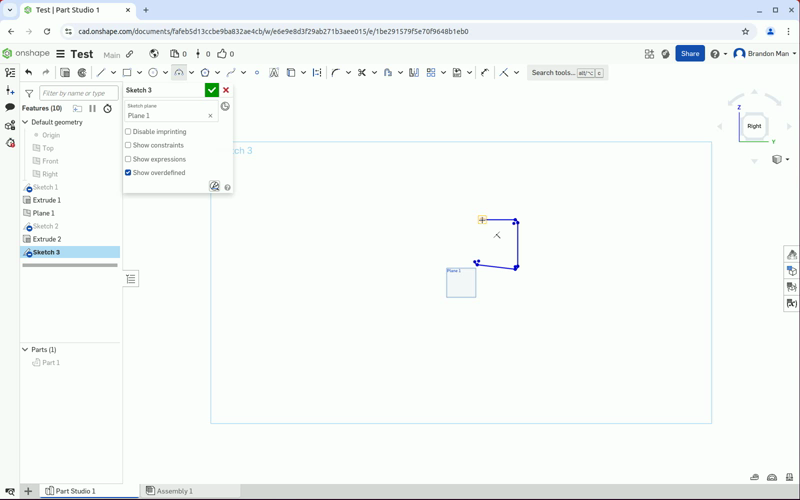
key_down(shift)
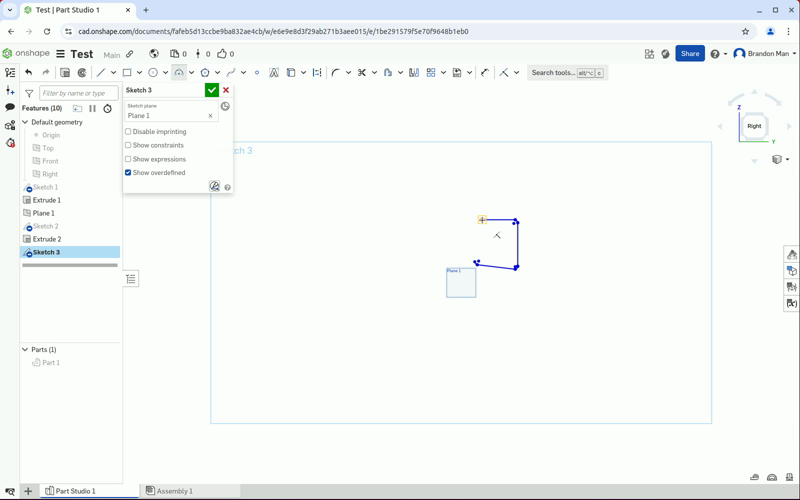
mouse_move(480, 222)
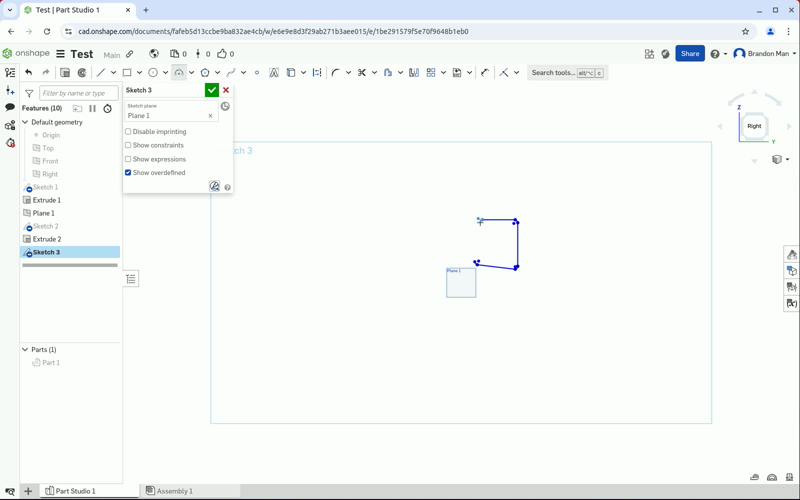
scroll(6)
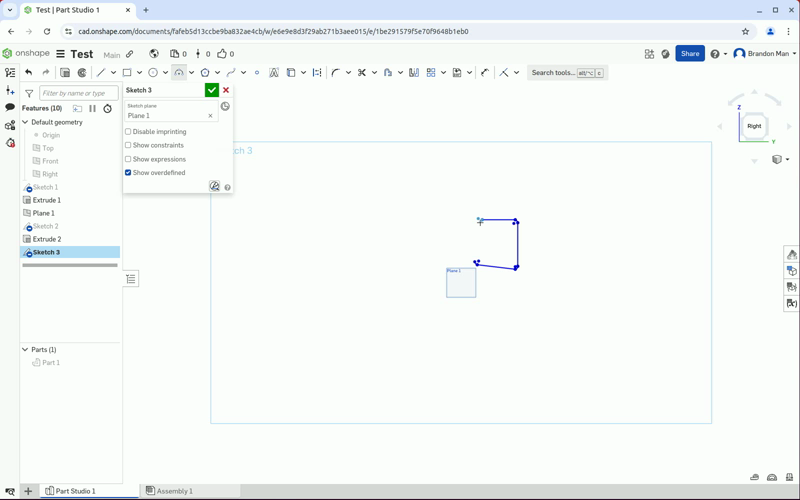
scroll(6)
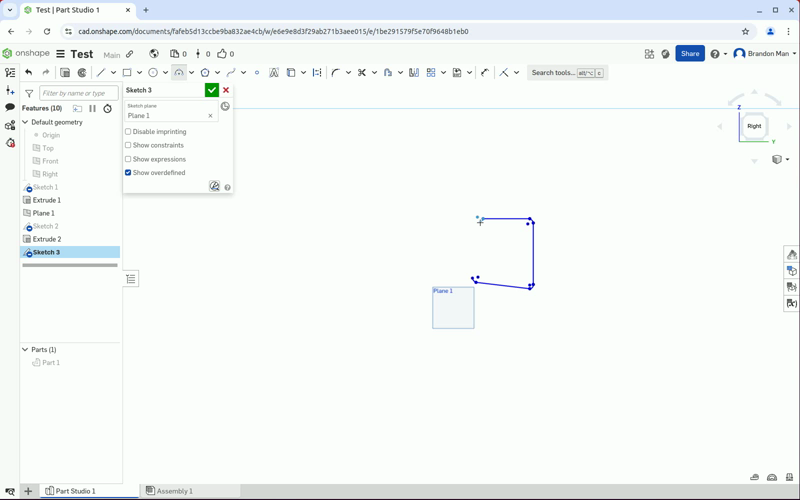
scroll(6)
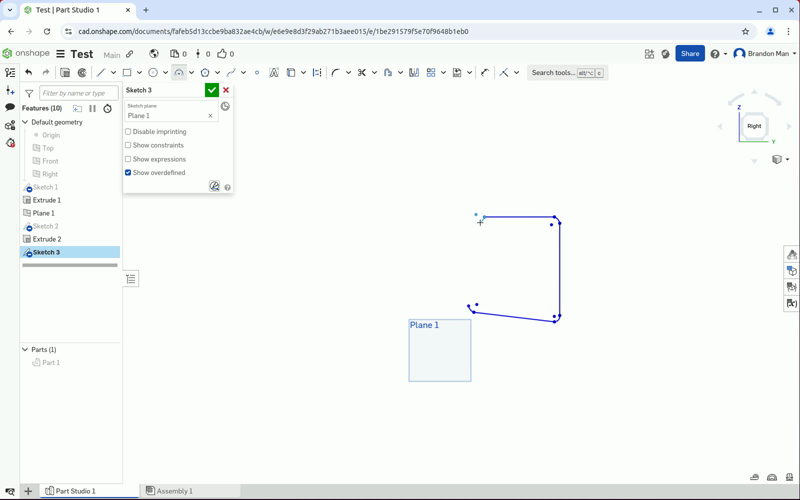
scroll(6)
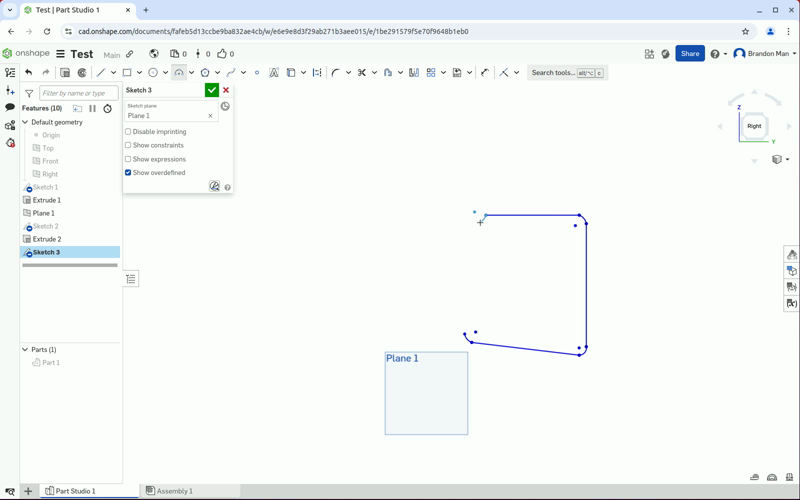
scroll(6)
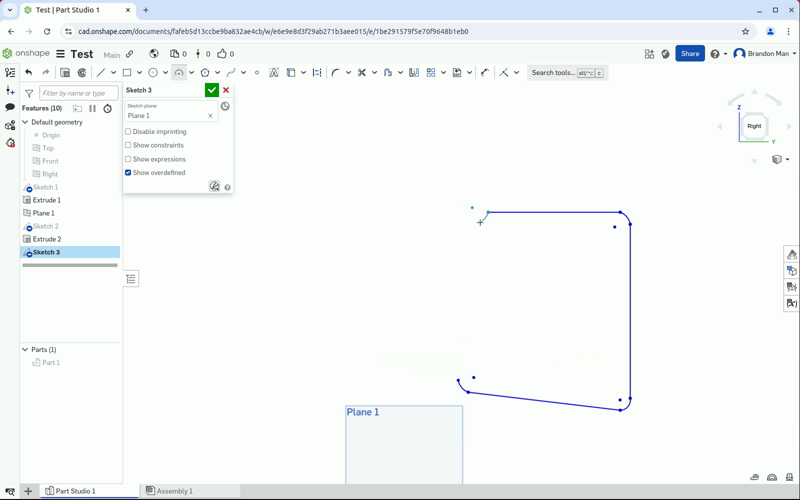
scroll(6)
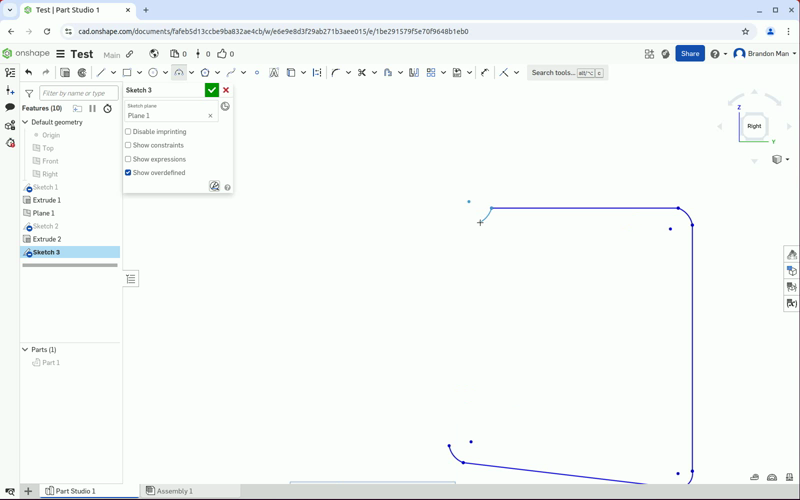
scroll(6)
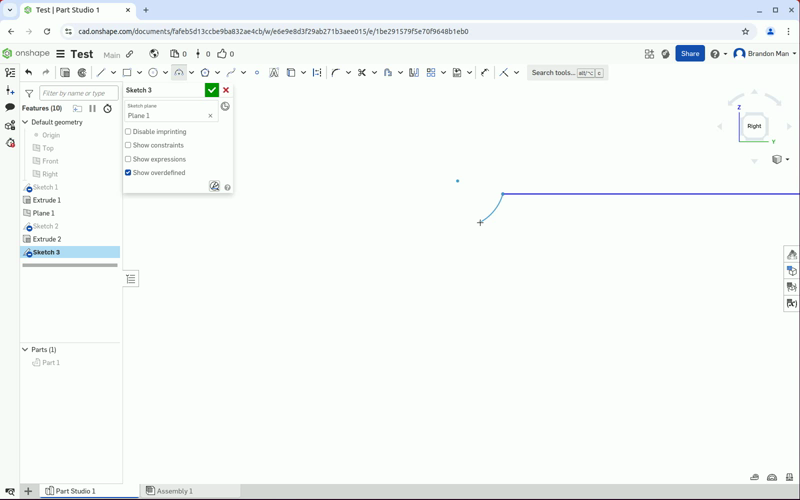
click(480, 222)
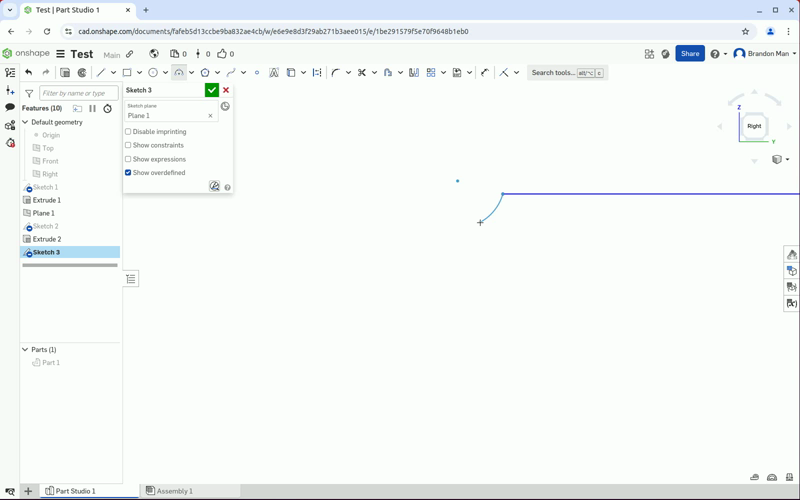
scroll(-6)
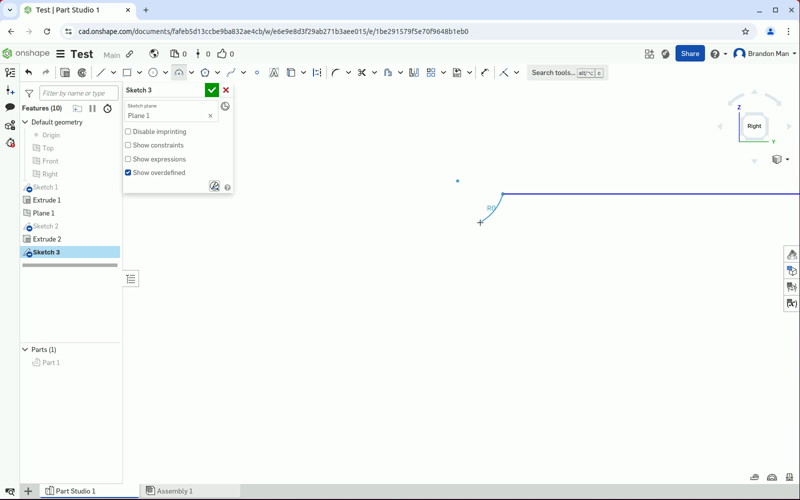
scroll(-6)
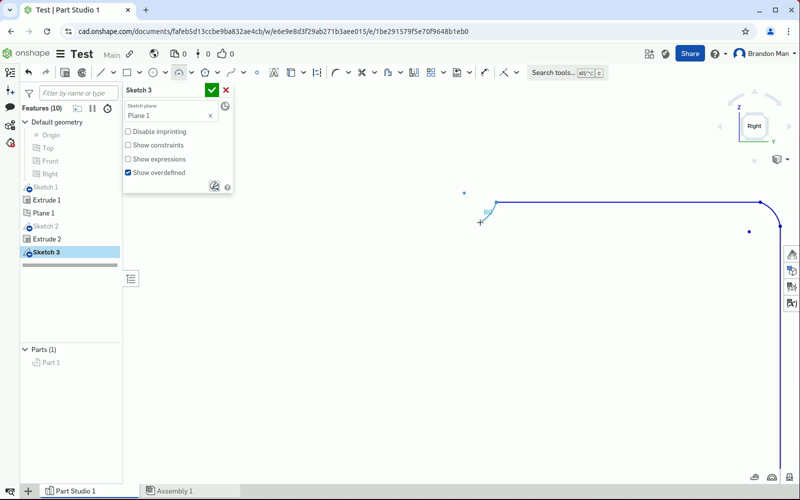
scroll(-6)
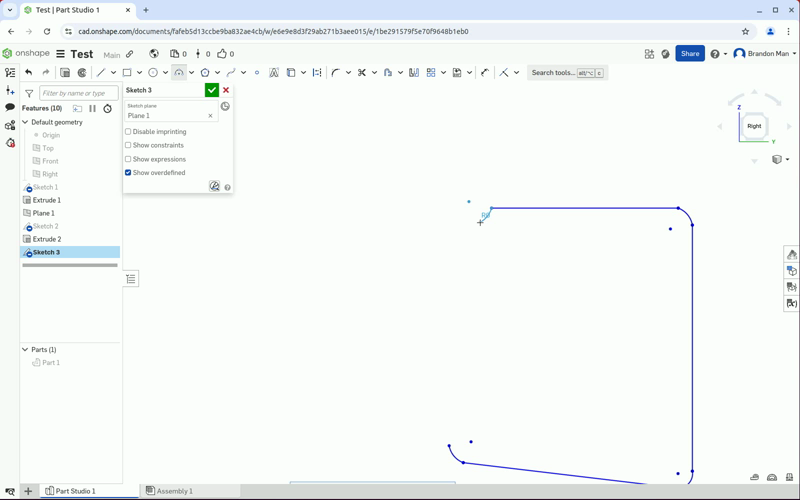
scroll(-6)
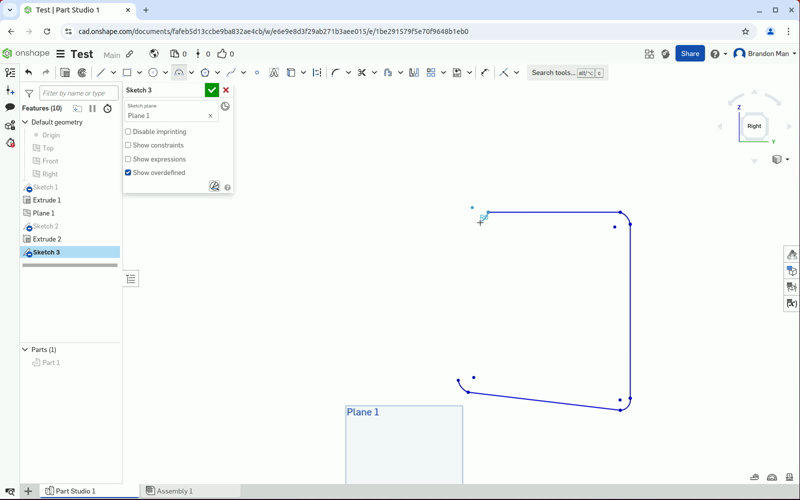
scroll(-6)
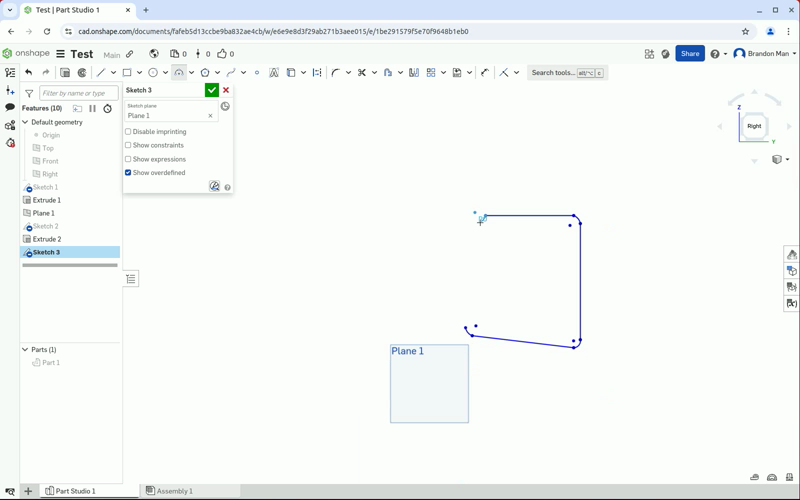
scroll(-6)
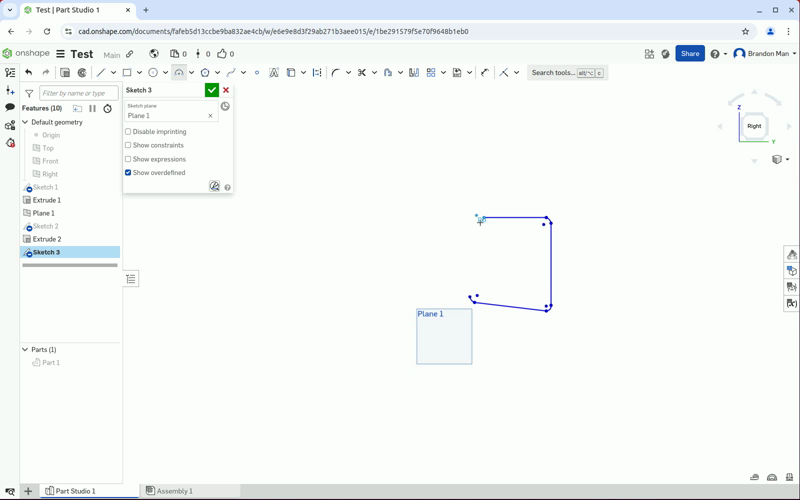
scroll(-6)
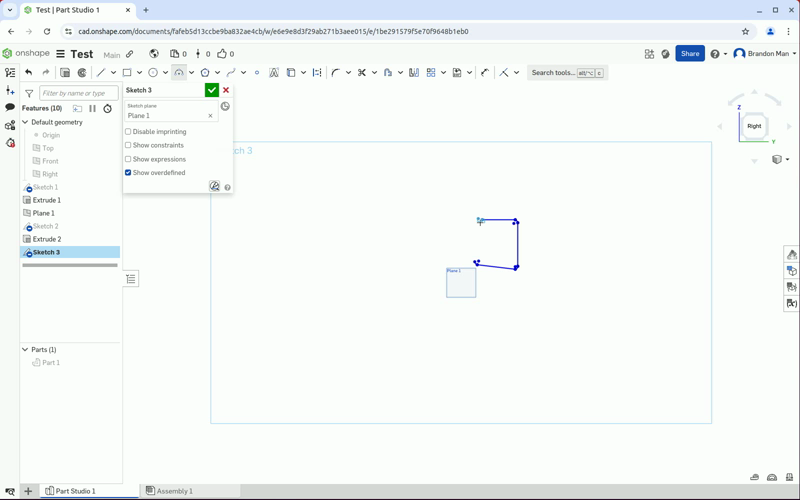
mouse_move(480, 220)
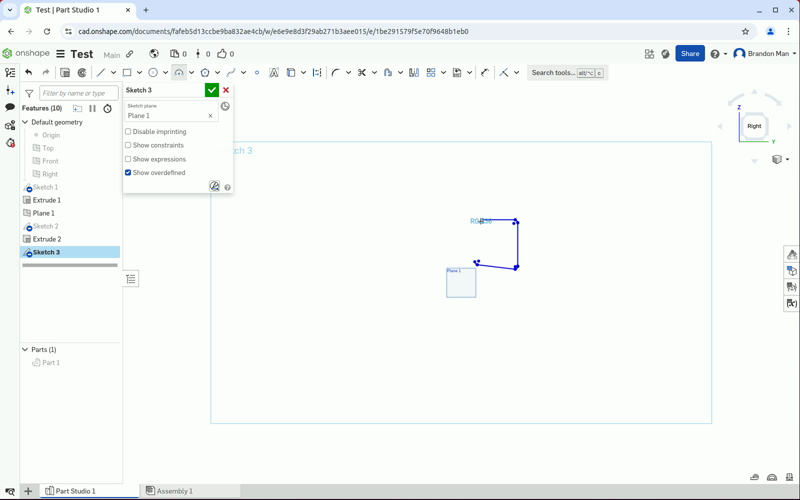
scroll(6)
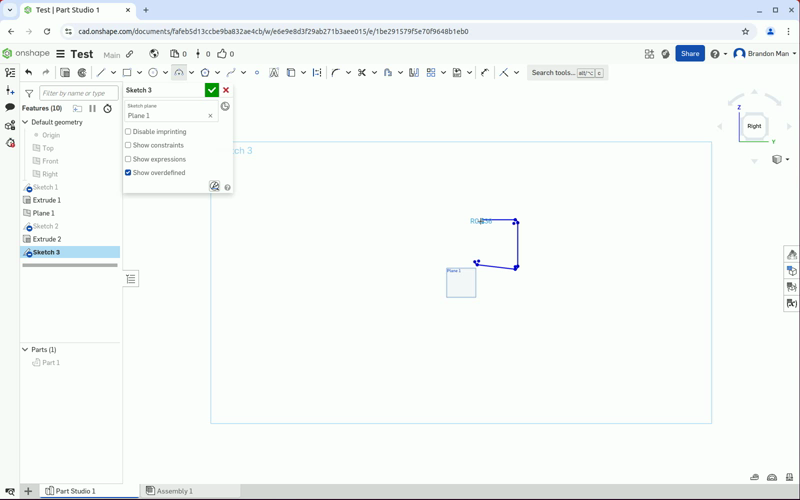
scroll(6)
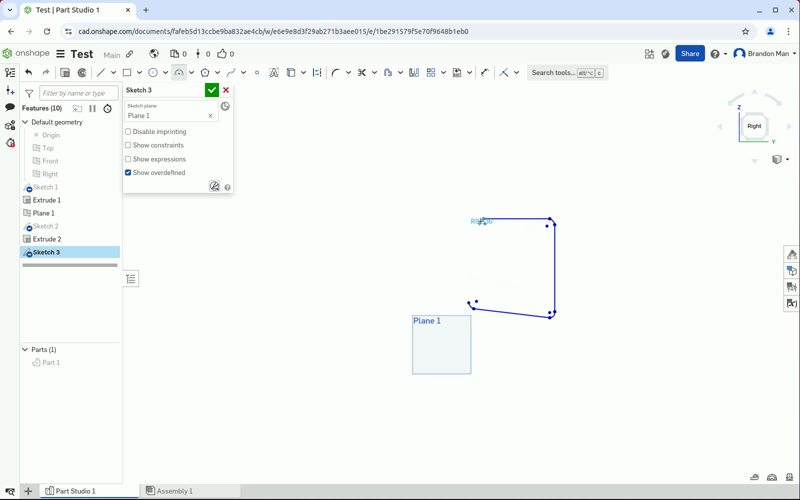
scroll(6)
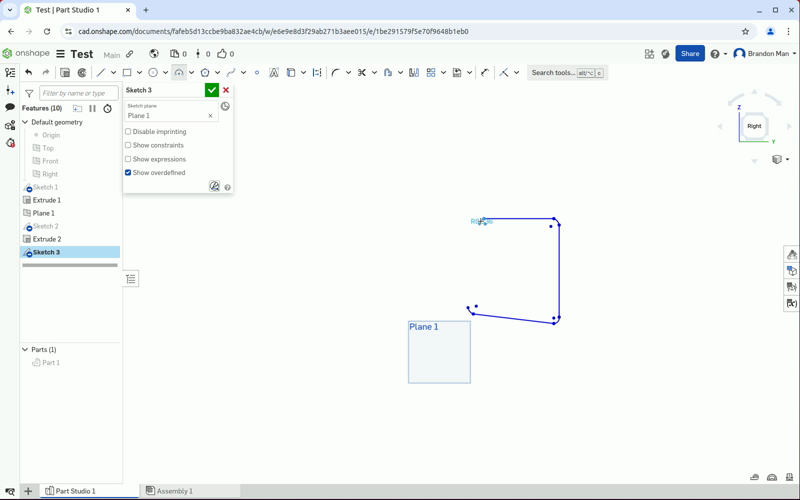
scroll(6)
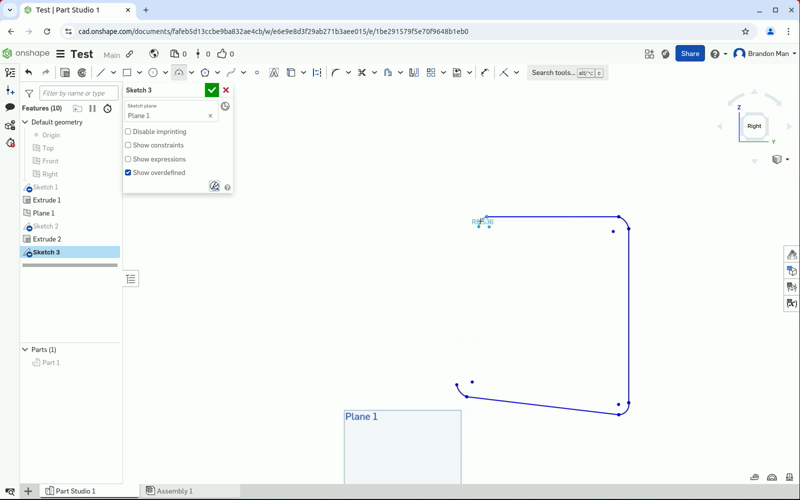
scroll(6)
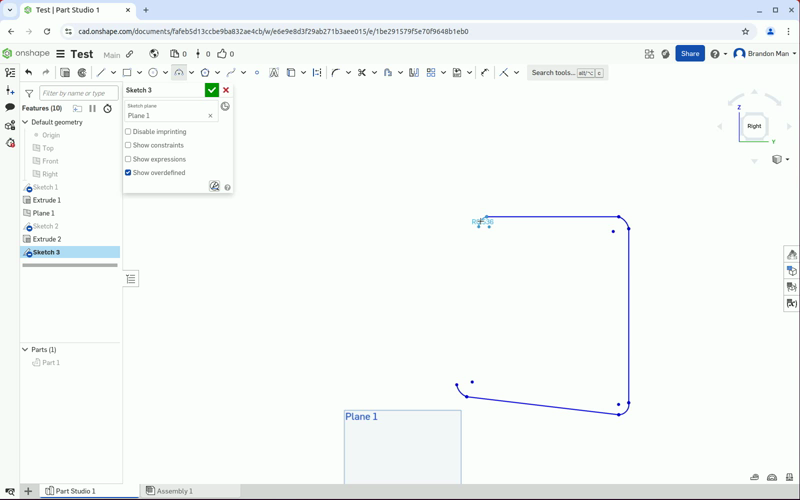
scroll(6)
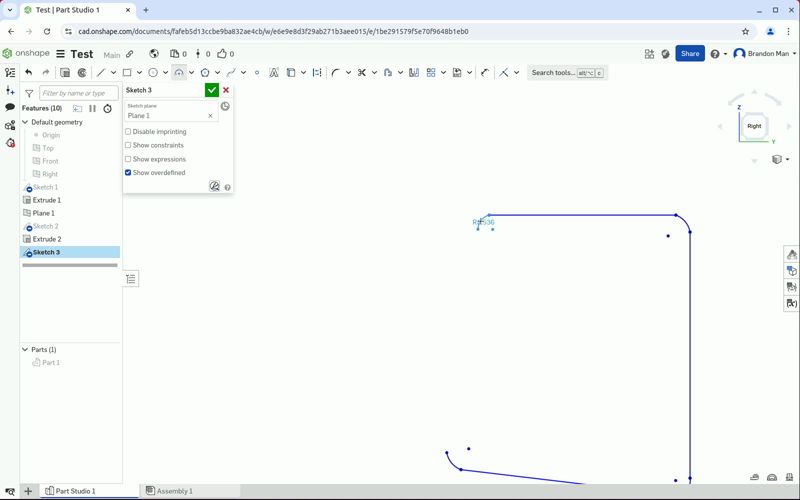
scroll(6)
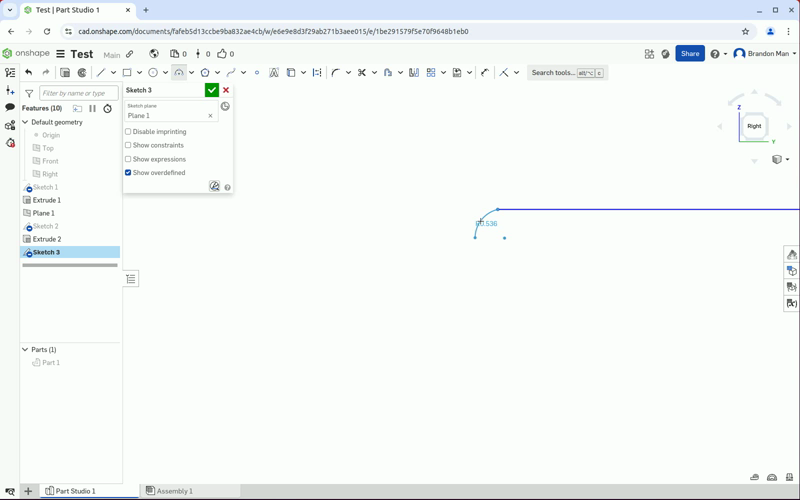
click(480, 220)
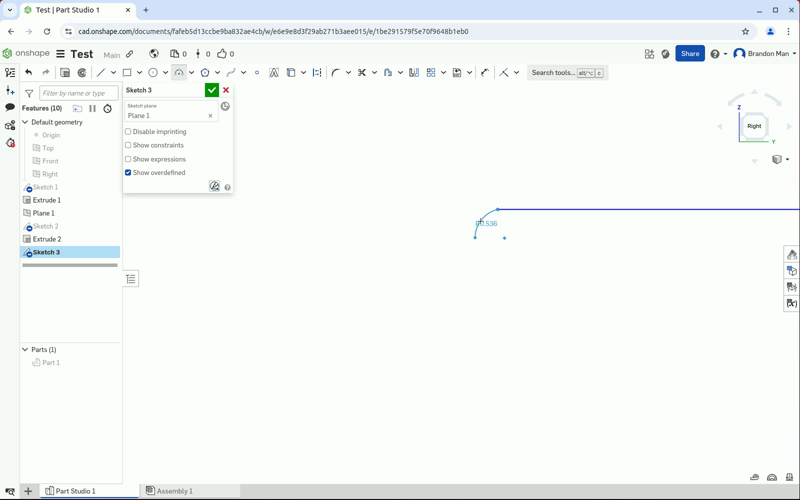
scroll(-6)
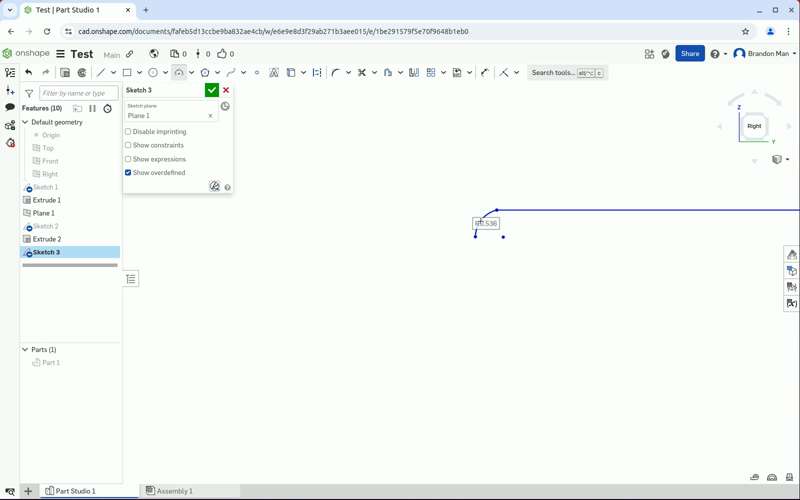
scroll(-6)
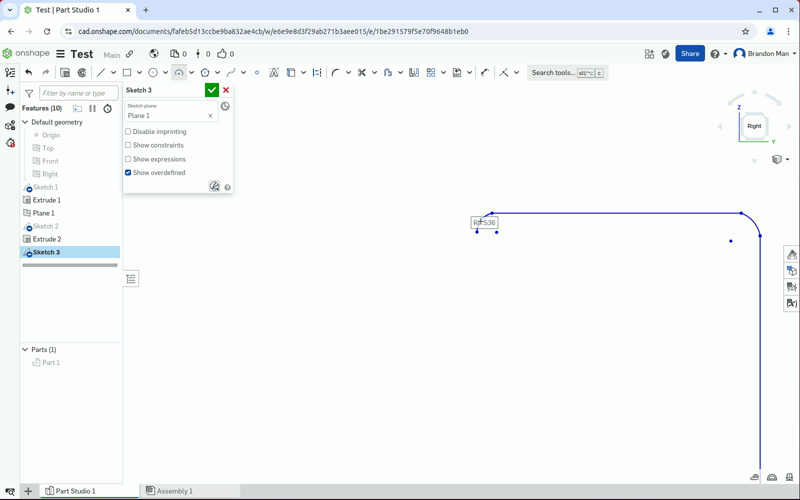
scroll(-6)
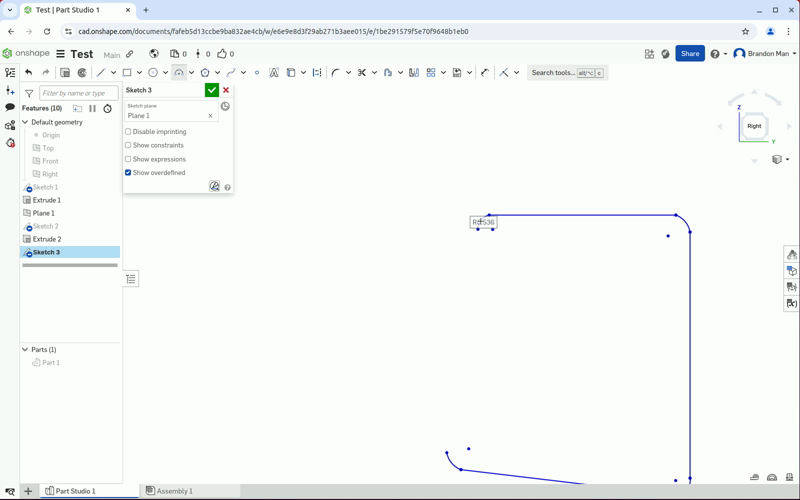
scroll(-6)
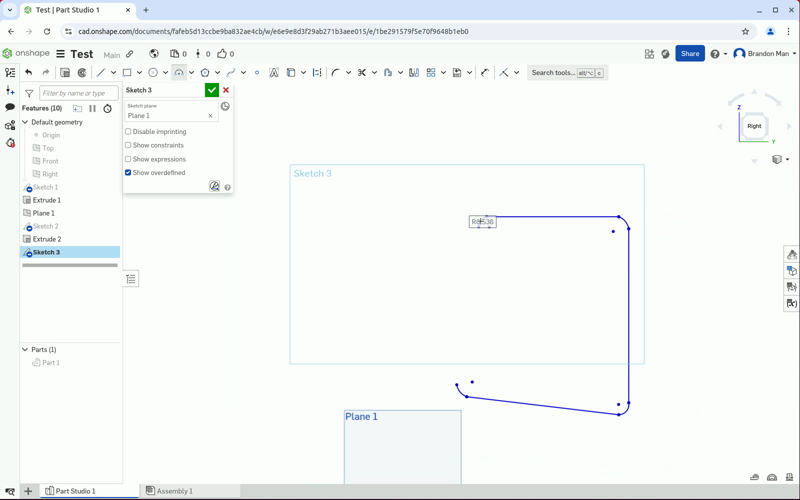
scroll(-6)
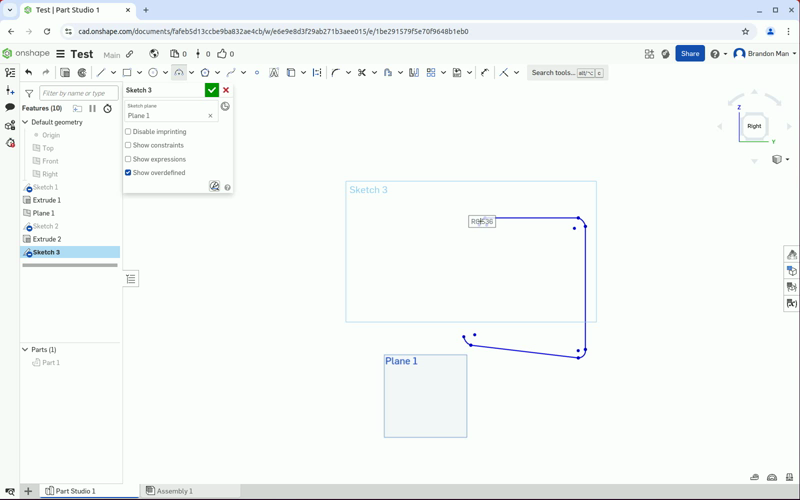
scroll(-6)
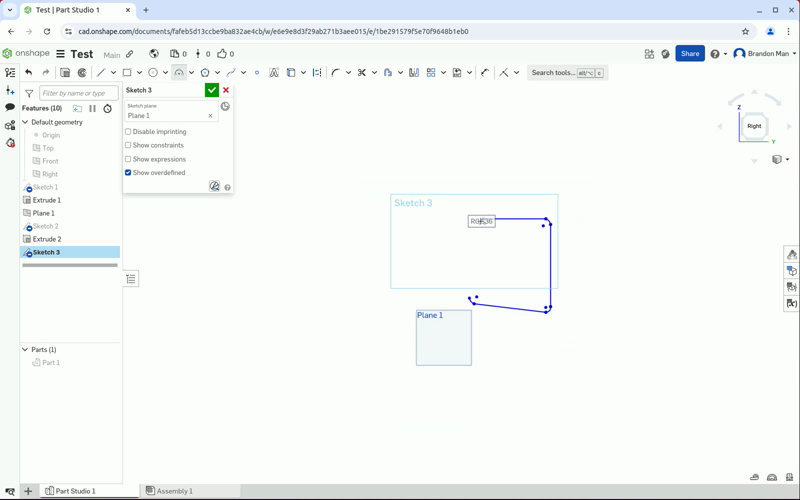
scroll(-6)
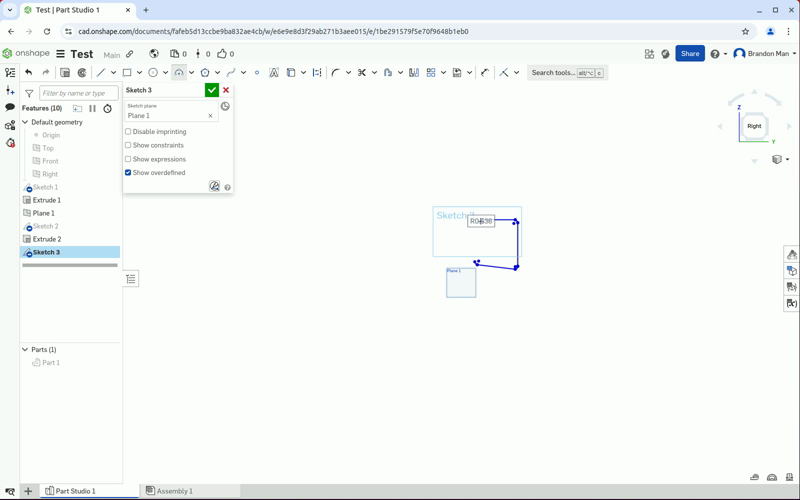
key_up(shift)
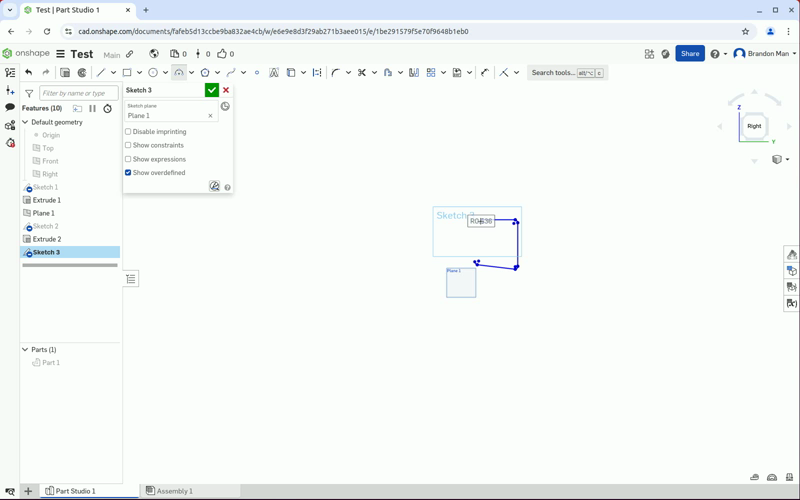
key(esc)
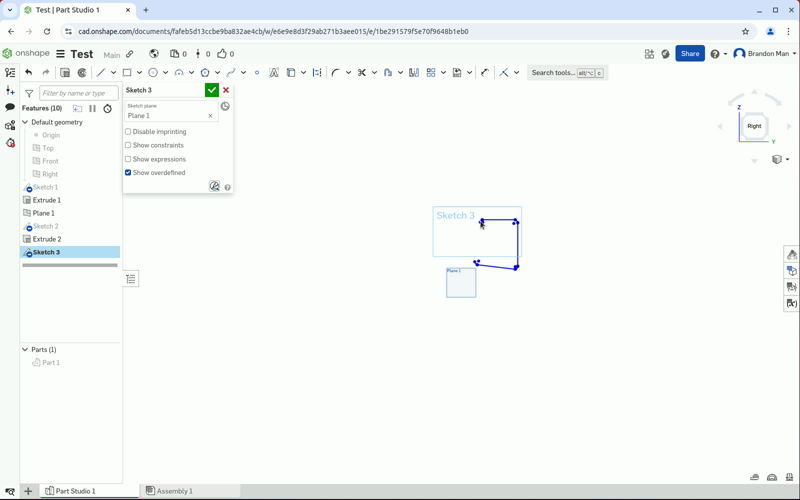
key(l)
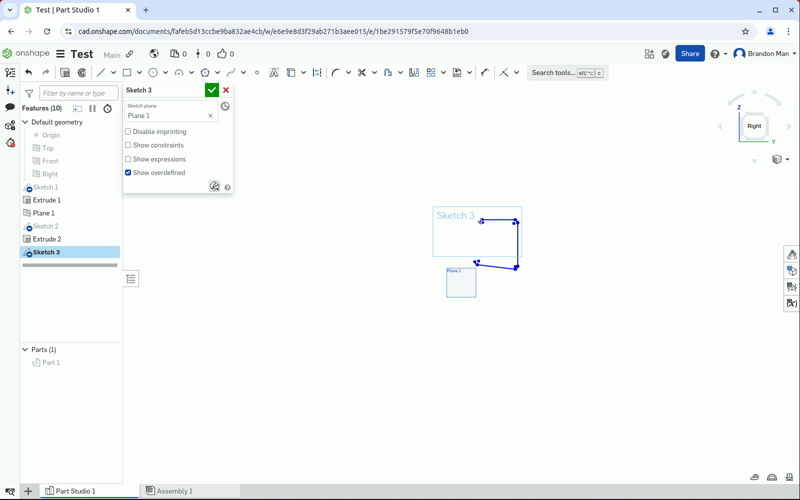
mouse_move(480, 222)
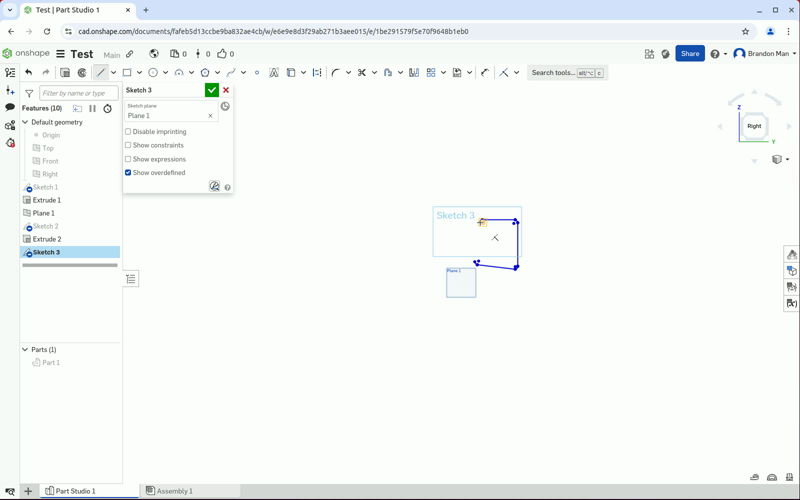
scroll(6)
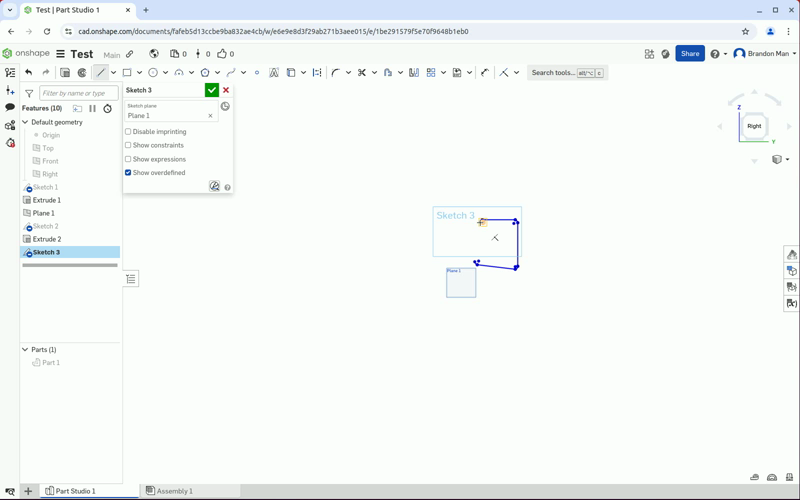
scroll(6)
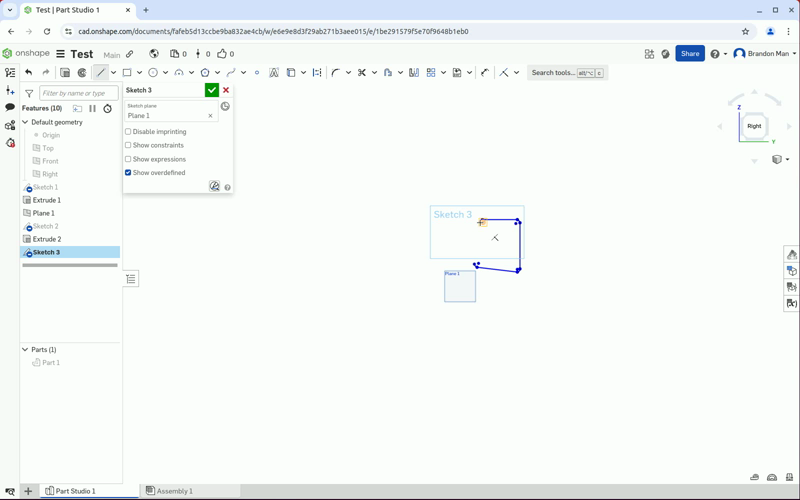
scroll(6)
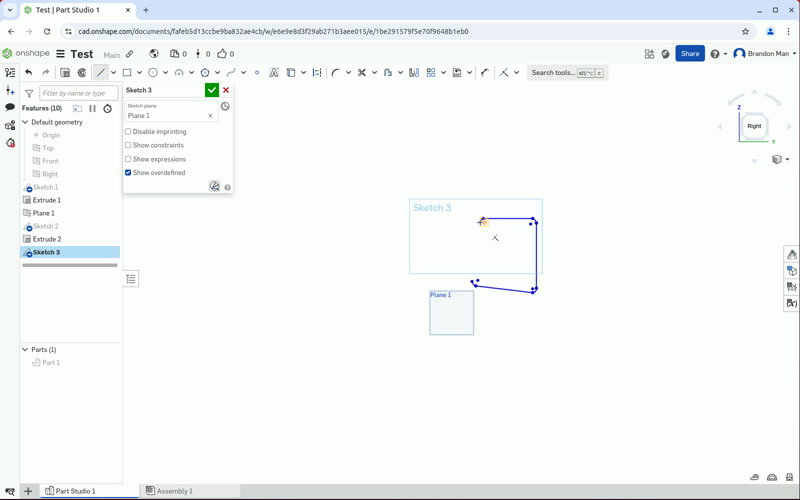
scroll(6)
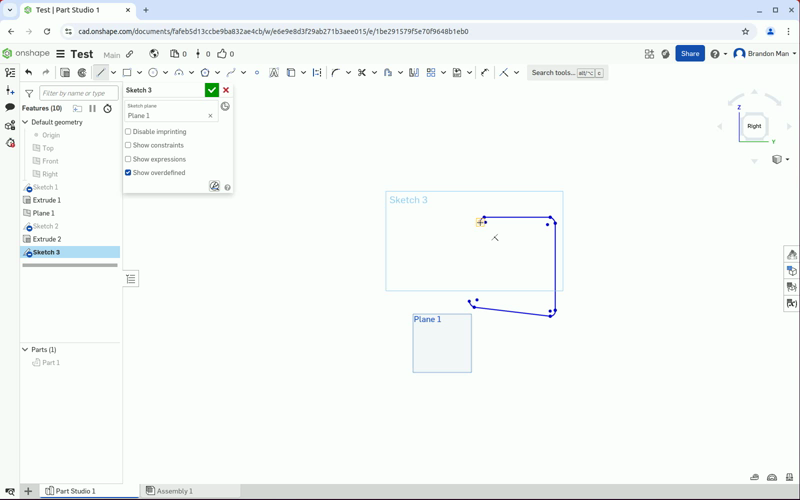
scroll(6)
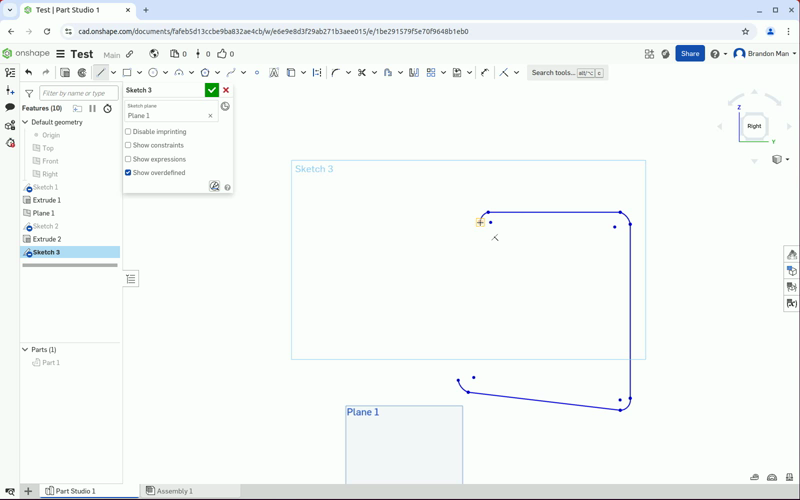
scroll(6)
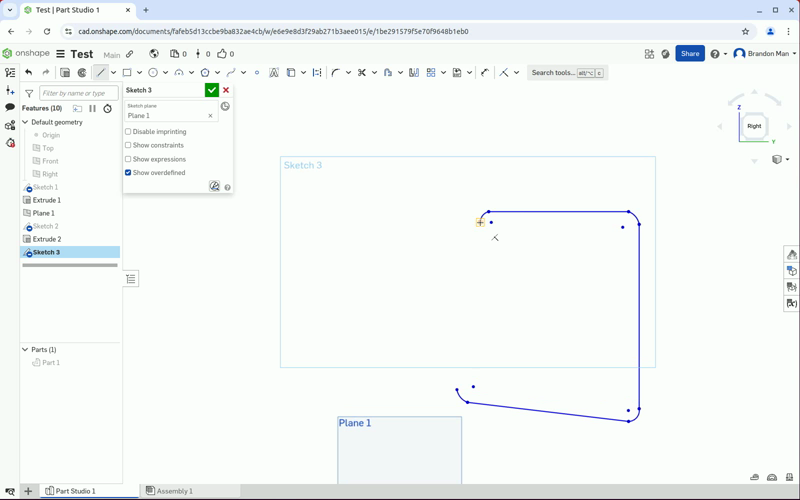
scroll(6)
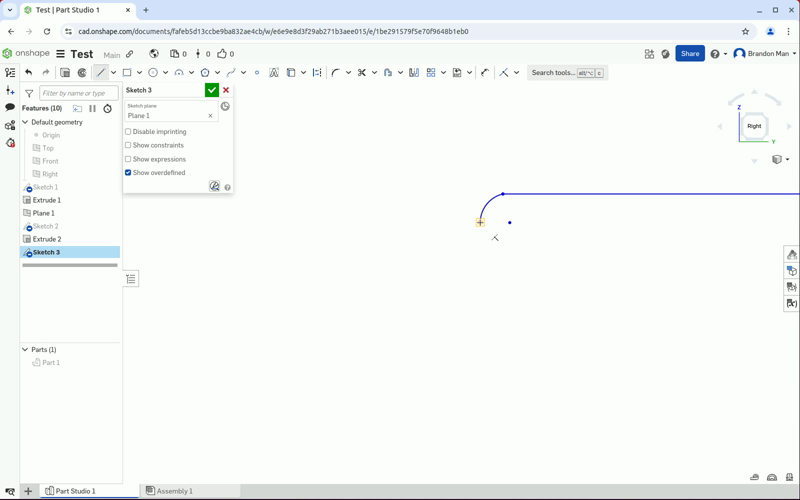
click(480, 222)
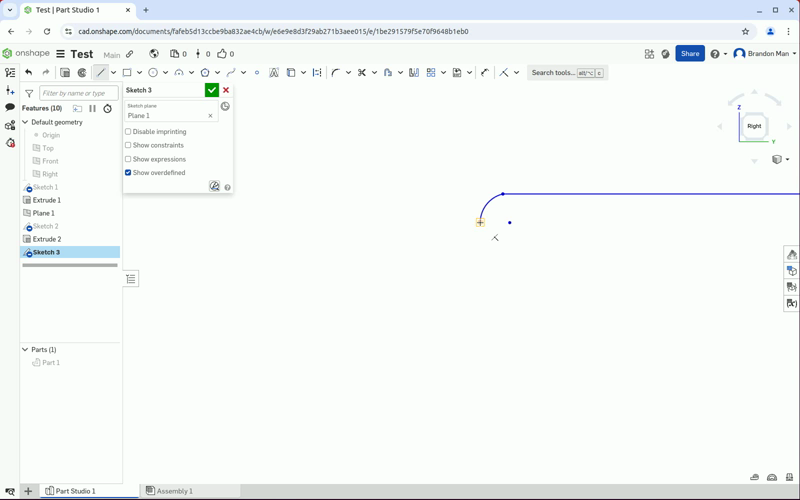
scroll(-6)
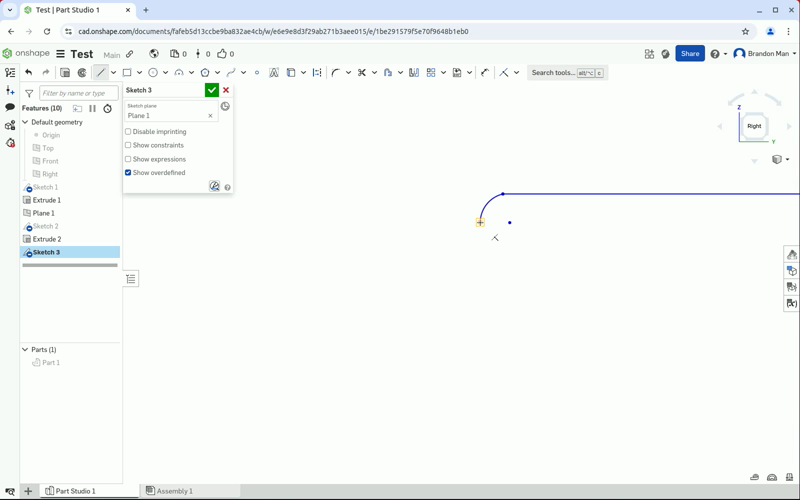
scroll(-6)
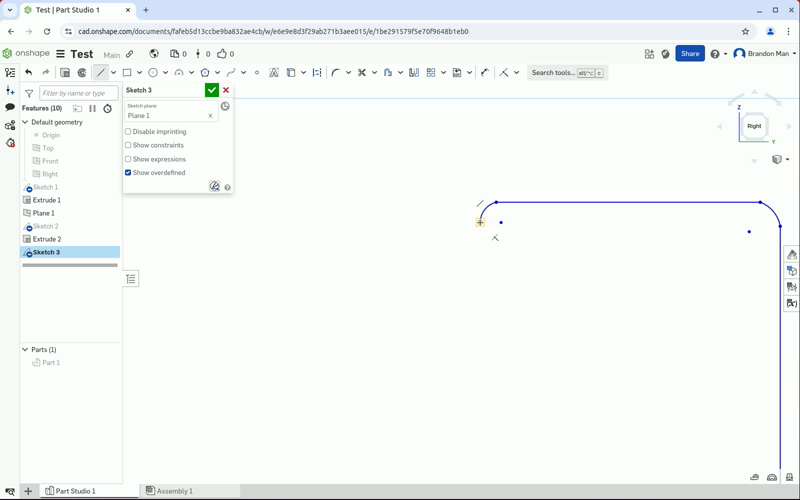
scroll(-6)
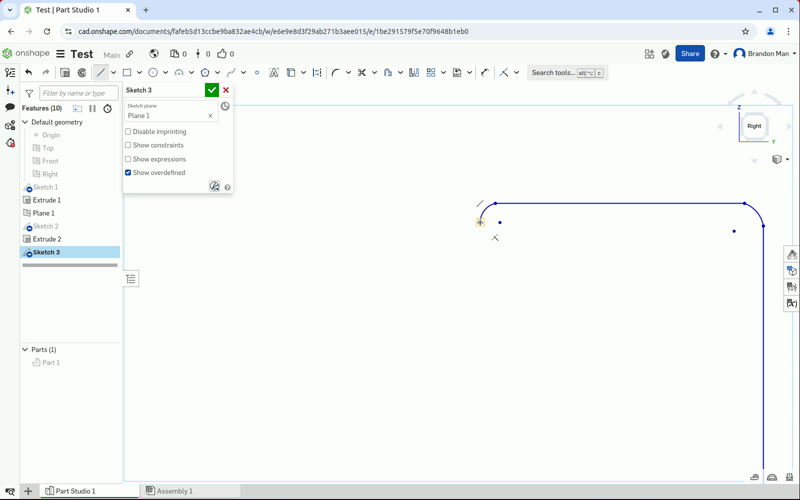
scroll(-6)
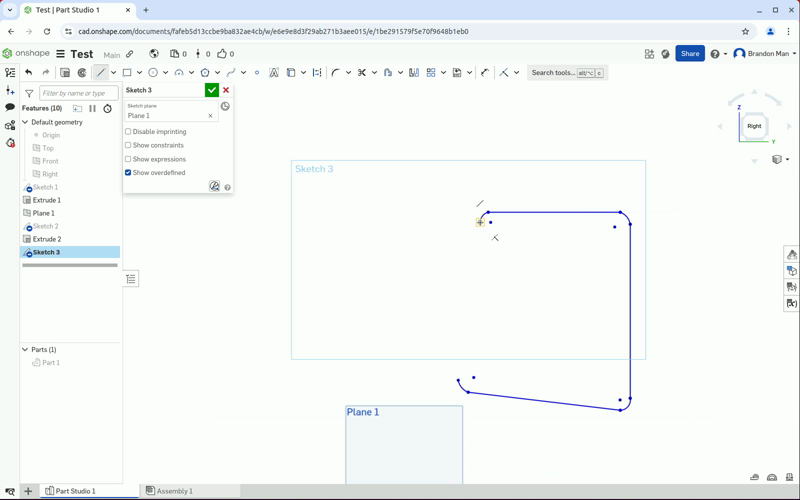
scroll(-6)
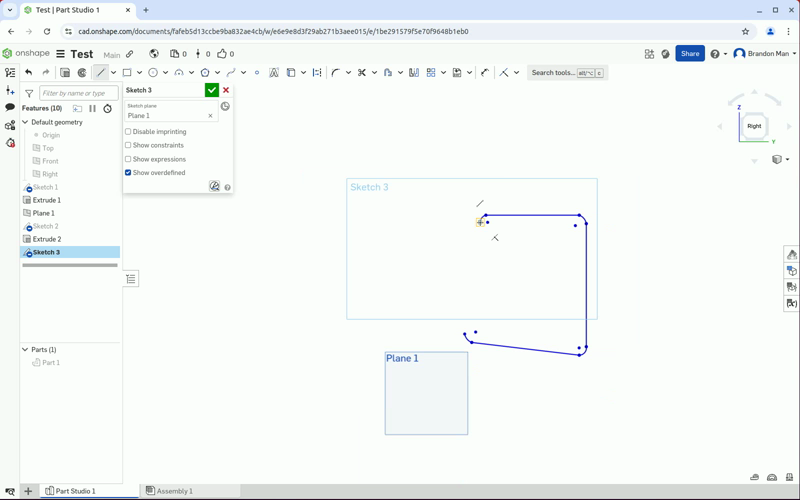
scroll(-6)
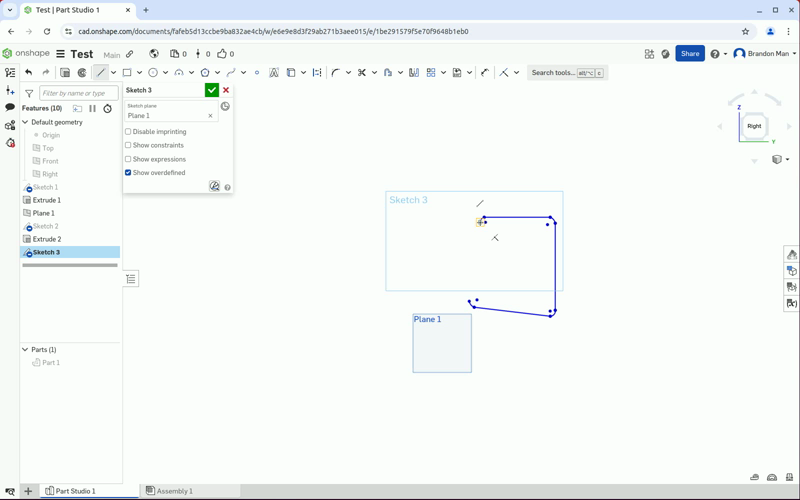
scroll(-6)
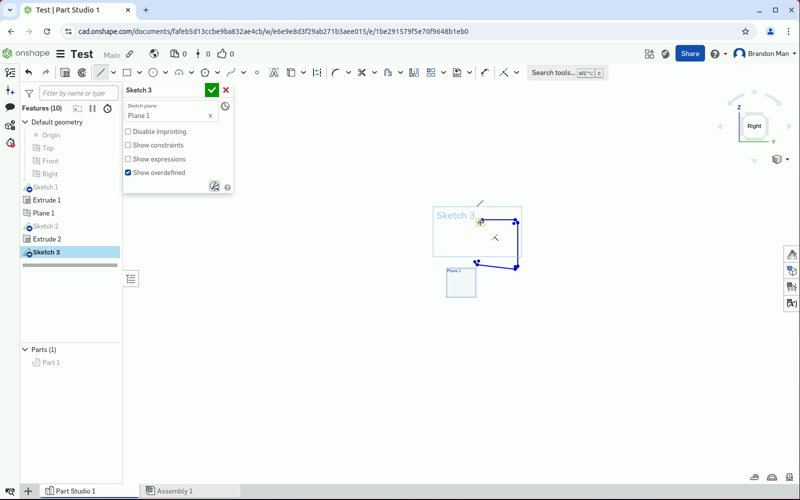
mouse_move(510, 222)
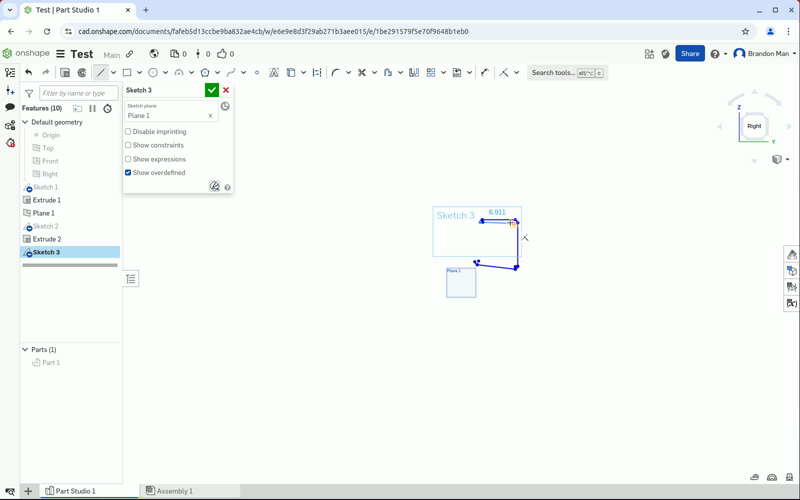
key_down(shift)
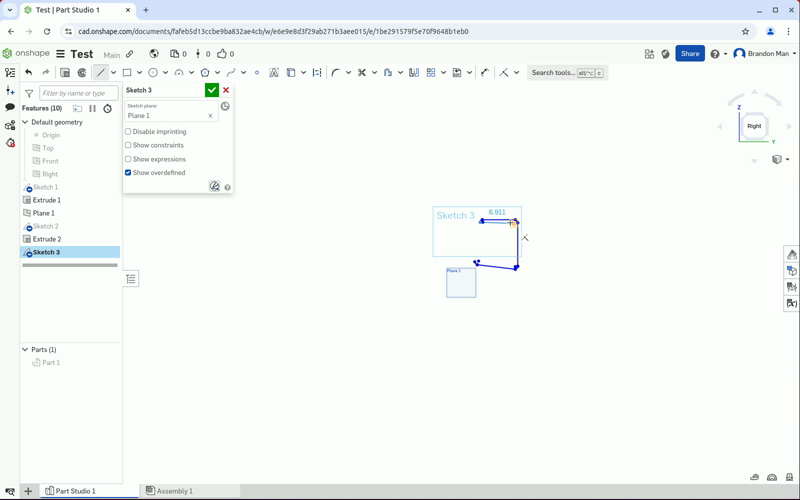
mouse_move(474, 261)
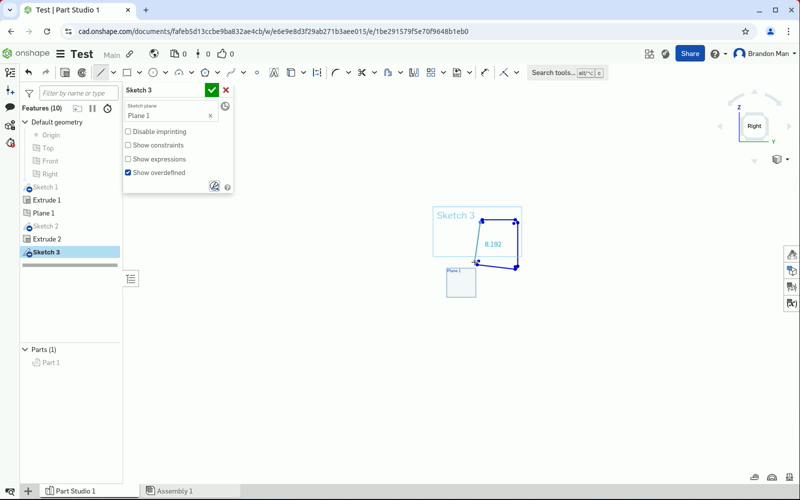
scroll(6)
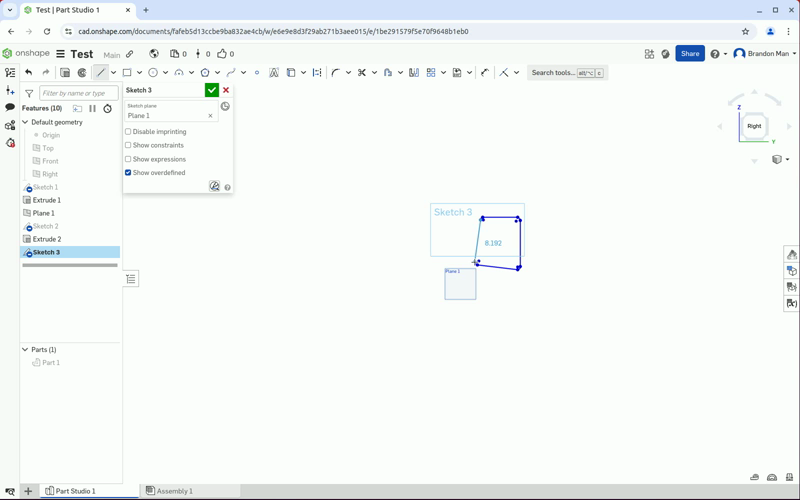
scroll(6)
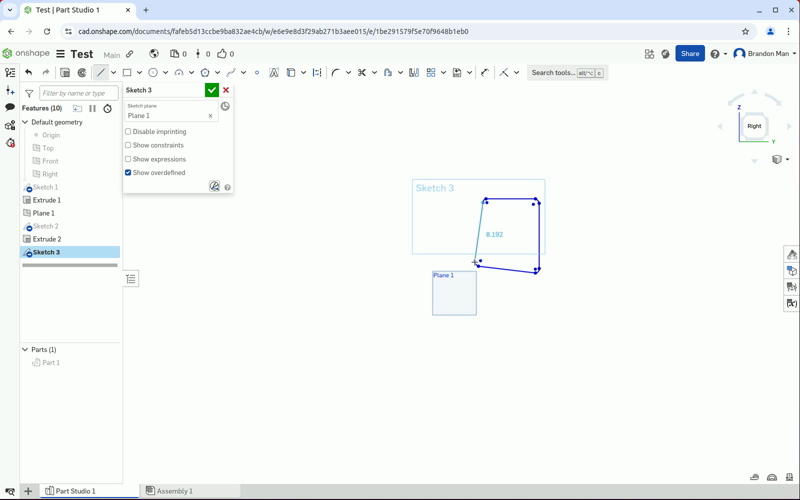
scroll(6)
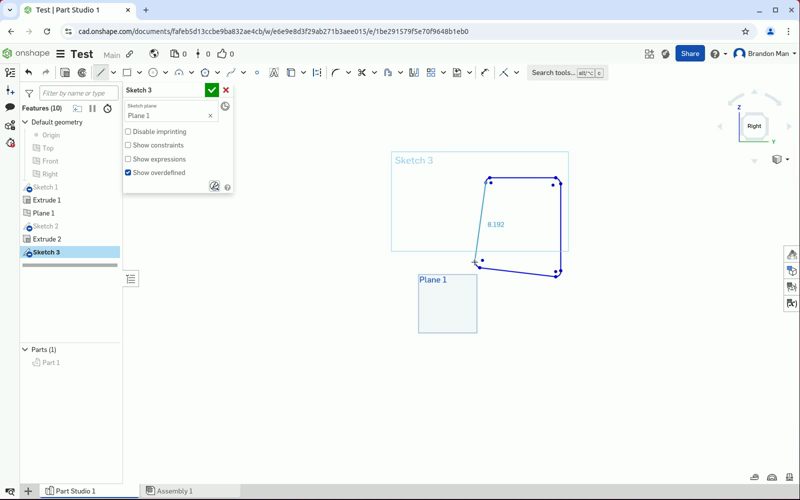
scroll(6)
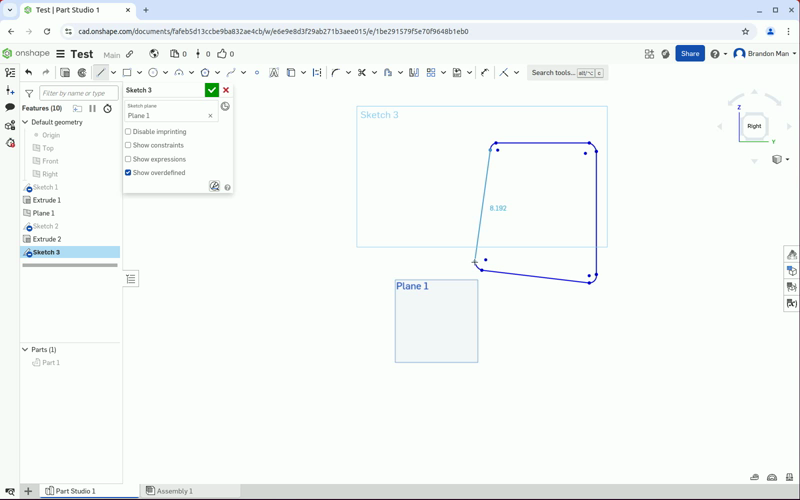
scroll(6)
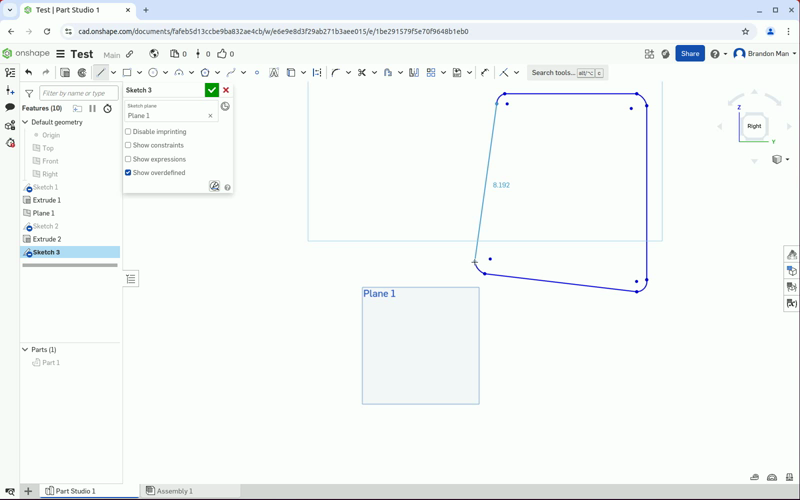
scroll(6)
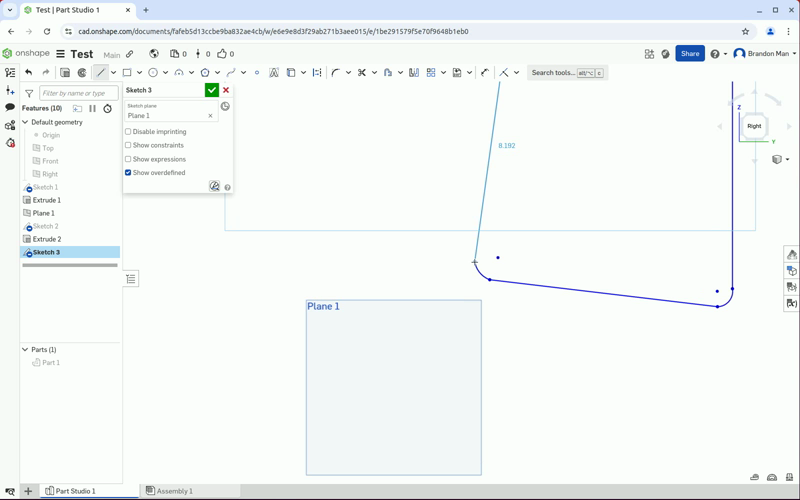
scroll(6)
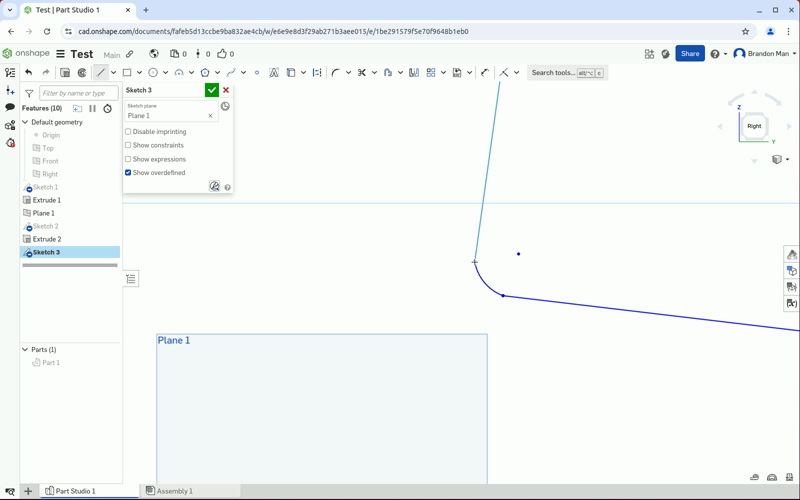
key_up(shift)
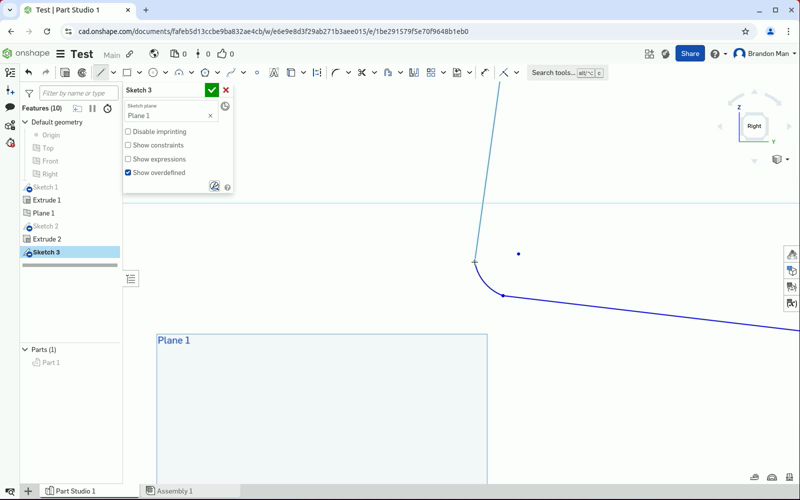
click(474, 261)
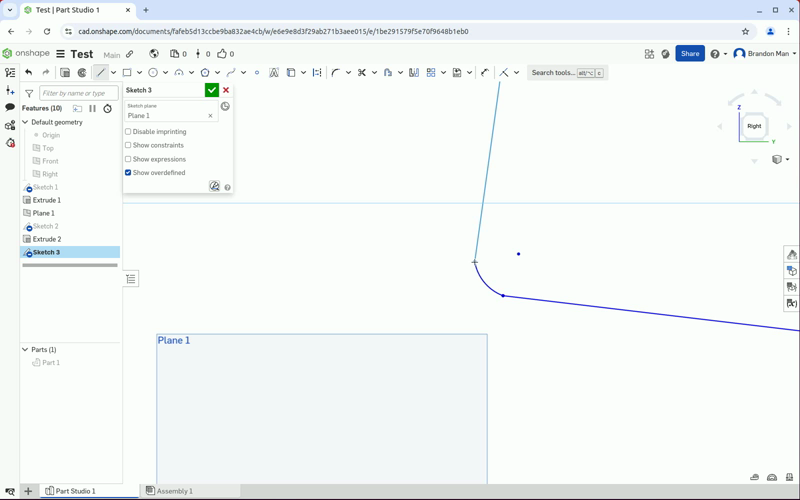
scroll(-6)
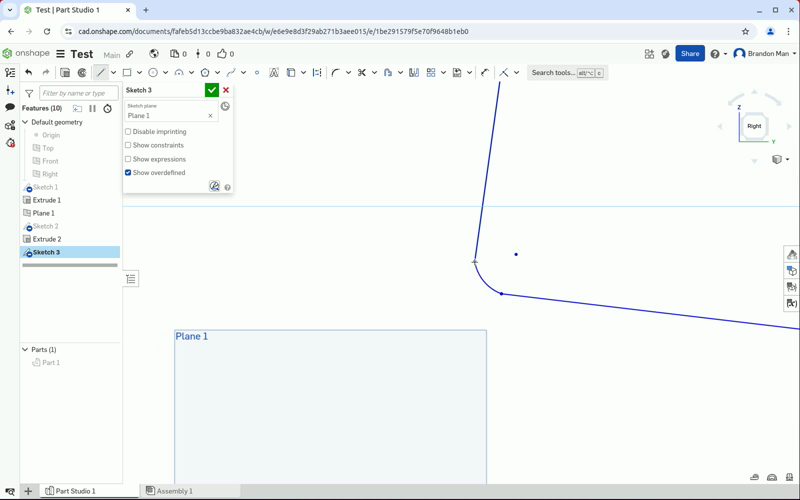
scroll(-6)
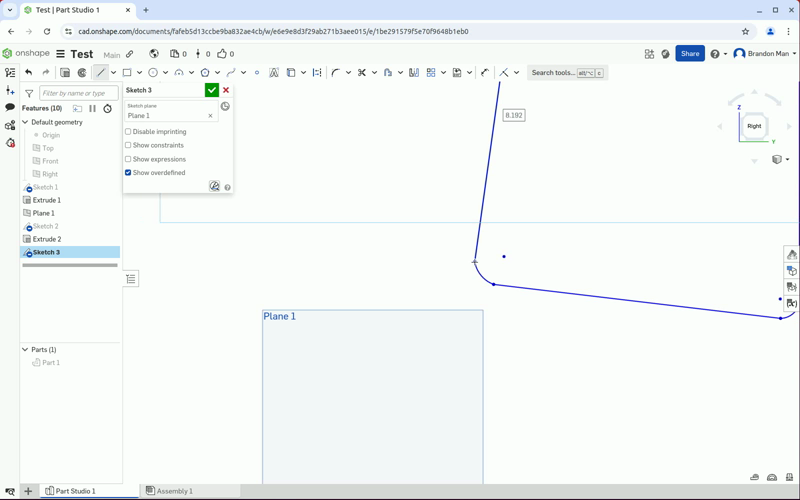
scroll(-6)
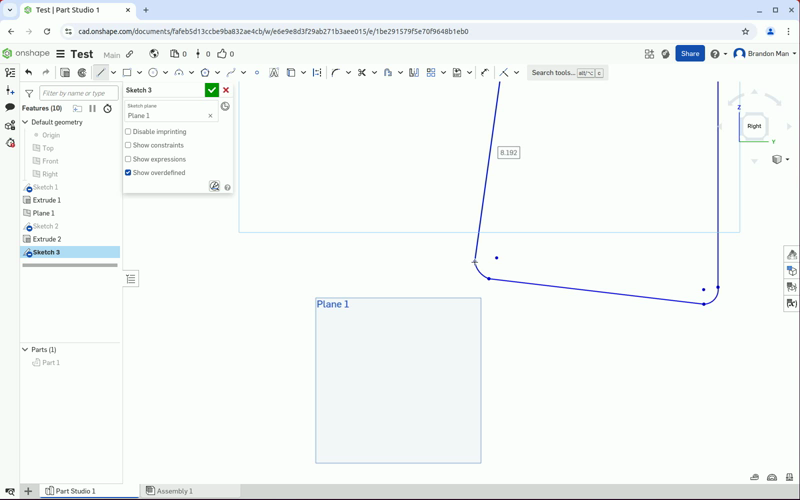
scroll(-6)
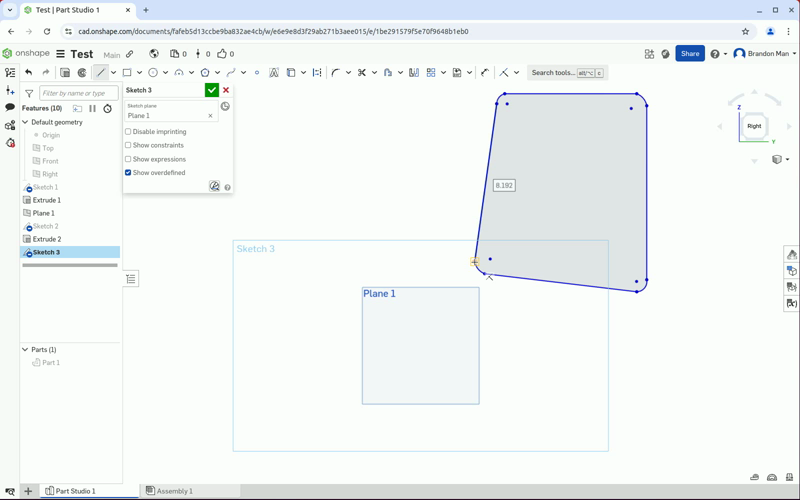
scroll(-6)
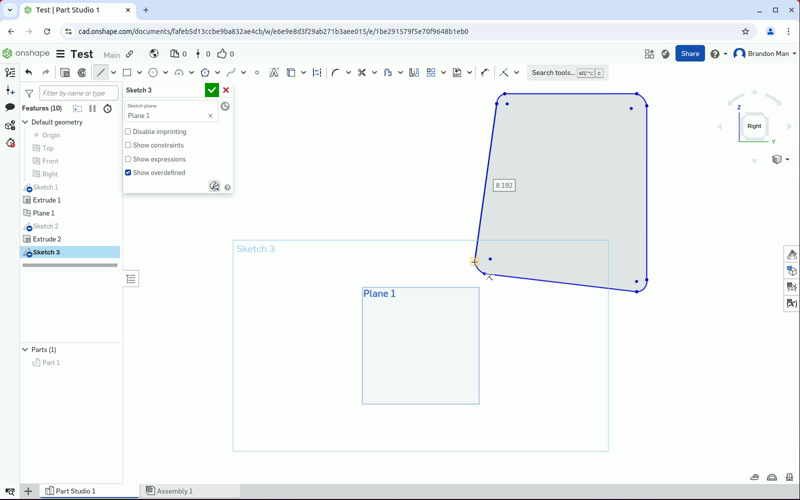
scroll(-6)
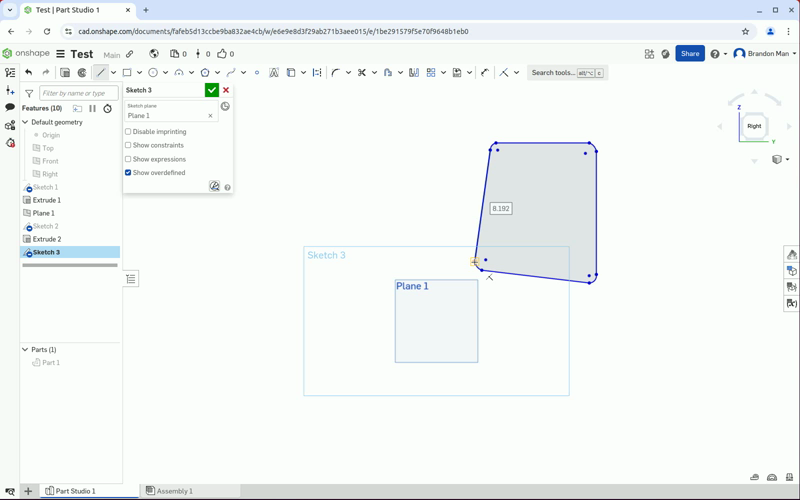
scroll(-6)
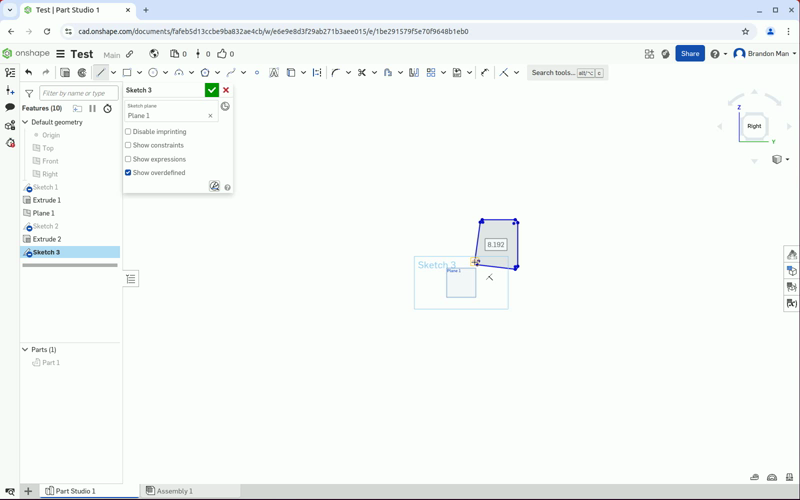
key(esc)
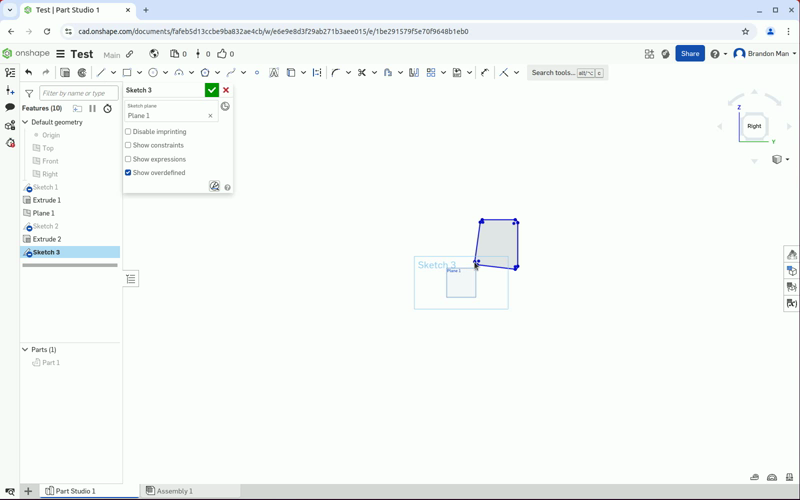
mouse_move(511, 223)
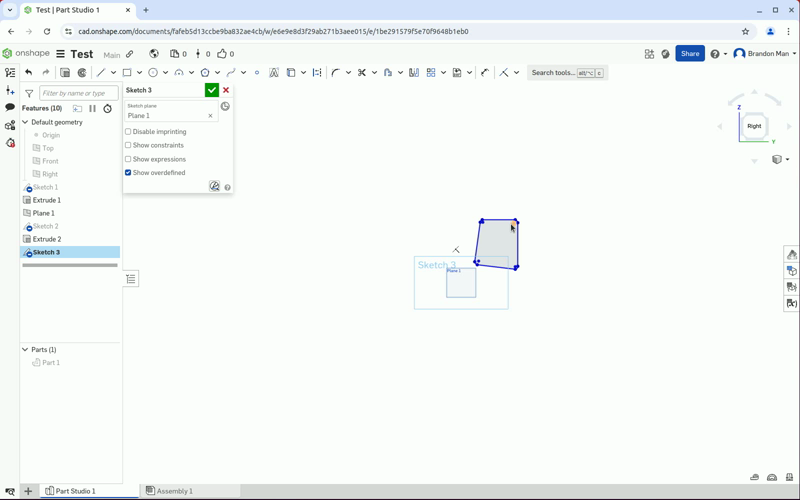
click(511, 223)
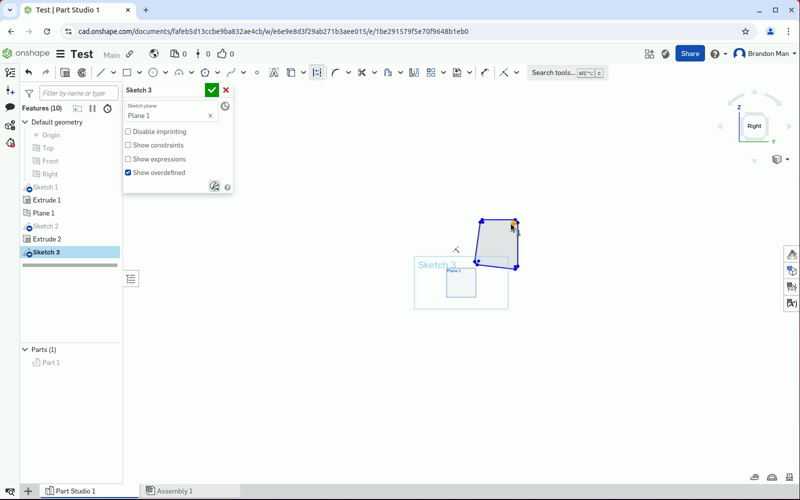
mouse_move(73, 352)
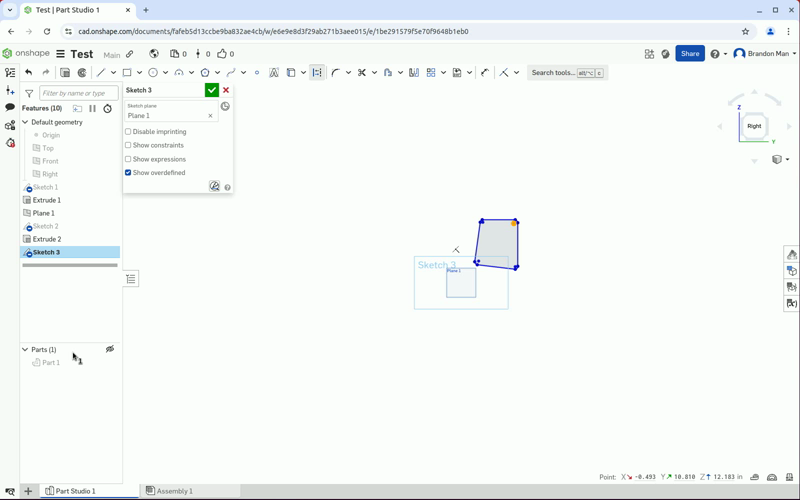
key(shift+y)
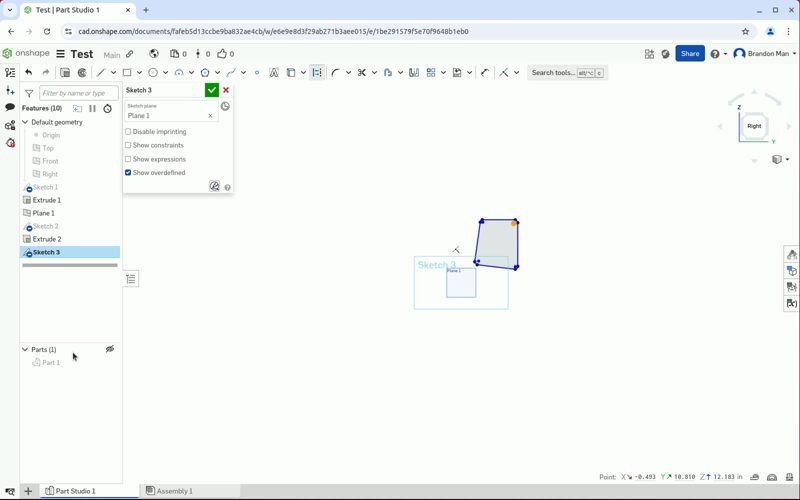
key(shift+e)
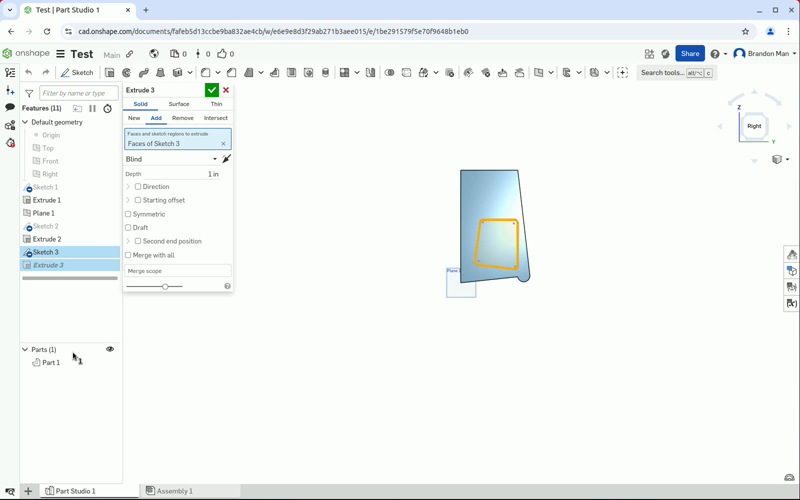
mouse_move(143, 106)
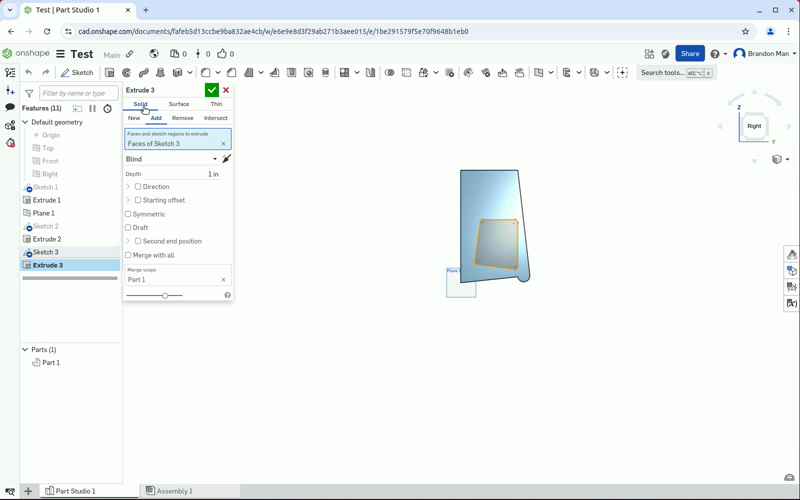
click(143, 106)
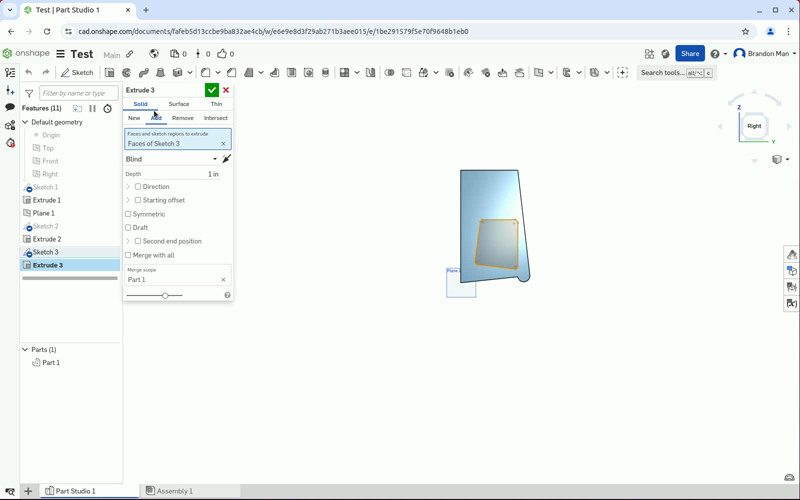
mouse_move(186, 120)
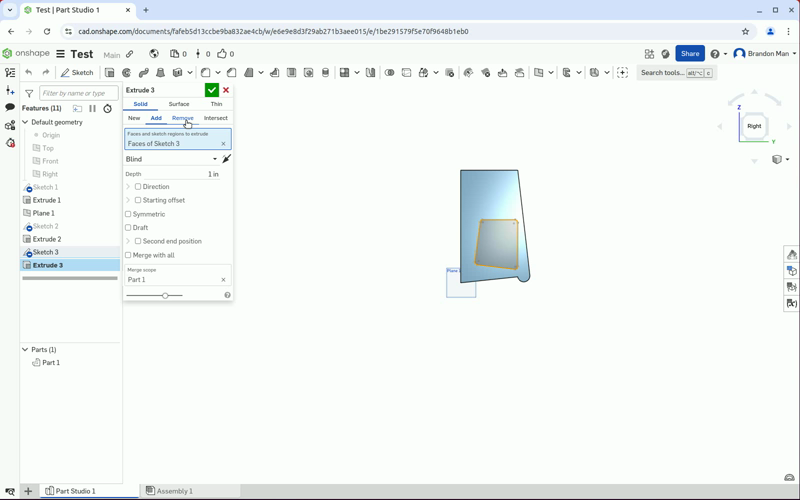
click(186, 120)
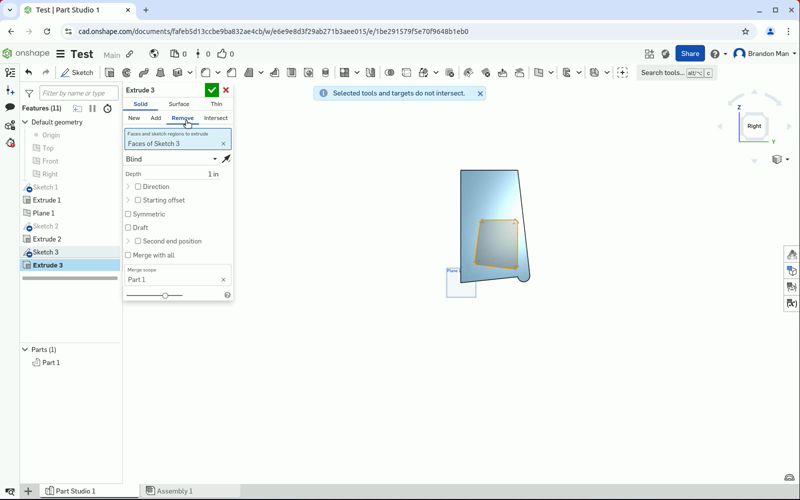
key(tab, 4)
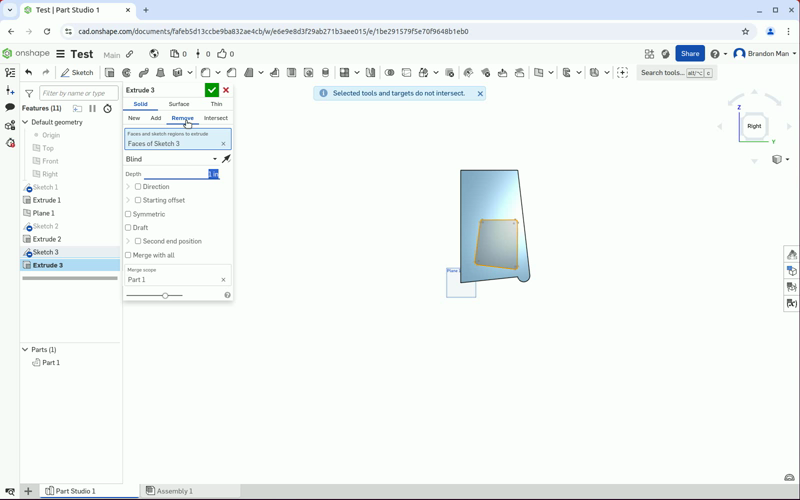
text(0.722)
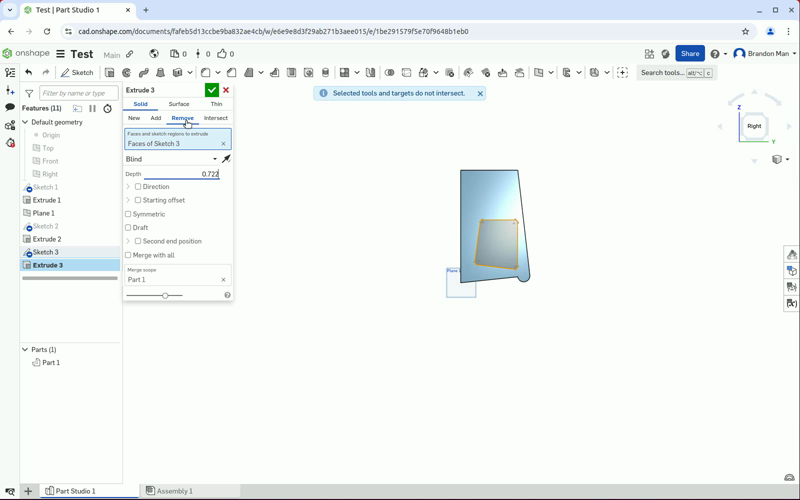
key(tab, 6)
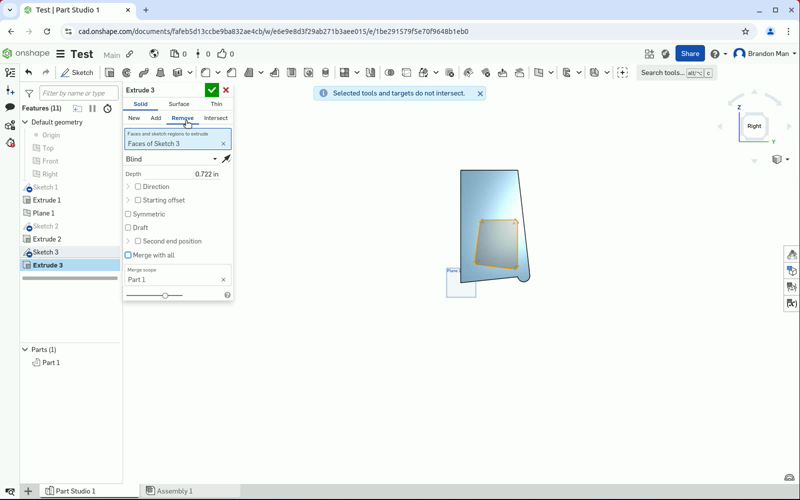
key(space)
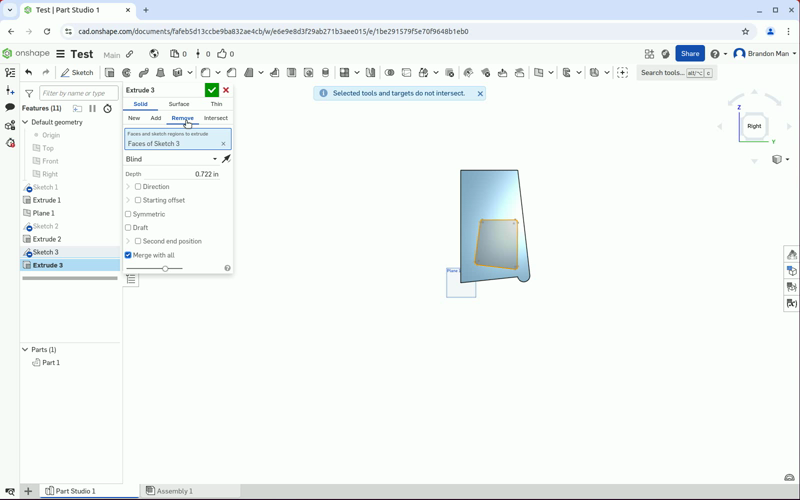
key(enter)
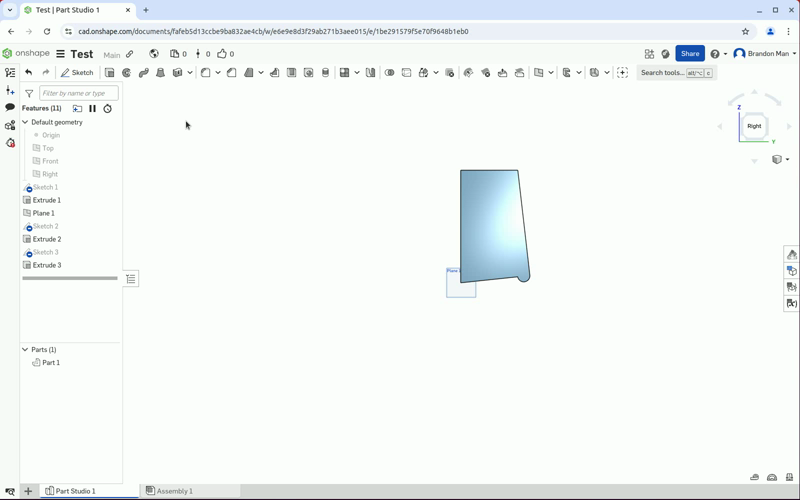
key(shift+h)
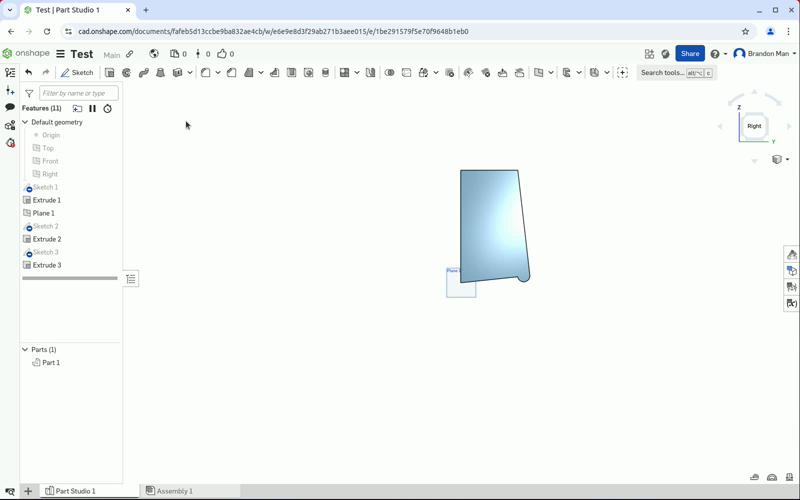
key(shift+h)
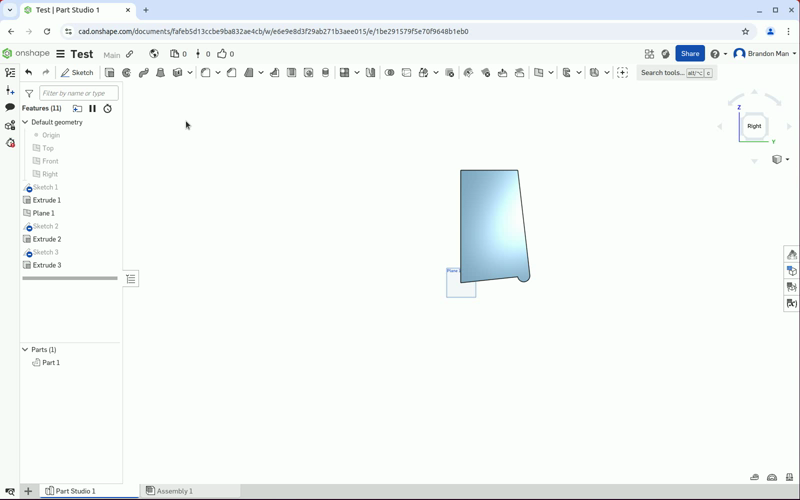
key(shift+7)
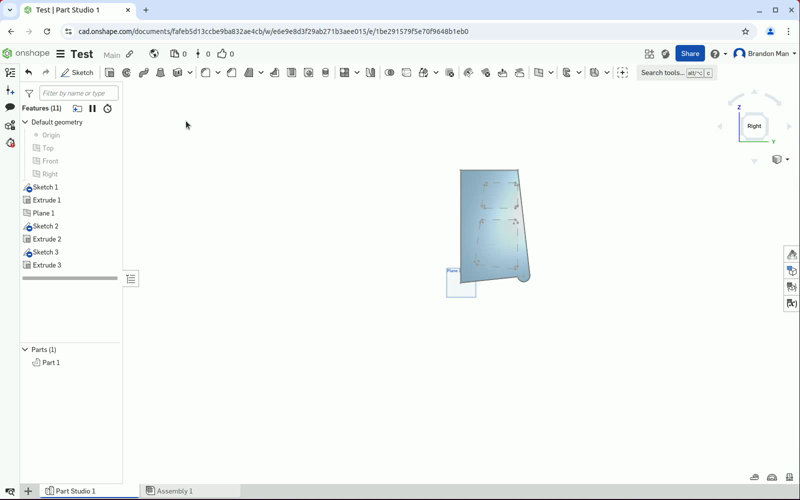
key(right, 2)
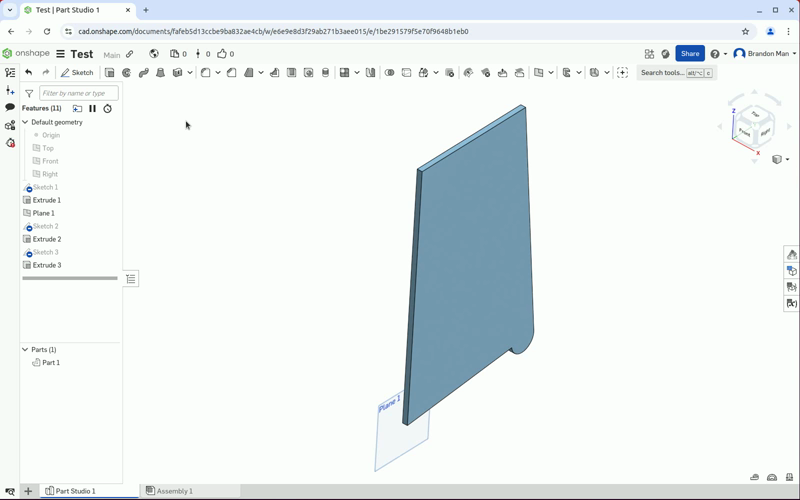
key(down, 2)
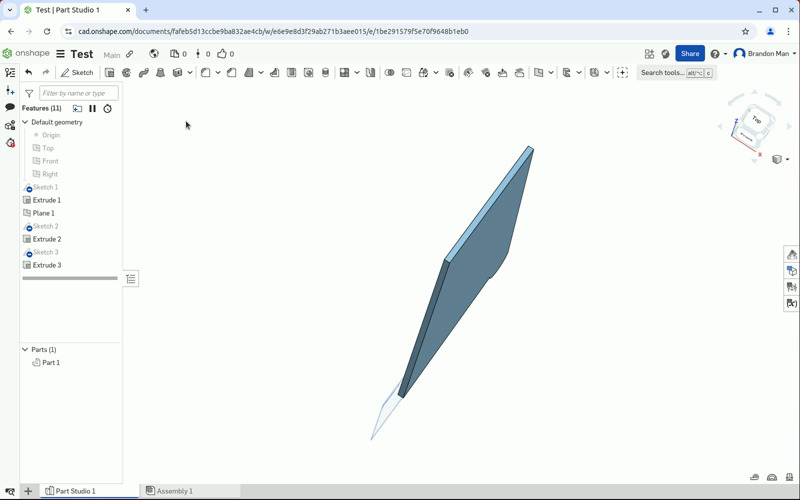
key(up, 2)
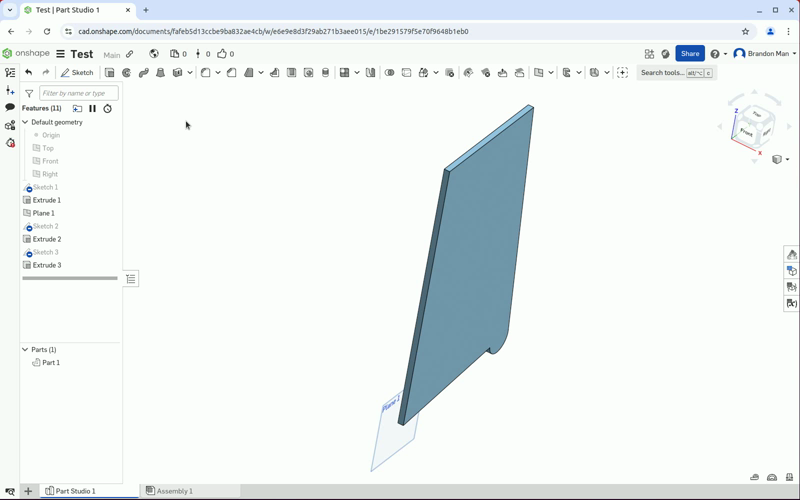
key(left, 2)
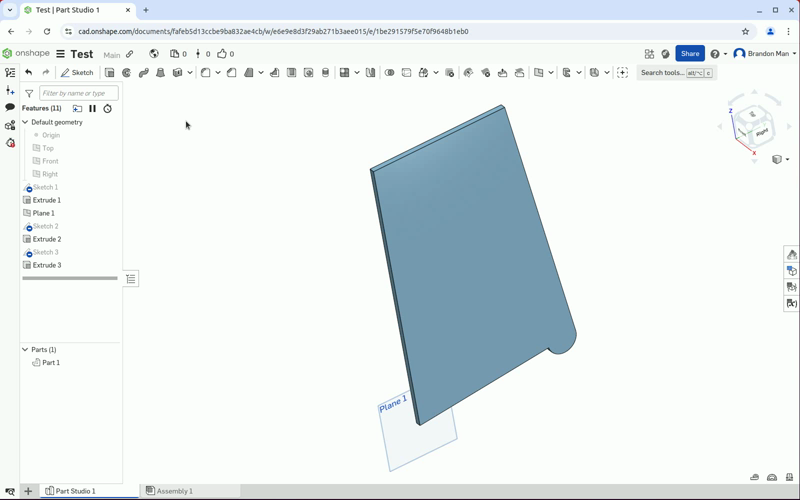
mouse_move(73, 189)
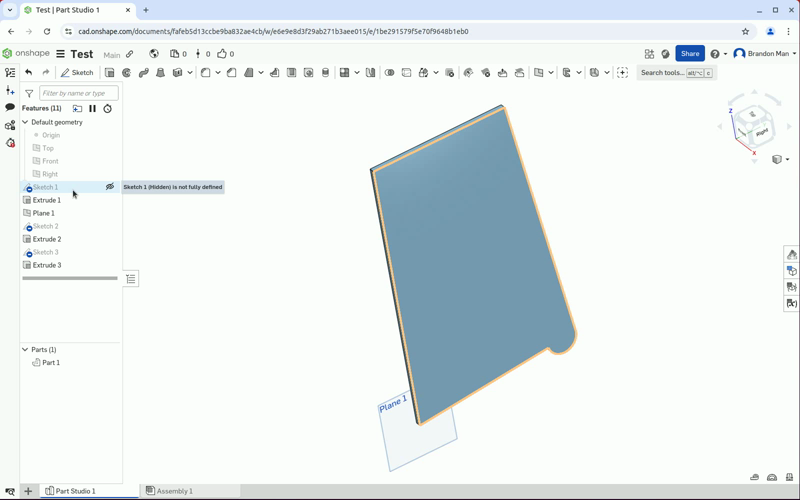
click(73, 189)